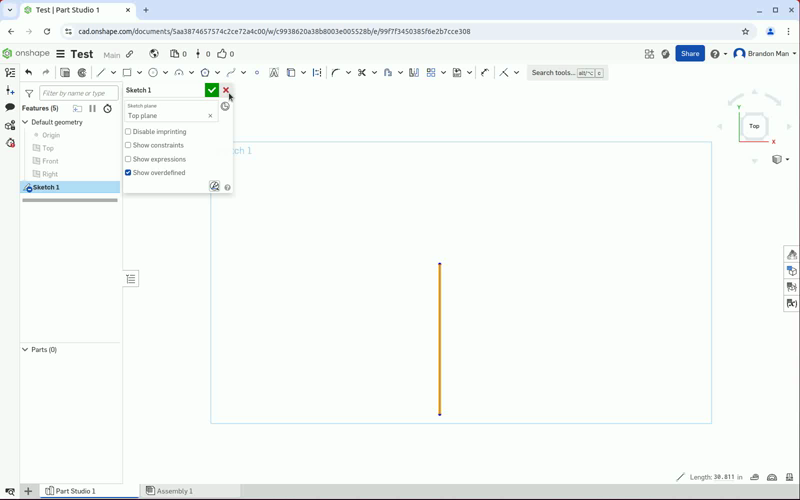
key(shift+h)
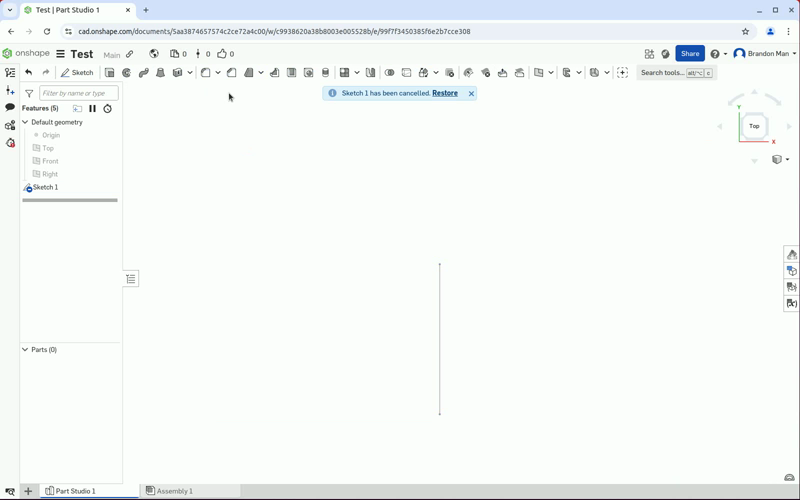
key(shift+s)
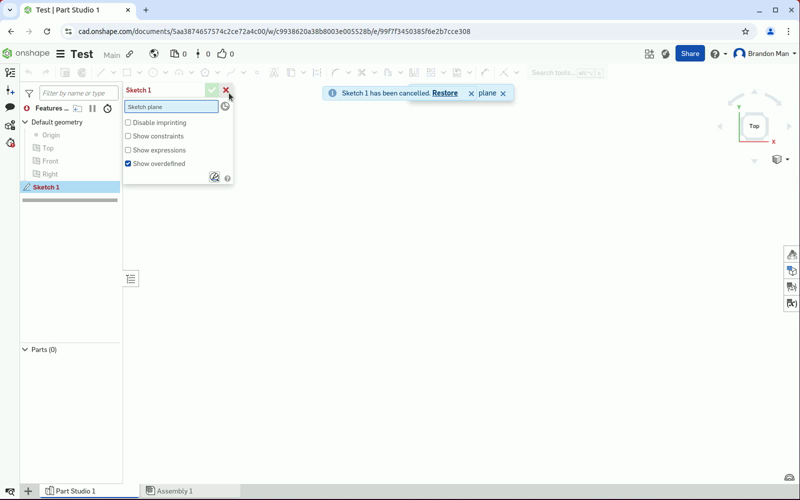
mouse_move(73, 150)
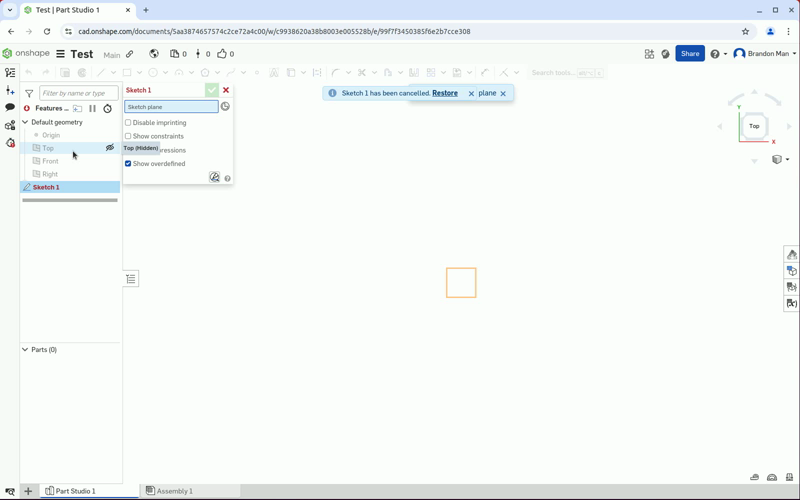
click(73, 150)
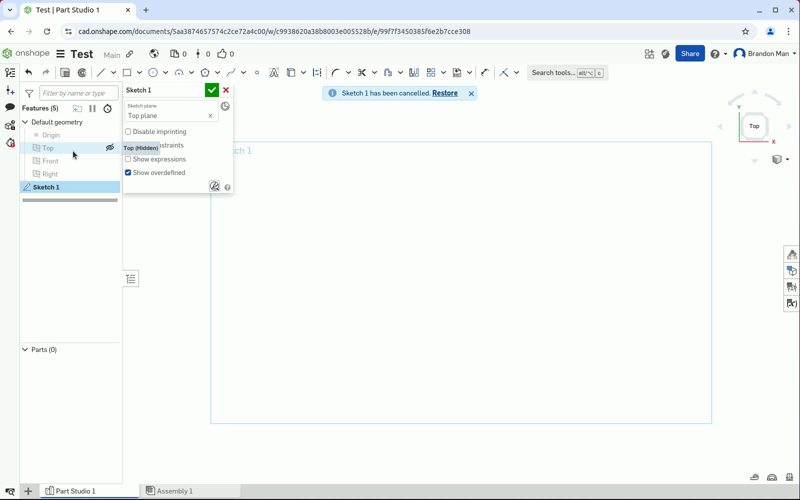
mouse_move(73, 352)
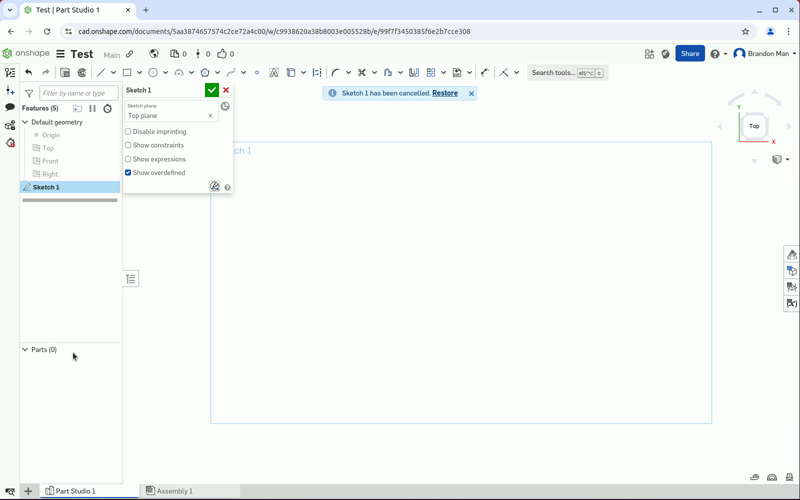
key(y)
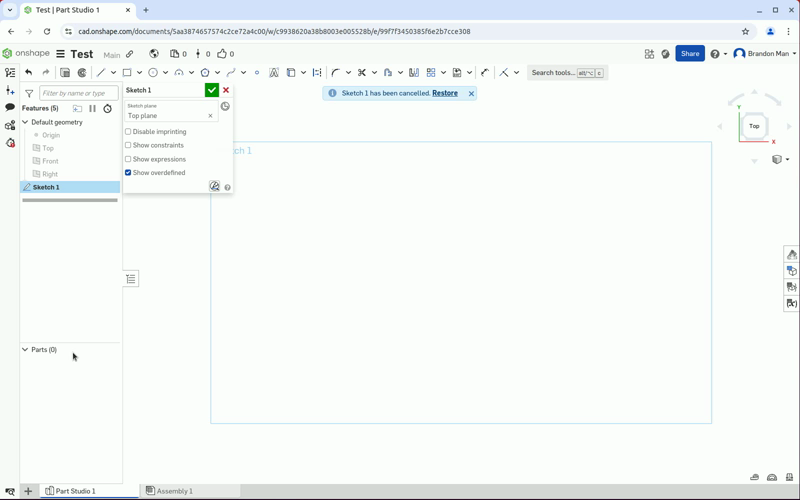
key(l)
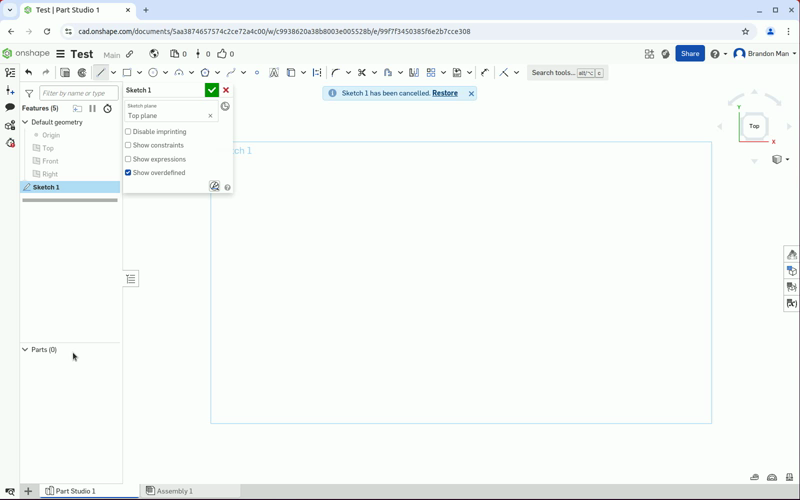
key_down(shift)
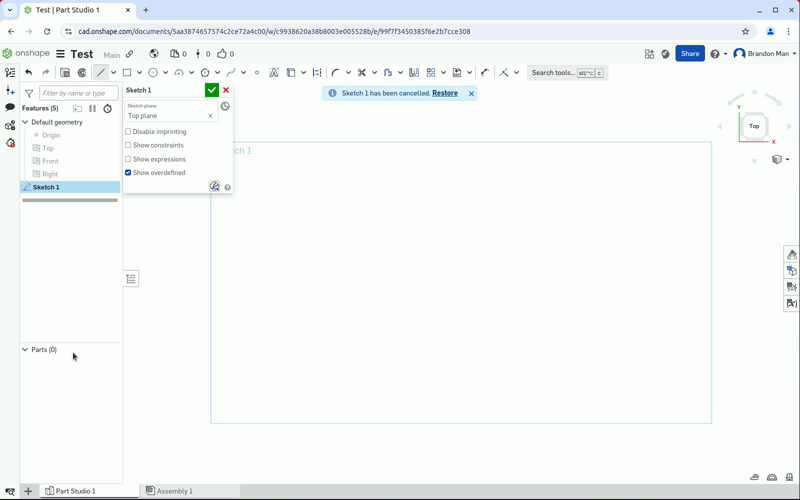
mouse_move(348, 293)
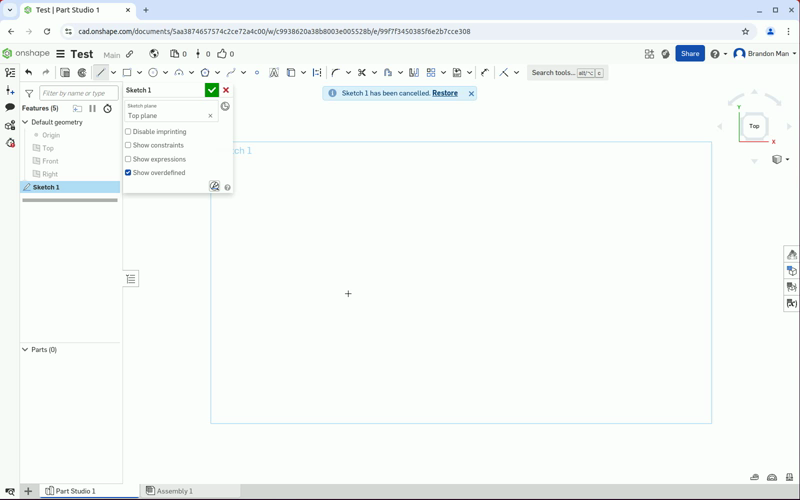
click(348, 293)
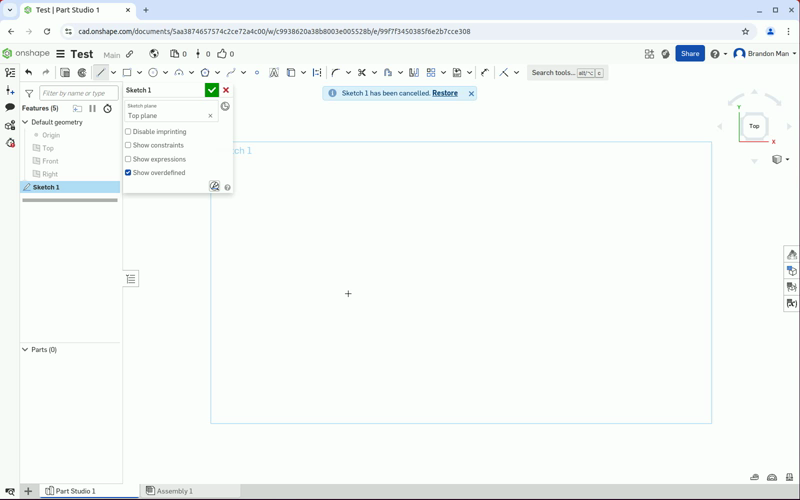
key_up(shift)
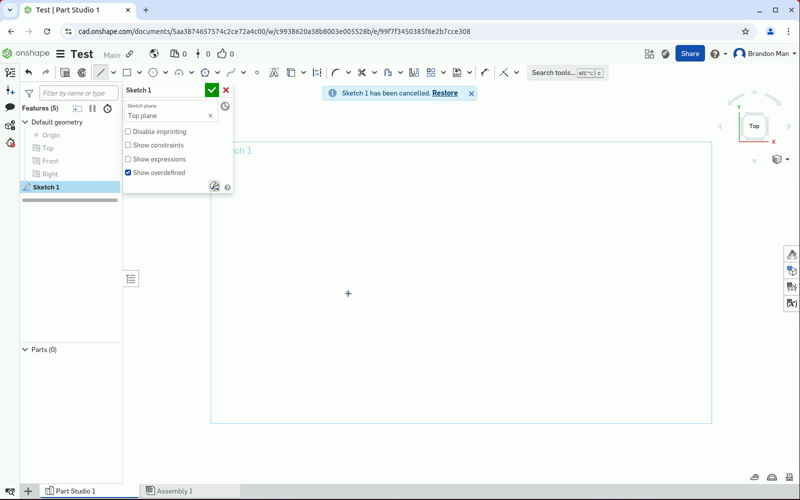
key_down(shift)
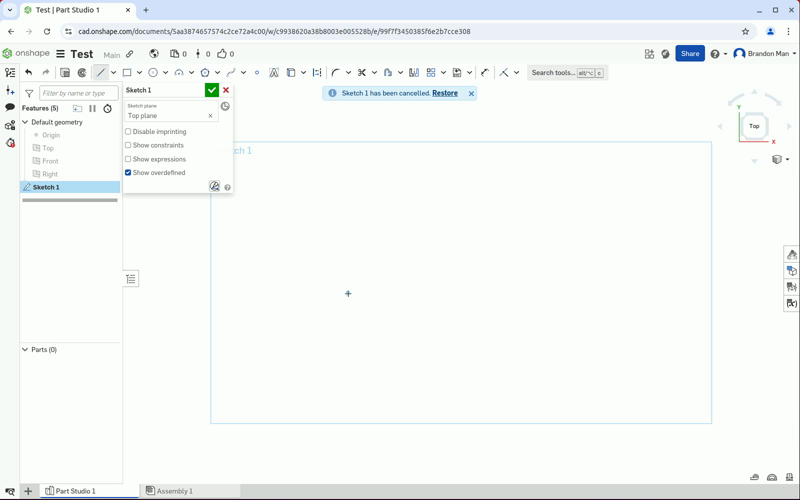
mouse_move(464, 293)
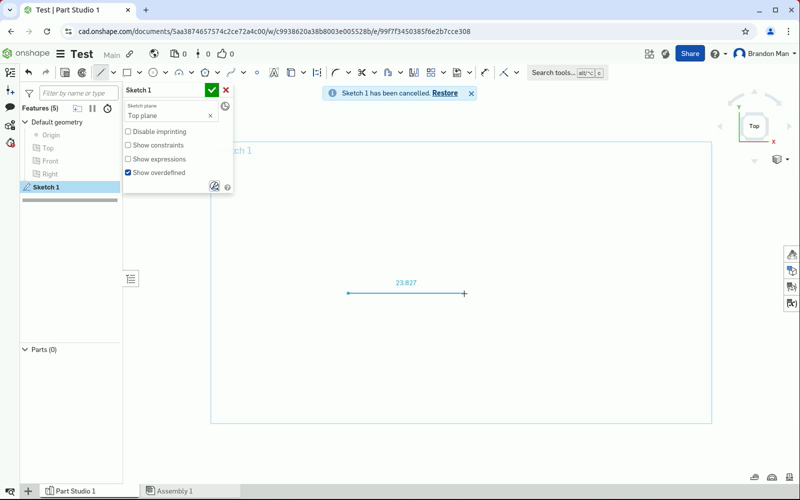
click(464, 293)
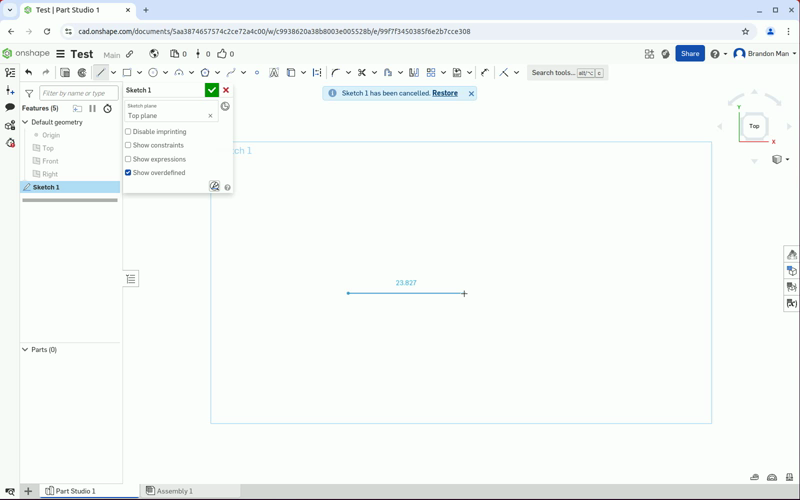
key_up(shift)
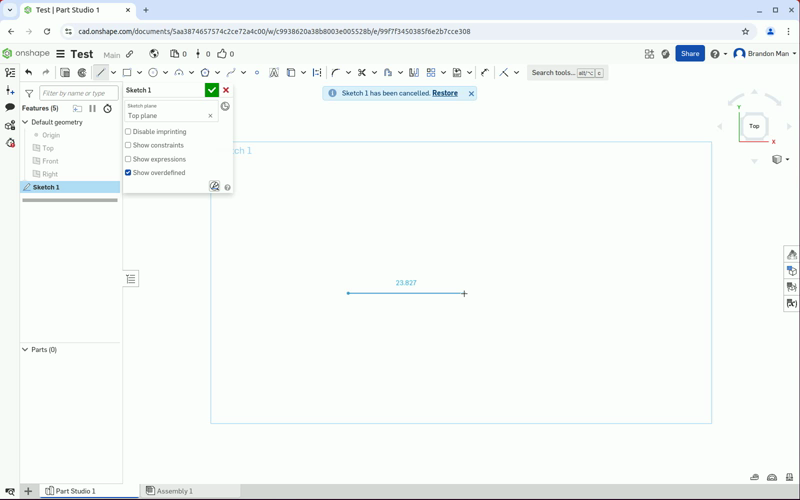
key_down(shift)
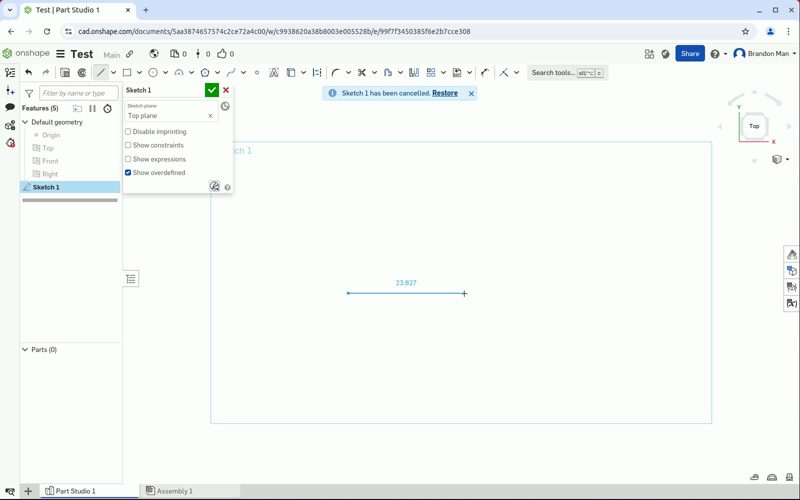
mouse_move(464, 206)
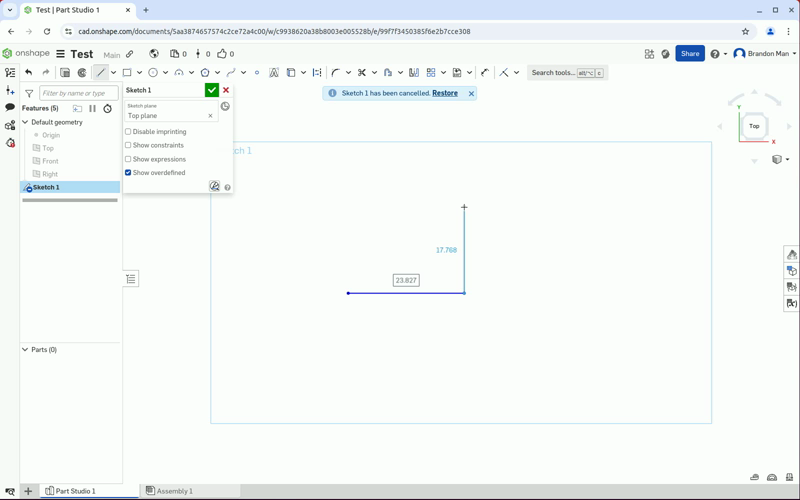
click(464, 206)
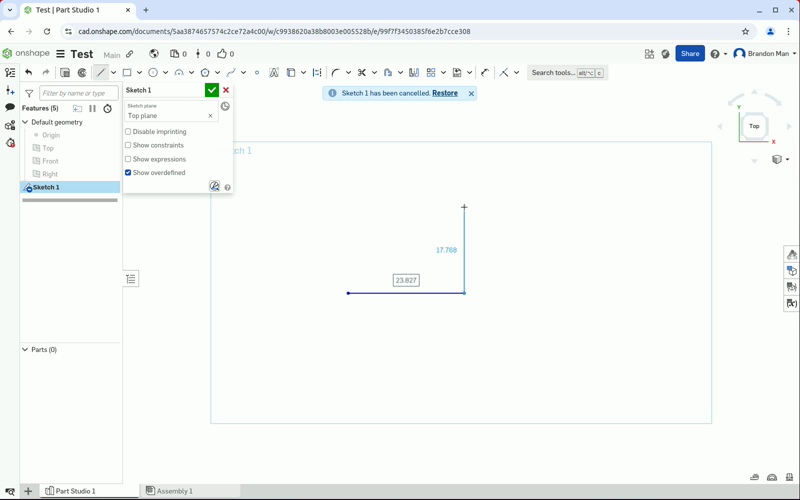
key_up(shift)
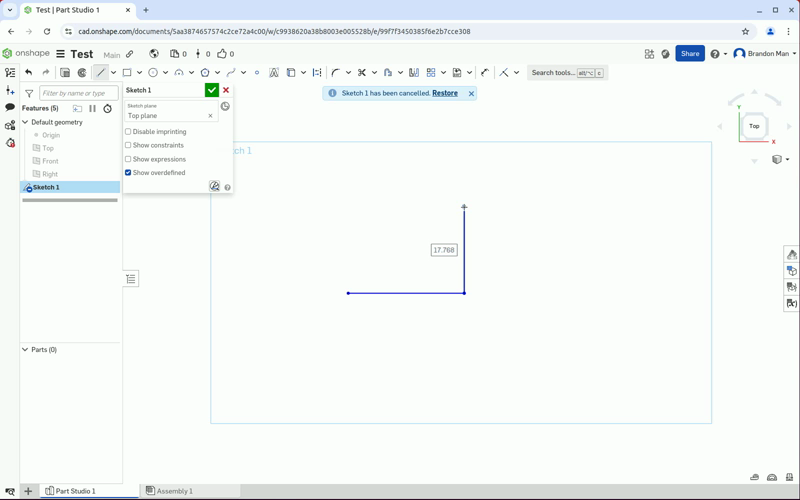
key_down(shift)
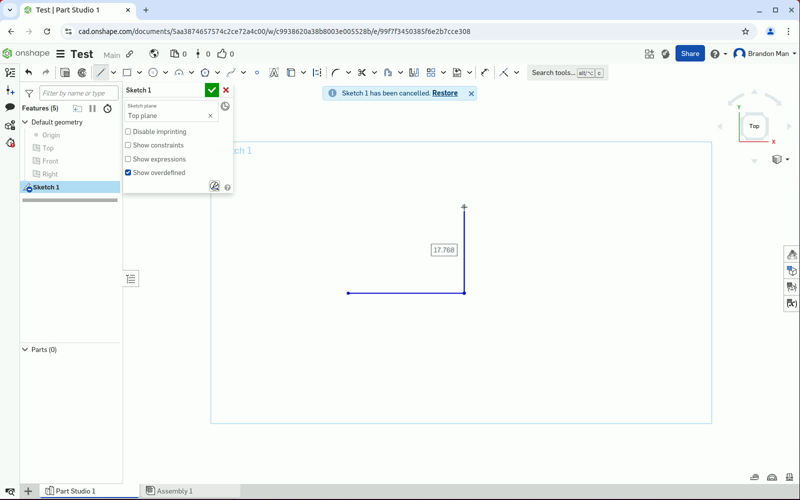
mouse_move(348, 206)
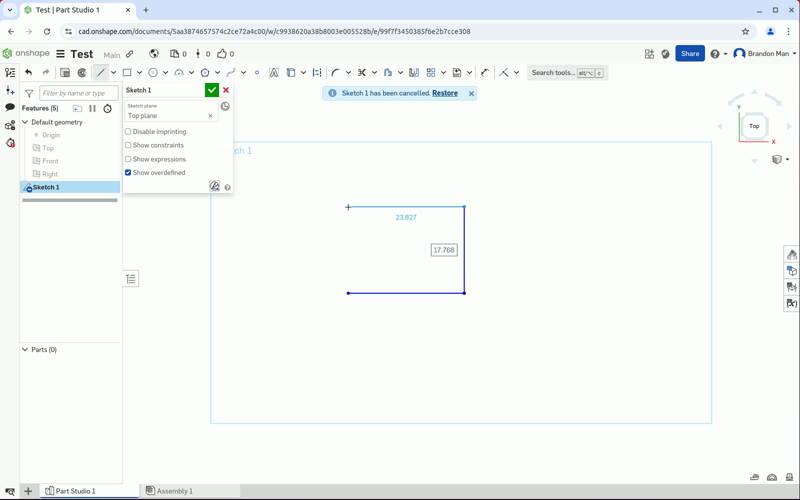
click(348, 206)
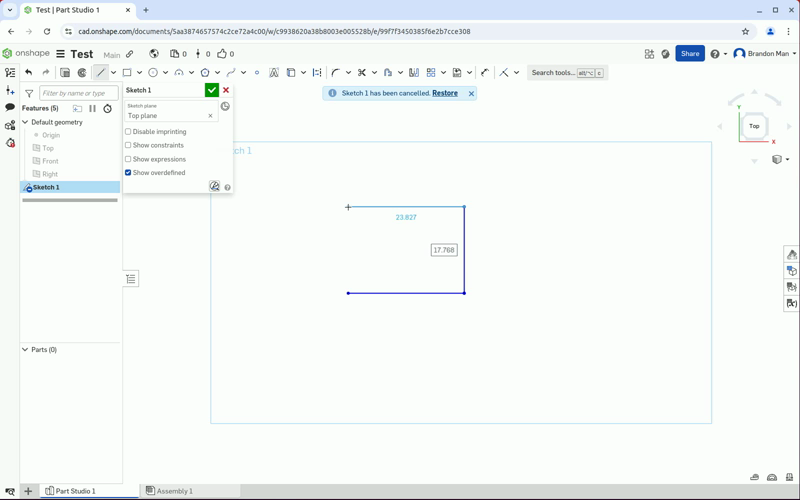
key_up(shift)
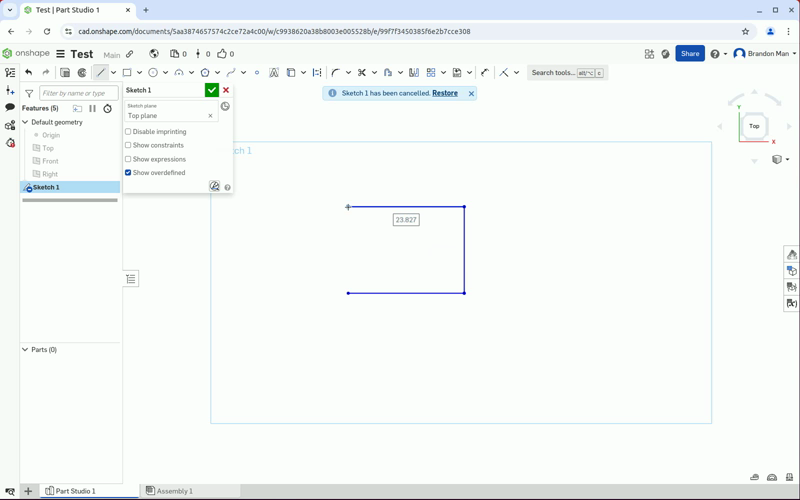
key_down(shift)
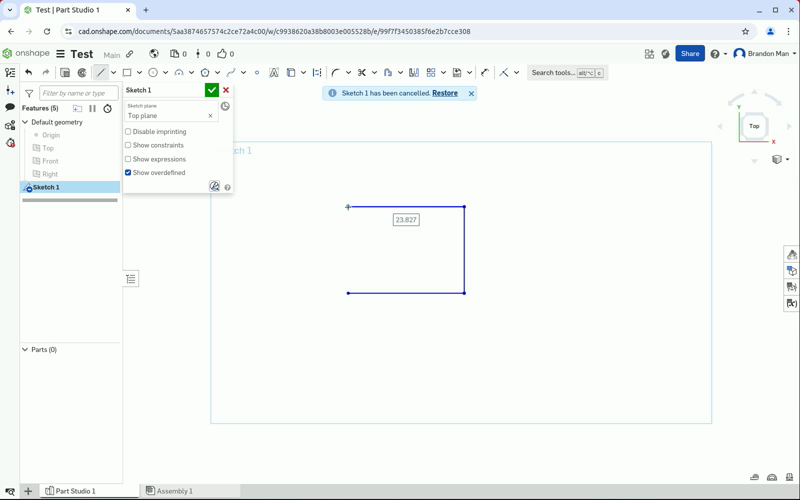
mouse_move(348, 293)
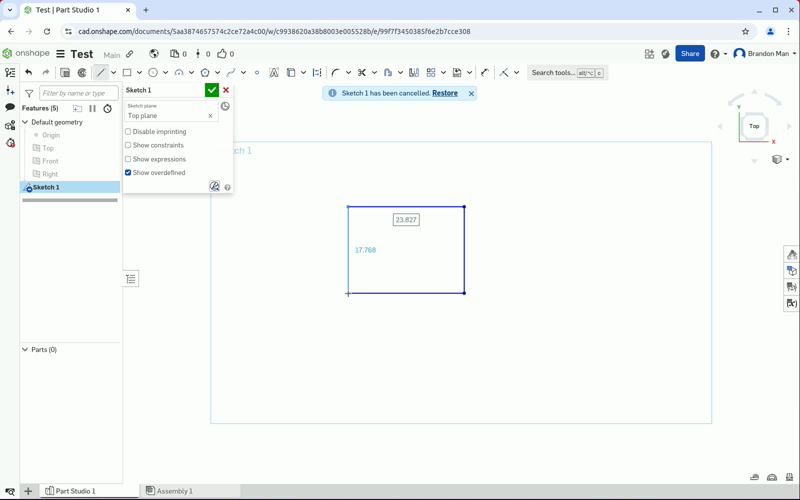
key_up(shift)
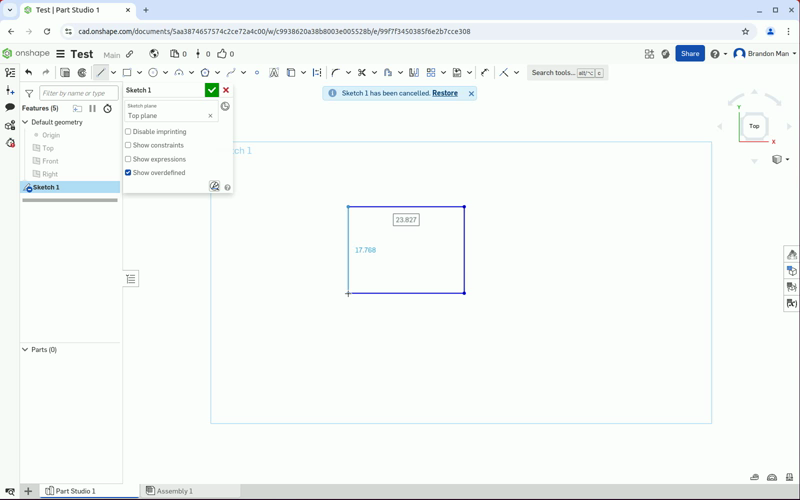
click(348, 293)
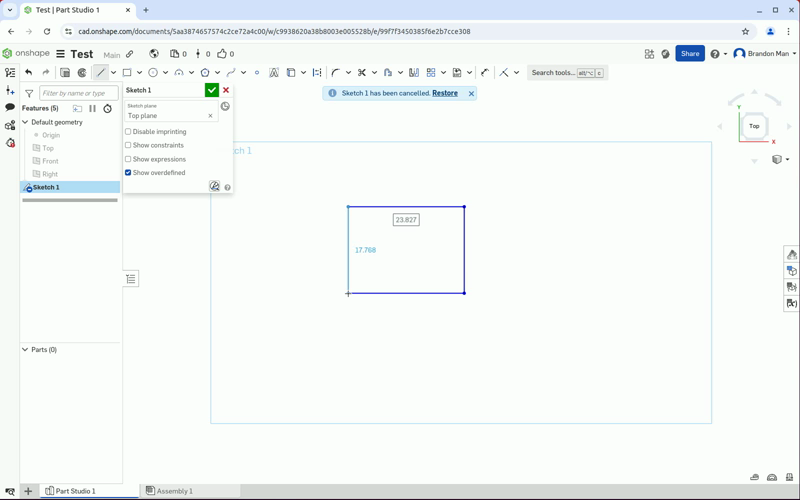
key(esc)
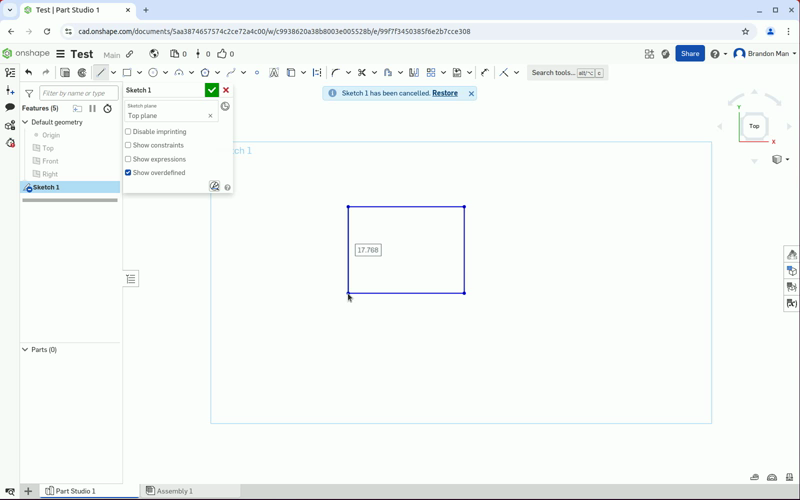
mouse_move(418, 225)
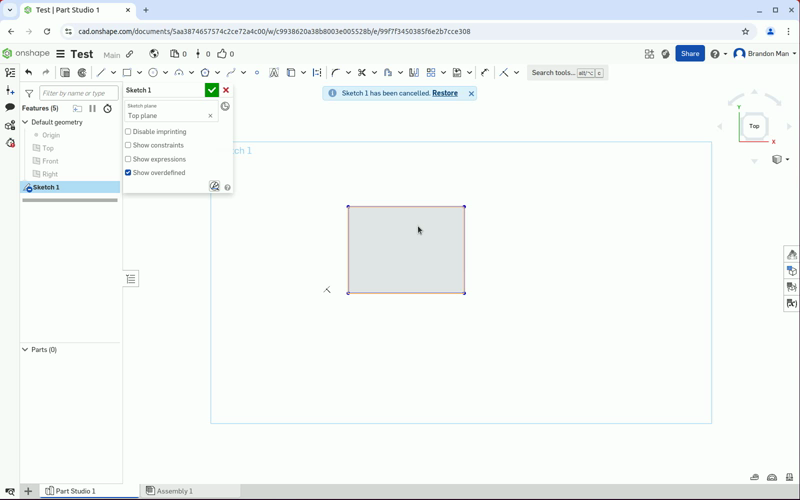
click(418, 225)
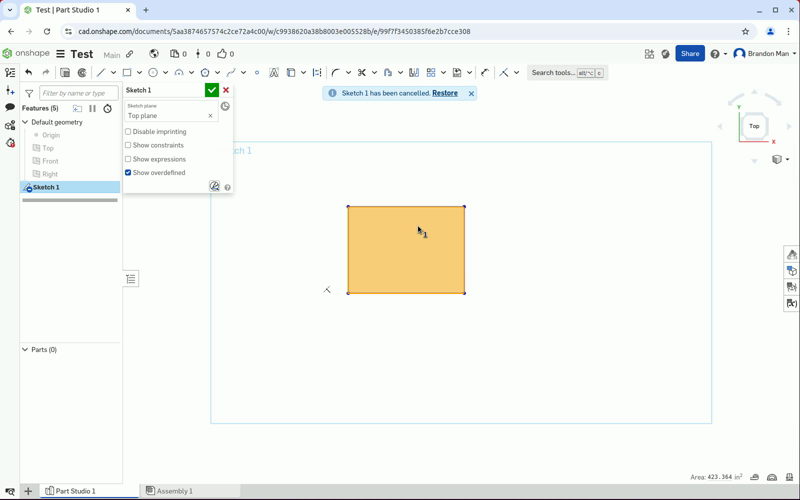
mouse_move(73, 352)
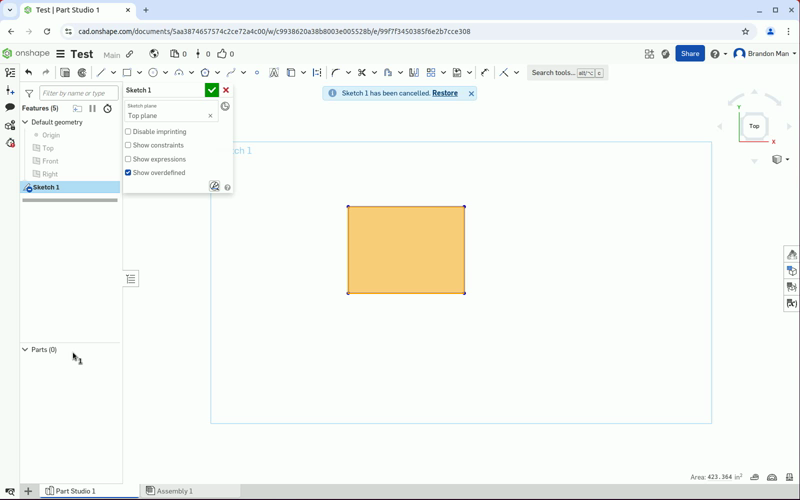
key(shift+y)
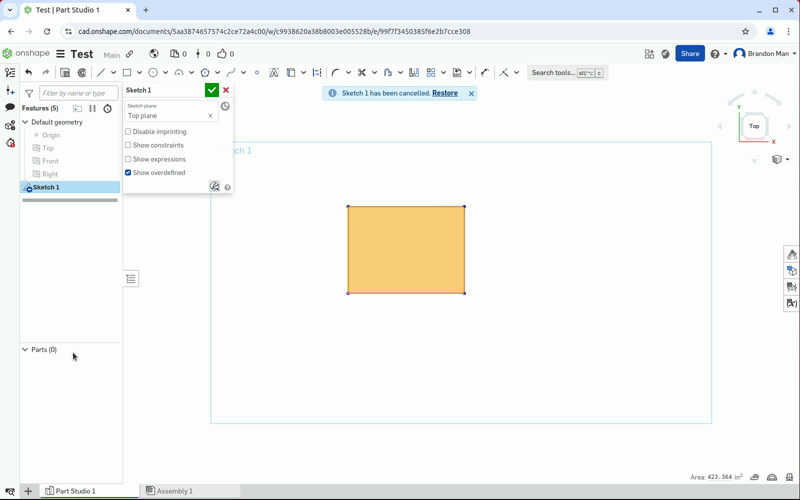
key(shift+e)
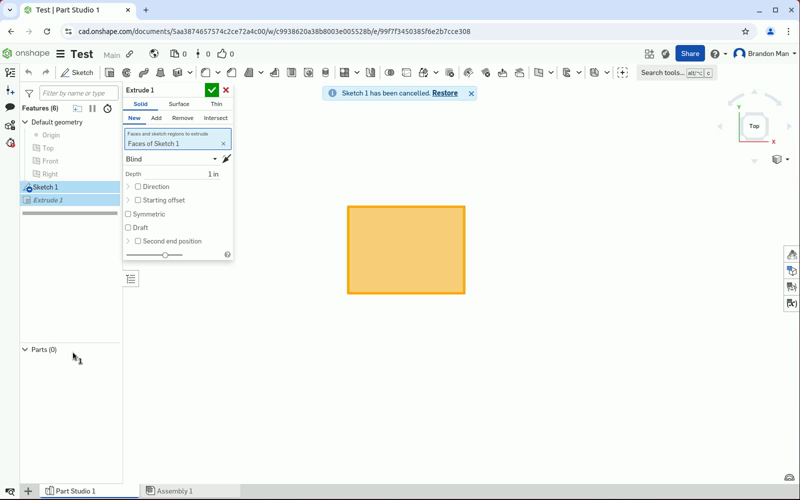
mouse_move(143, 106)
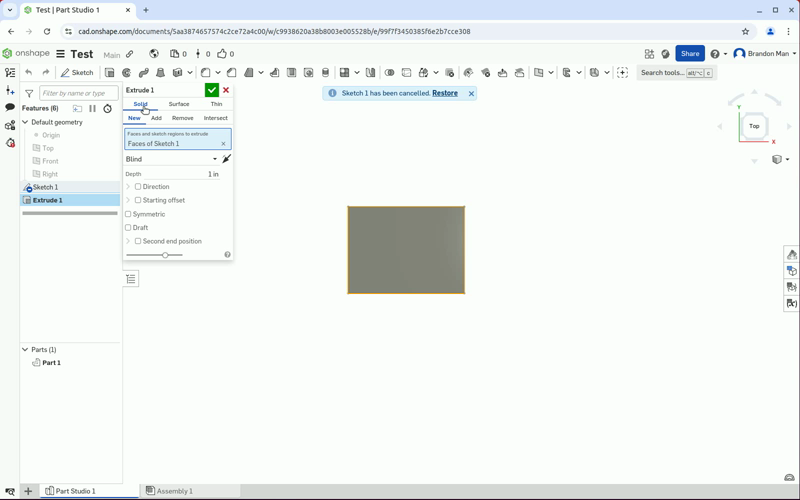
click(143, 106)
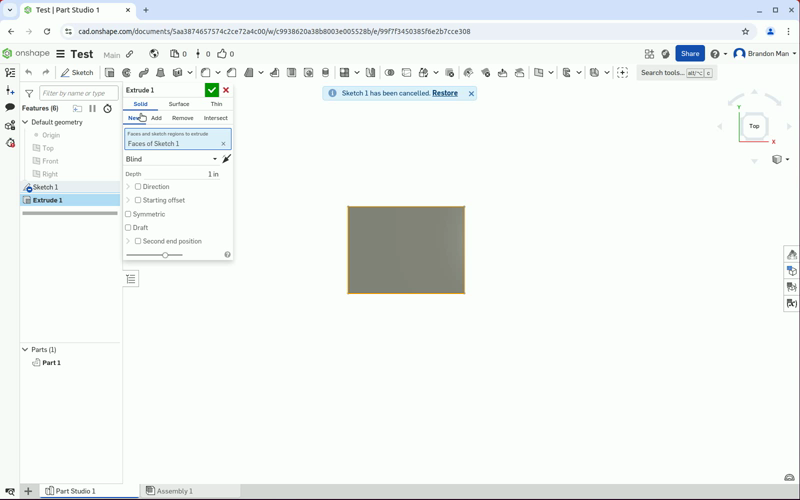
mouse_move(137, 120)
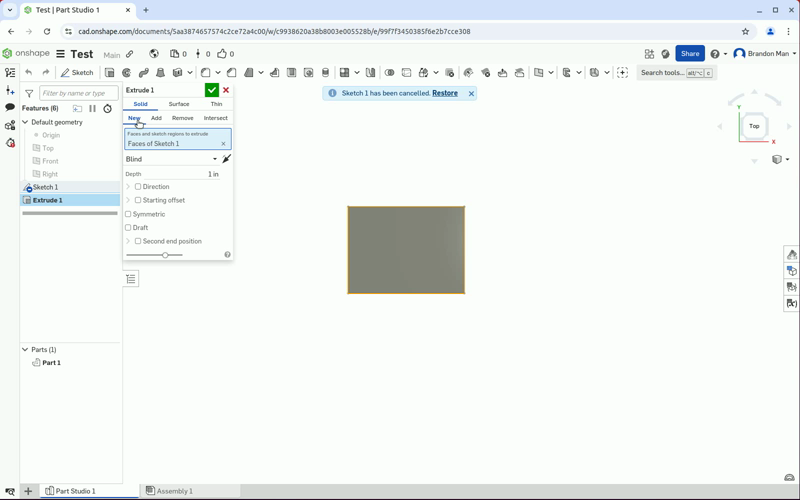
click(137, 120)
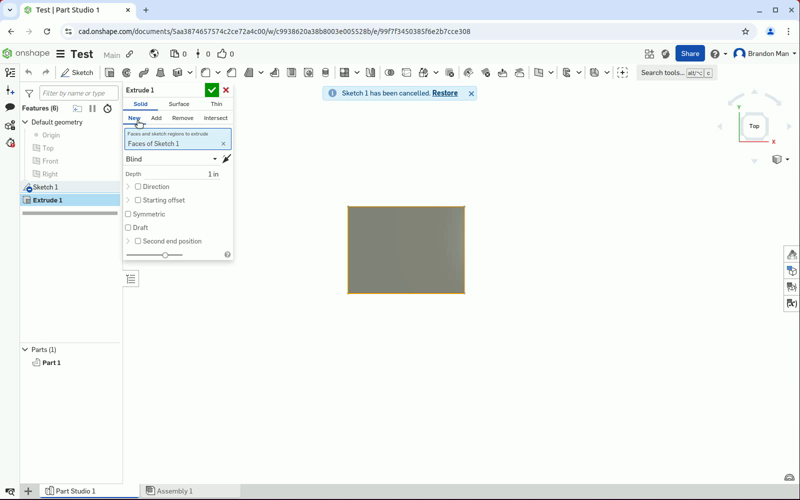
key(tab, 4)
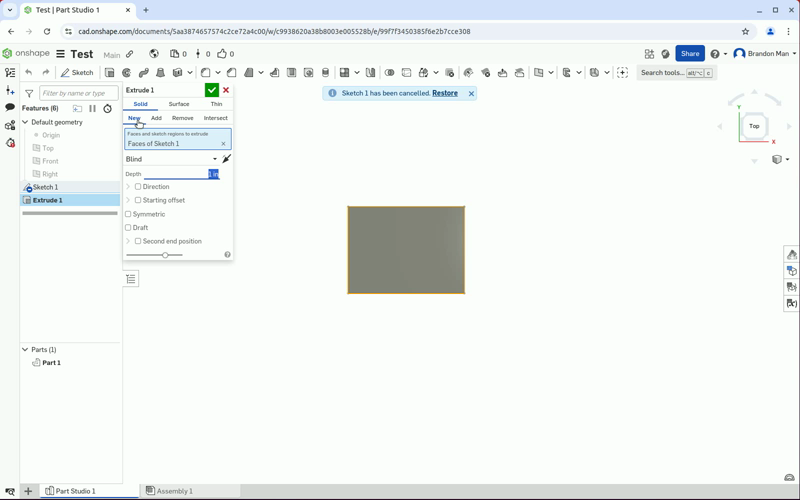
text(0.241)
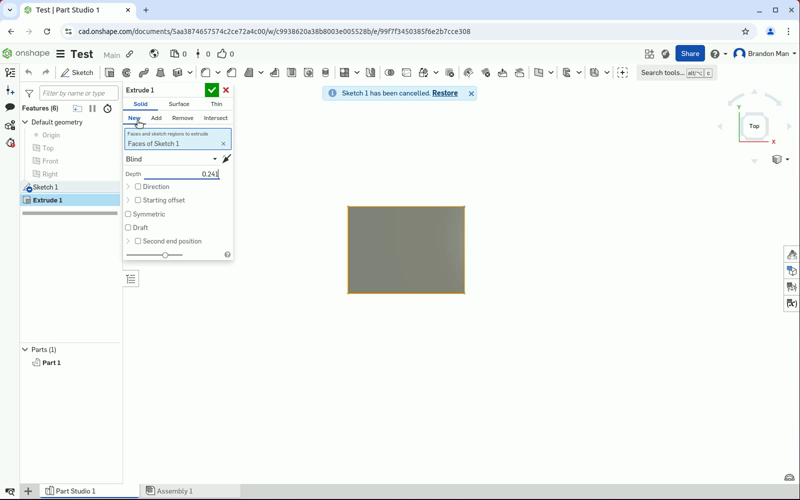
key(enter)
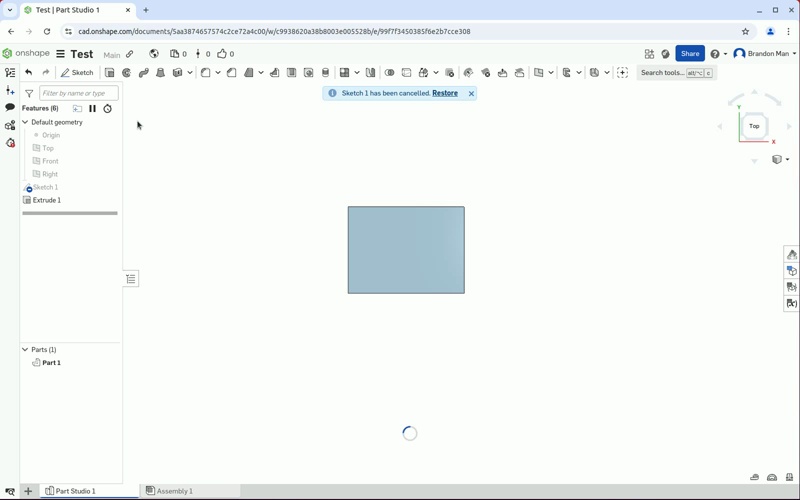
key(shift+h)
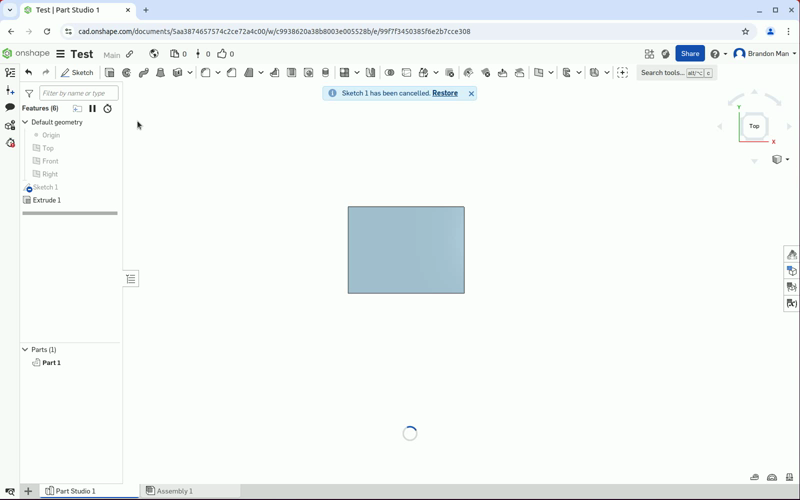
key(shift+h)
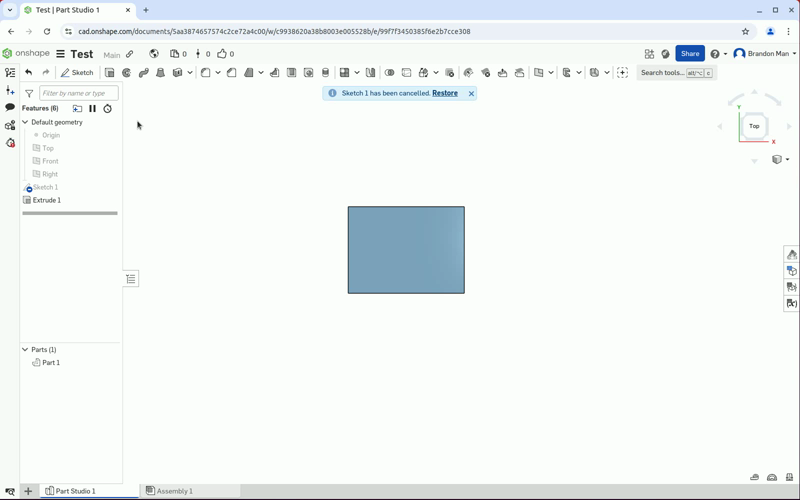
mouse_move(73, 189)
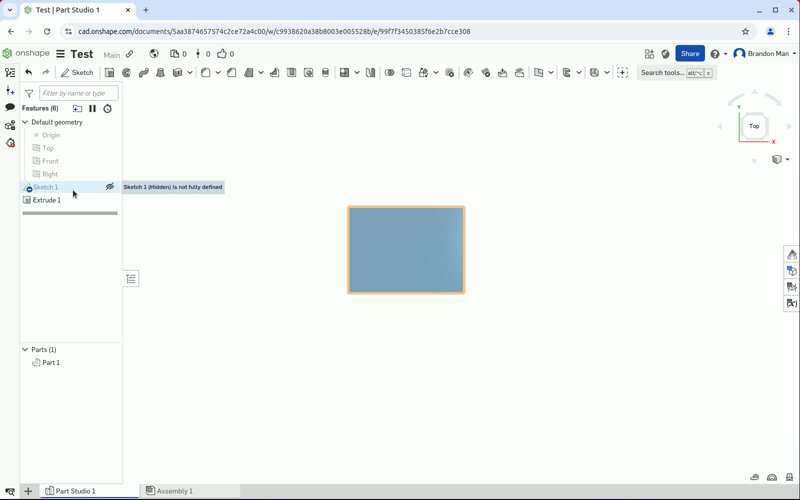
click(73, 189)
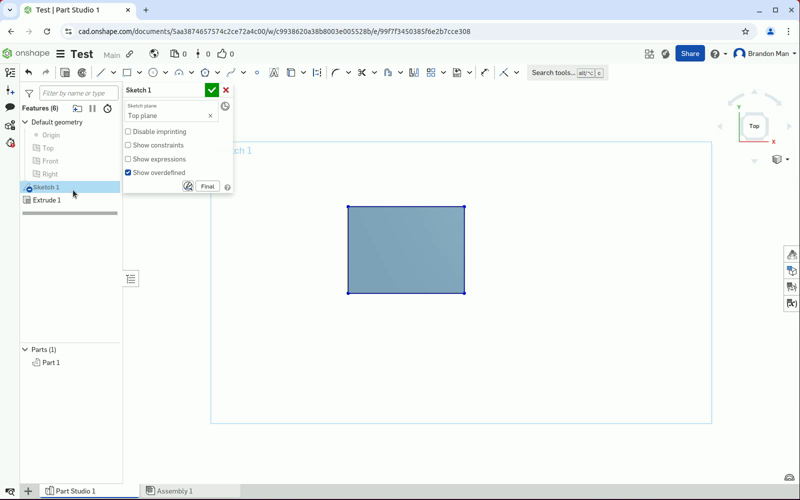
mouse_move(229, 92)
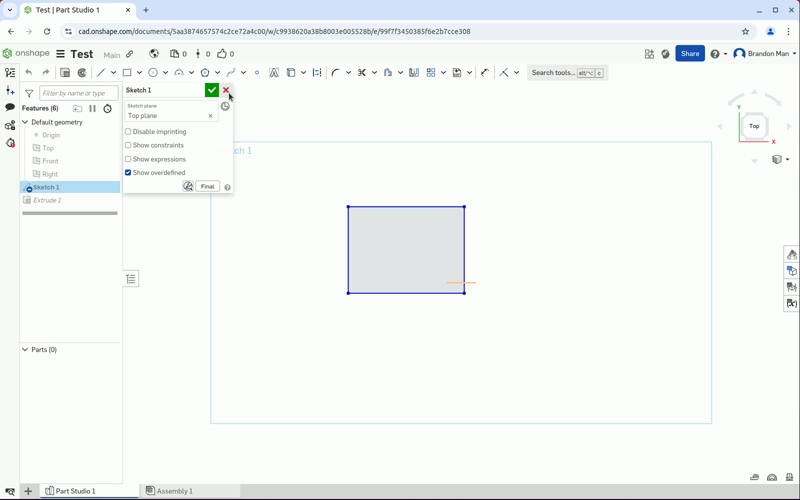
click(229, 92)
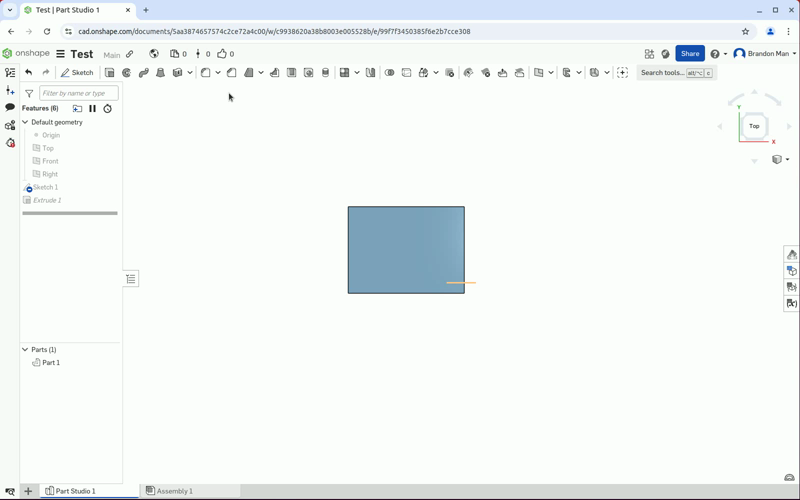
mouse_move(541, 75)
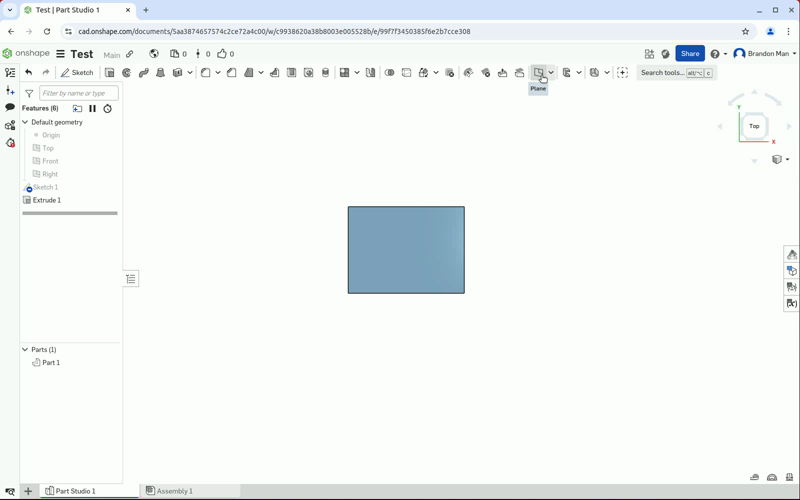
click(541, 75)
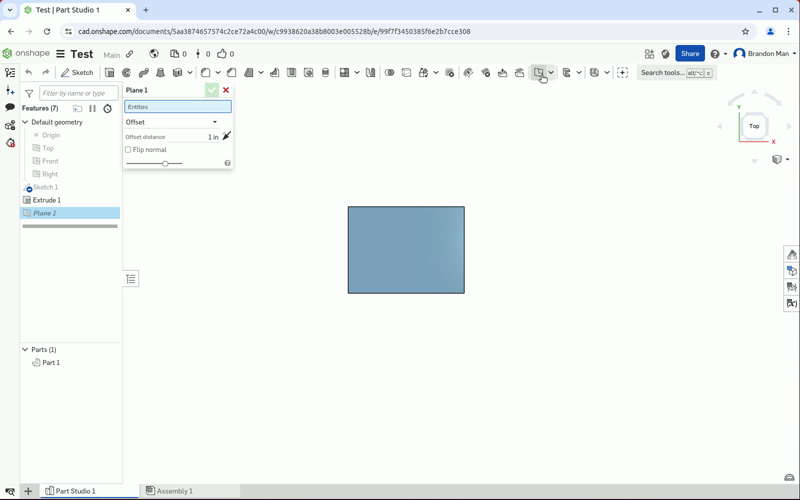
mouse_move(73, 150)
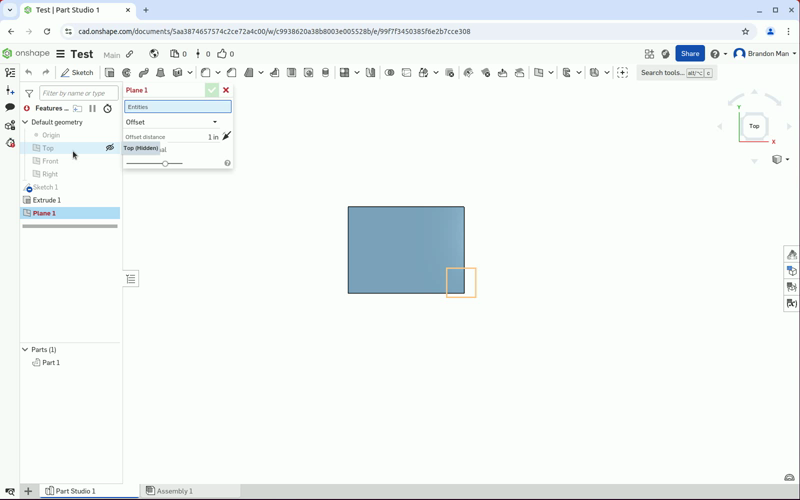
click(73, 150)
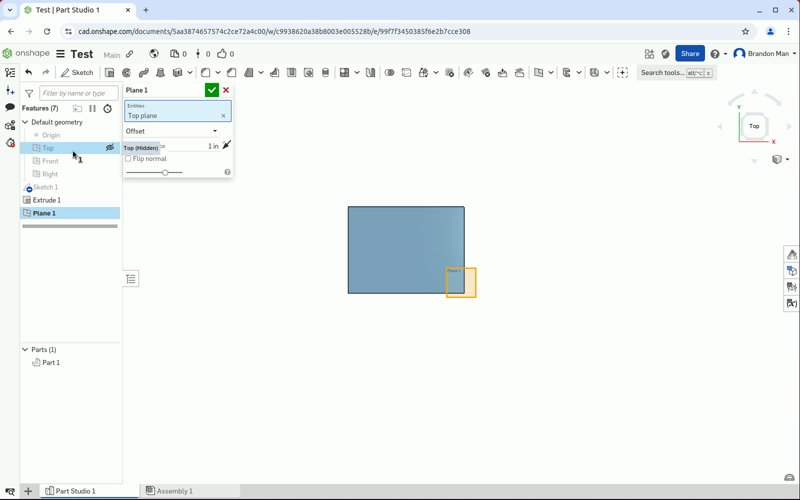
key(tab, 2)
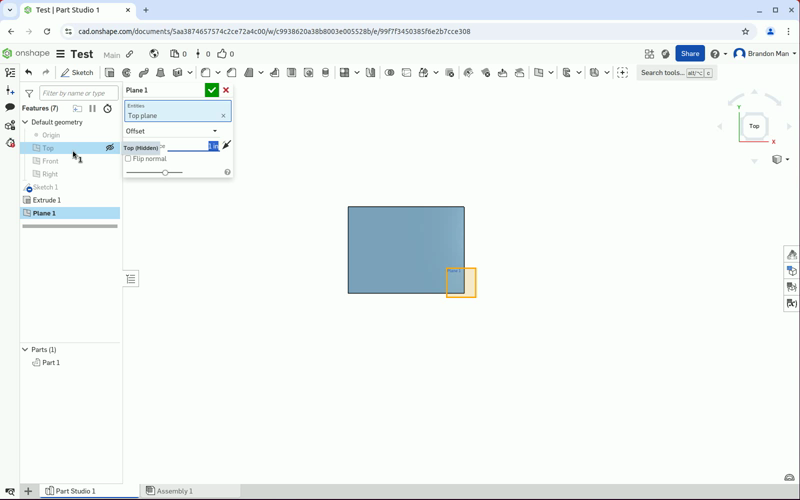
text(0.246)
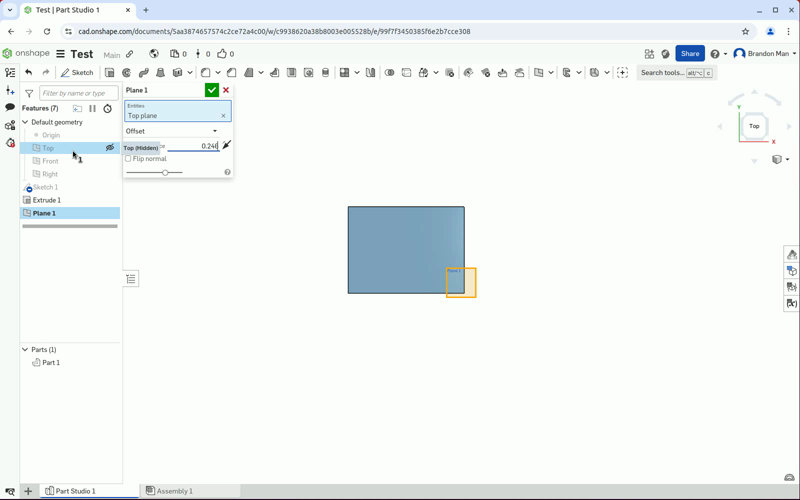
key(enter, 2)
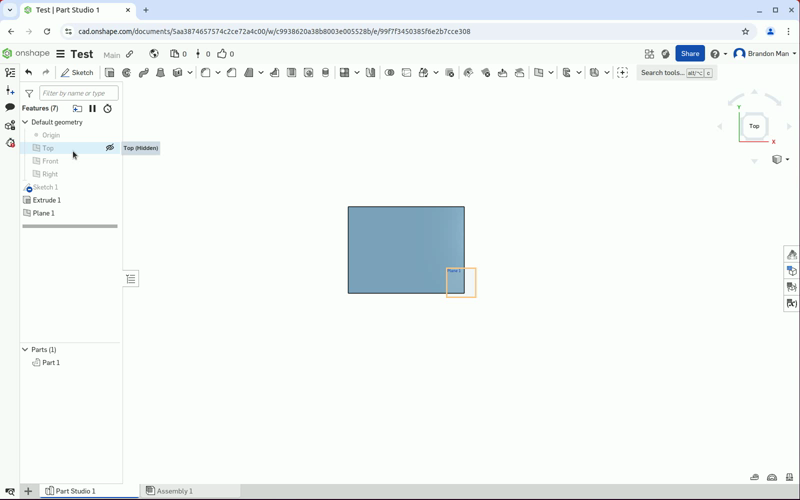
key(shift+s)
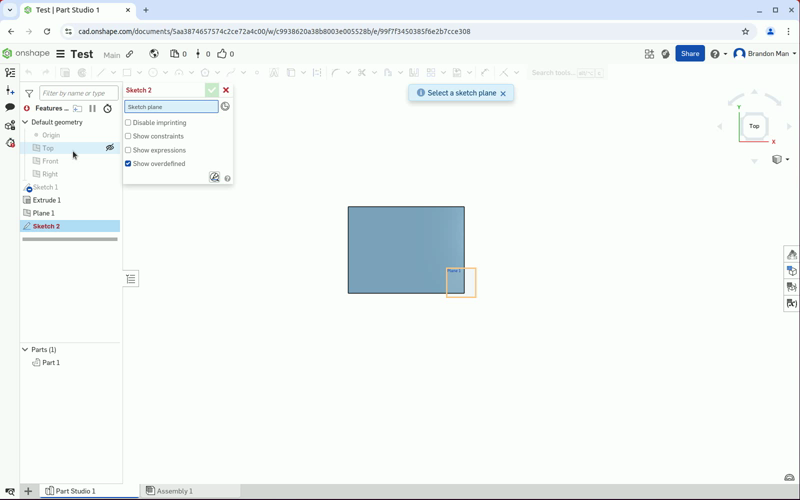
mouse_move(73, 215)
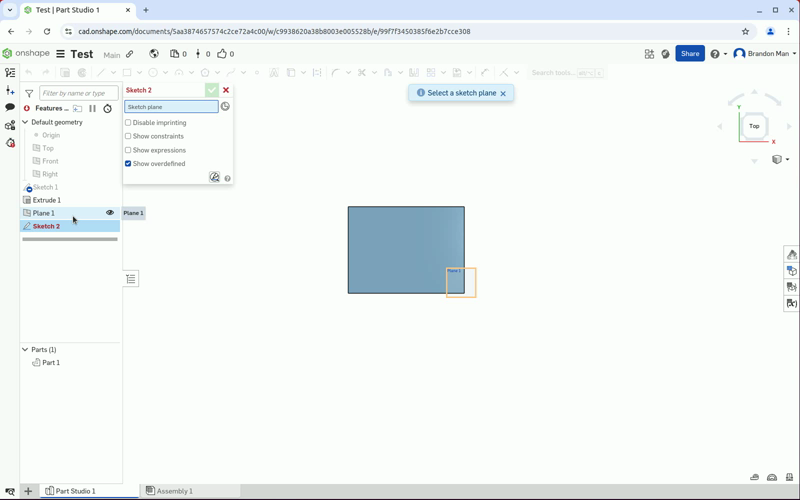
click(73, 215)
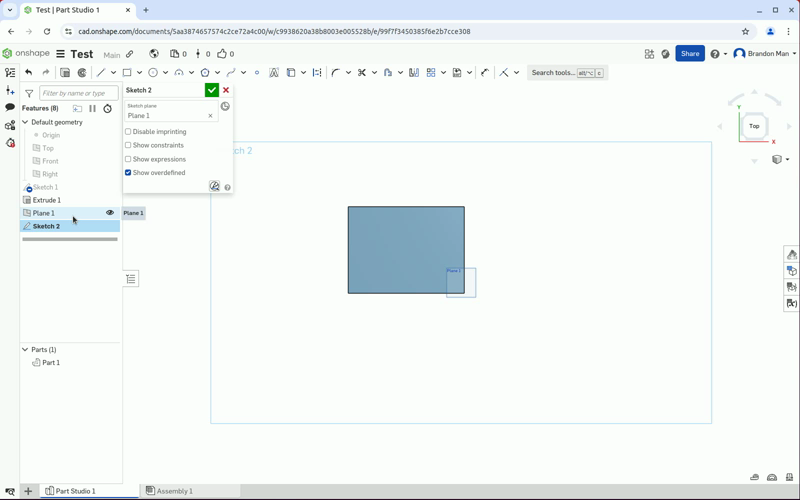
mouse_move(73, 352)
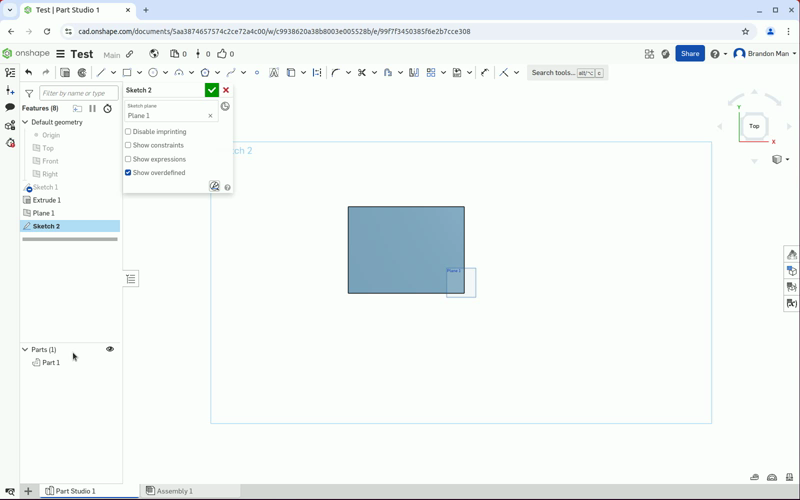
key(y)
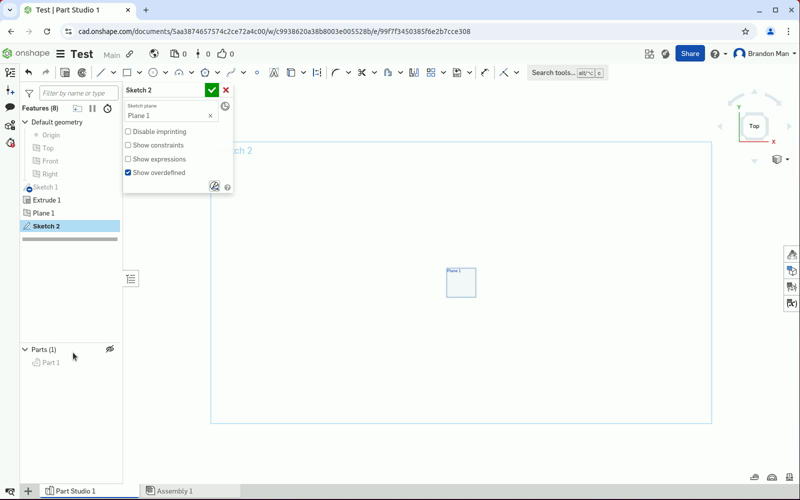
key(l)
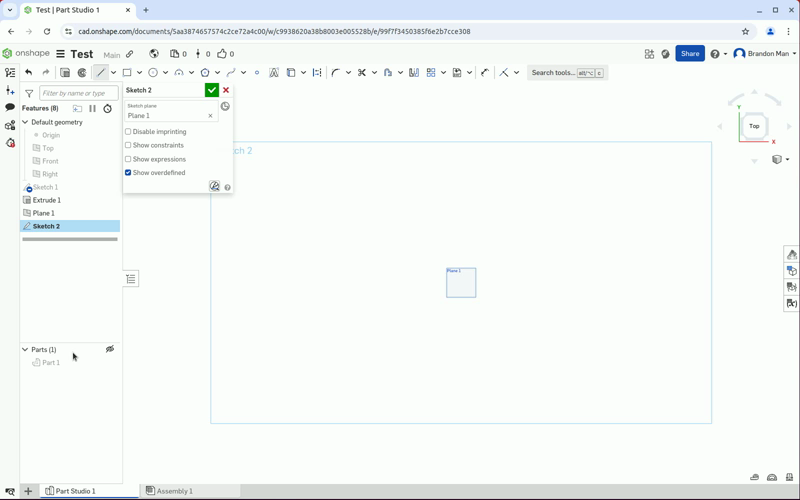
key_down(shift)
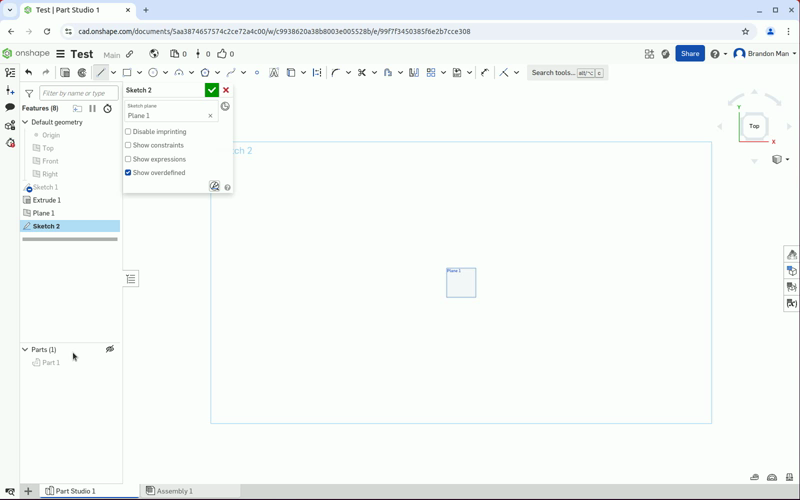
mouse_move(461, 209)
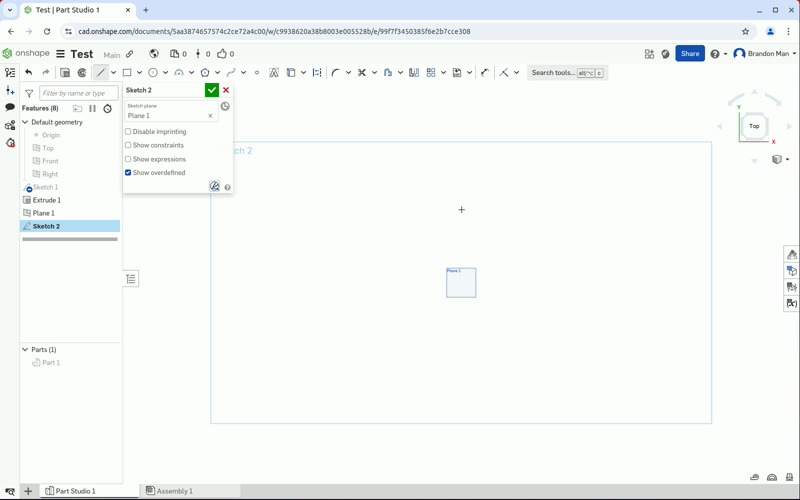
click(461, 209)
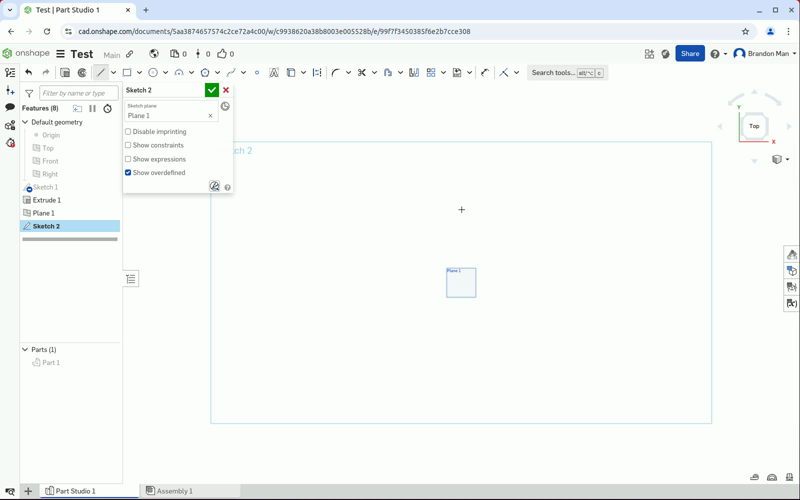
key_up(shift)
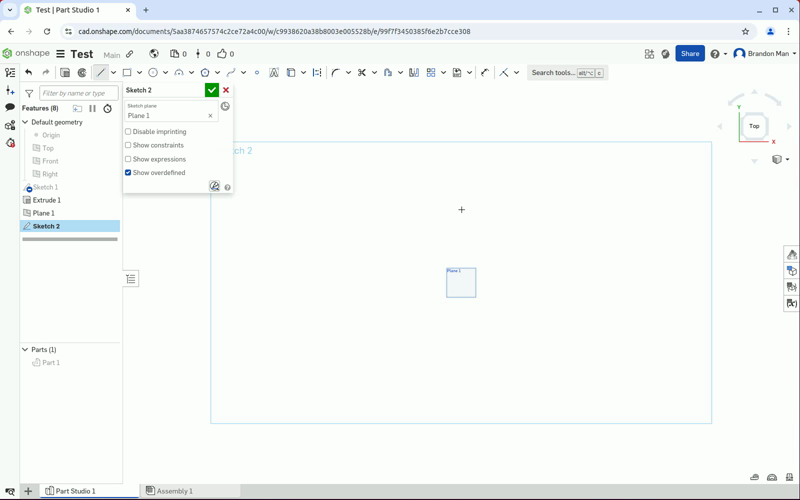
key_down(shift)
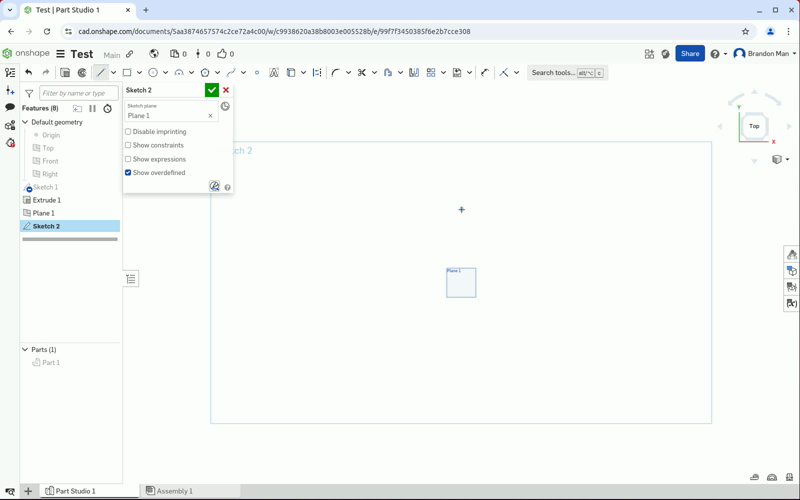
mouse_move(492, 209)
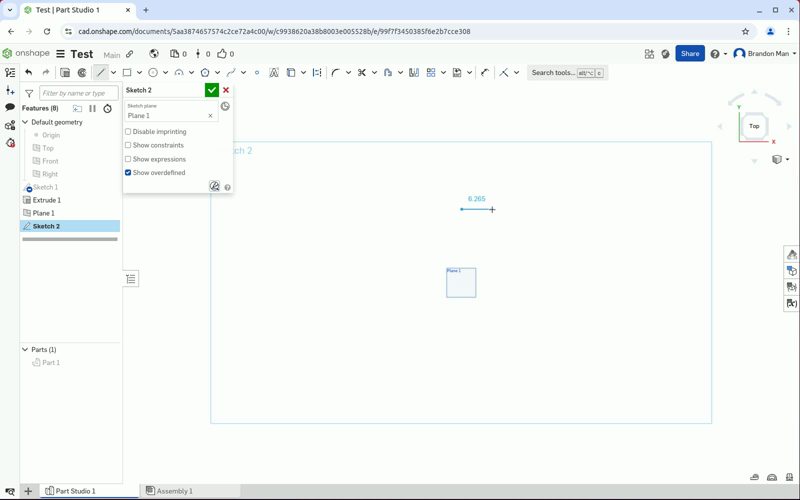
mouse_move(465, 209)
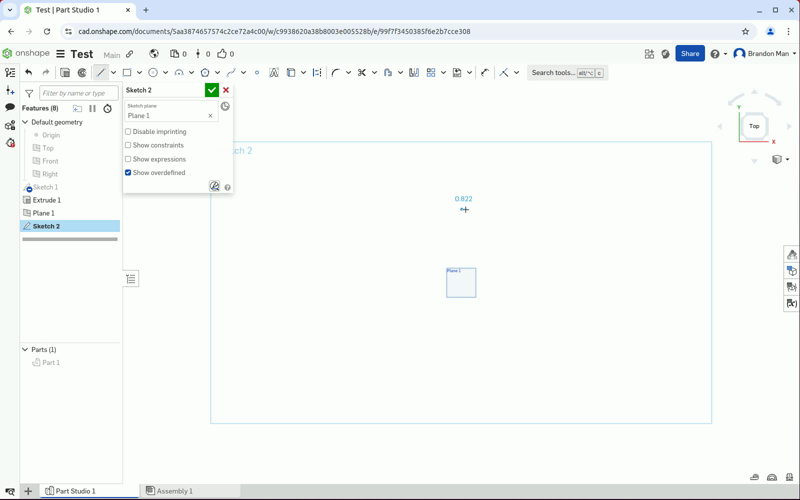
scroll(6)
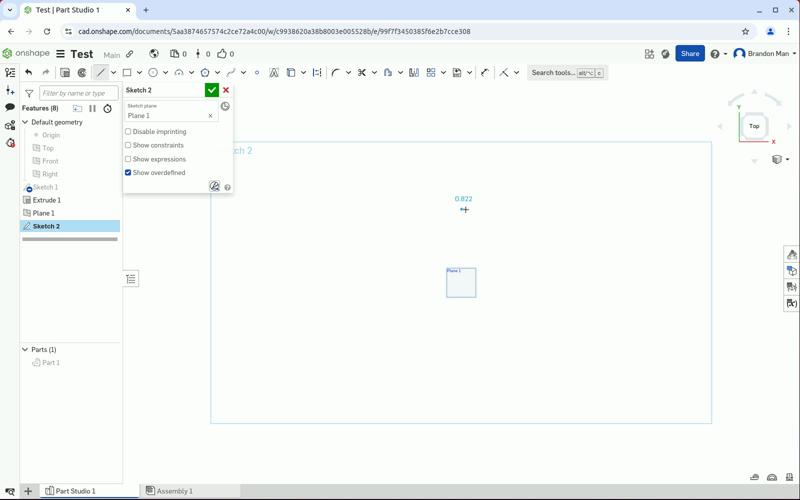
scroll(6)
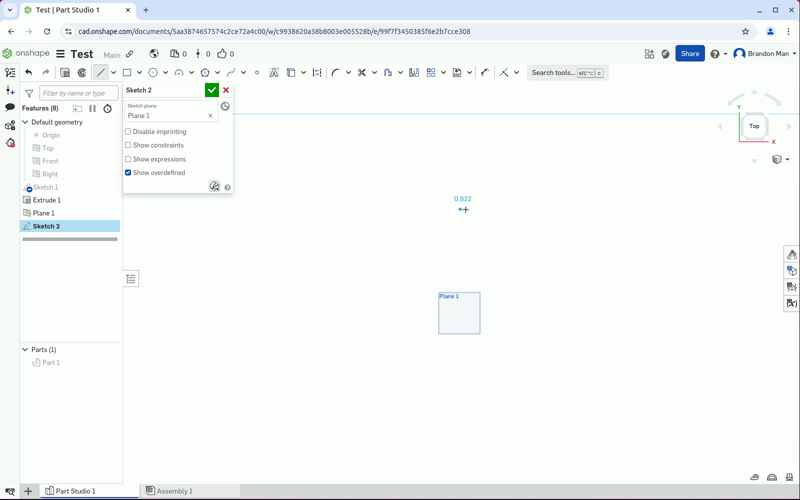
scroll(6)
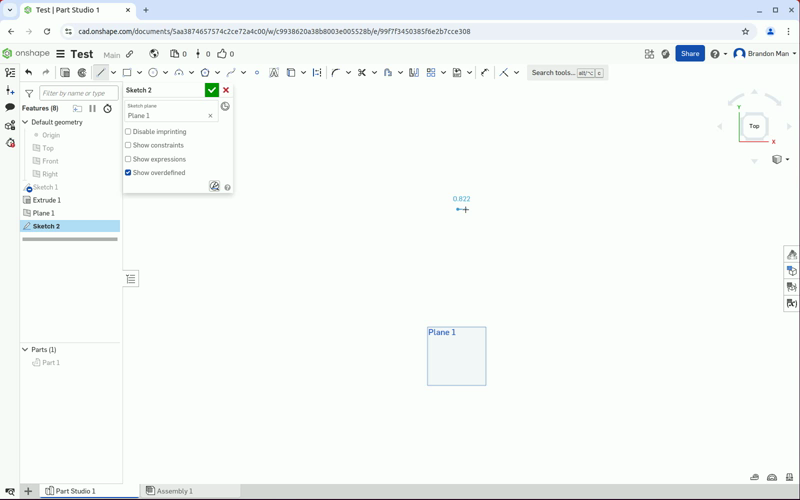
scroll(6)
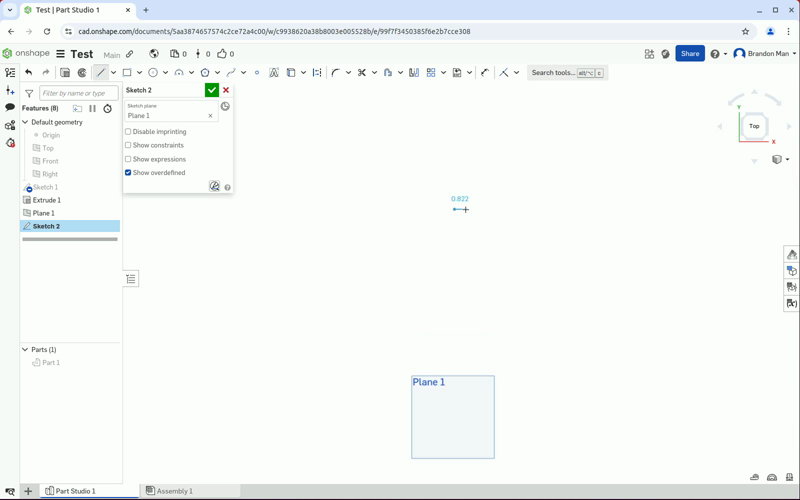
scroll(6)
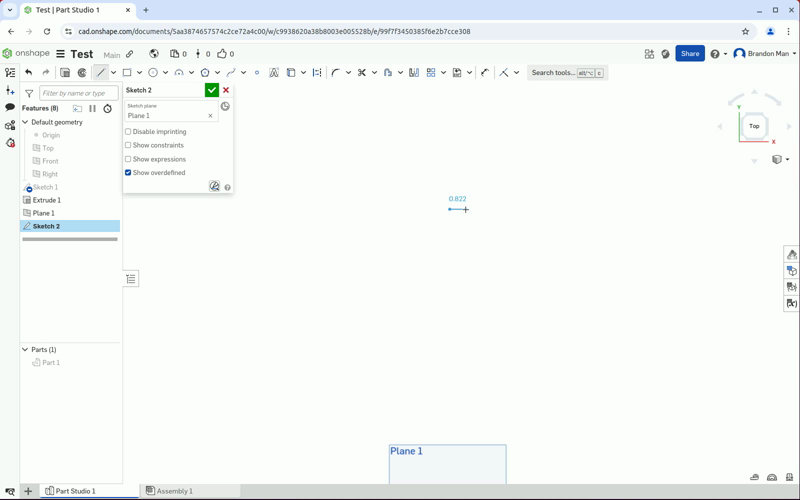
scroll(6)
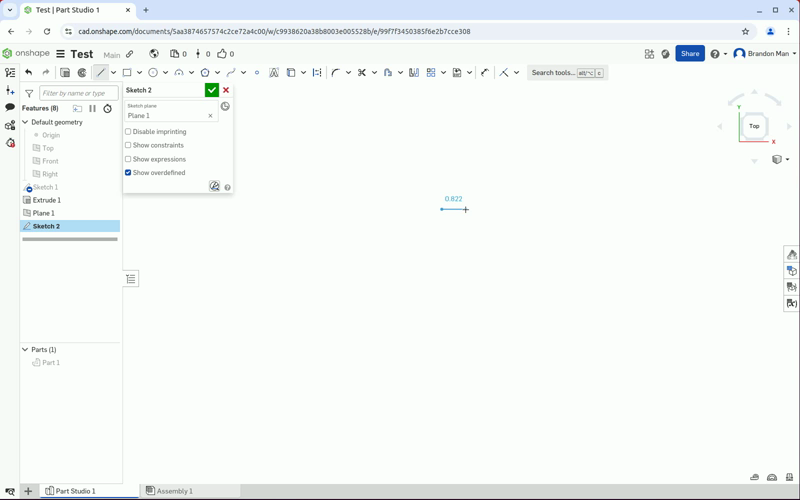
scroll(6)
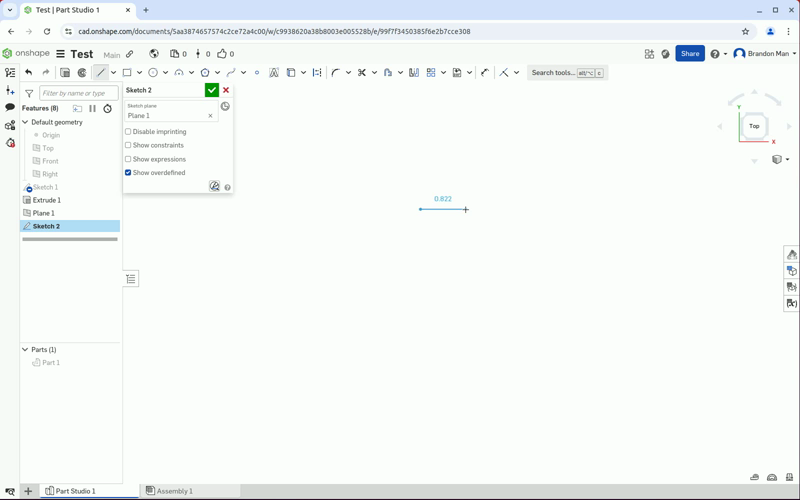
click(465, 209)
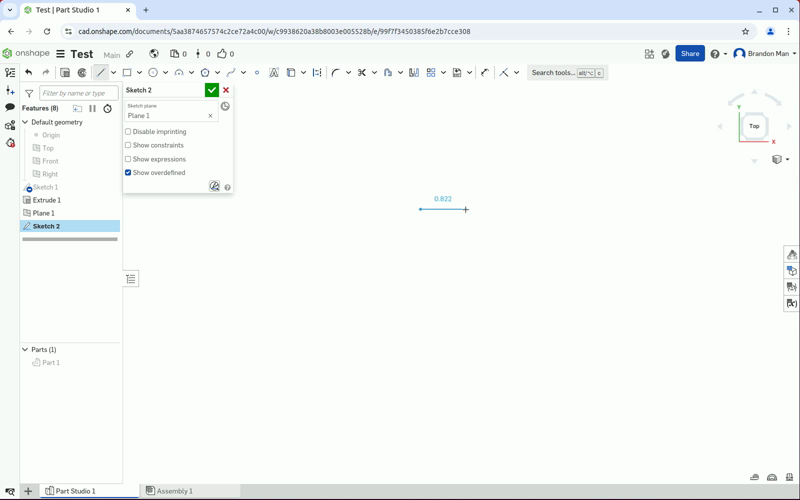
scroll(-6)
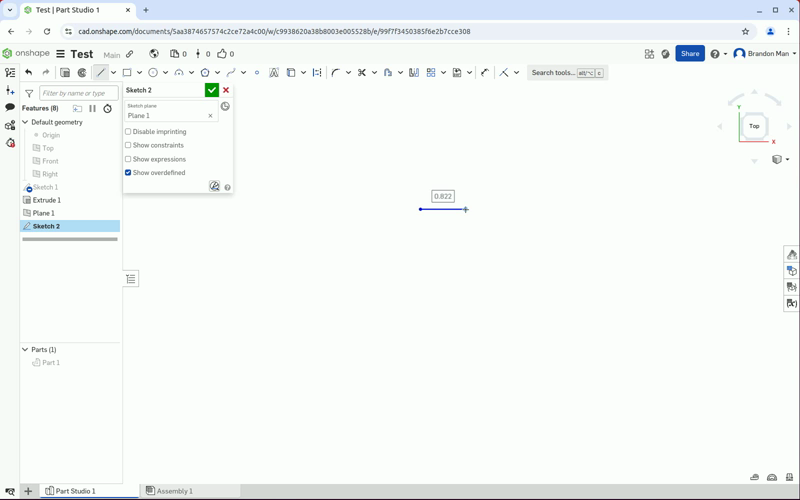
scroll(-6)
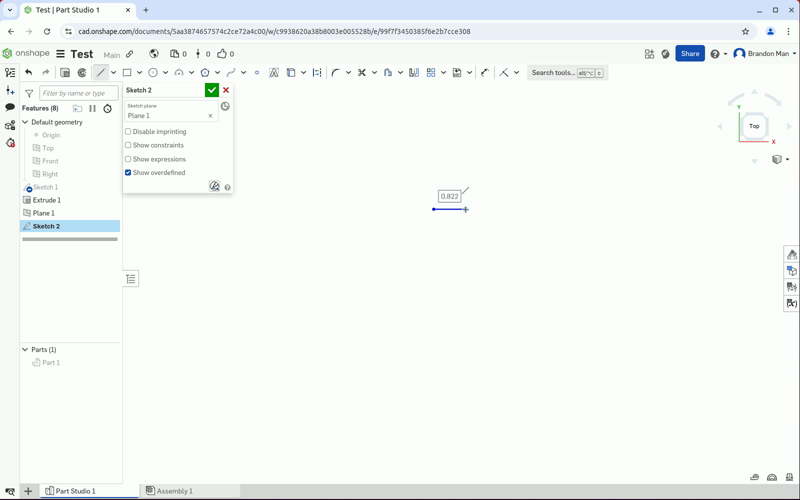
scroll(-6)
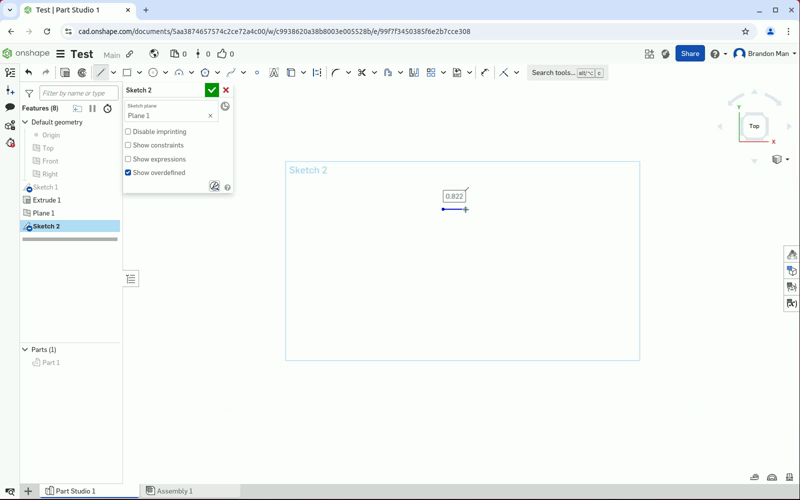
scroll(-6)
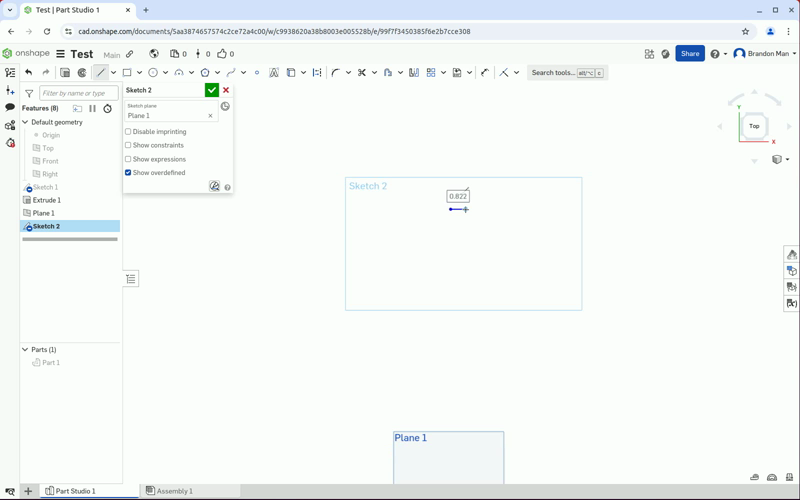
scroll(-6)
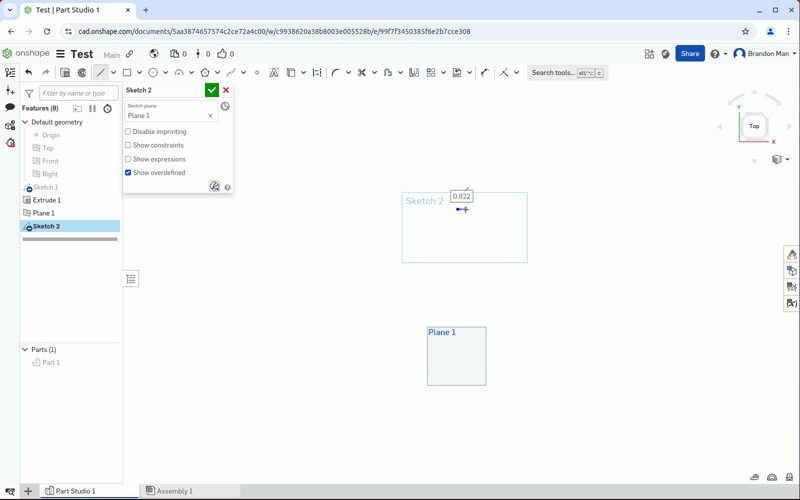
scroll(-6)
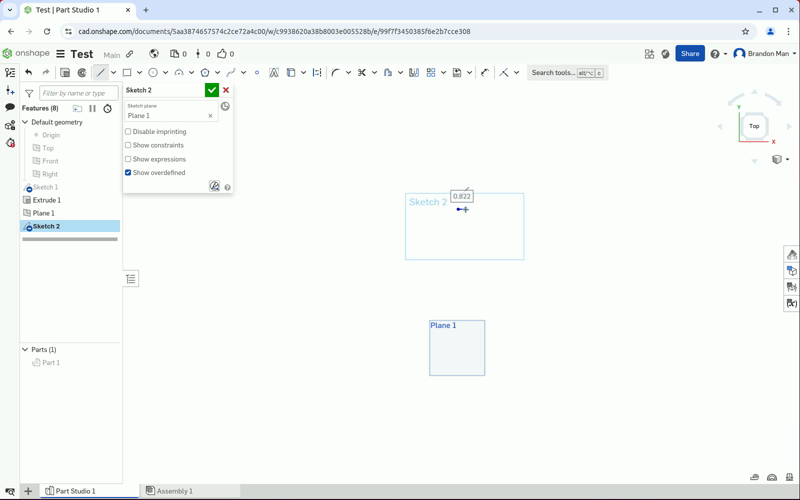
scroll(-6)
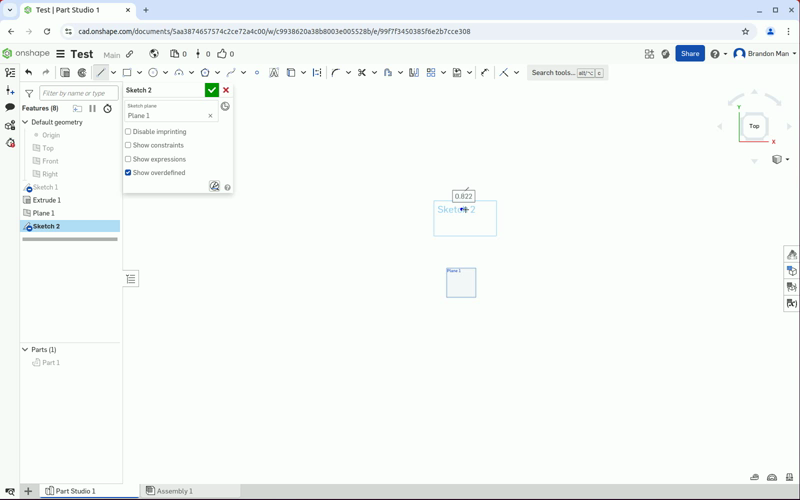
key_up(shift)
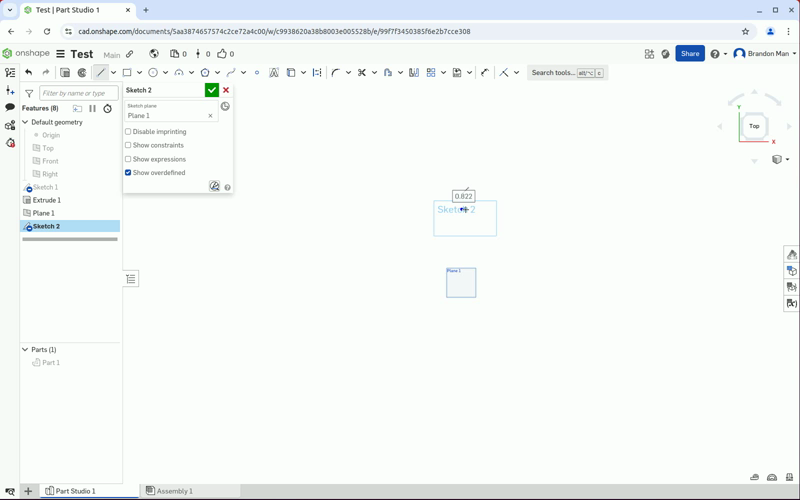
key_down(shift)
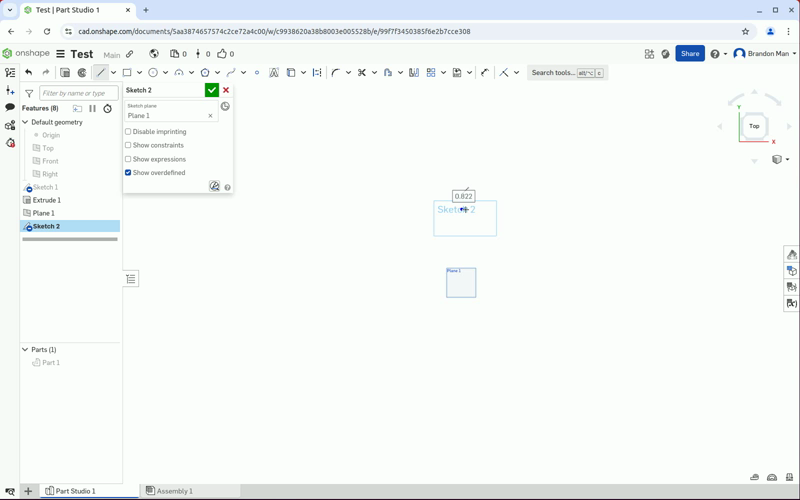
mouse_move(495, 209)
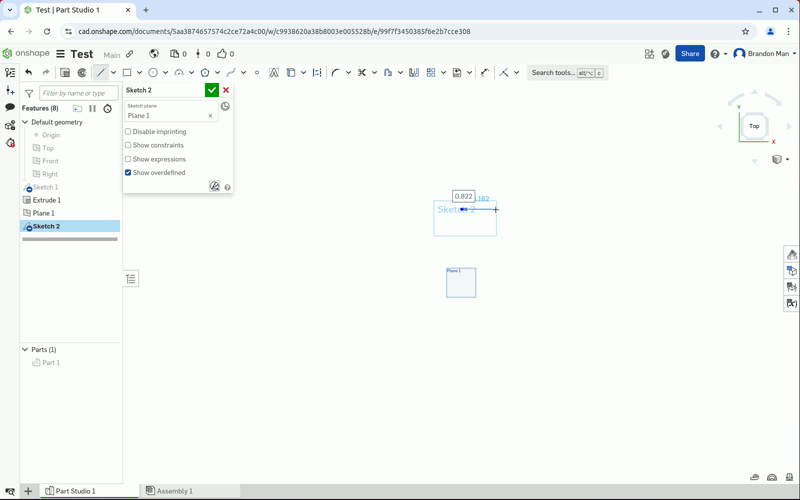
mouse_move(465, 205)
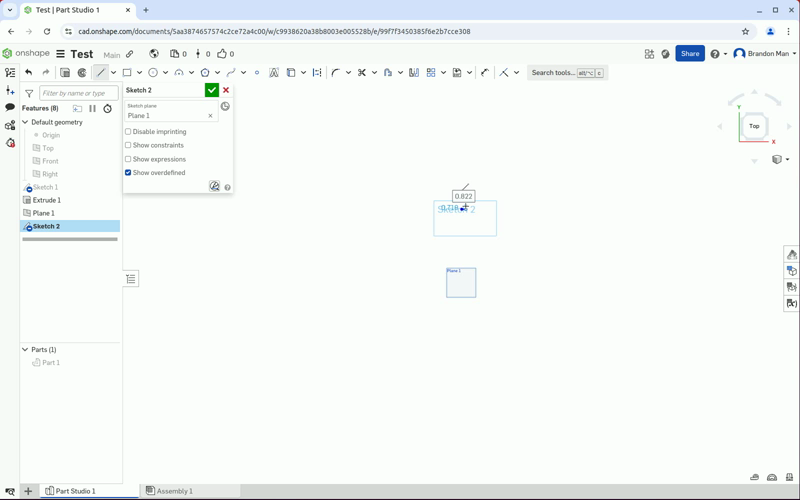
scroll(6)
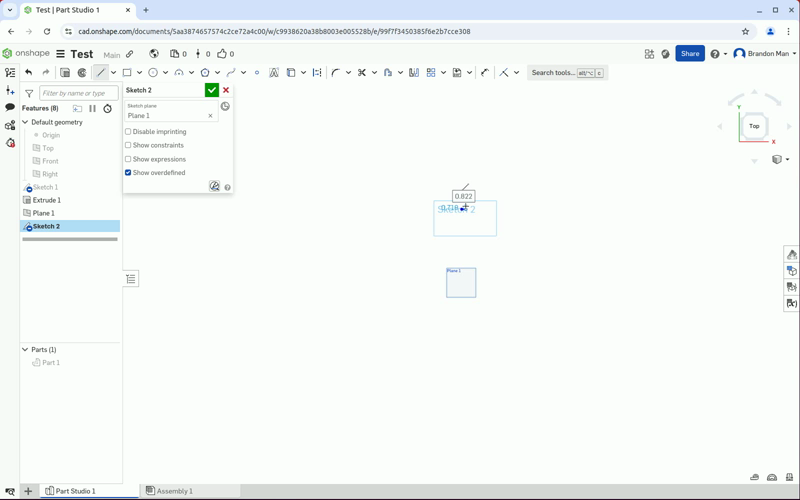
scroll(6)
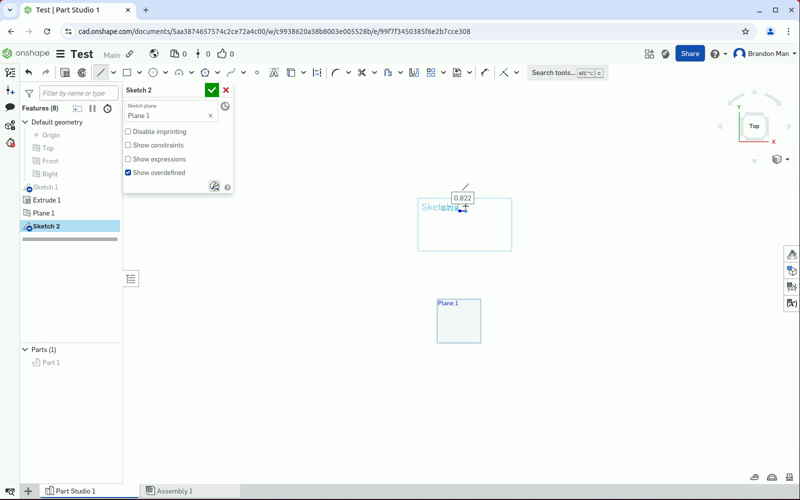
scroll(6)
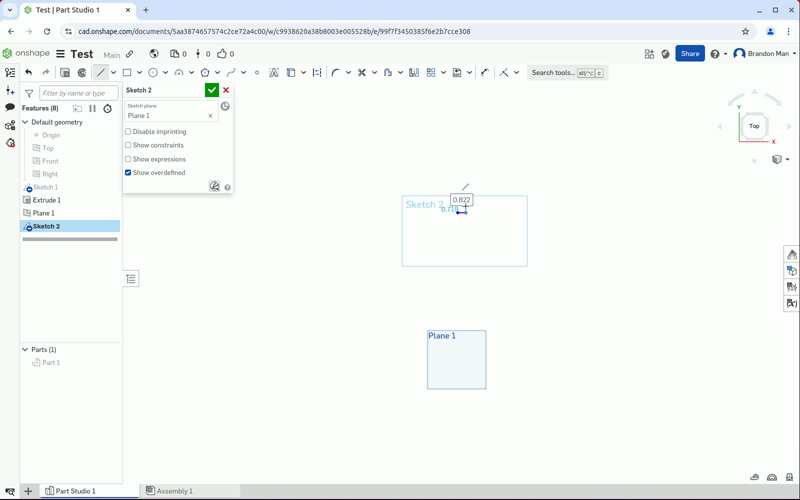
scroll(6)
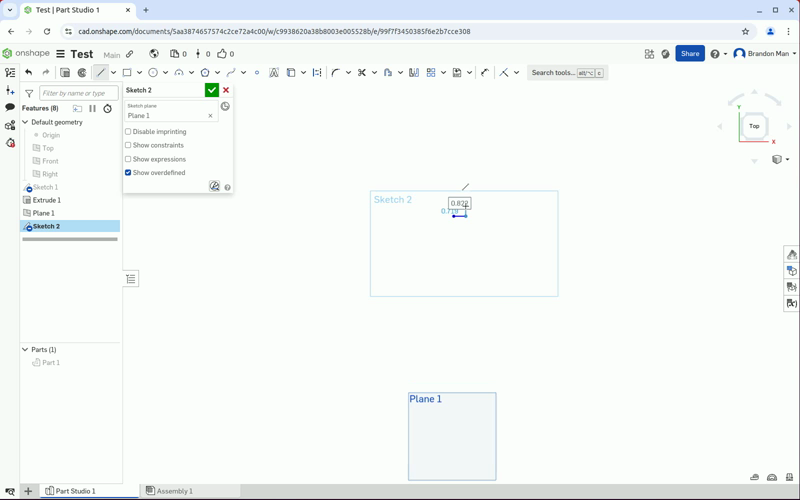
scroll(6)
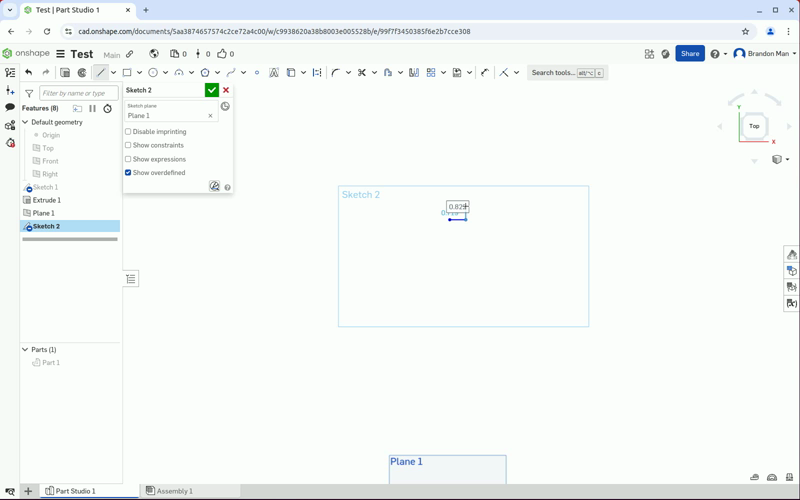
scroll(6)
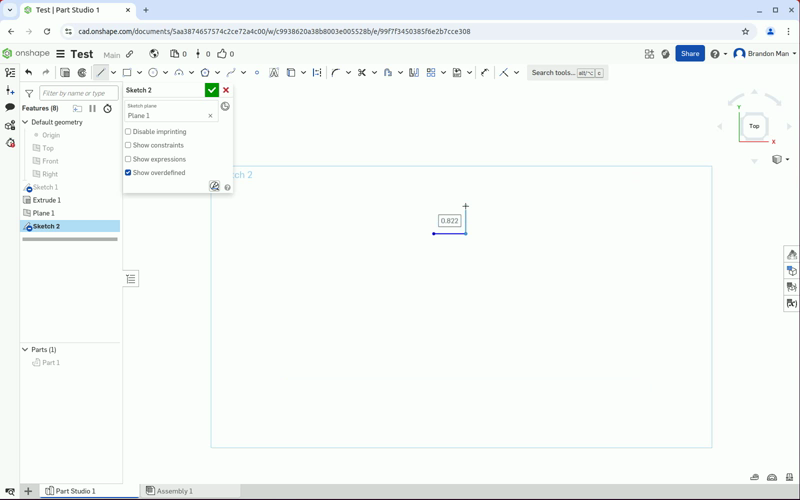
scroll(6)
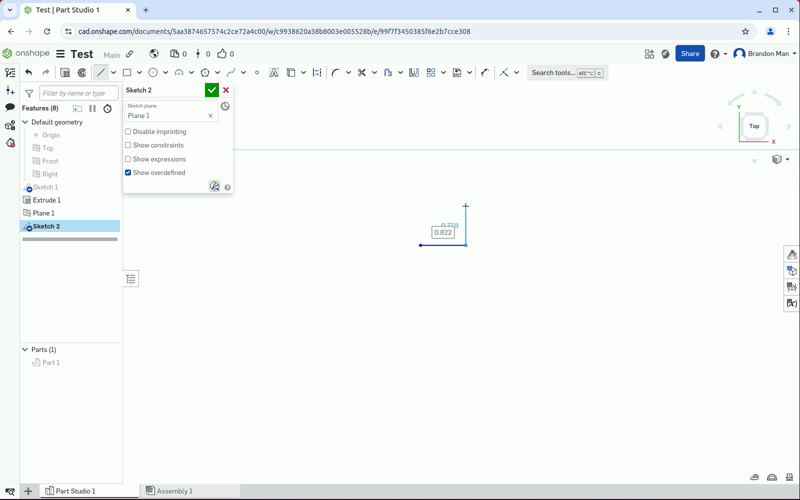
click(465, 205)
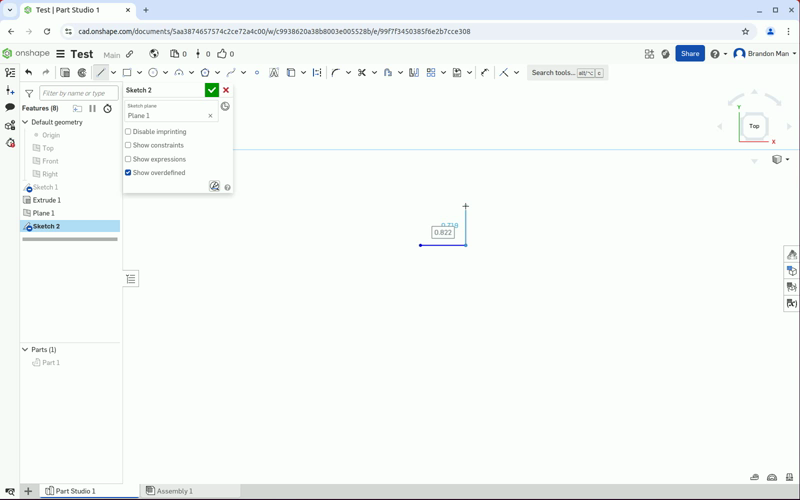
scroll(-6)
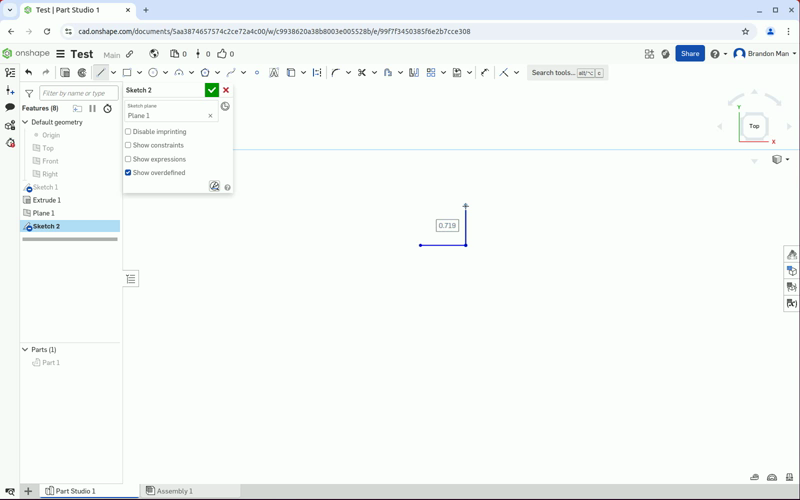
scroll(-6)
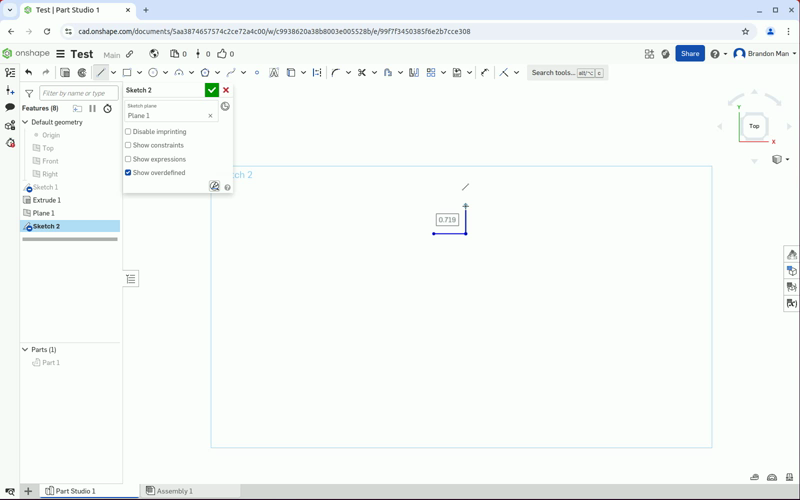
scroll(-6)
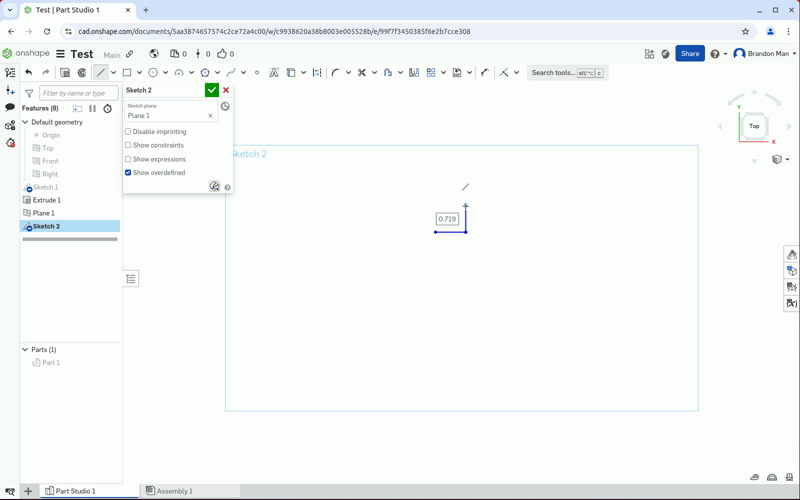
scroll(-6)
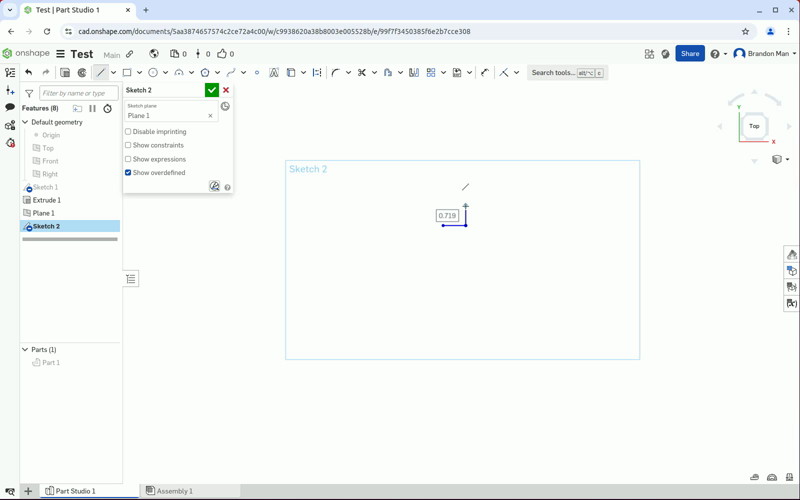
scroll(-6)
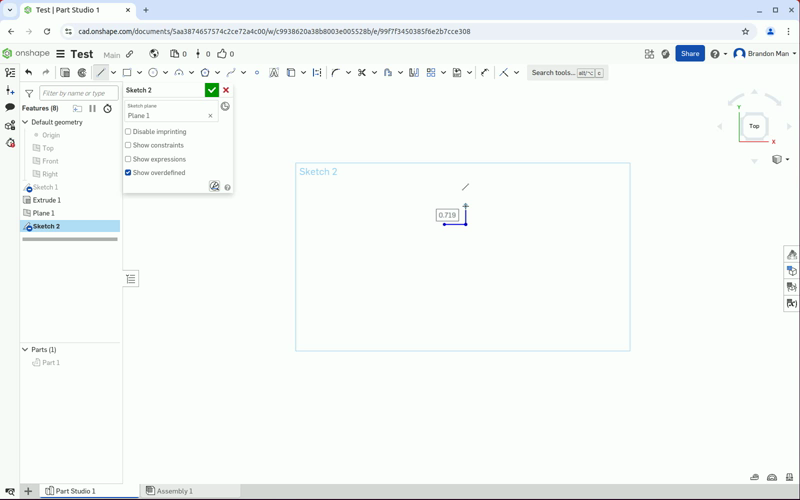
scroll(-6)
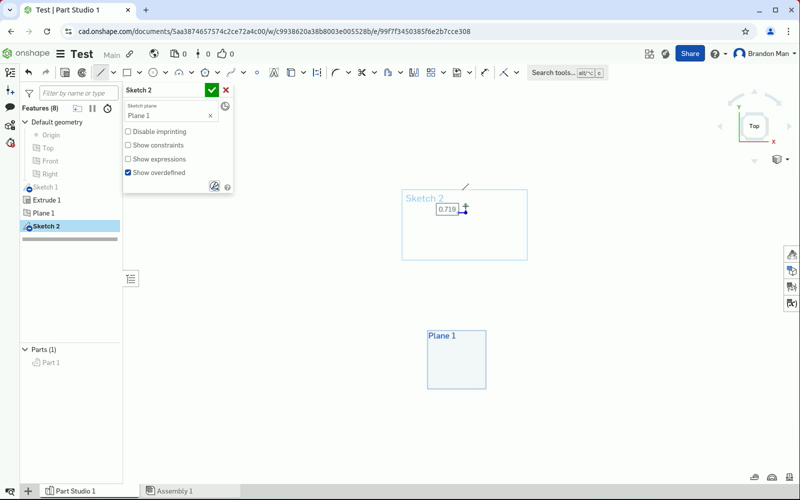
scroll(-6)
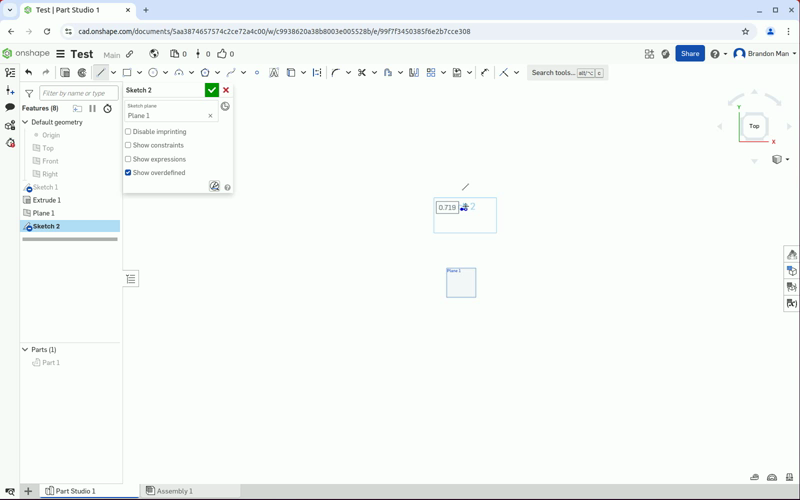
key_up(shift)
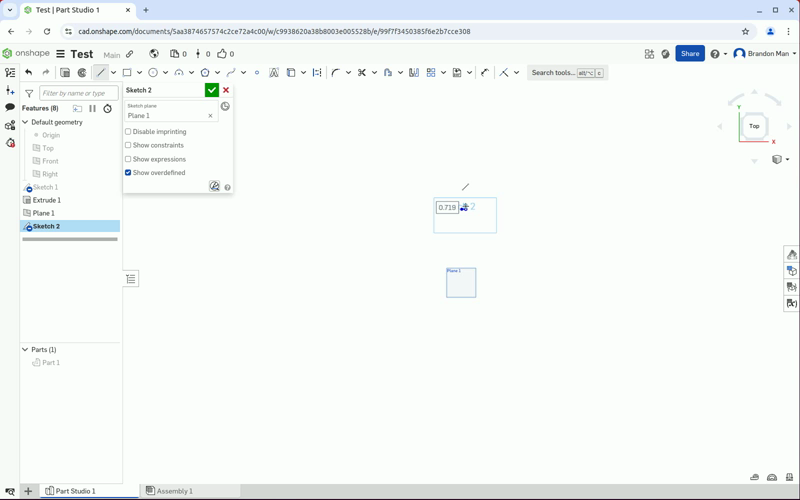
key_down(shift)
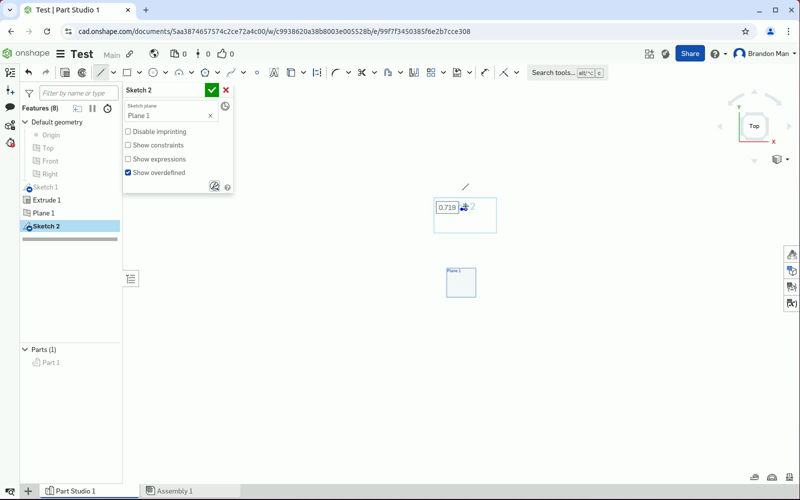
mouse_move(495, 205)
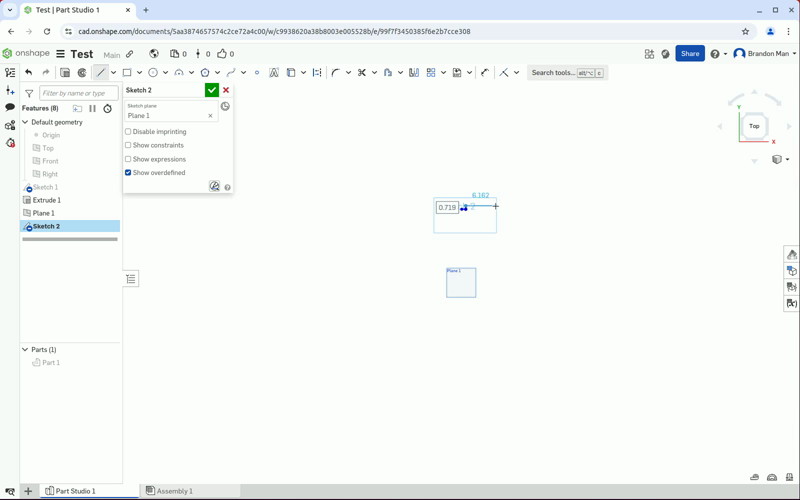
mouse_move(461, 205)
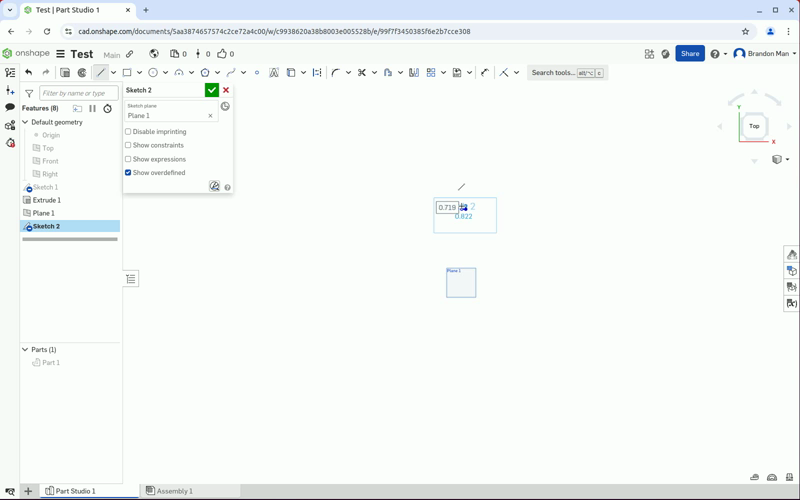
scroll(6)
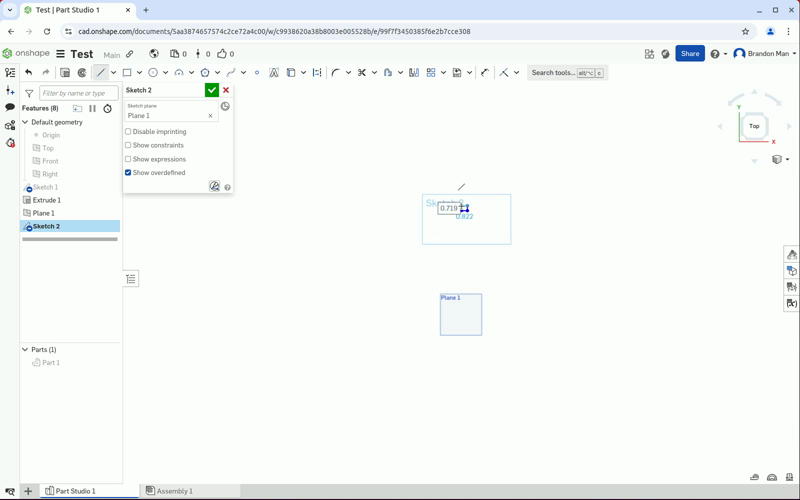
scroll(6)
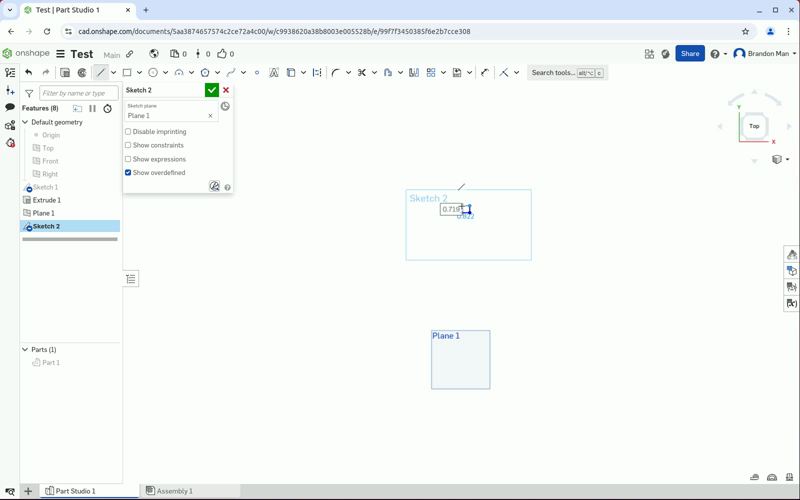
scroll(6)
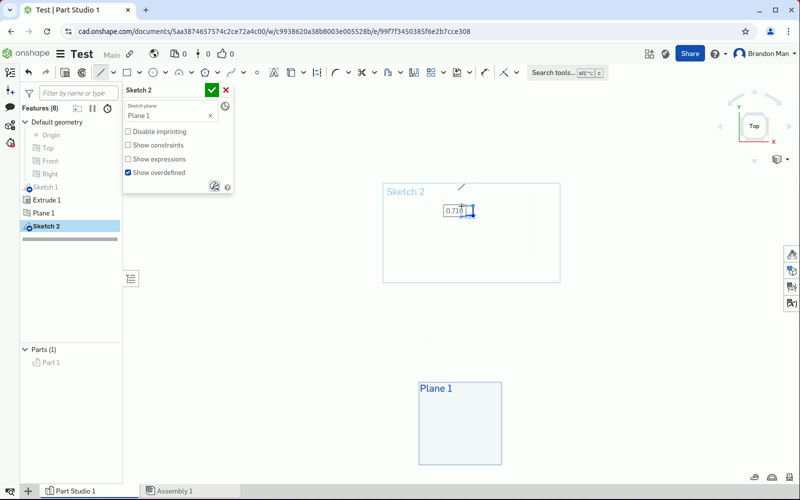
scroll(6)
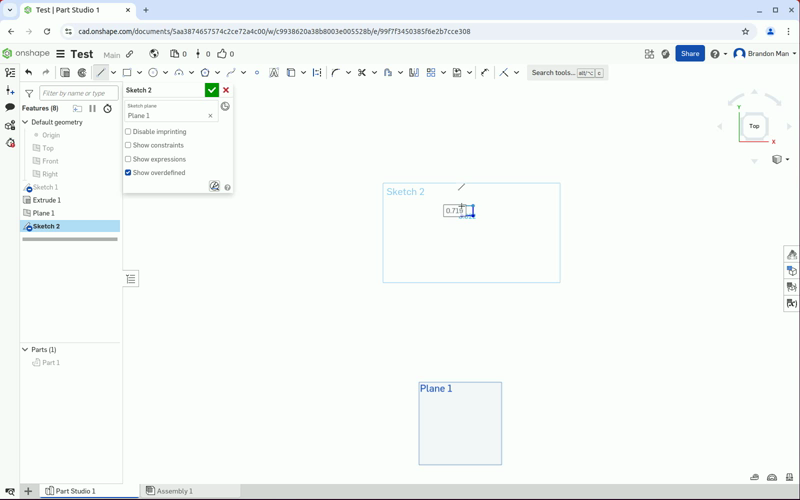
scroll(6)
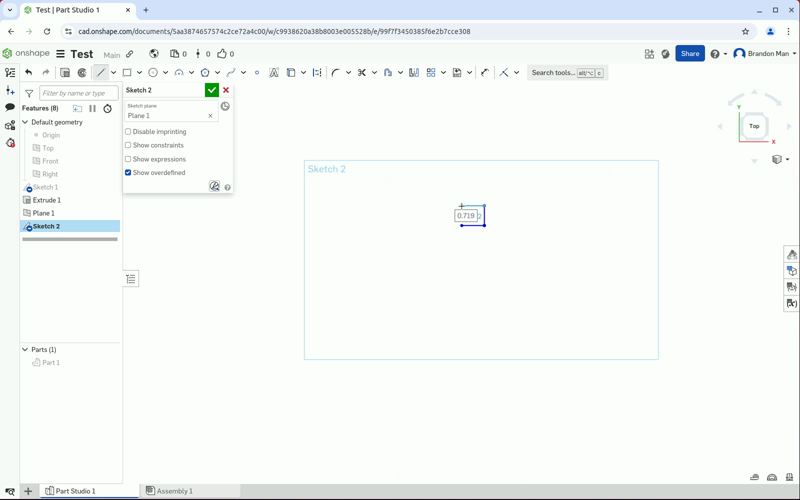
scroll(6)
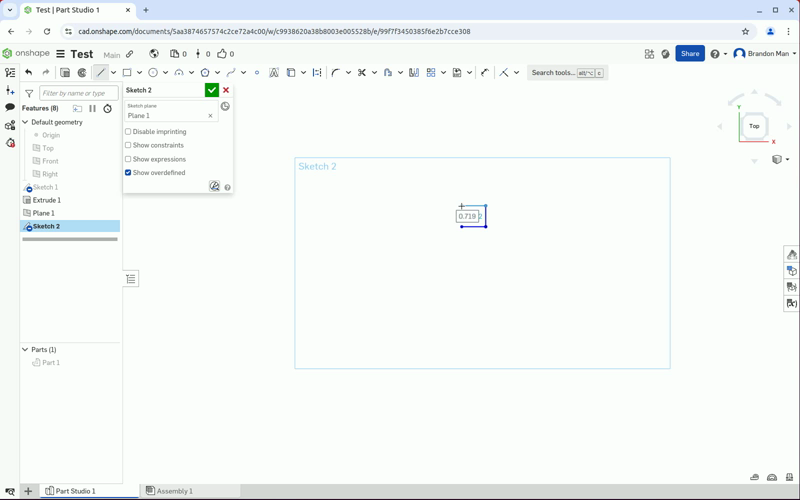
scroll(6)
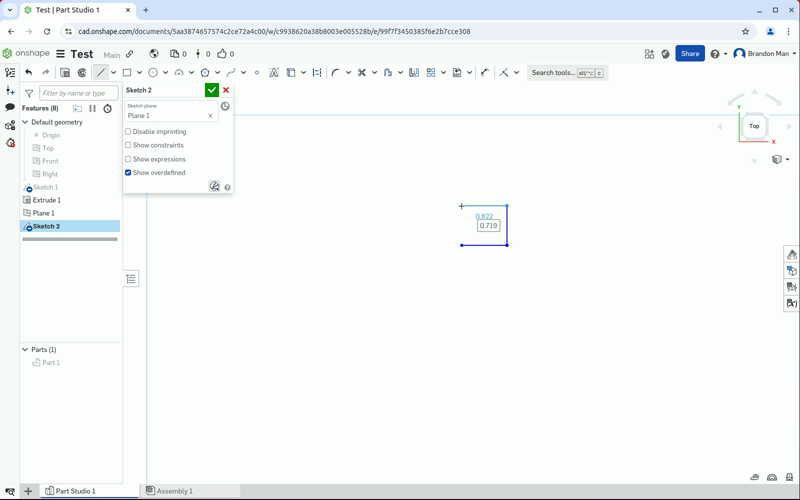
click(461, 205)
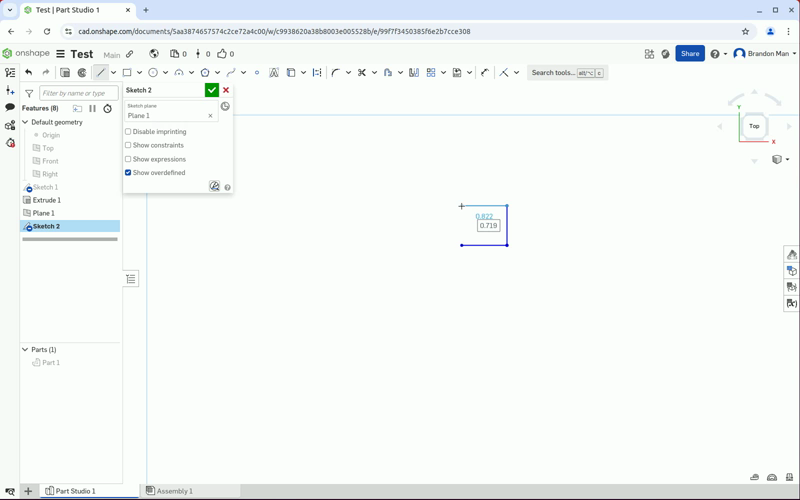
scroll(-6)
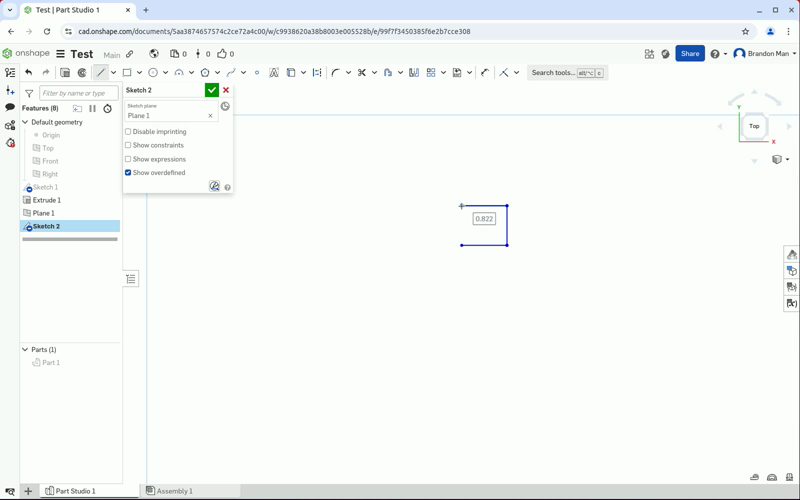
scroll(-6)
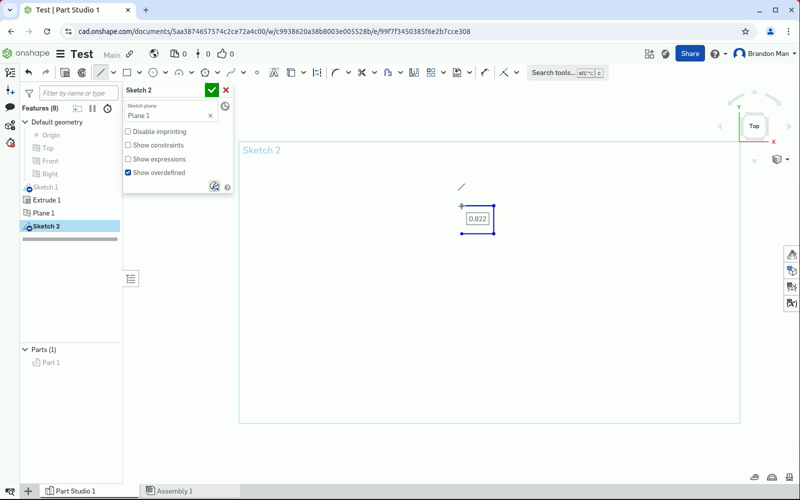
scroll(-6)
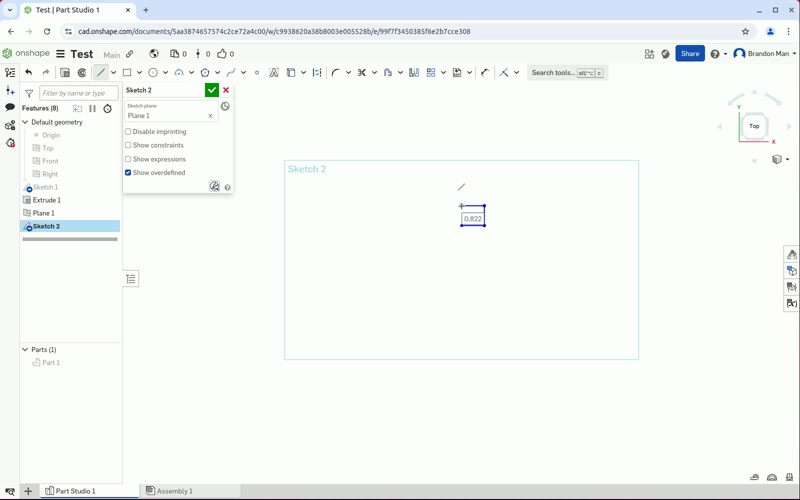
scroll(-6)
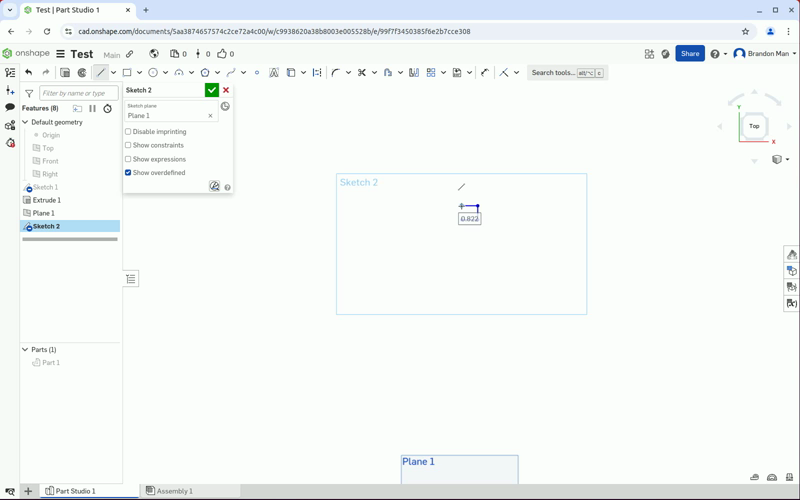
scroll(-6)
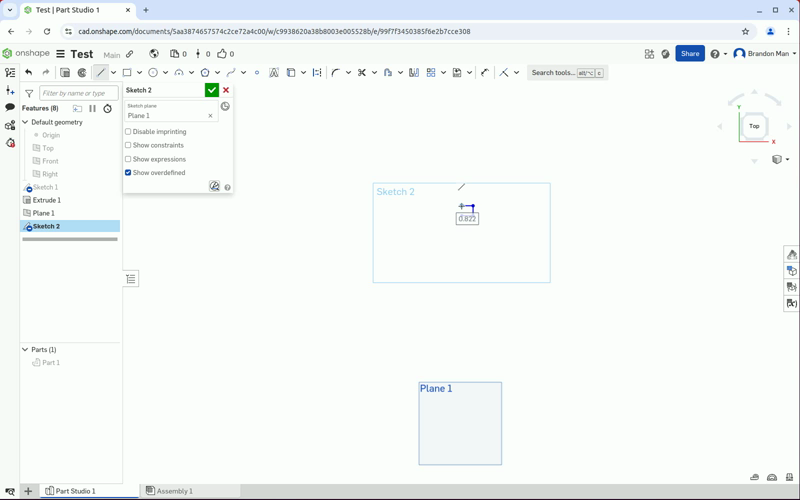
scroll(-6)
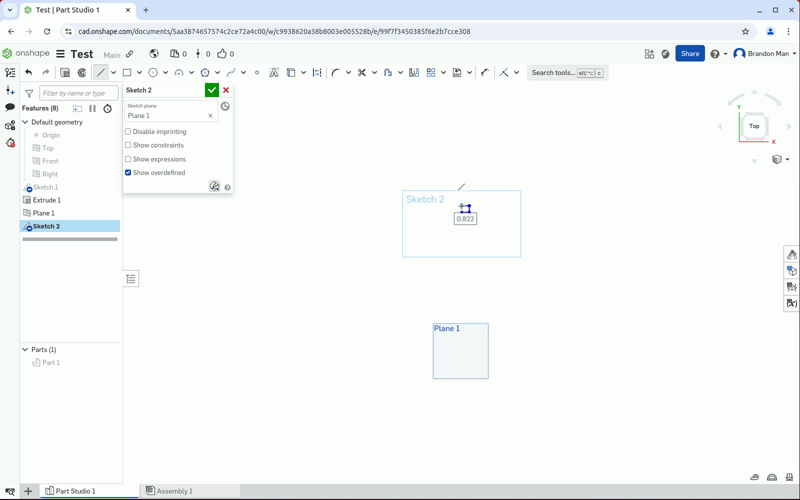
scroll(-6)
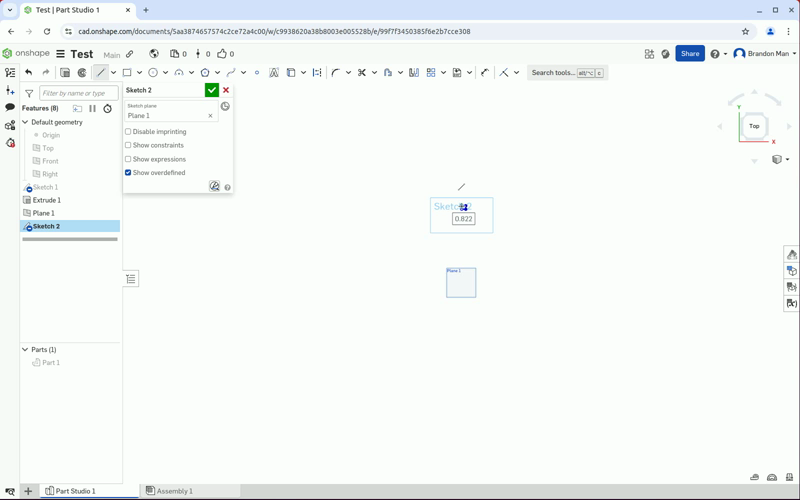
key_up(shift)
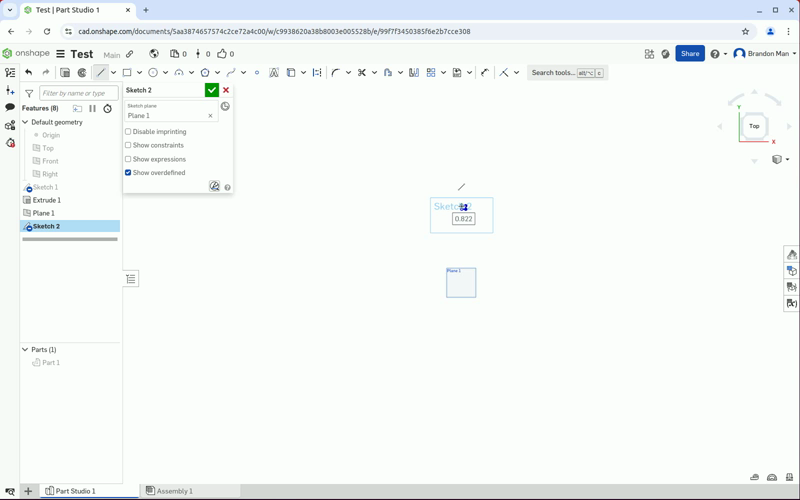
mouse_move(492, 205)
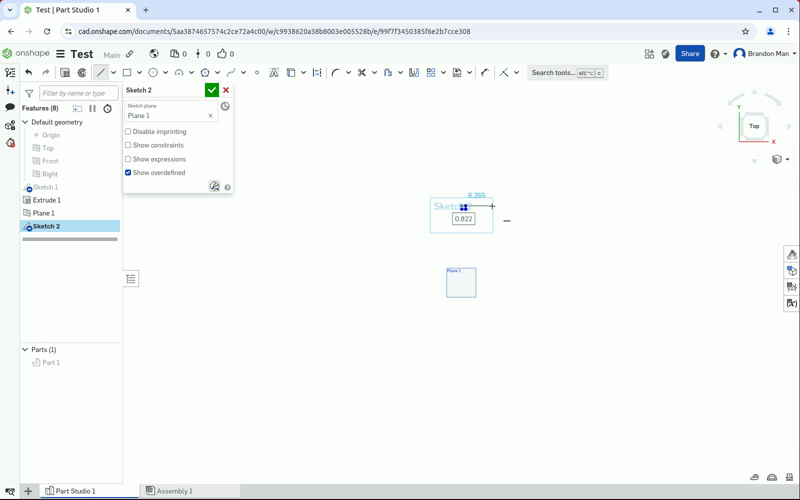
key_down(shift)
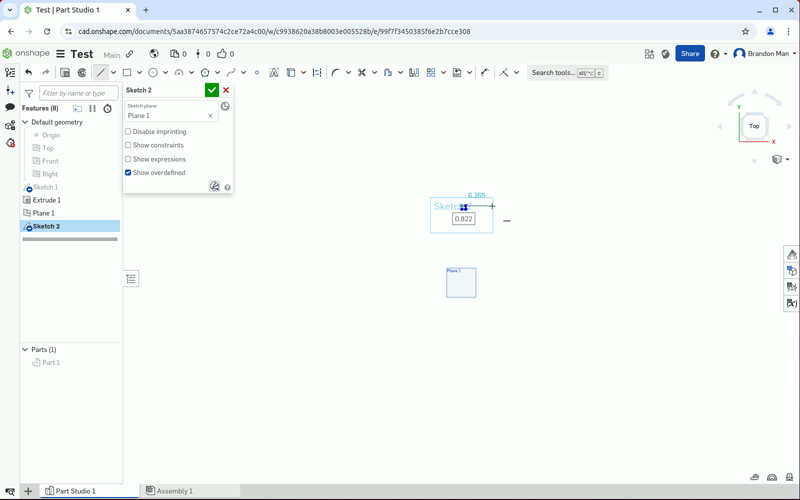
mouse_move(461, 209)
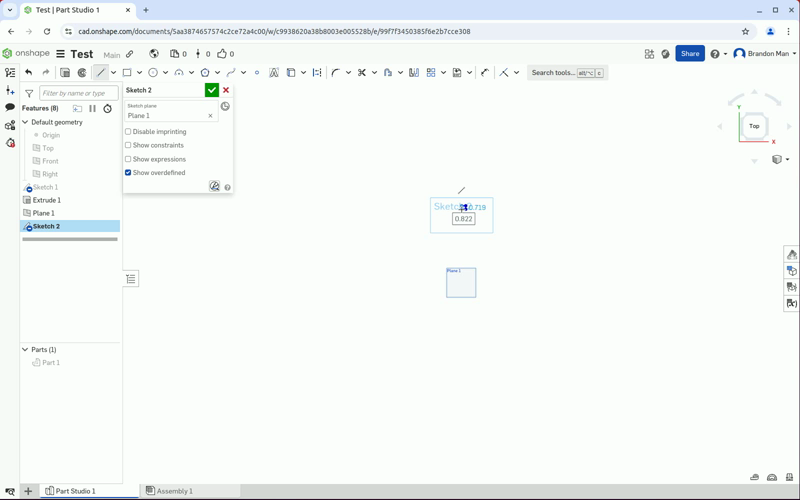
scroll(6)
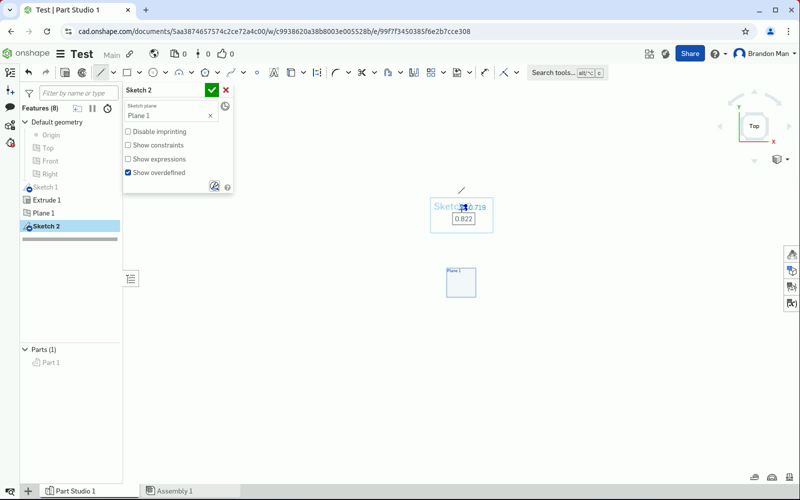
scroll(6)
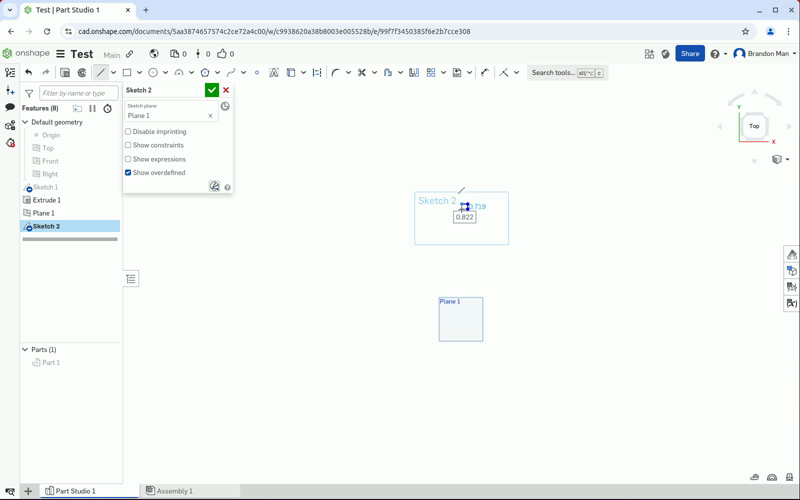
scroll(6)
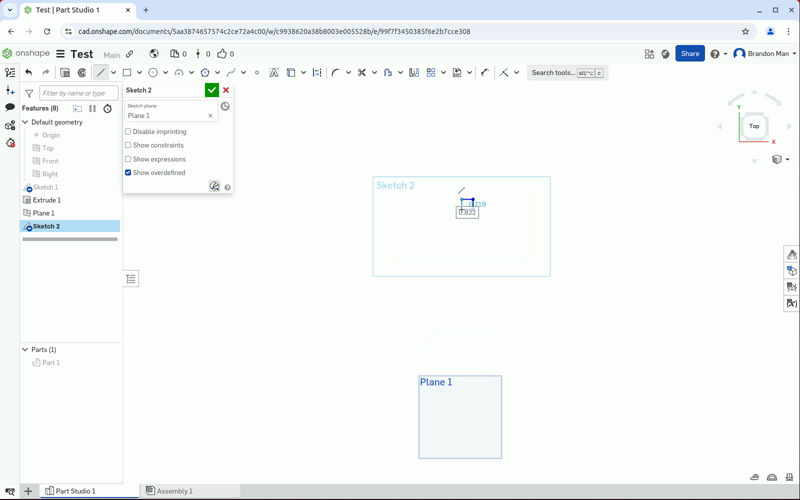
scroll(6)
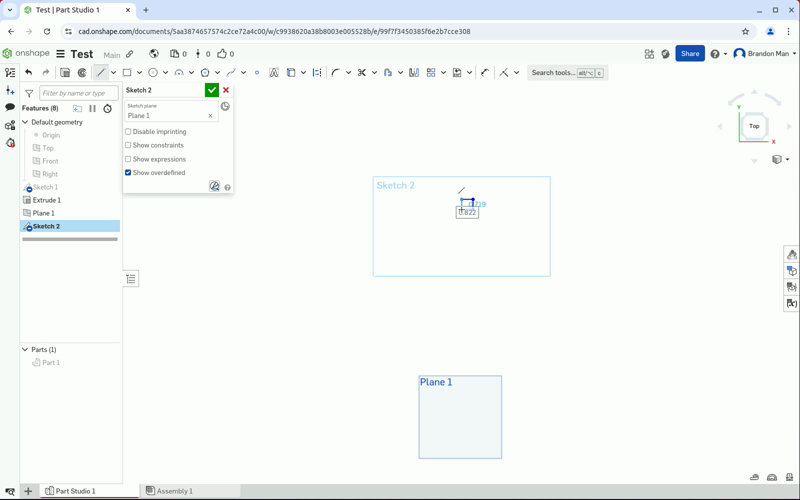
scroll(6)
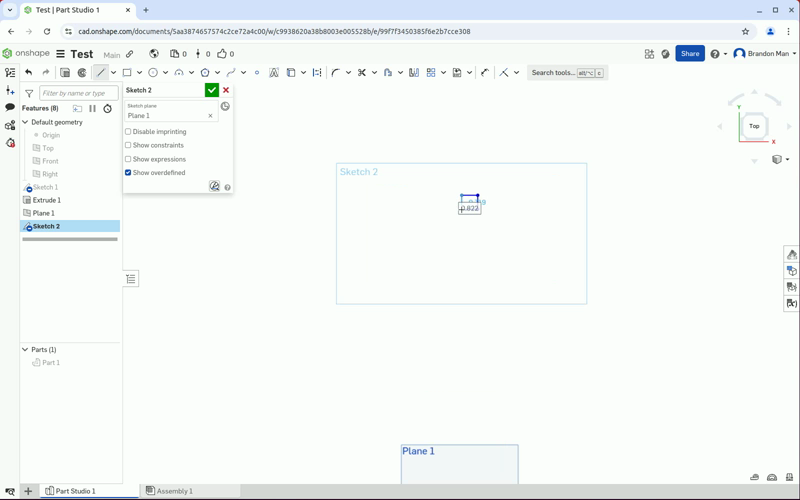
scroll(6)
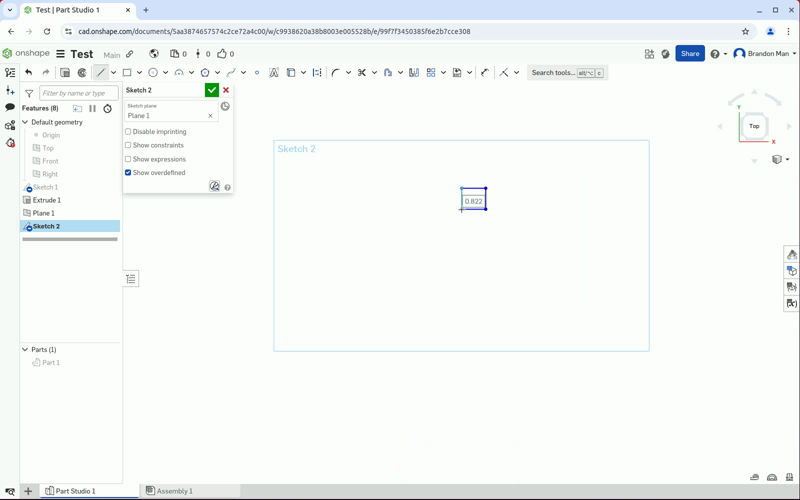
scroll(6)
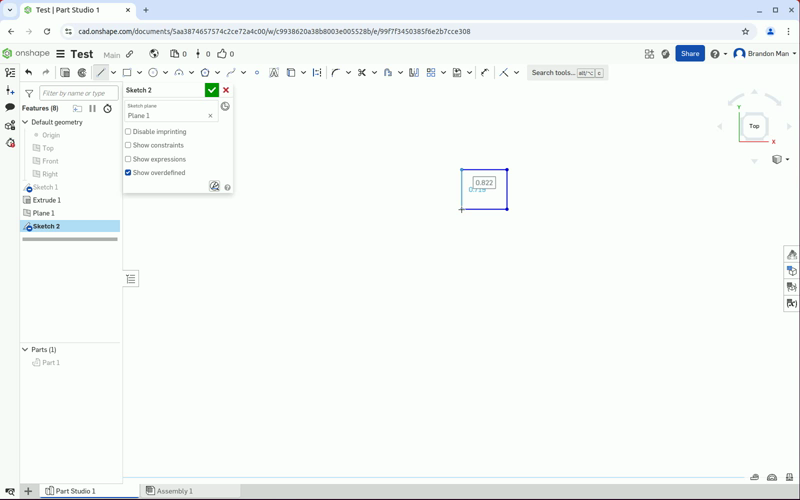
key_up(shift)
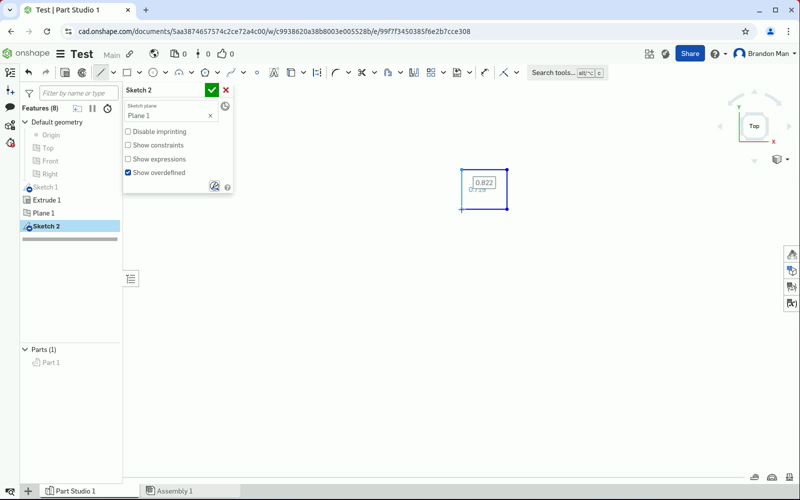
click(461, 209)
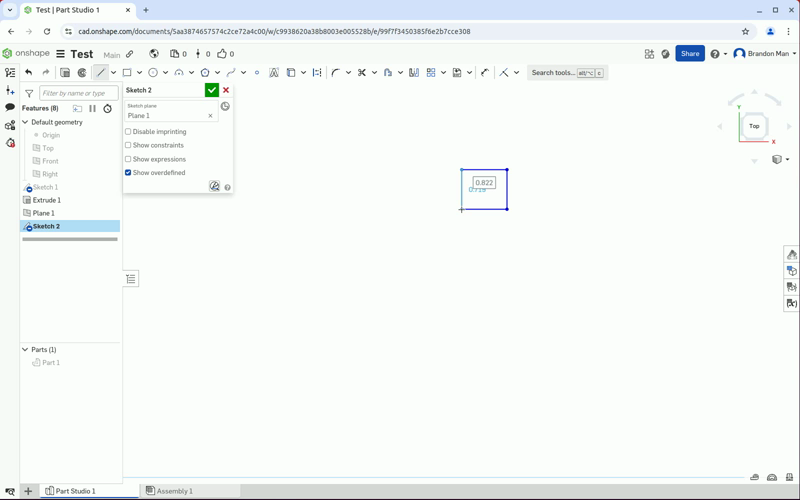
scroll(-6)
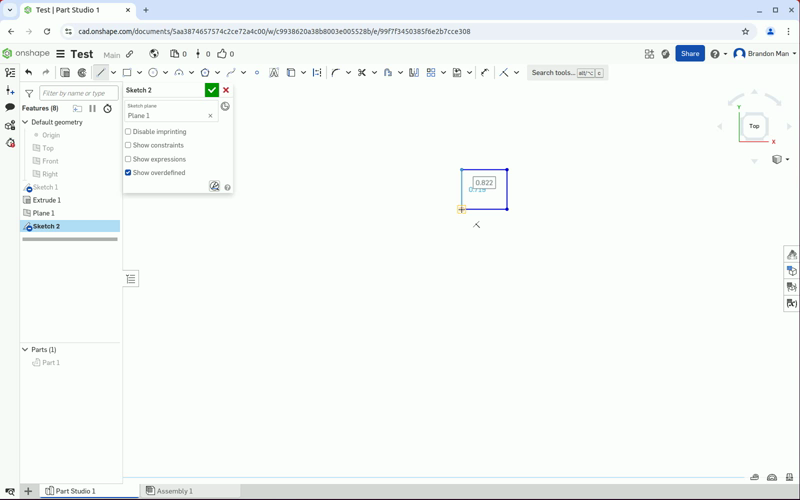
scroll(-6)
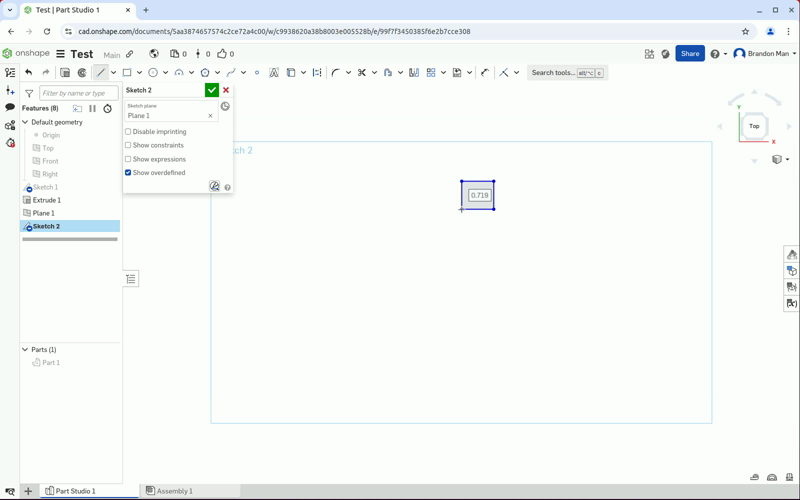
scroll(-6)
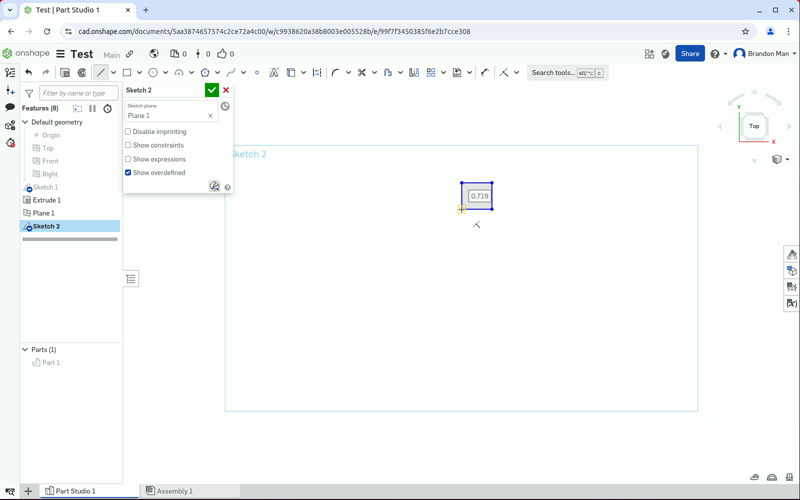
scroll(-6)
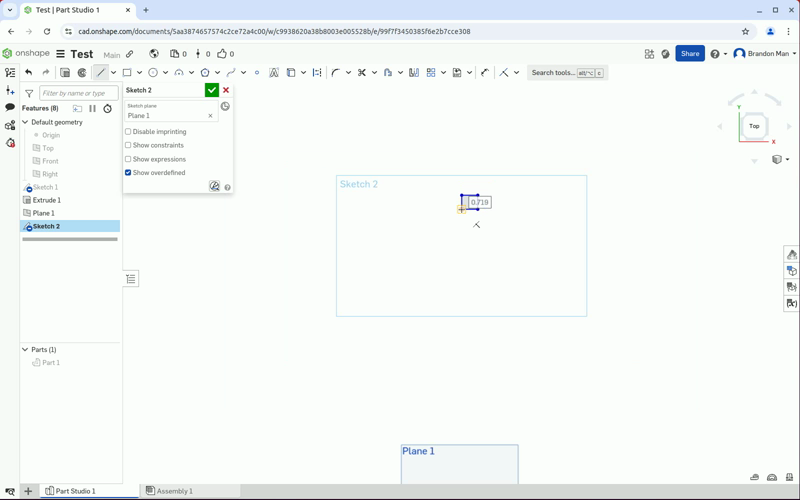
scroll(-6)
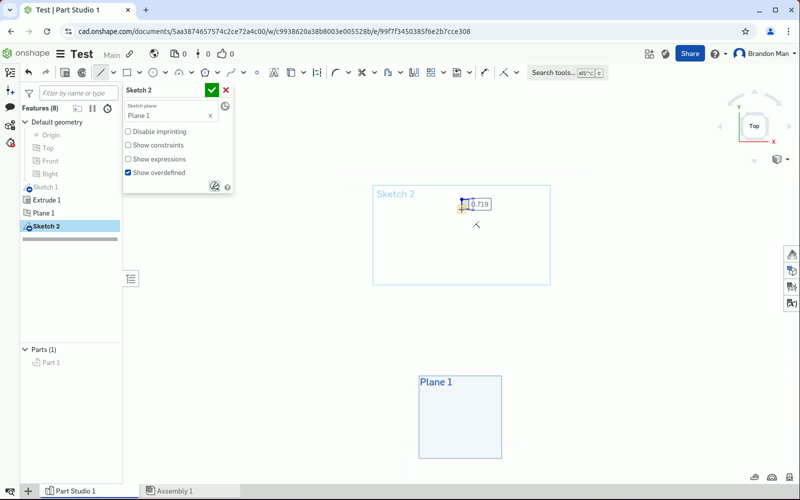
scroll(-6)
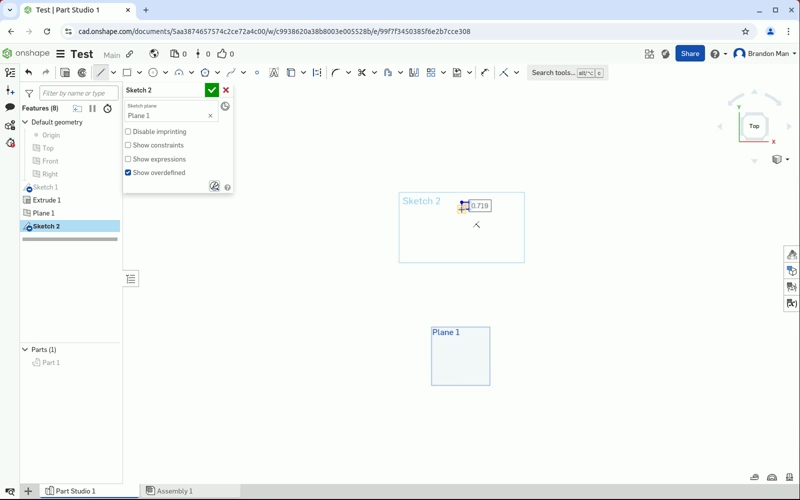
scroll(-6)
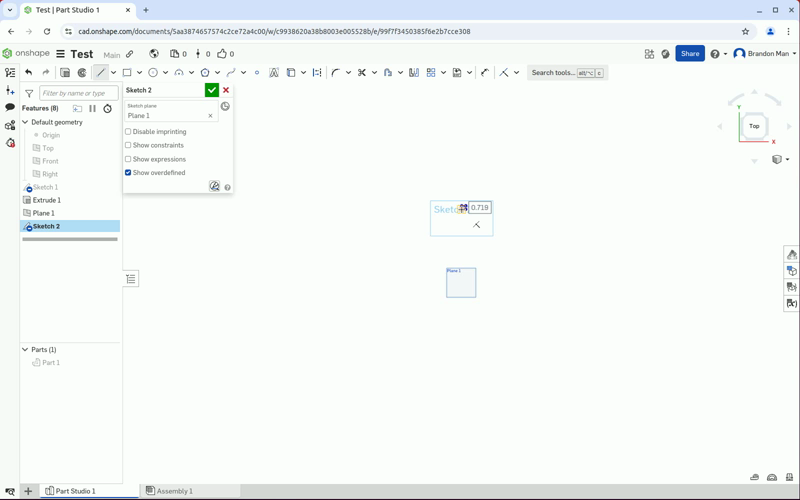
key(esc)
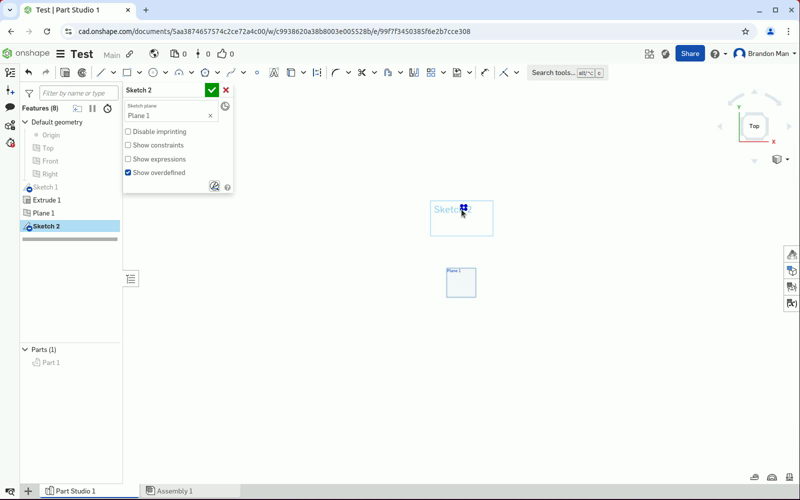
mouse_move(465, 207)
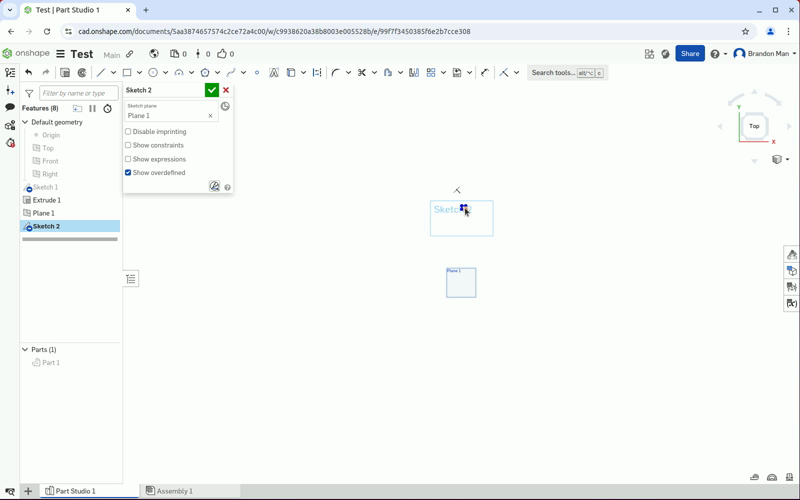
scroll(6)
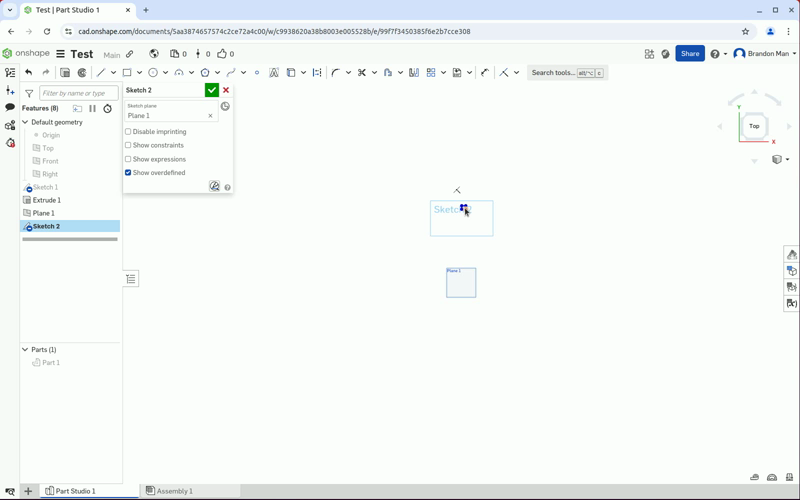
scroll(6)
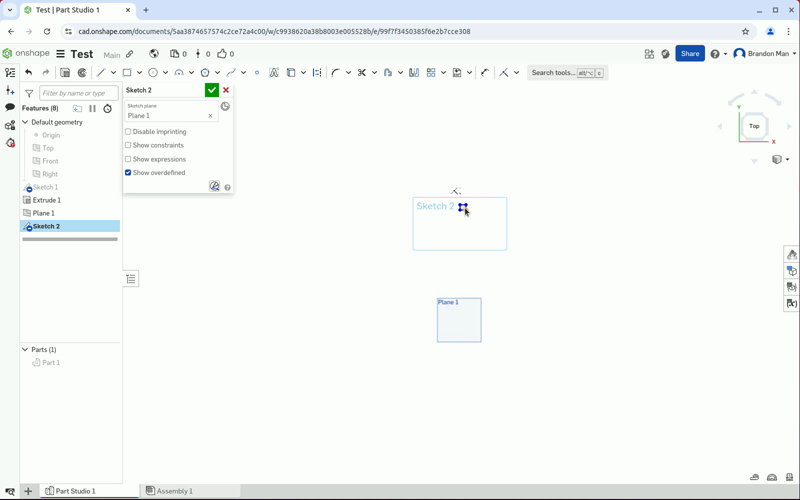
scroll(6)
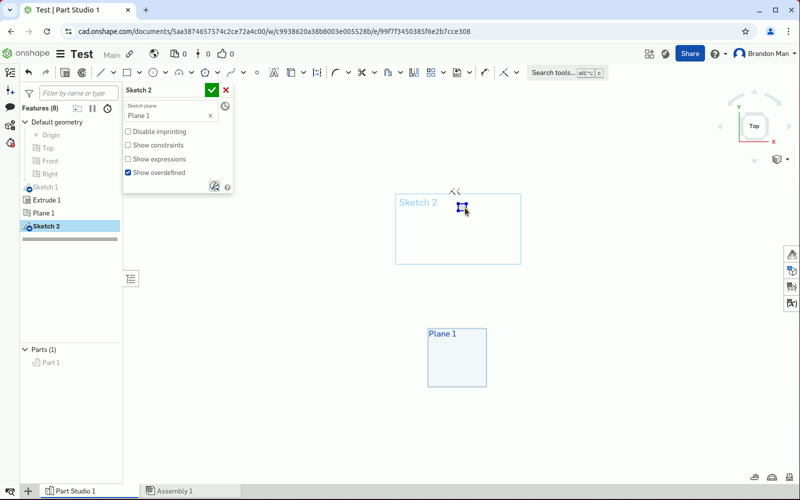
scroll(6)
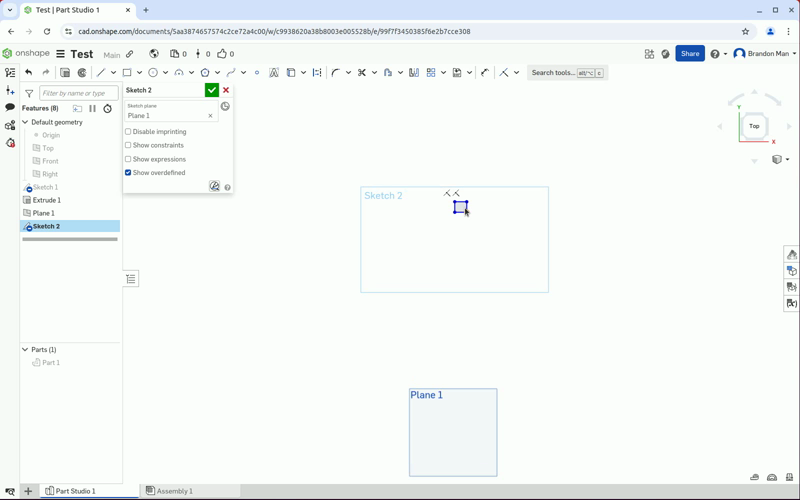
scroll(6)
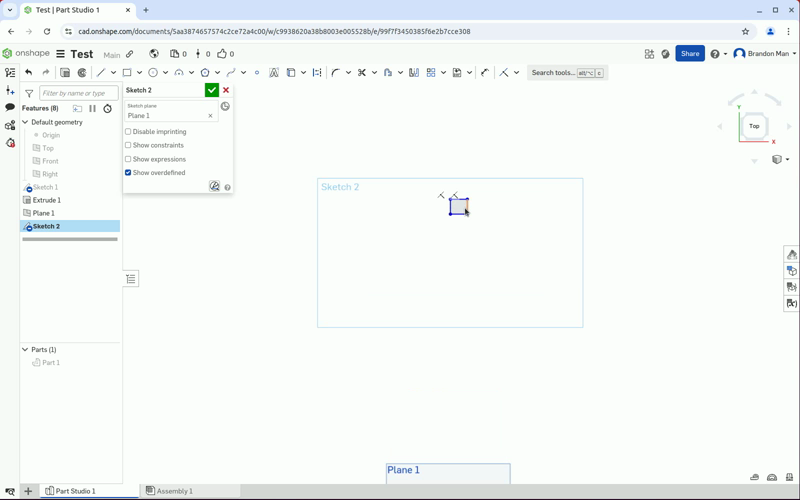
scroll(6)
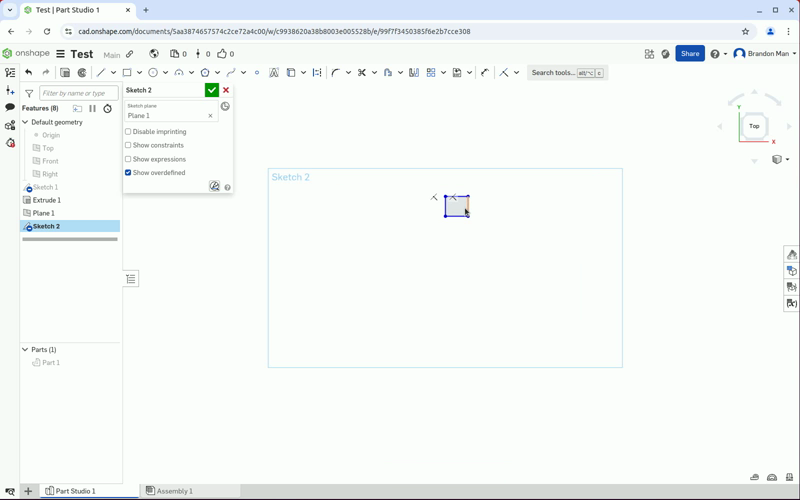
scroll(6)
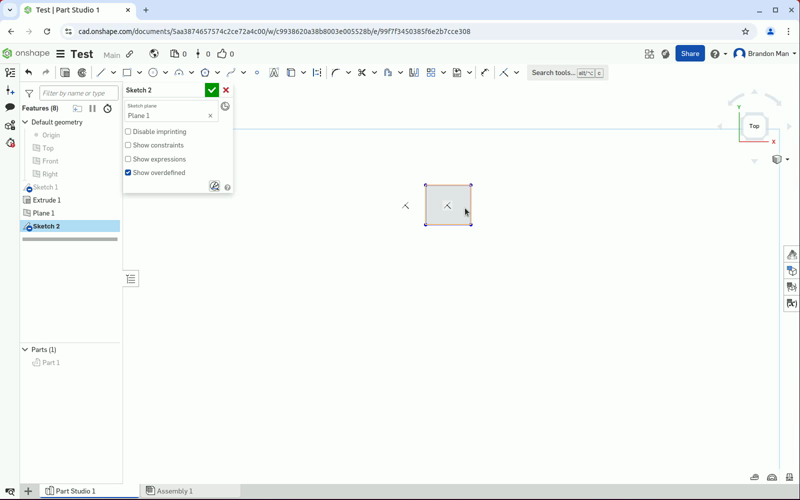
click(465, 207)
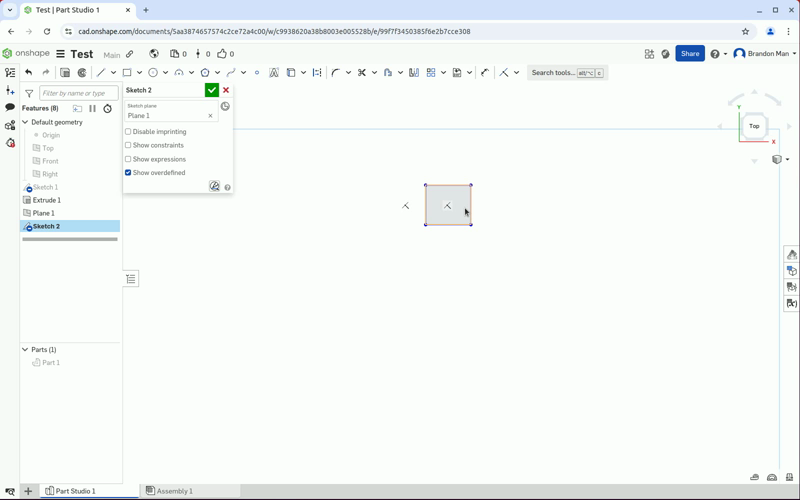
scroll(-6)
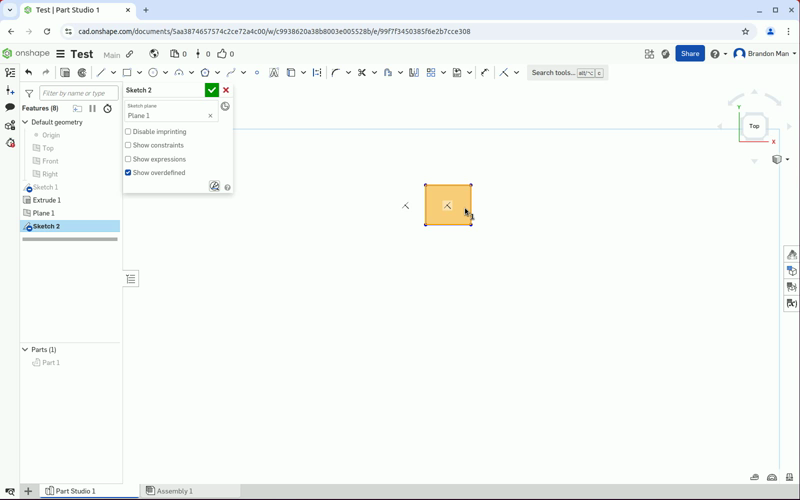
scroll(-6)
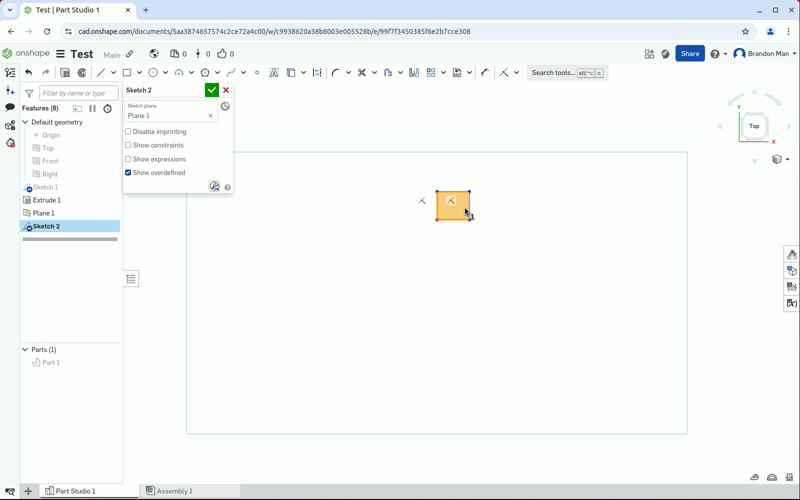
scroll(-6)
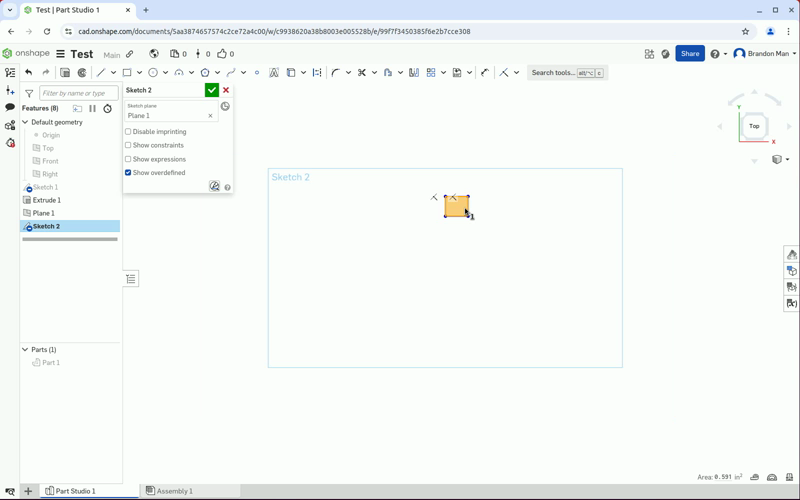
scroll(-6)
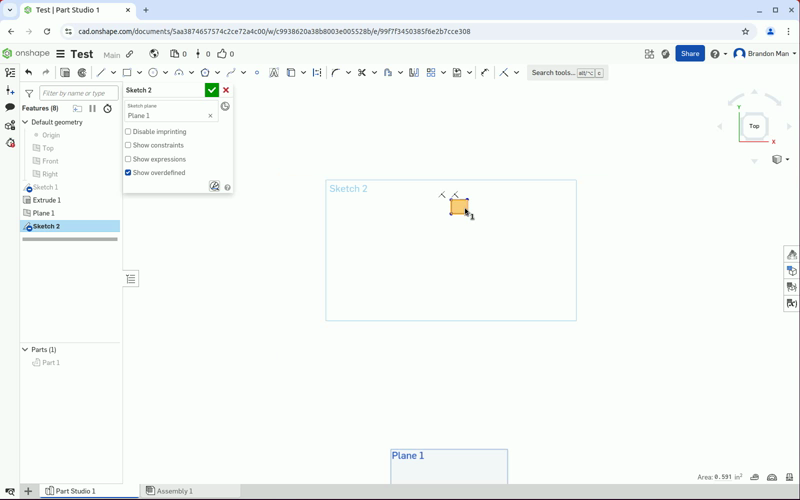
scroll(-6)
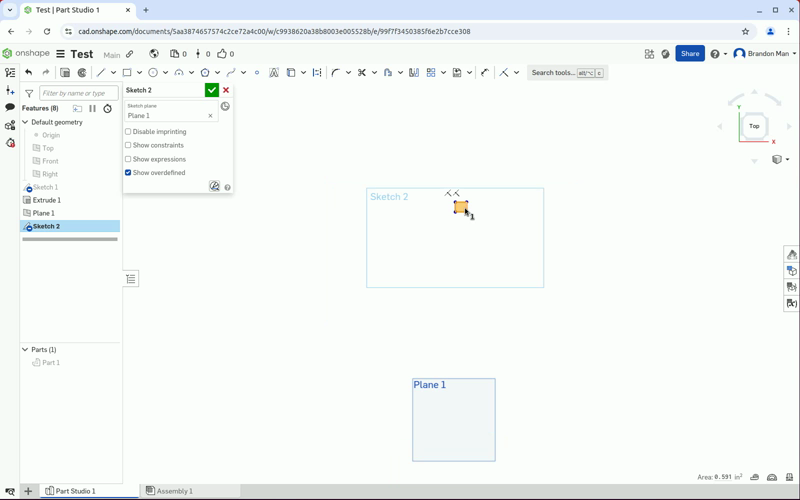
scroll(-6)
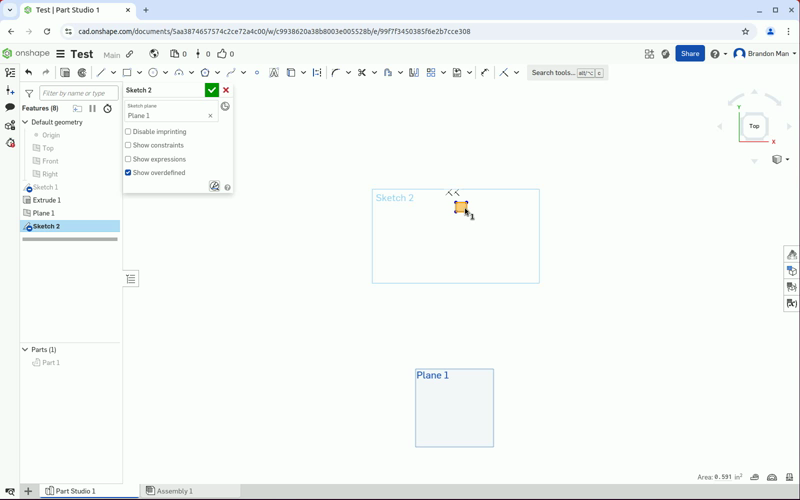
scroll(-6)
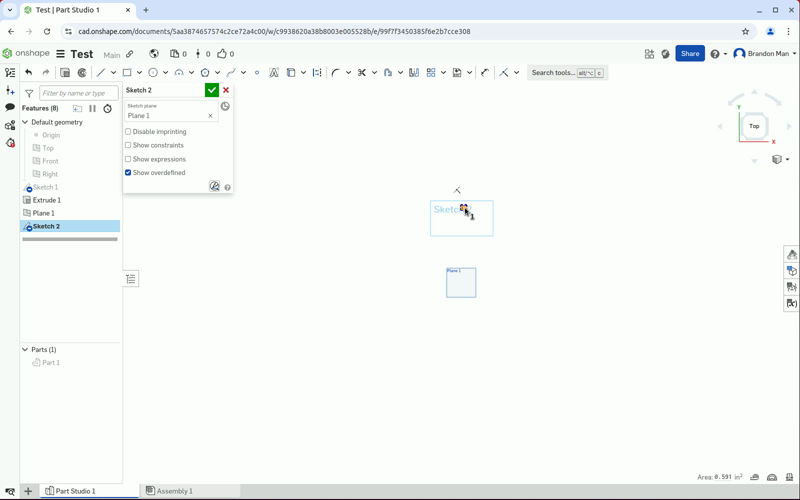
mouse_move(73, 352)
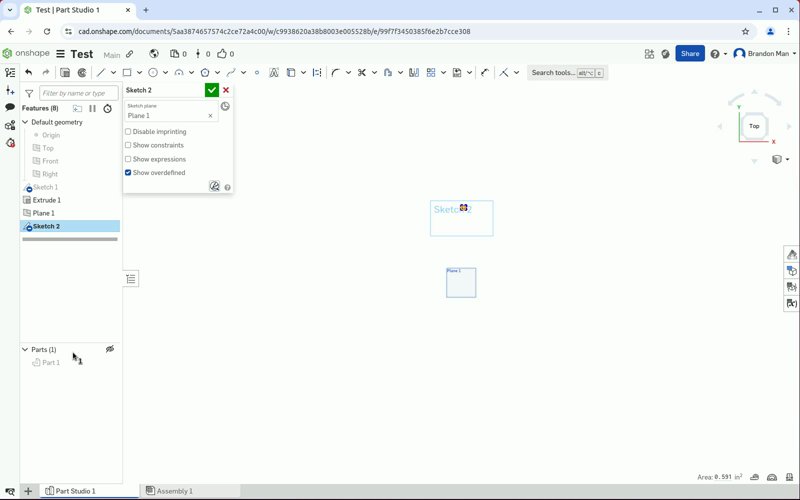
key(shift+y)
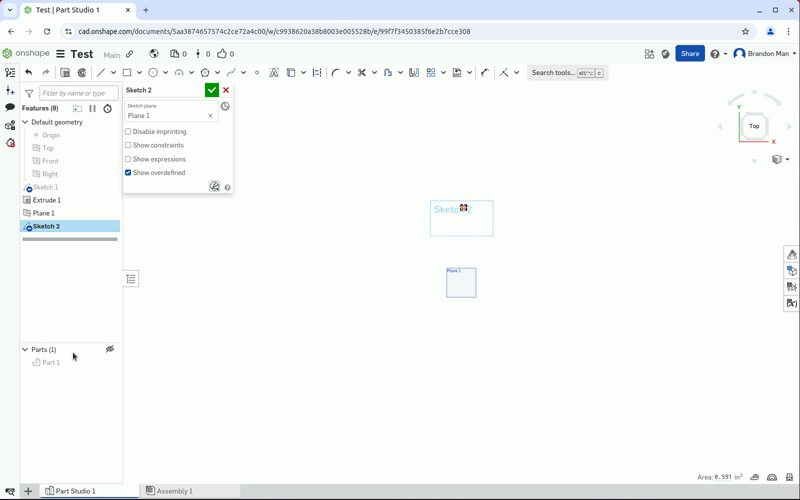
key(shift+e)
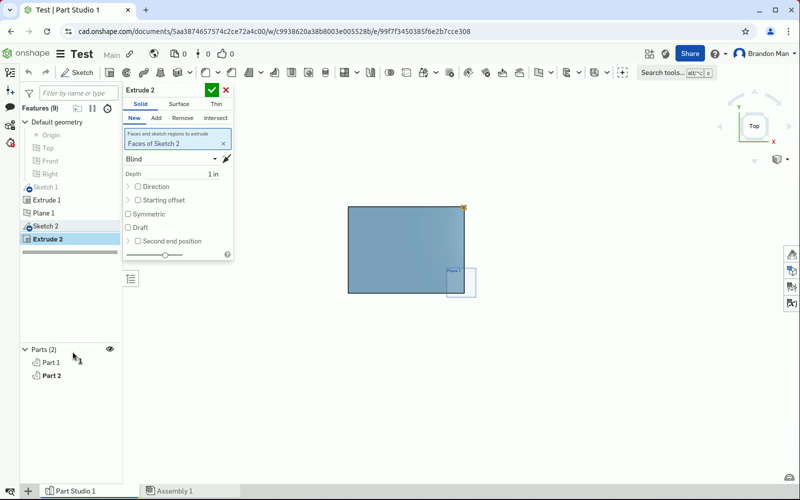
mouse_move(143, 106)
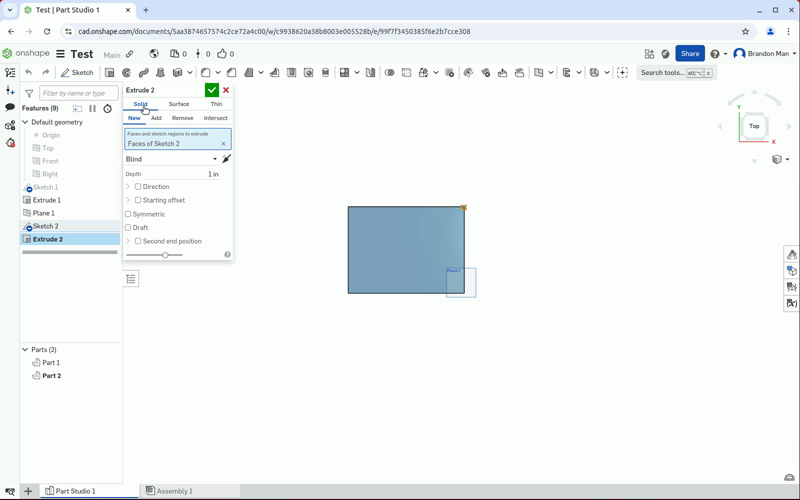
click(143, 106)
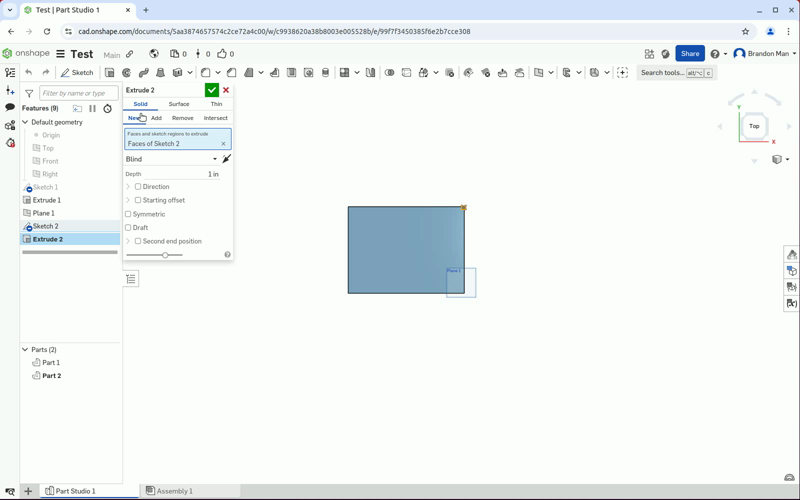
mouse_move(137, 120)
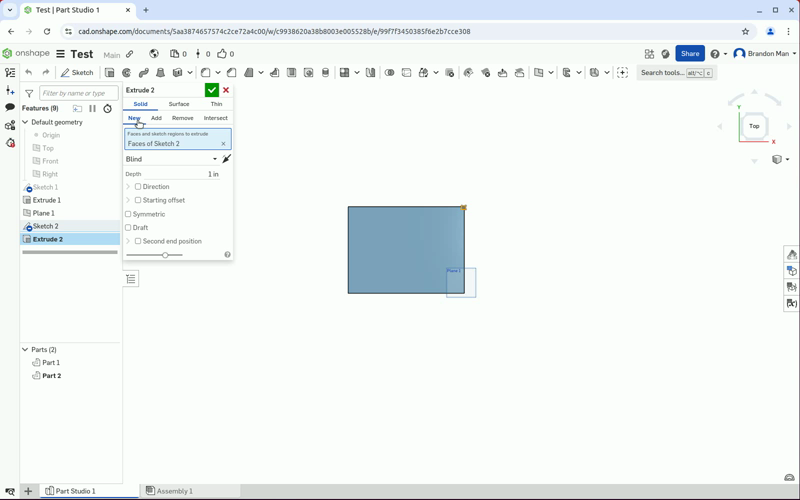
click(137, 120)
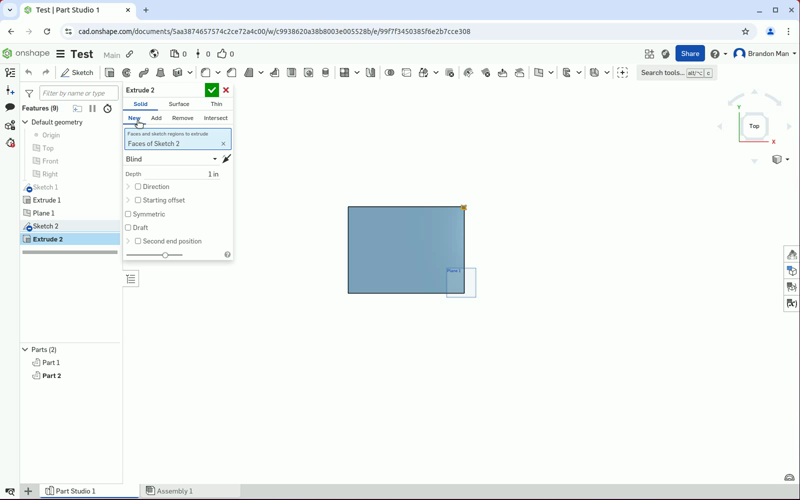
key(tab, 4)
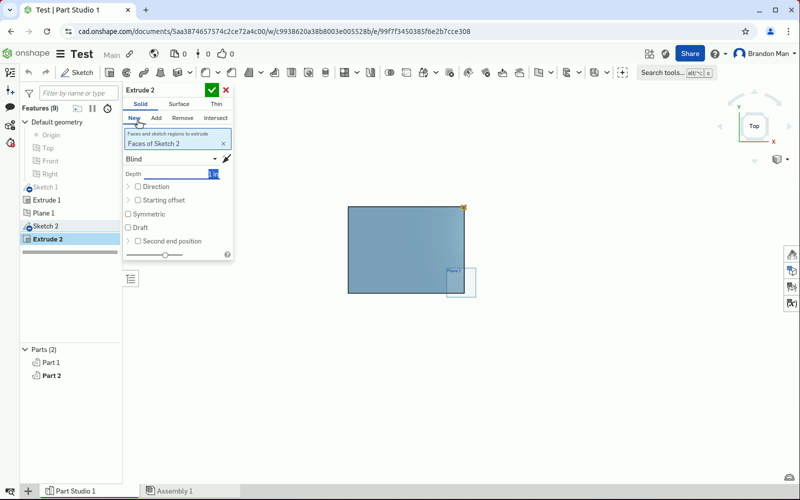
text(5.296)
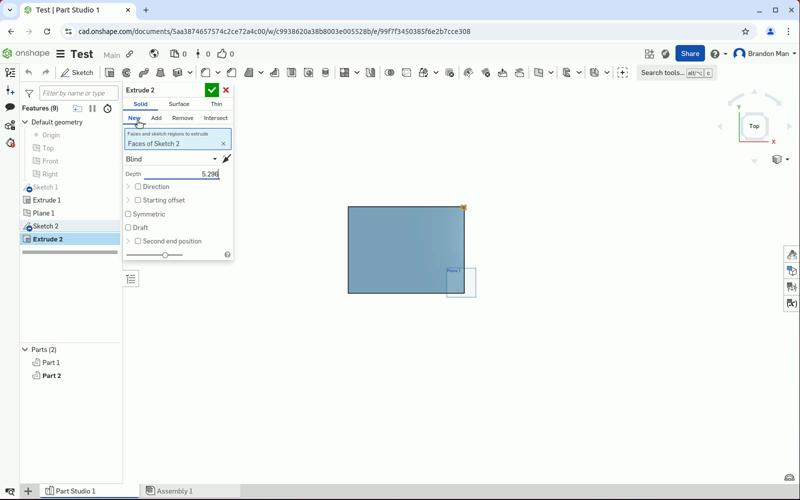
key(enter)
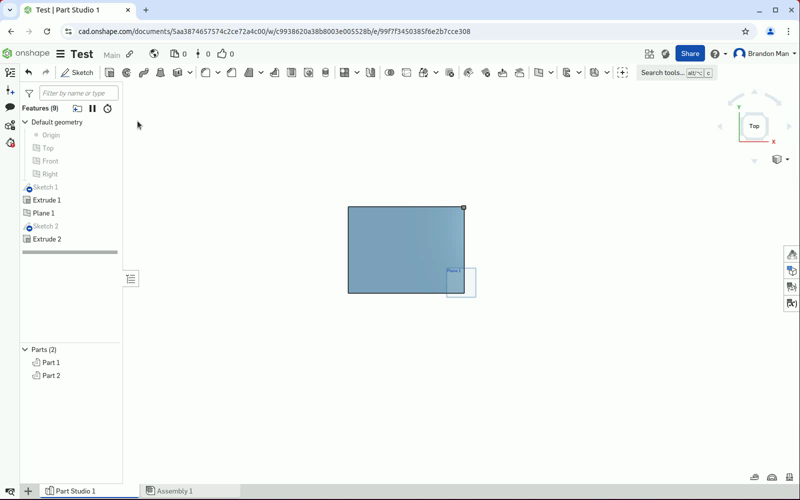
key(shift+h)
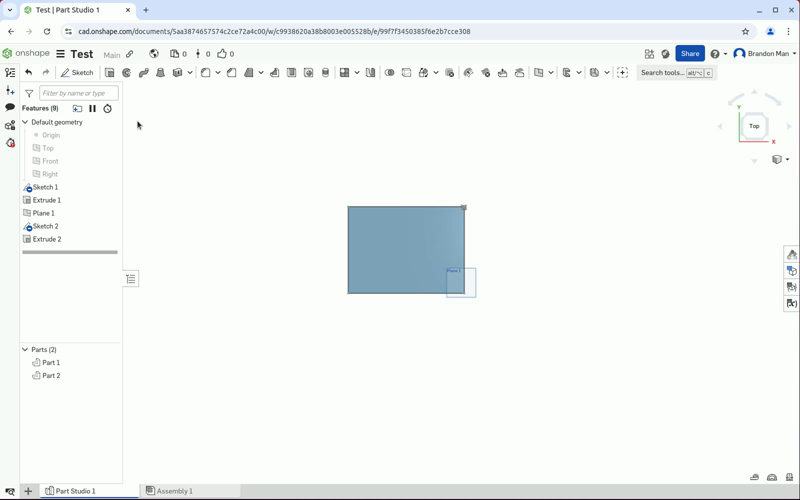
key(shift+h)
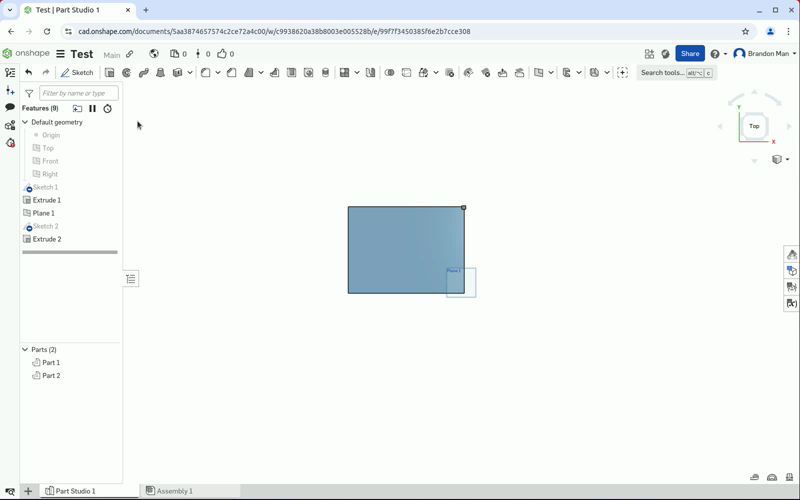
mouse_move(73, 189)
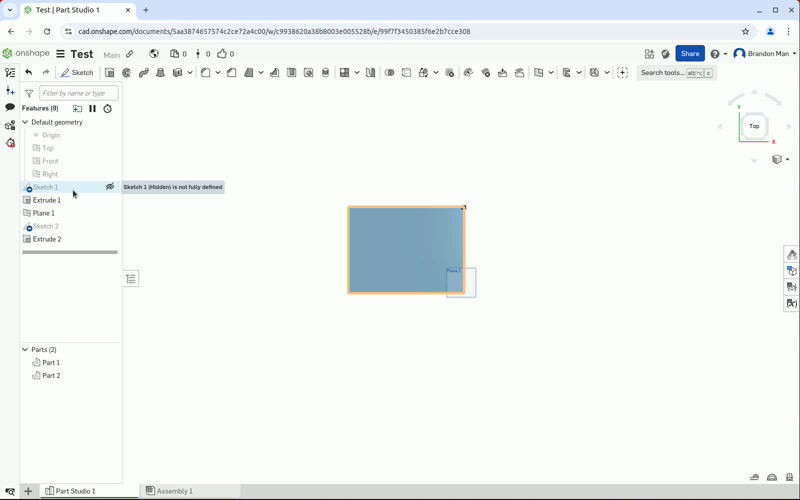
click(73, 189)
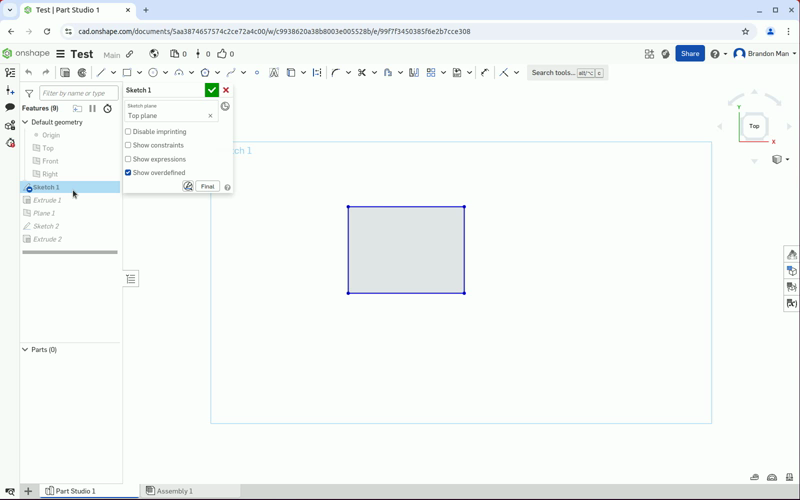
mouse_move(229, 92)
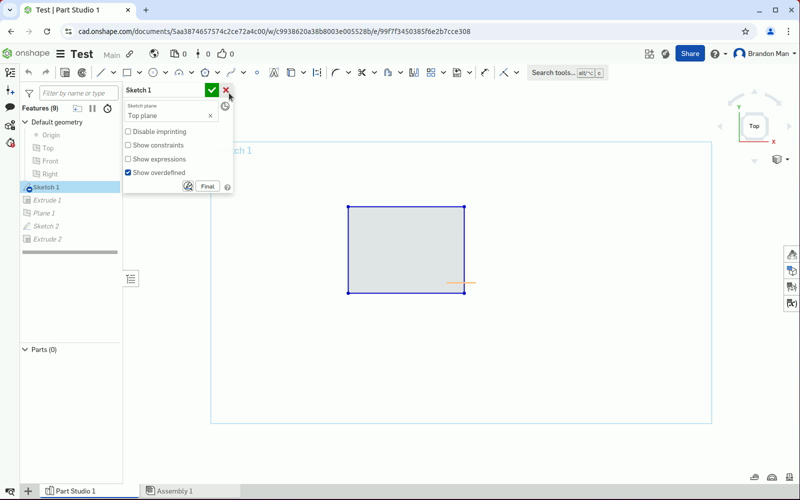
click(229, 92)
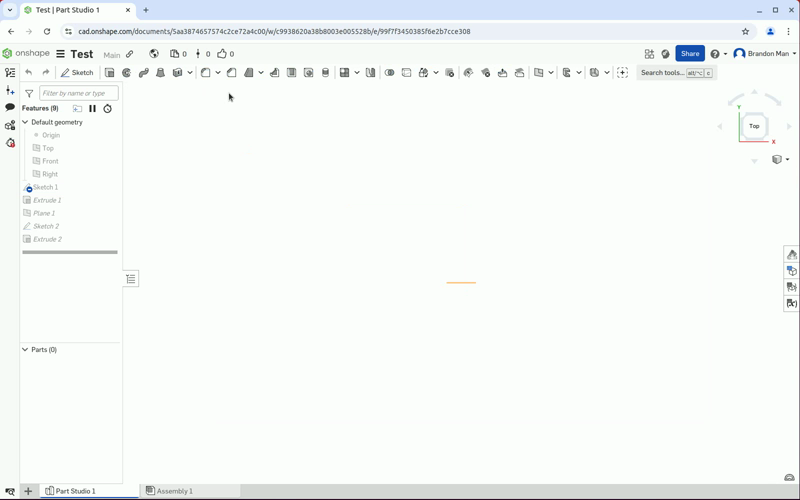
key(shift+s)
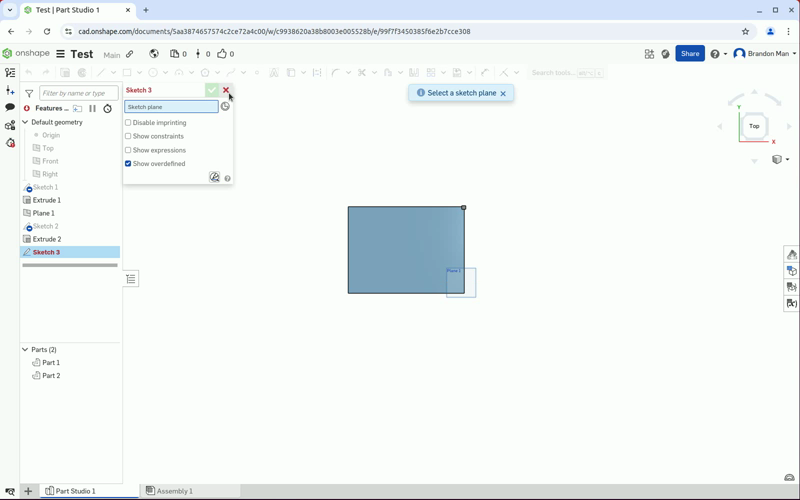
mouse_move(73, 215)
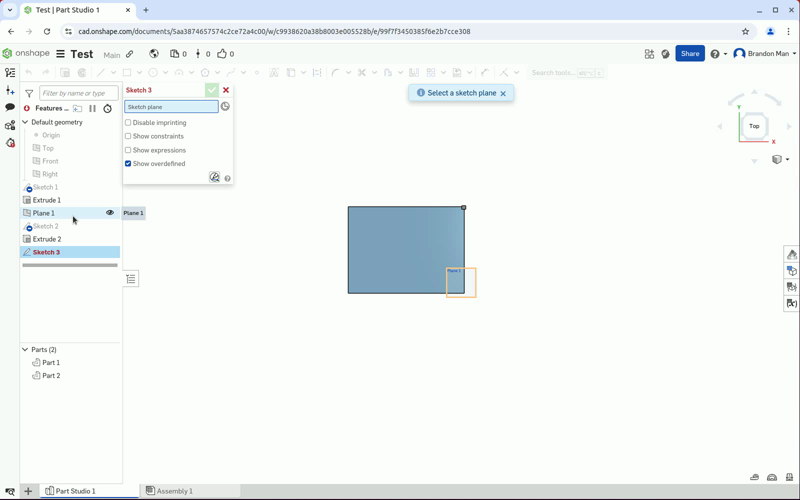
click(73, 215)
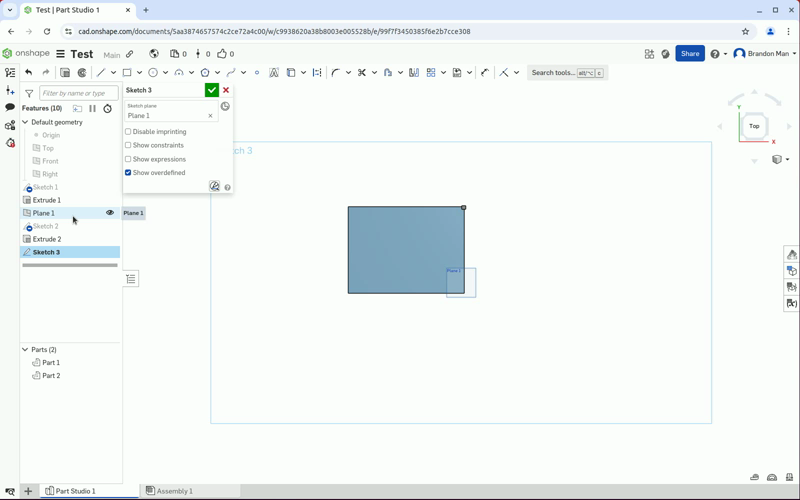
mouse_move(73, 352)
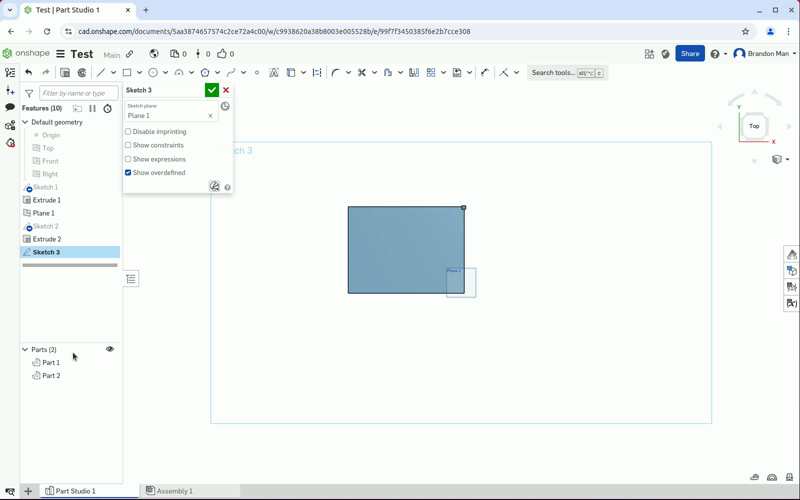
key(y)
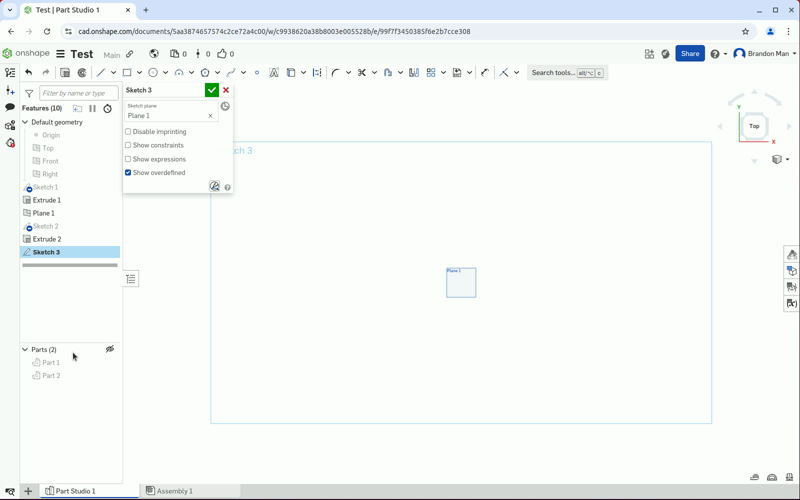
key(l)
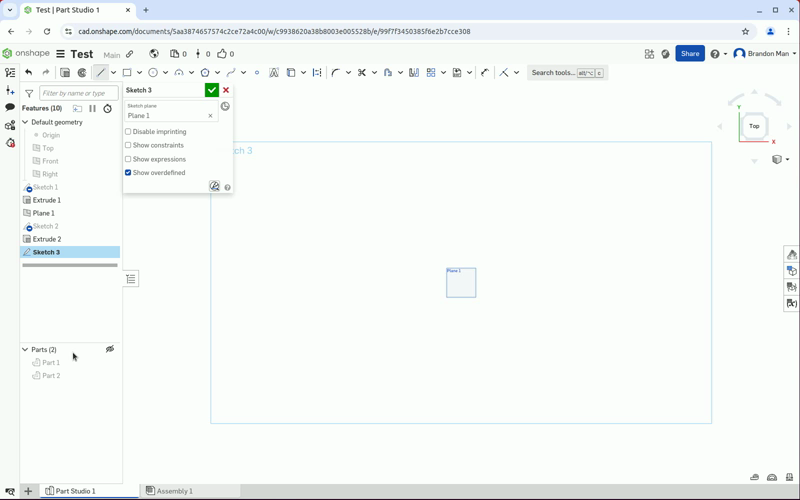
key_down(shift)
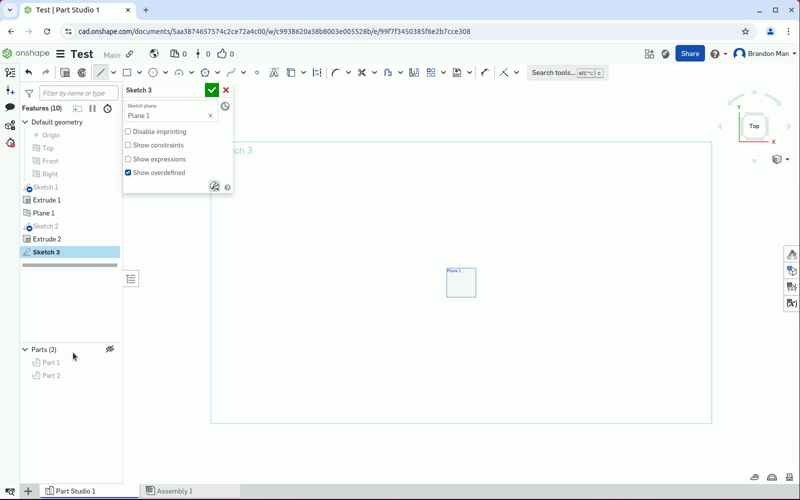
mouse_move(461, 293)
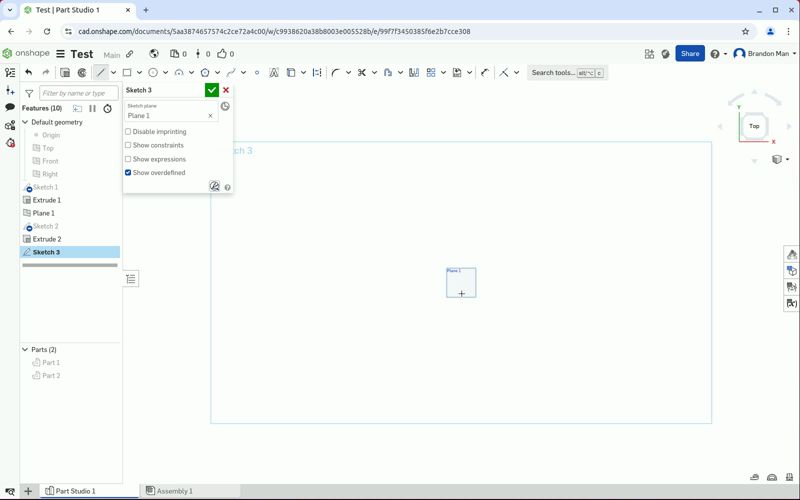
click(461, 293)
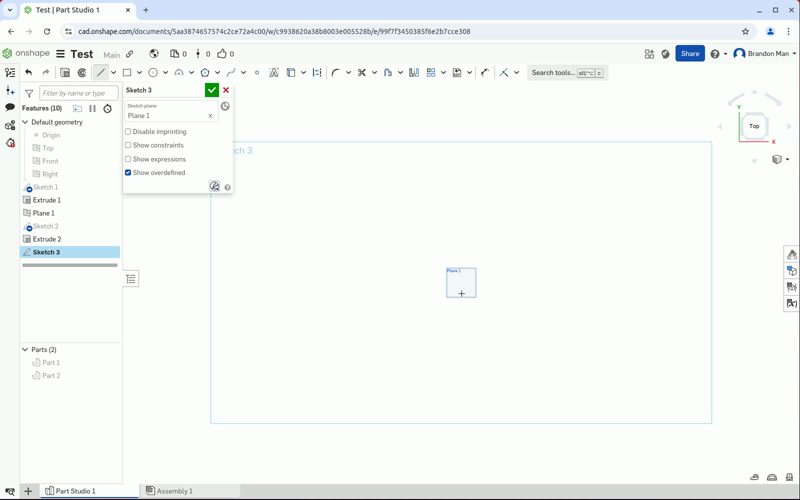
key_up(shift)
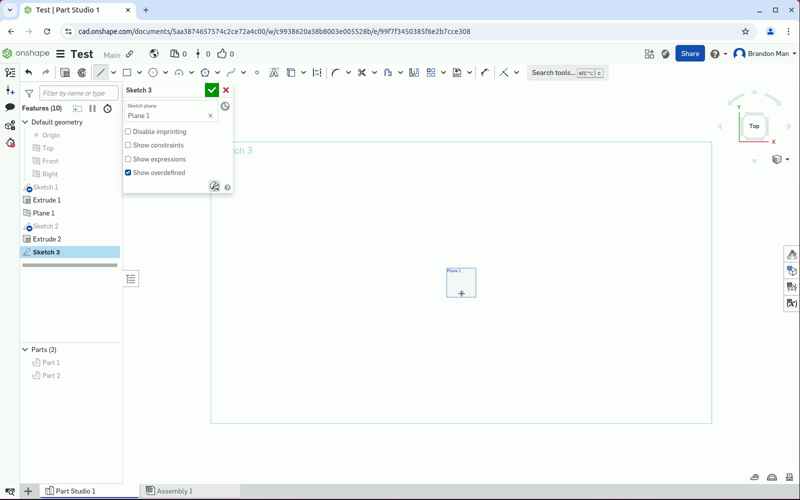
key_down(shift)
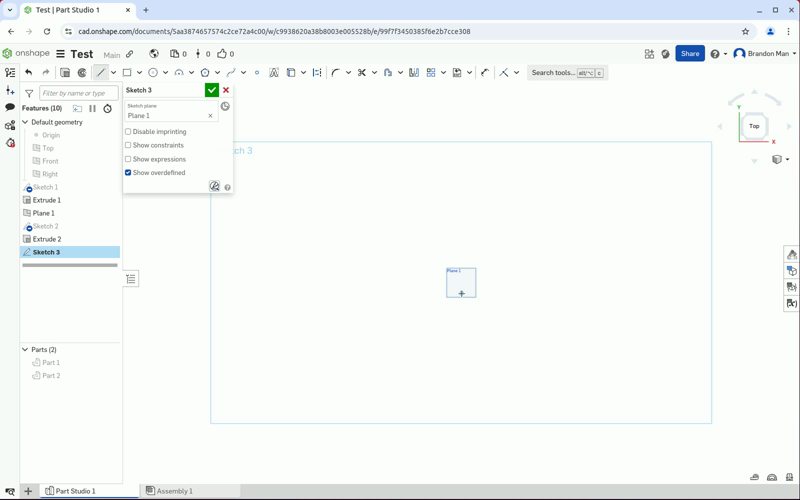
mouse_move(492, 293)
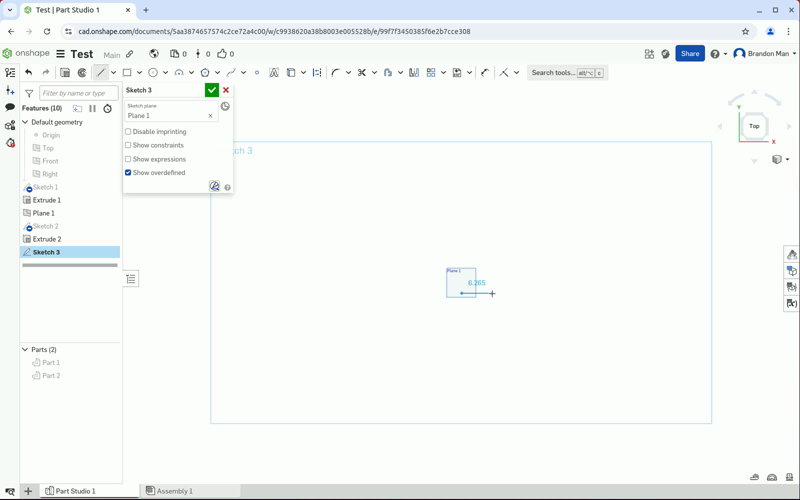
mouse_move(465, 293)
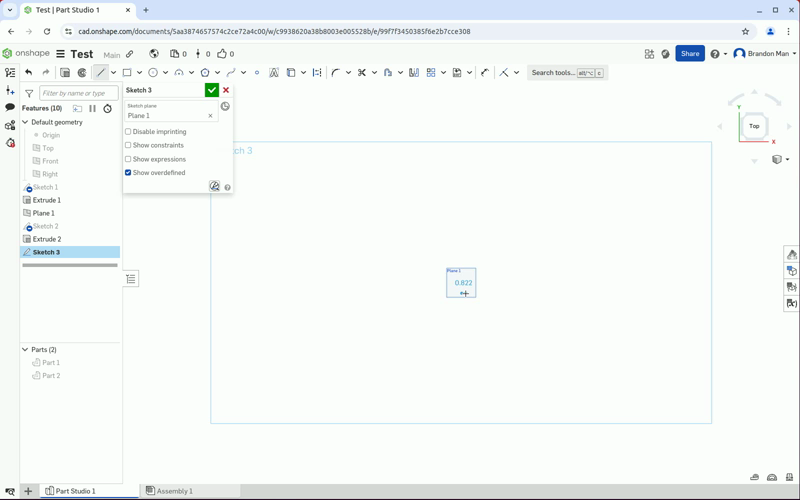
scroll(6)
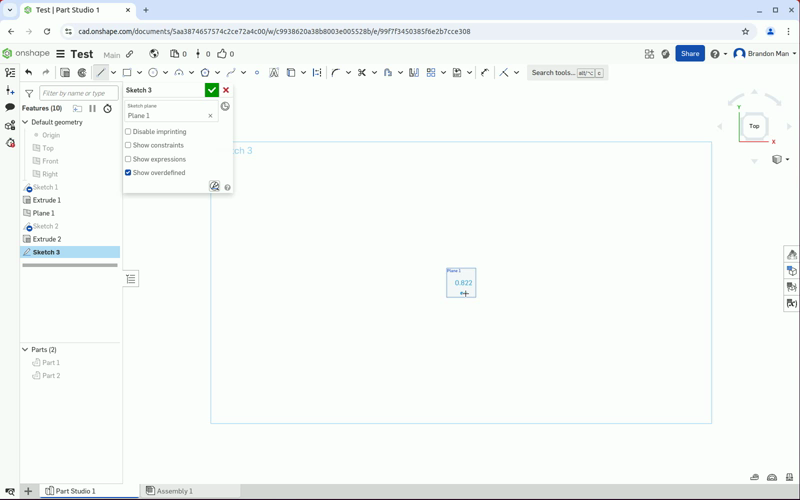
scroll(6)
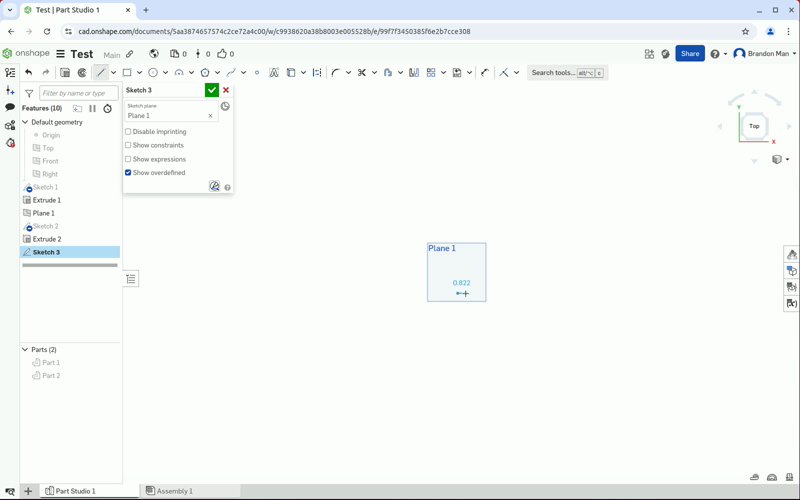
scroll(6)
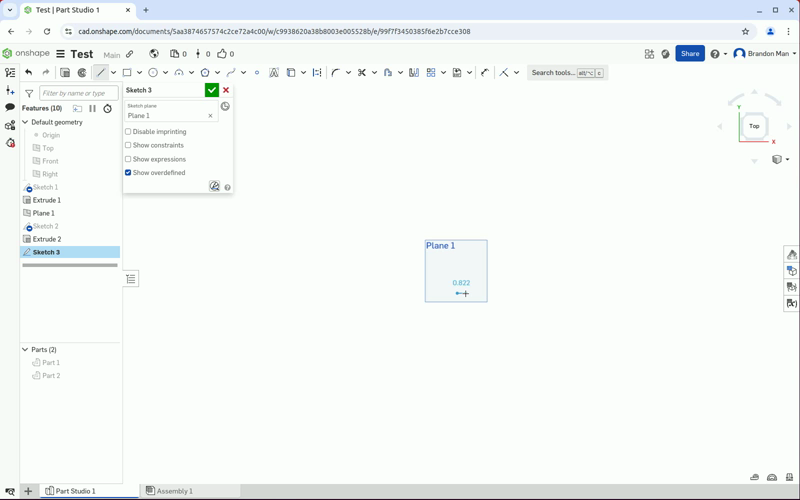
scroll(6)
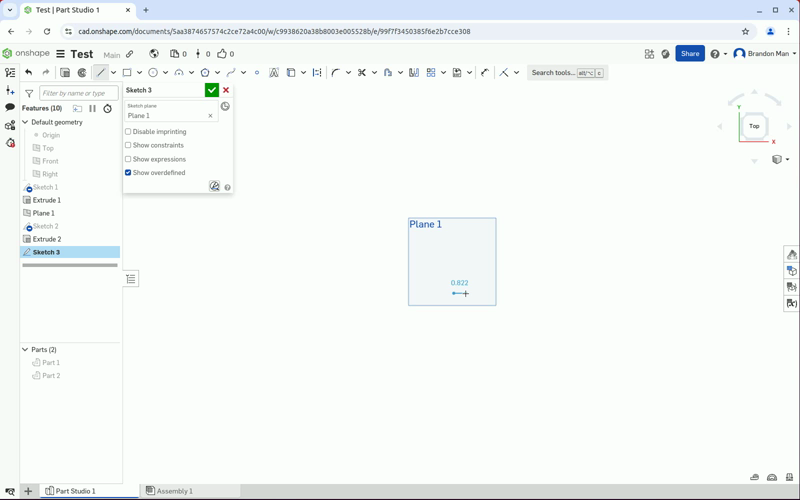
scroll(6)
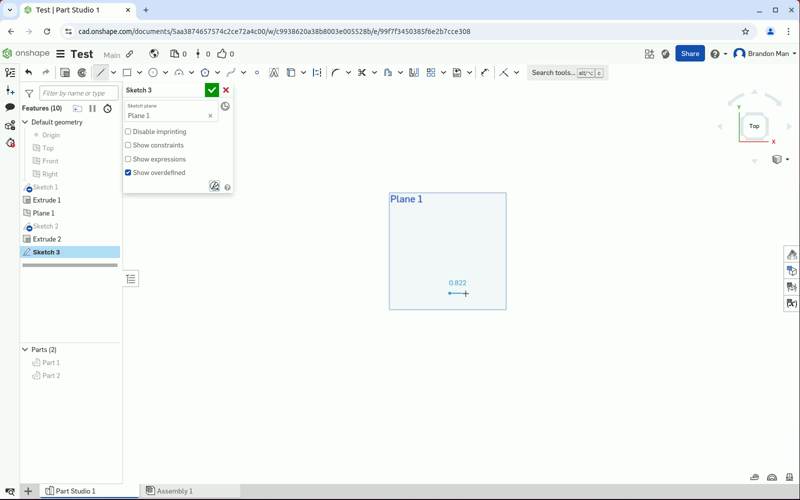
scroll(6)
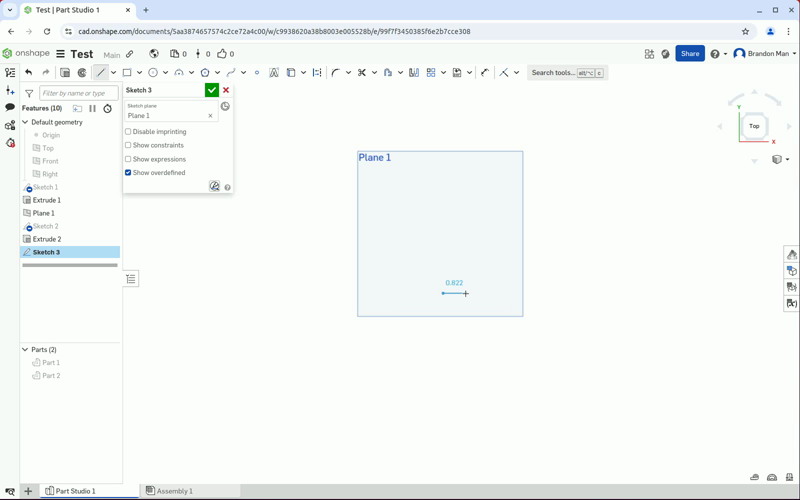
scroll(6)
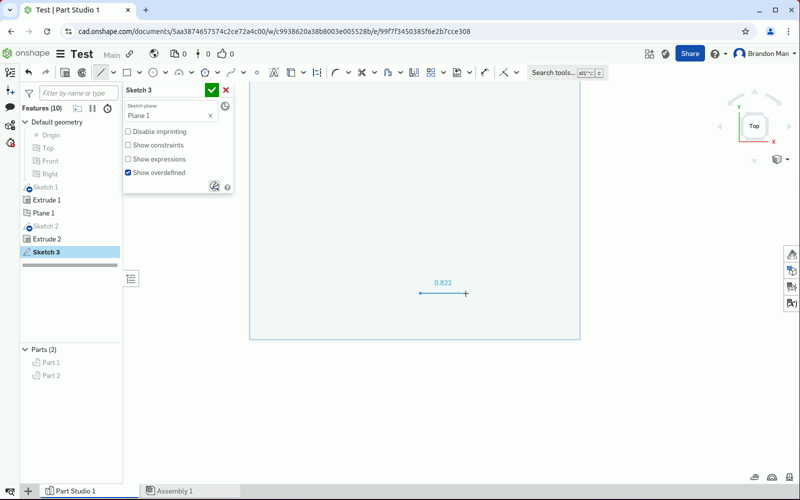
click(465, 293)
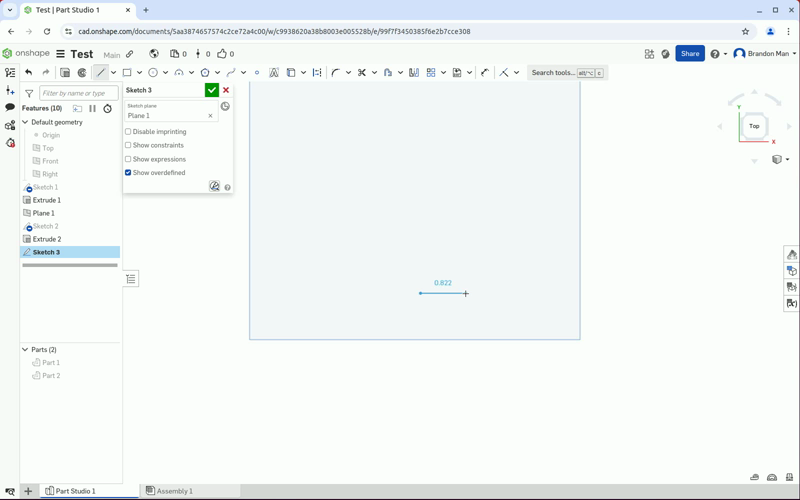
scroll(-6)
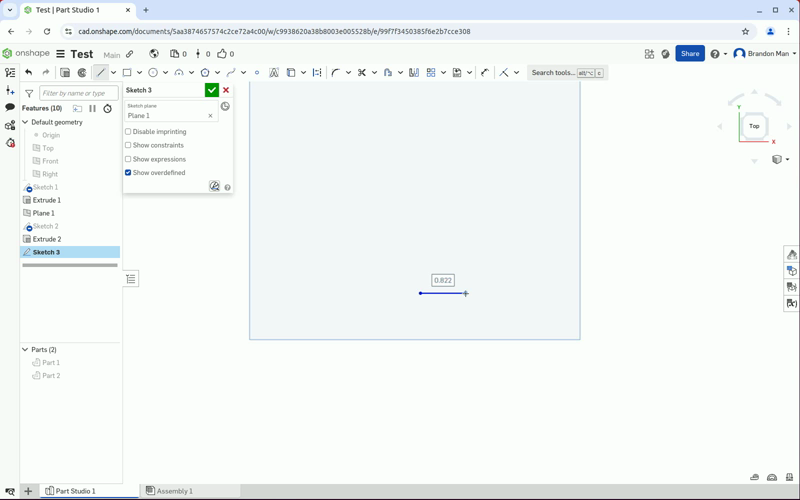
scroll(-6)
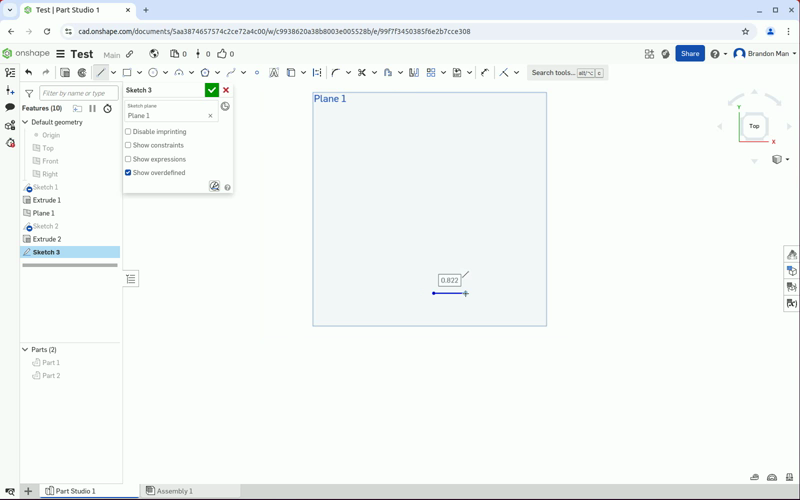
scroll(-6)
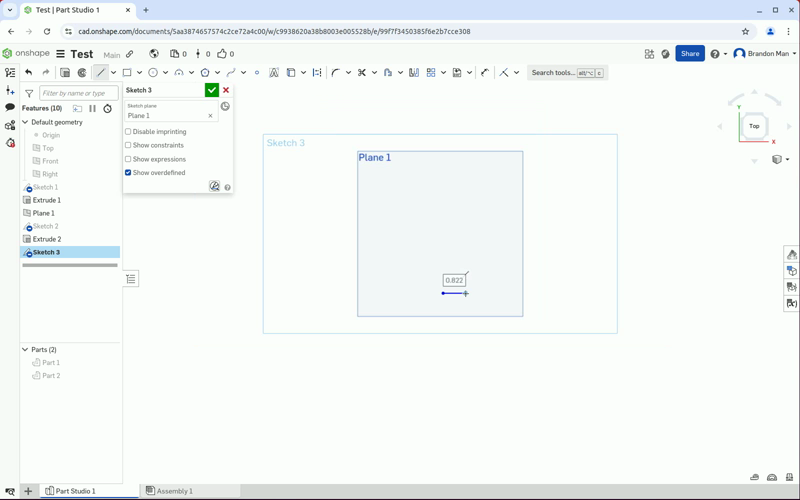
scroll(-6)
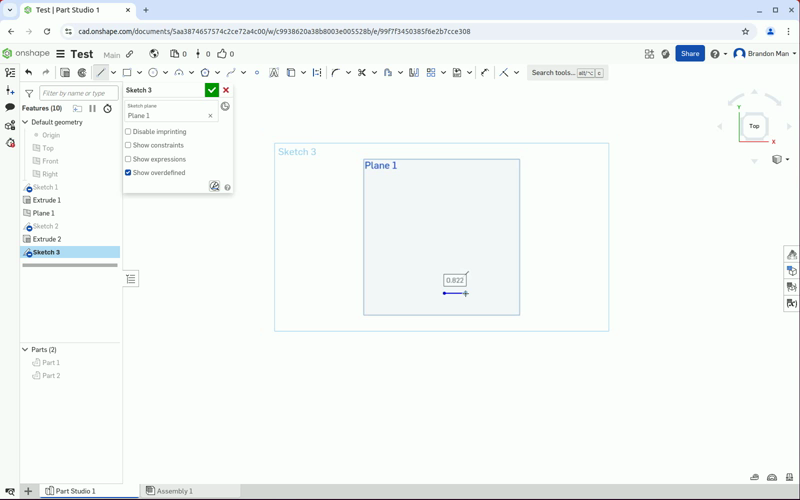
scroll(-6)
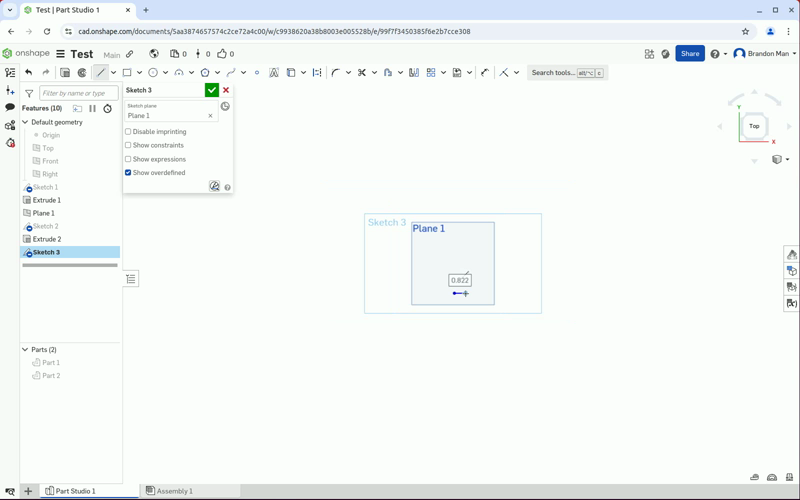
scroll(-6)
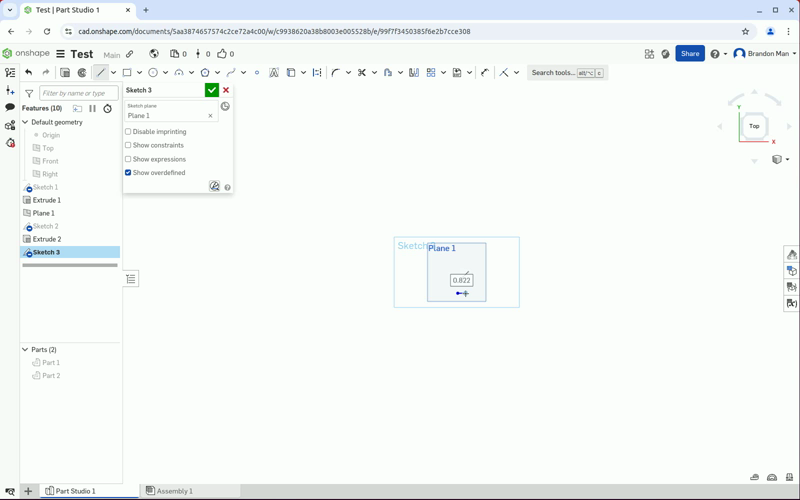
scroll(-6)
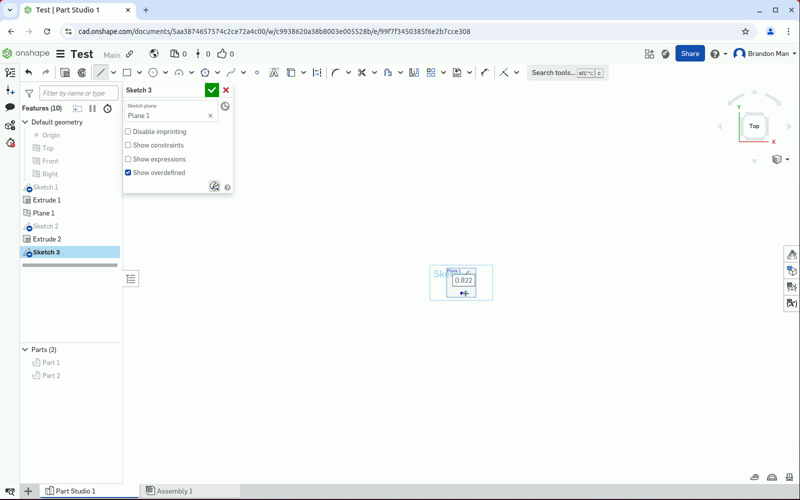
key_up(shift)
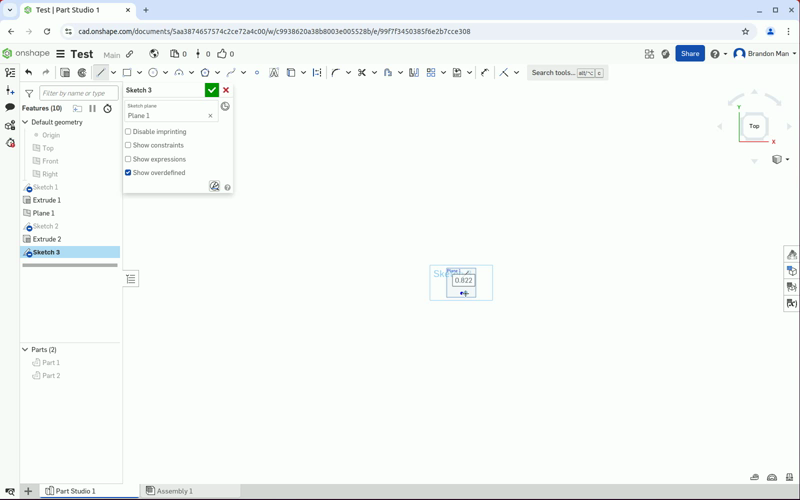
key_down(shift)
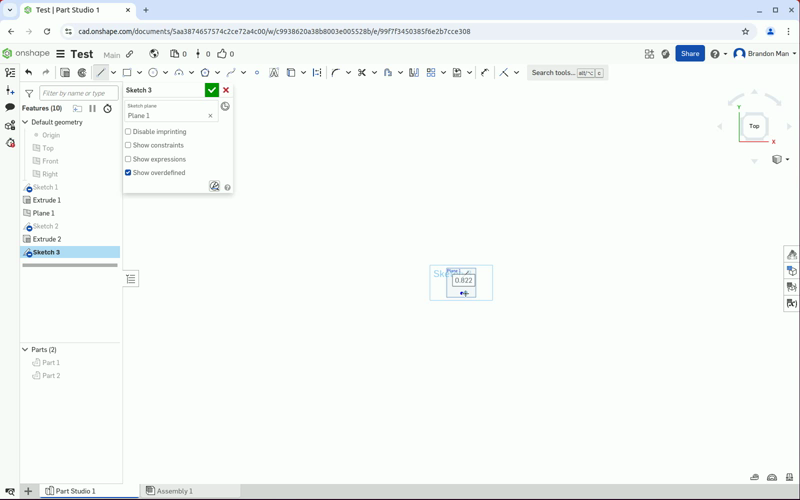
mouse_move(495, 293)
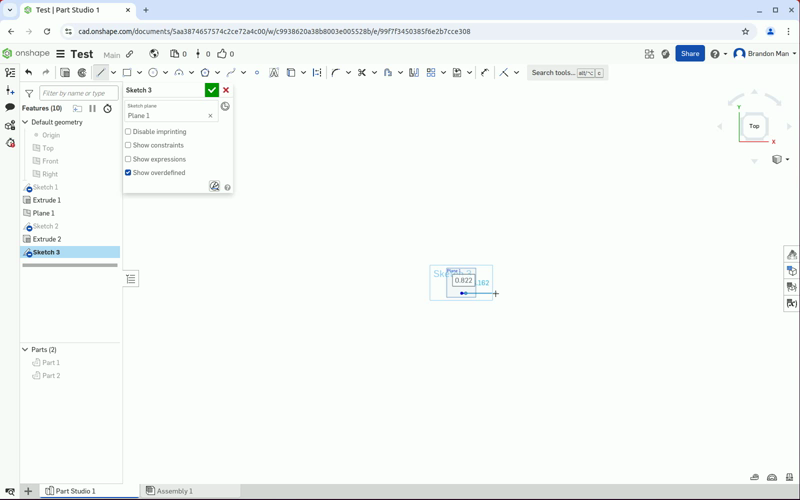
mouse_move(465, 289)
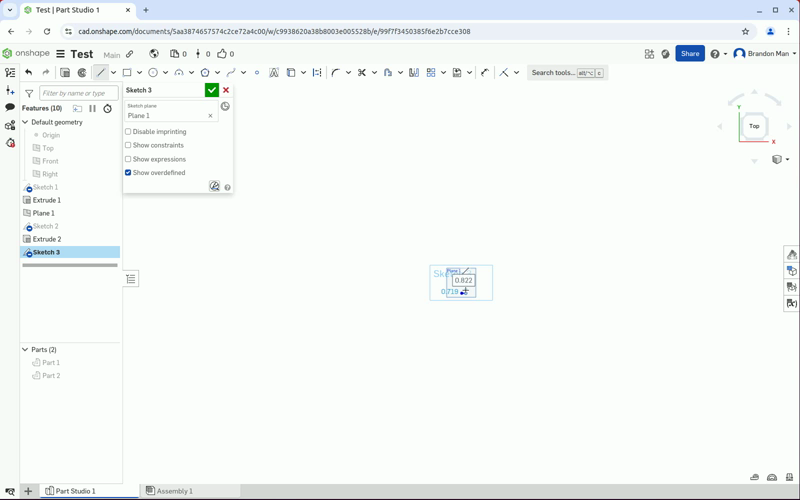
scroll(6)
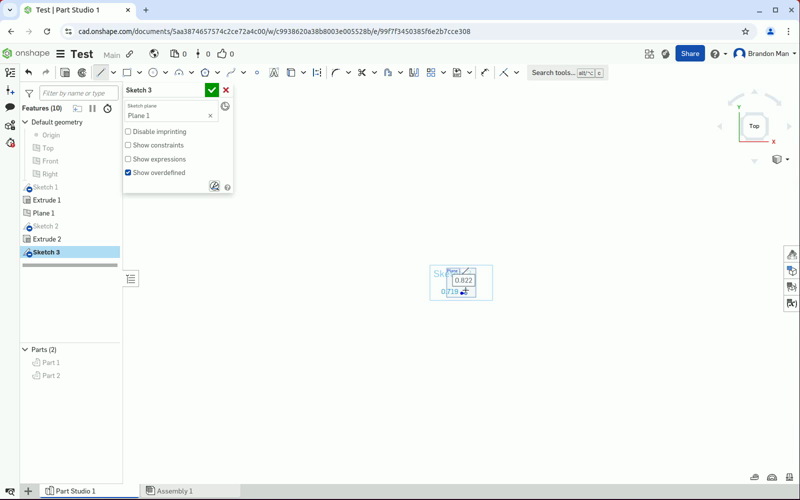
scroll(6)
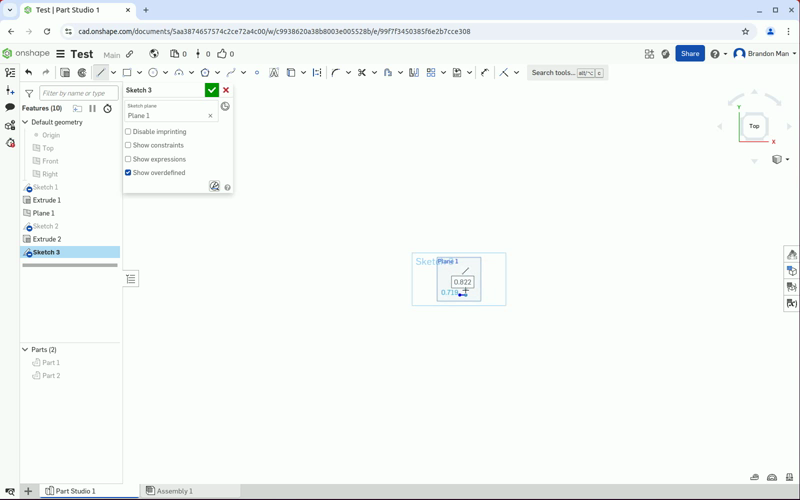
scroll(6)
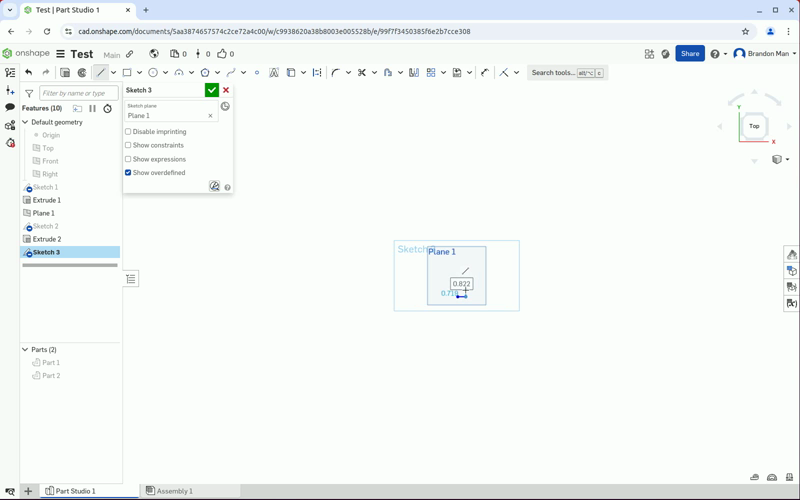
scroll(6)
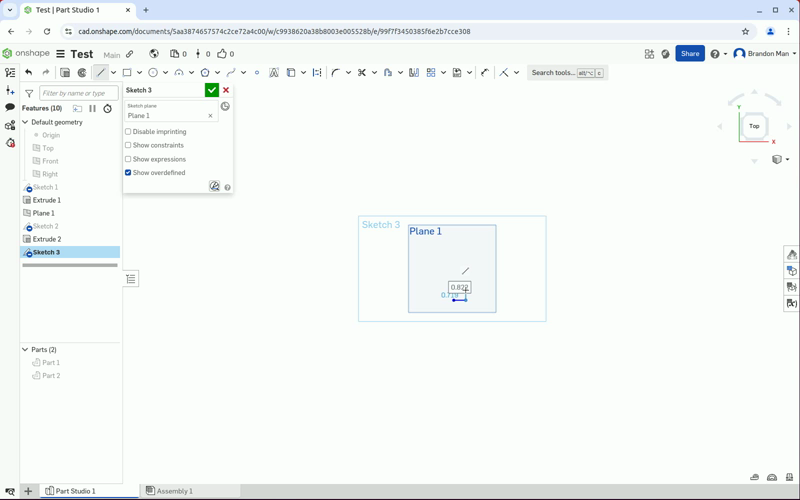
scroll(6)
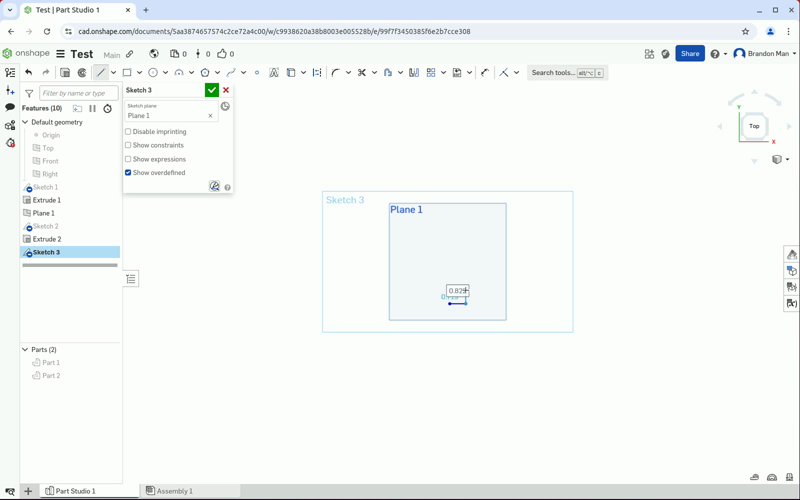
scroll(6)
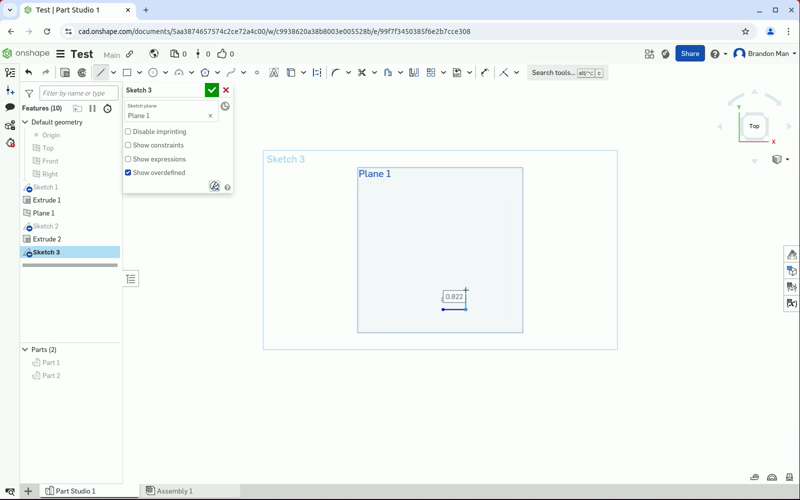
scroll(6)
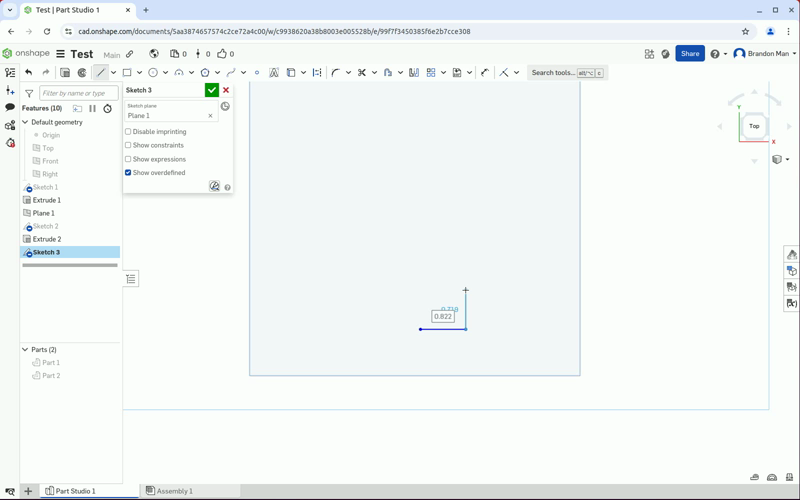
click(465, 289)
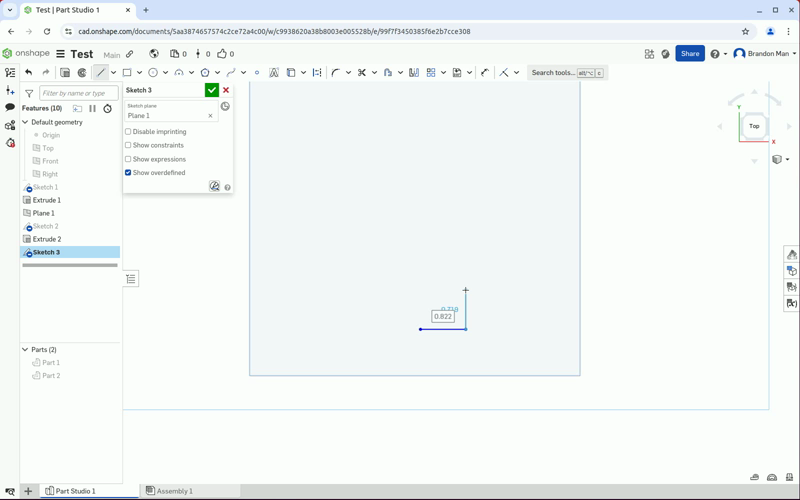
scroll(-6)
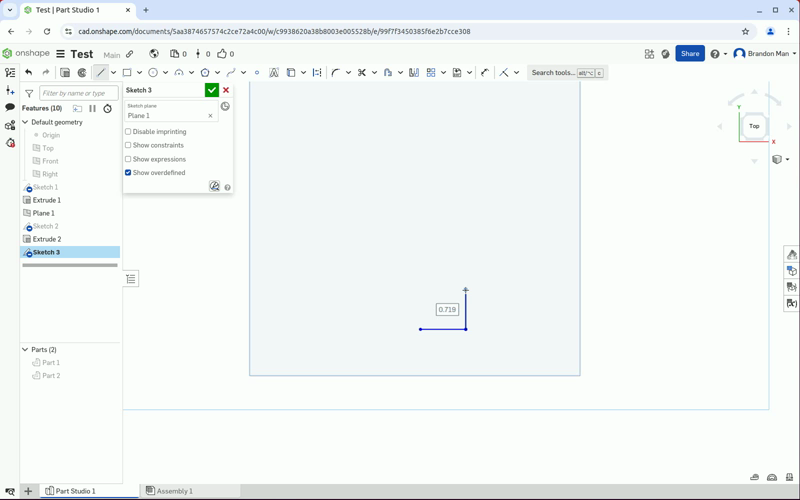
scroll(-6)
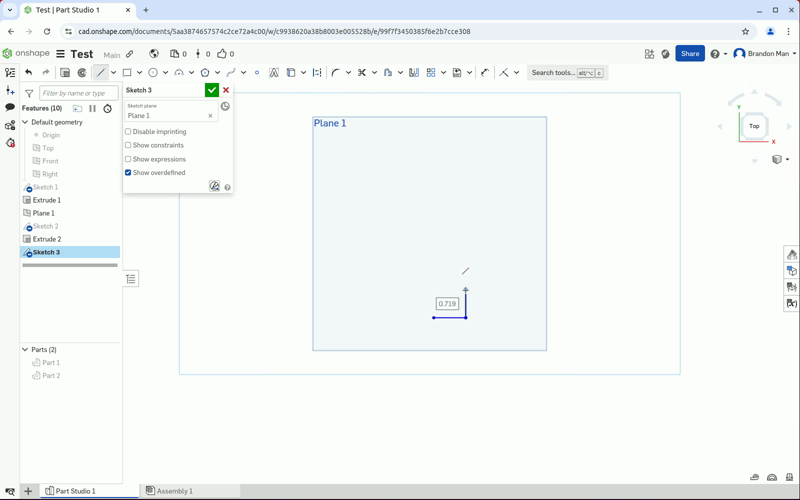
scroll(-6)
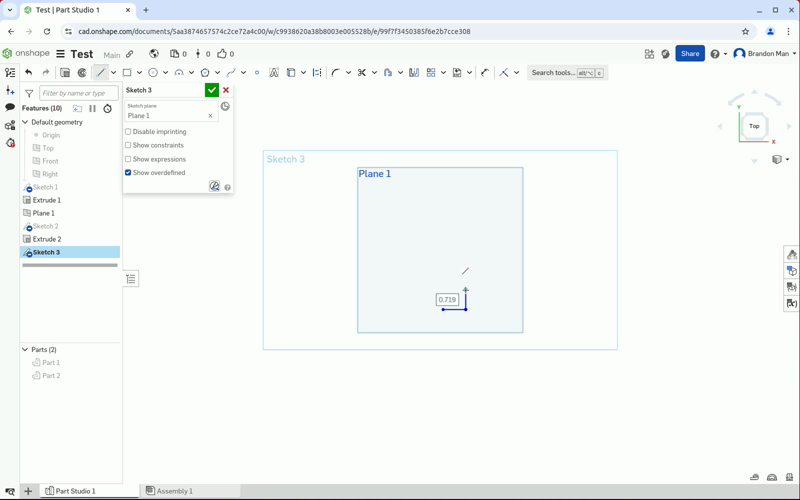
scroll(-6)
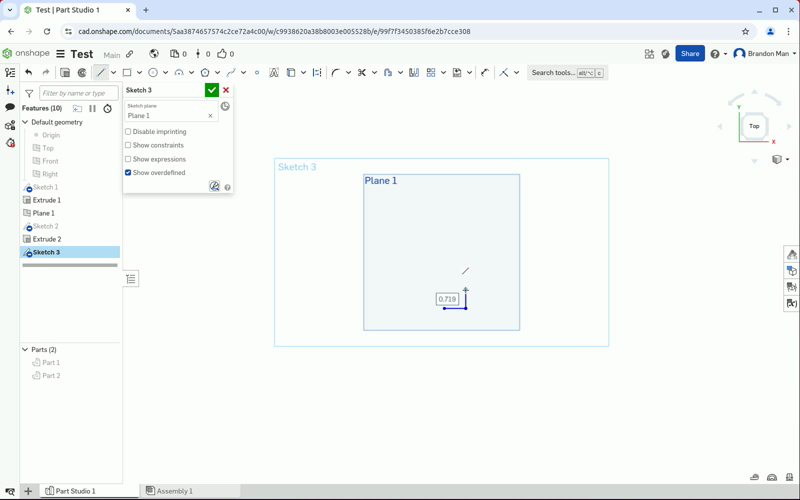
scroll(-6)
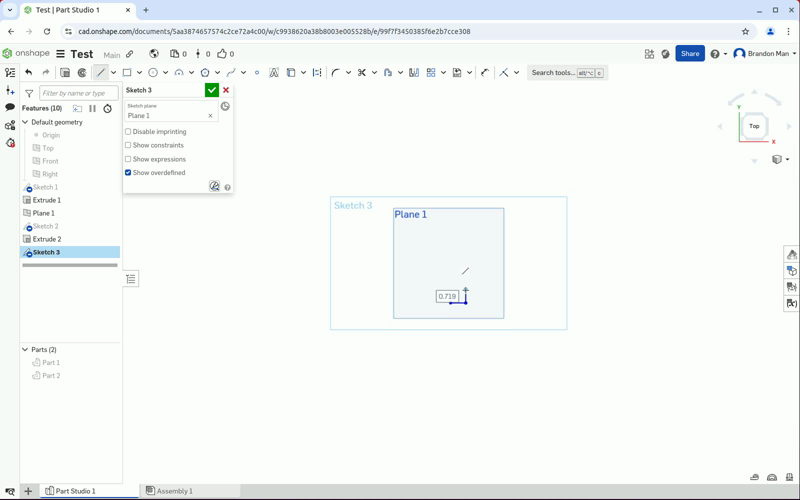
scroll(-6)
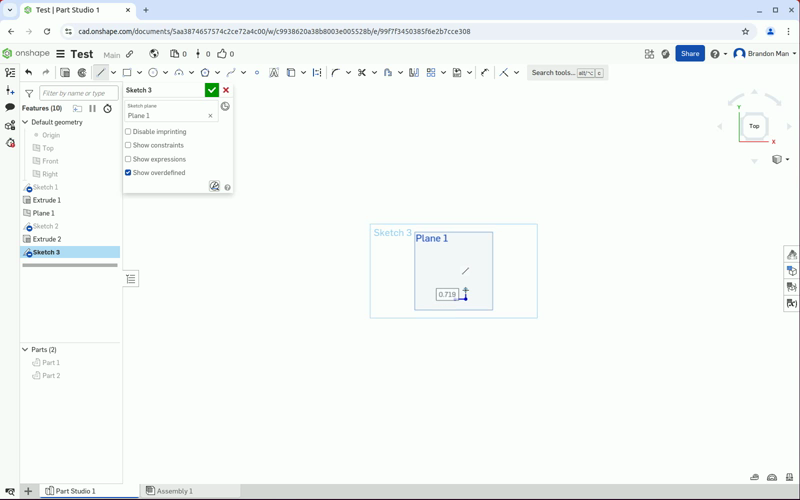
scroll(-6)
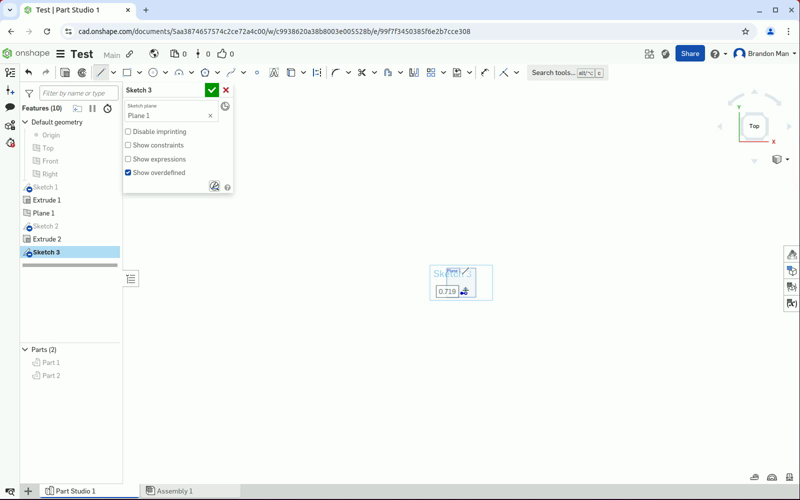
key_up(shift)
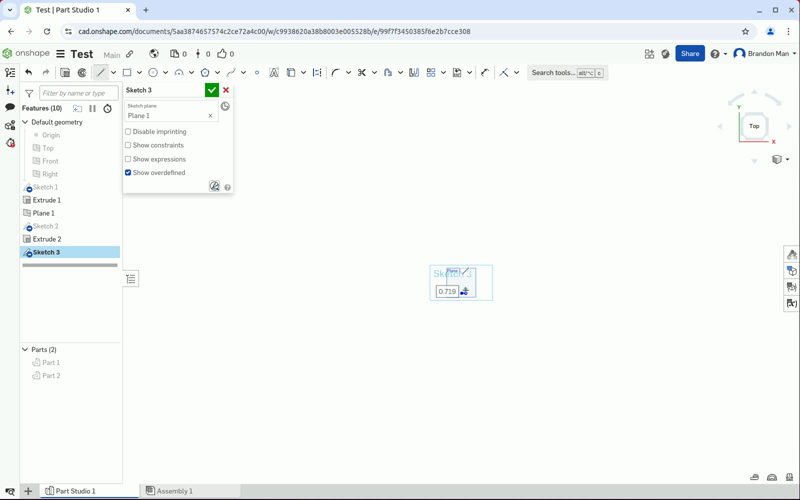
key_down(shift)
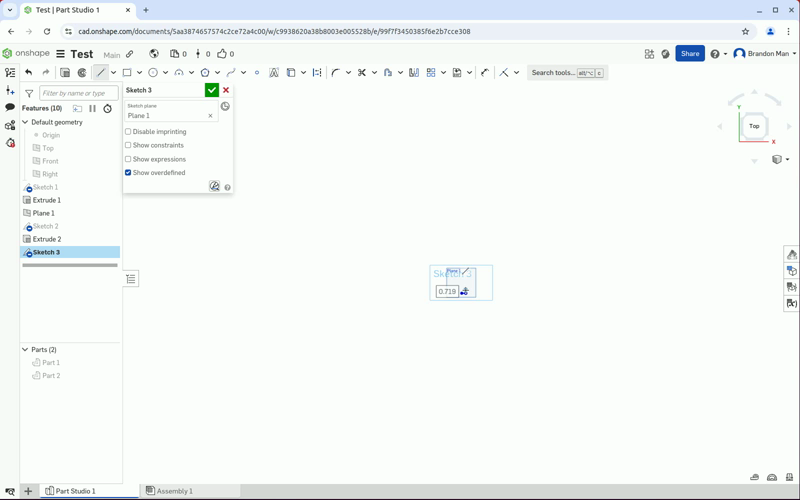
mouse_move(495, 289)
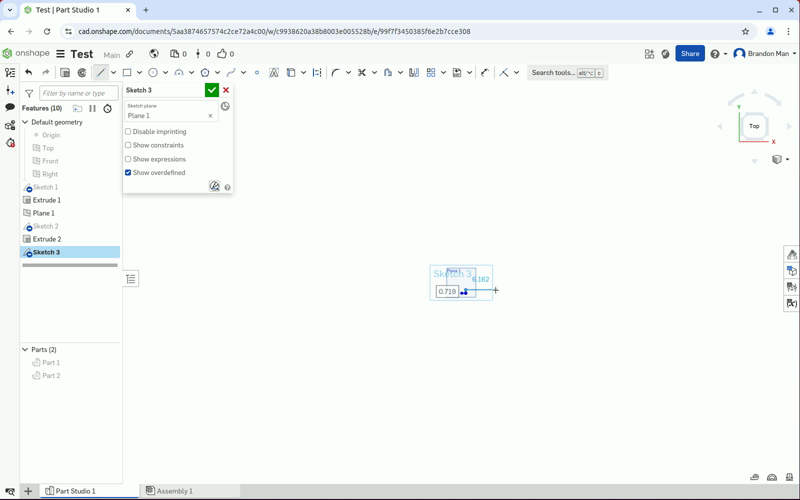
mouse_move(461, 289)
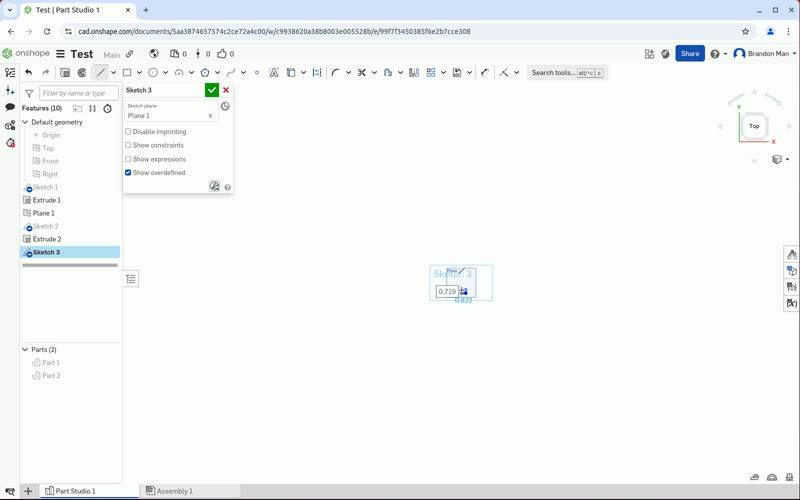
scroll(6)
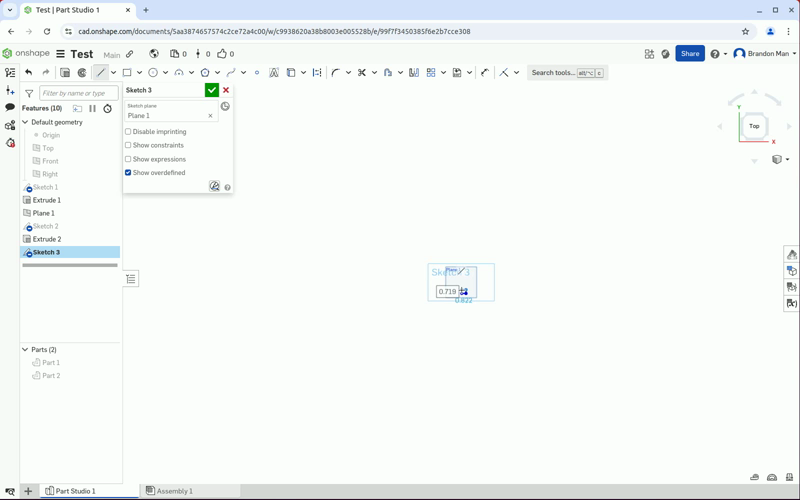
scroll(6)
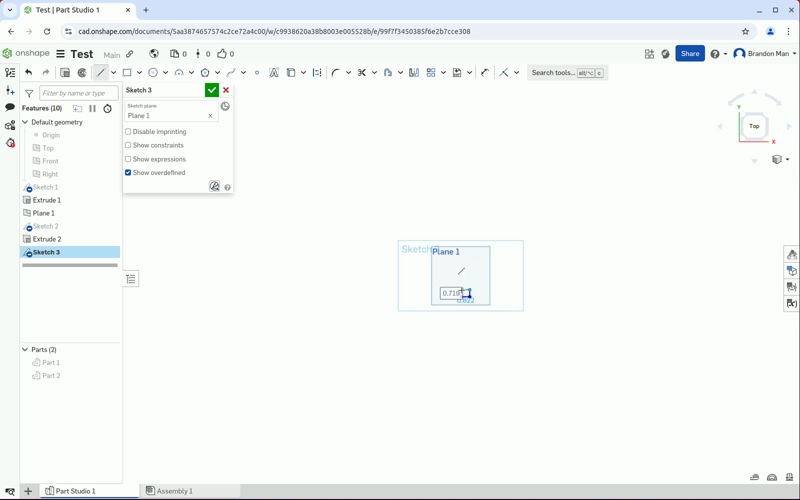
scroll(6)
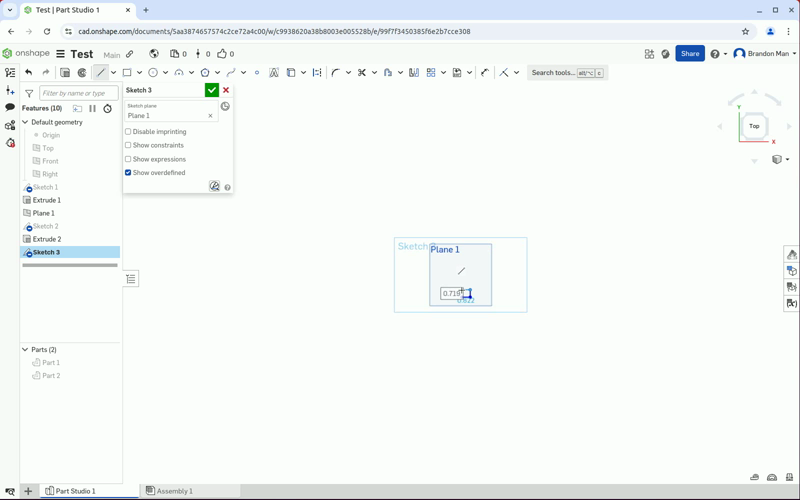
scroll(6)
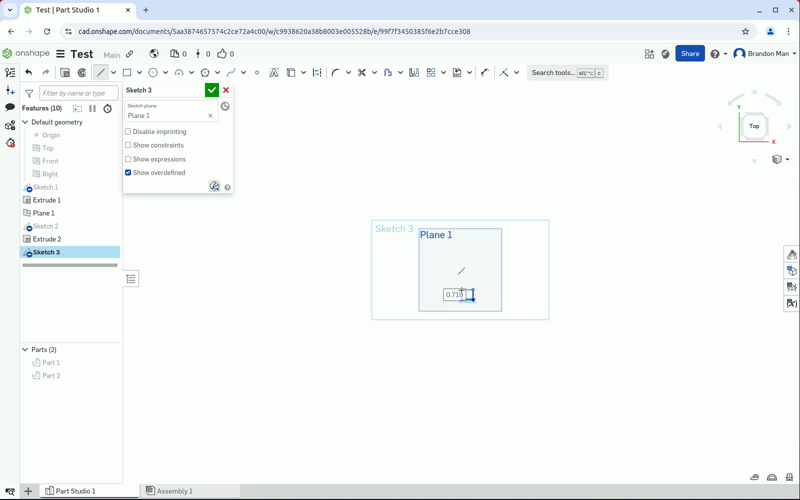
scroll(6)
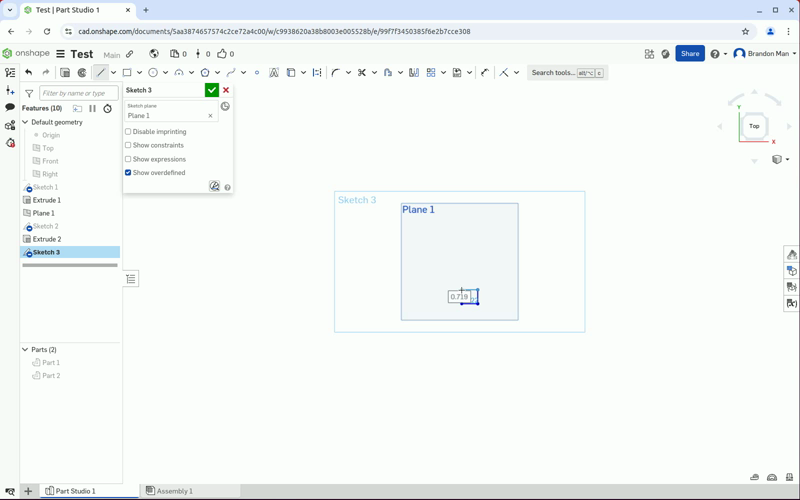
scroll(6)
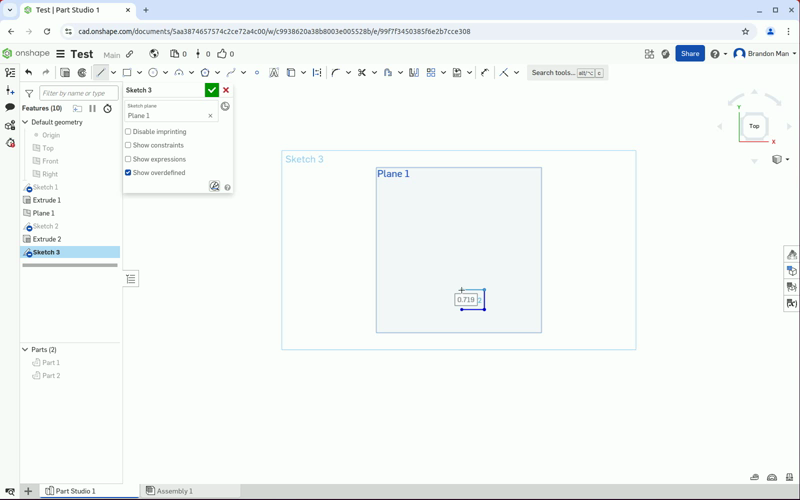
scroll(6)
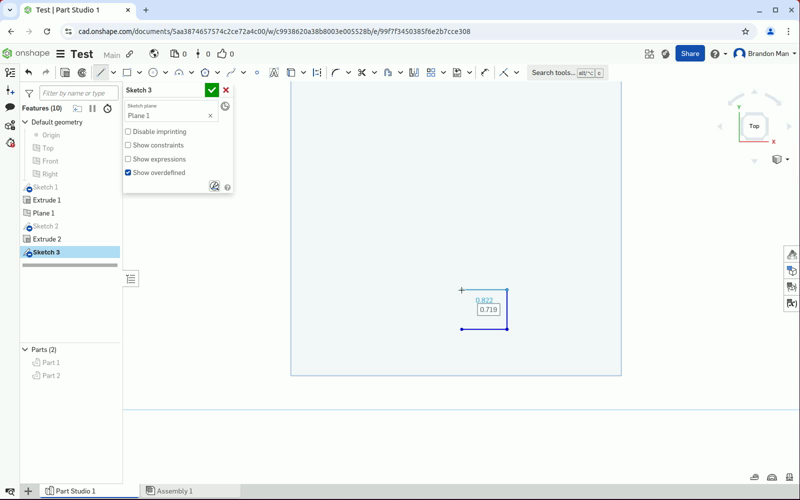
click(461, 289)
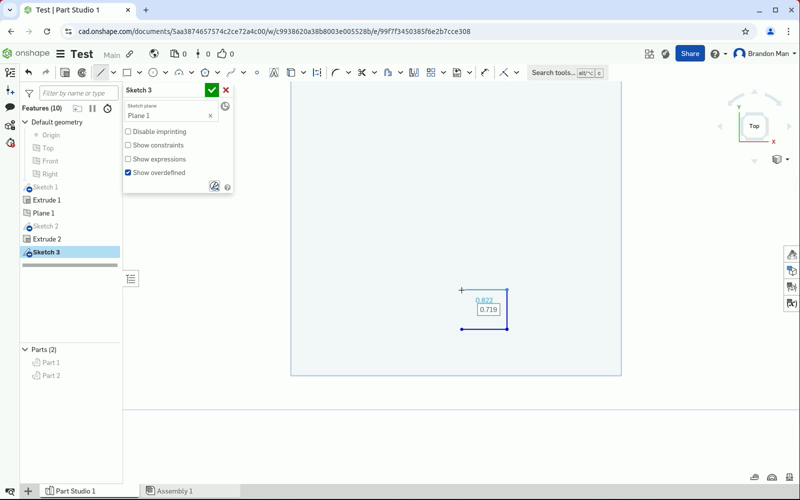
scroll(-6)
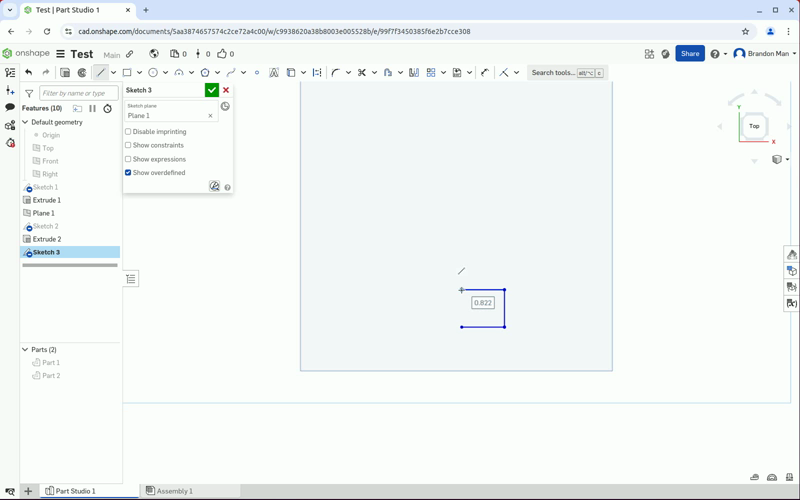
scroll(-6)
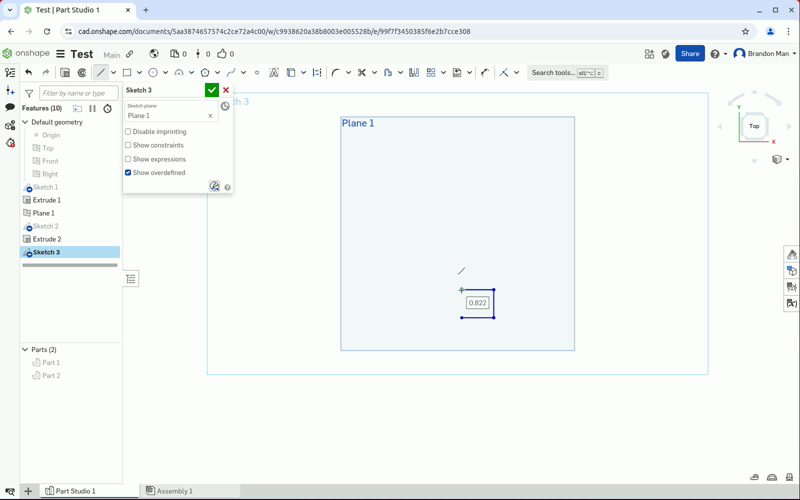
scroll(-6)
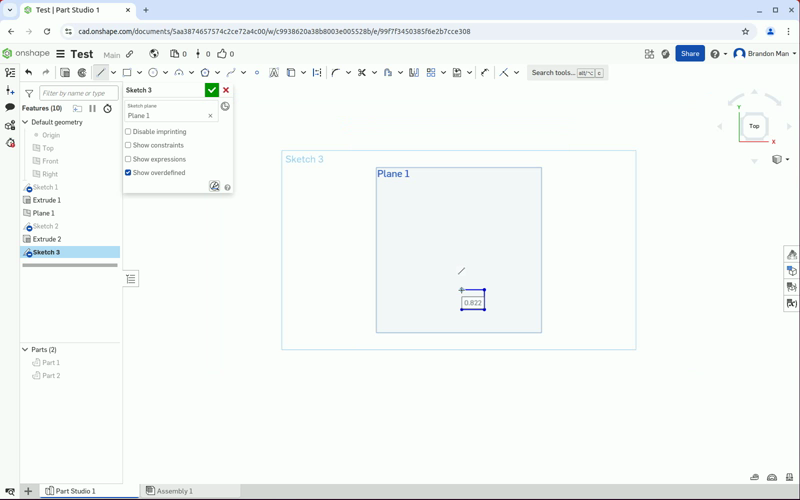
scroll(-6)
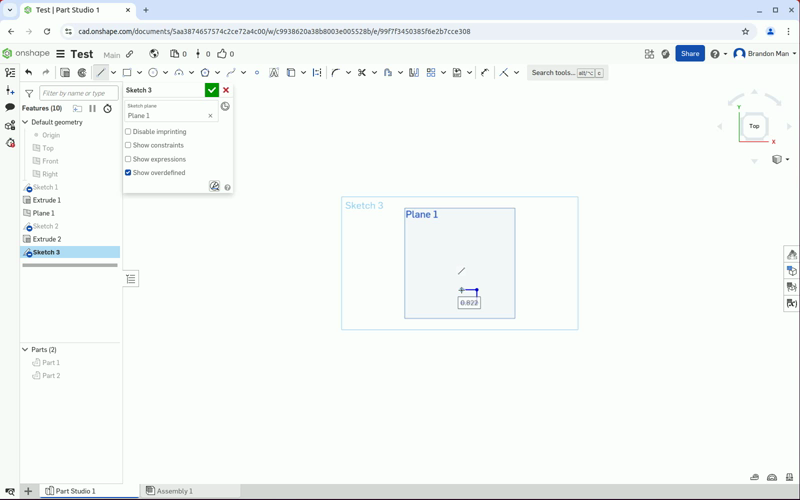
scroll(-6)
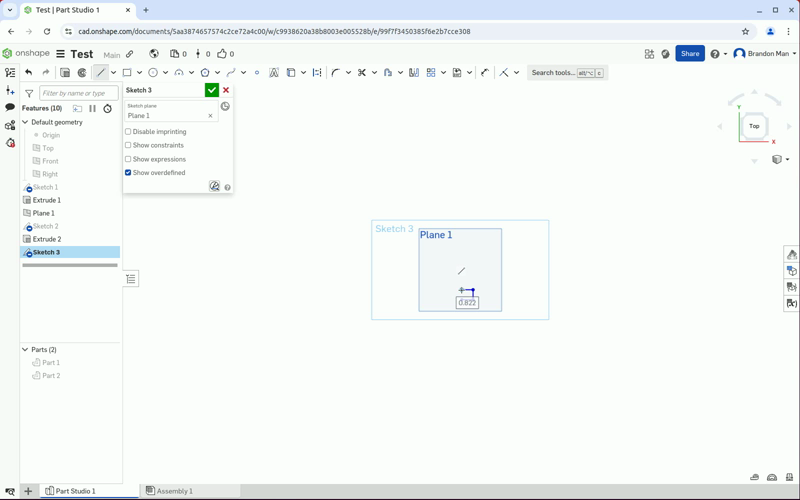
scroll(-6)
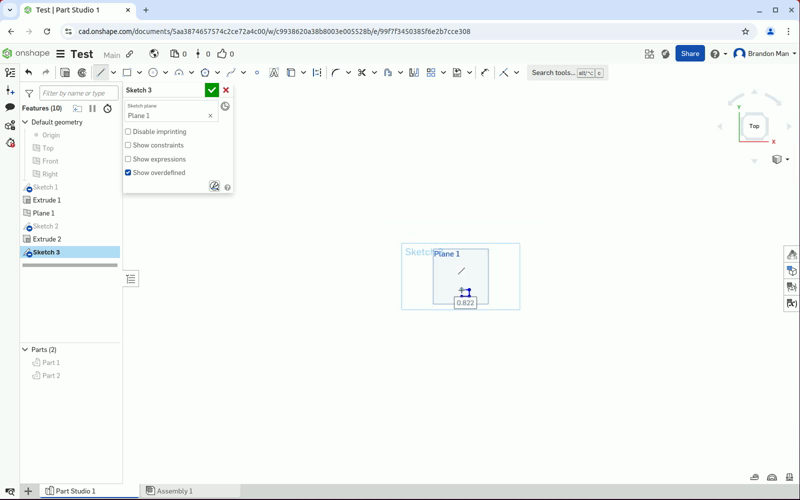
scroll(-6)
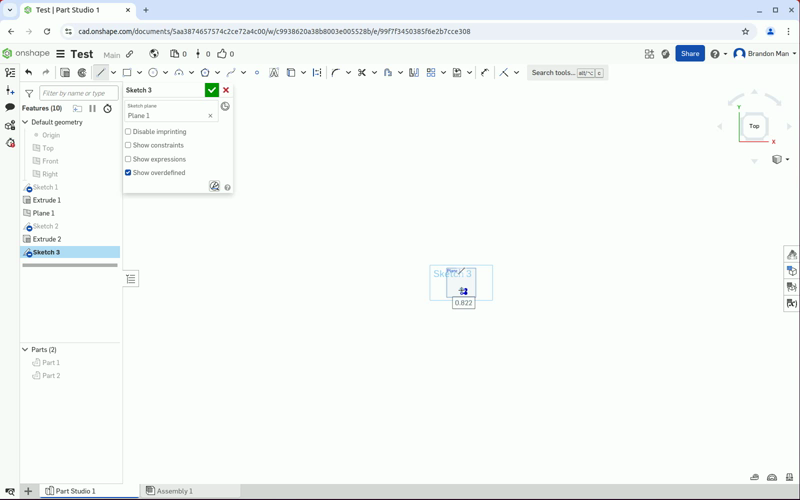
key_up(shift)
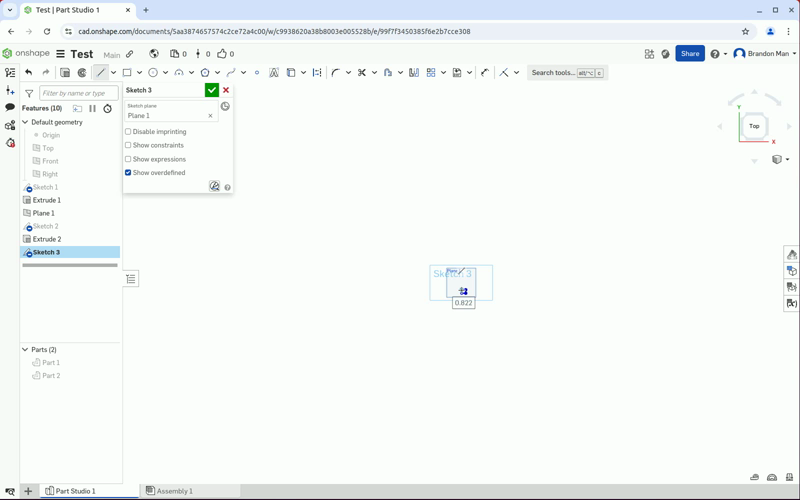
mouse_move(492, 289)
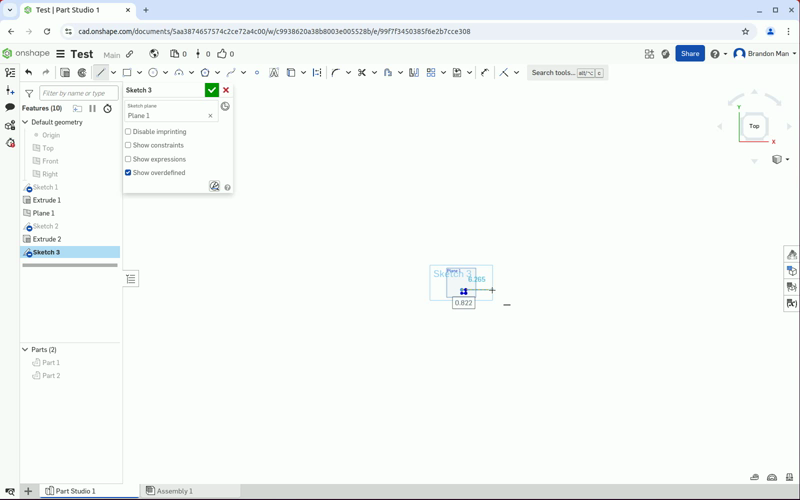
key_down(shift)
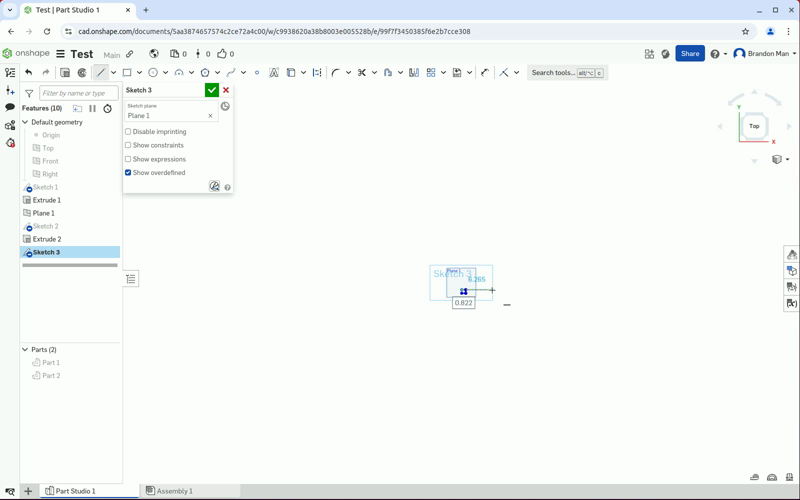
mouse_move(461, 293)
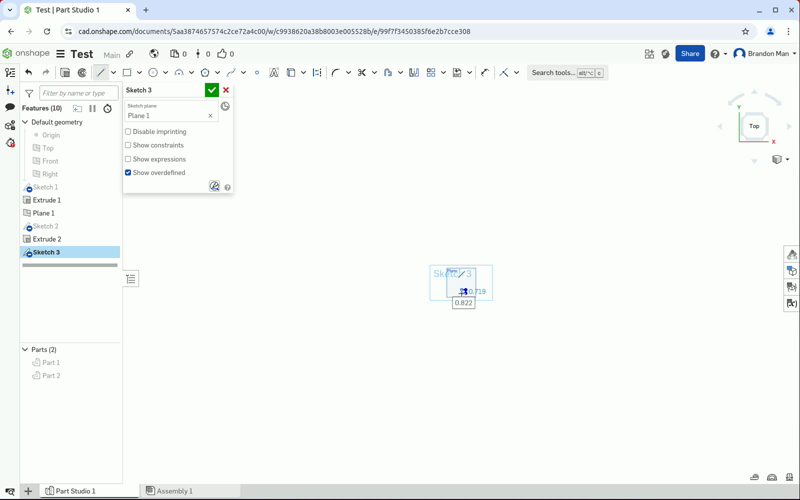
scroll(6)
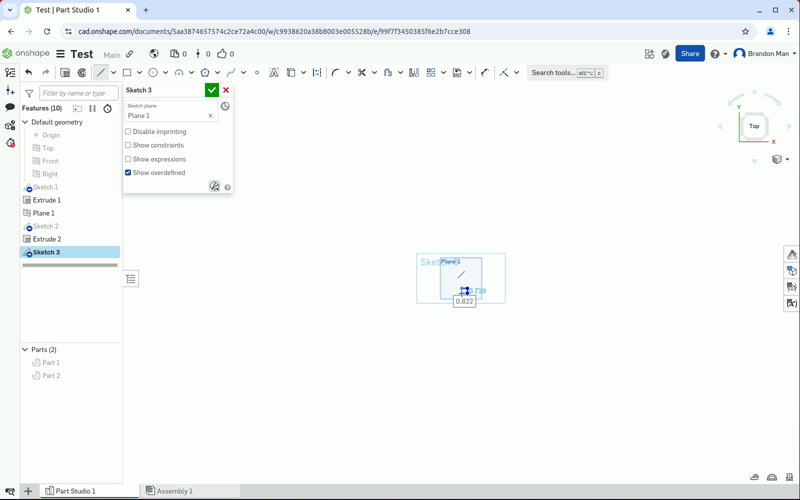
scroll(6)
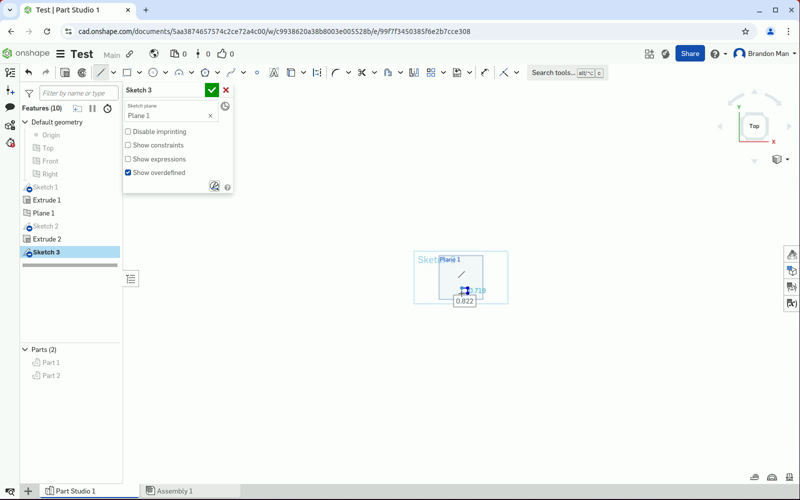
scroll(6)
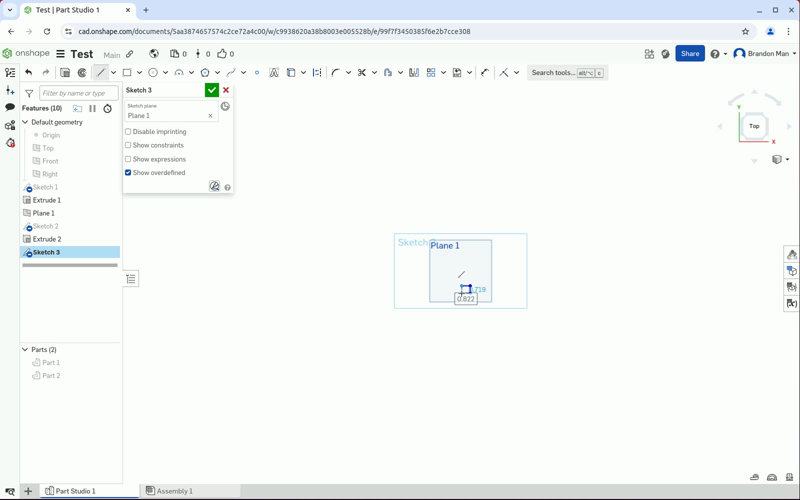
scroll(6)
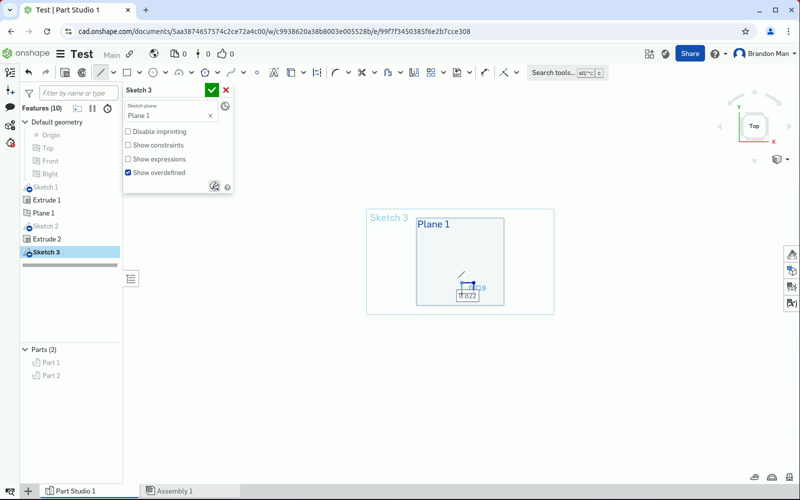
scroll(6)
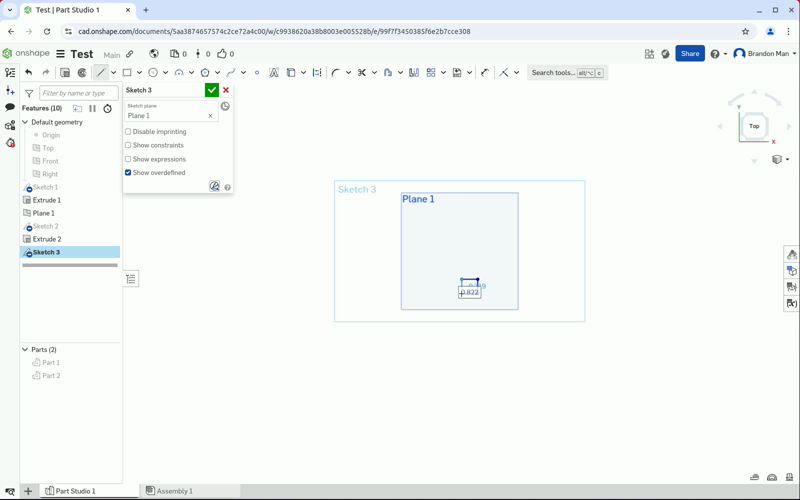
scroll(6)
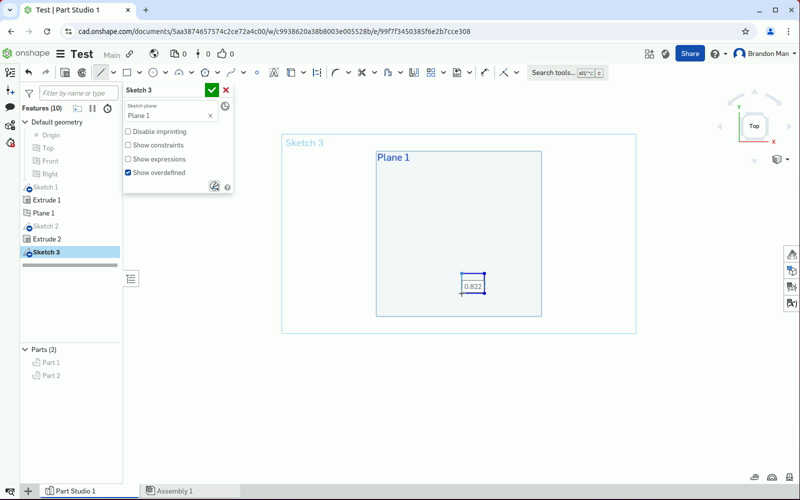
scroll(6)
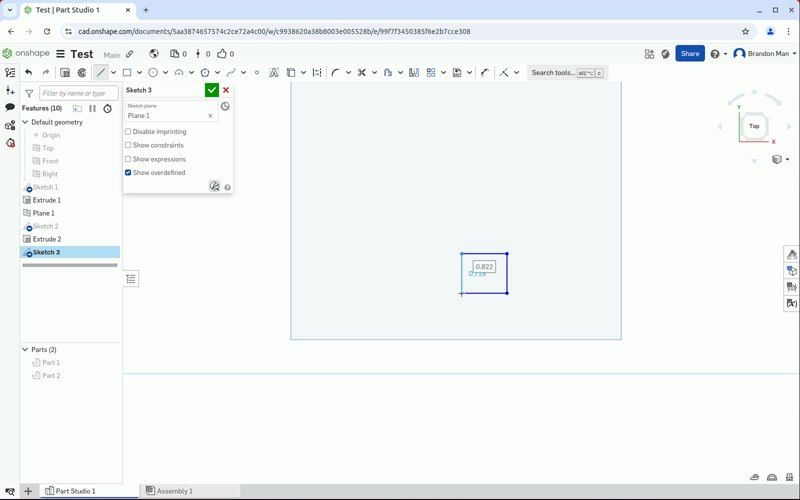
key_up(shift)
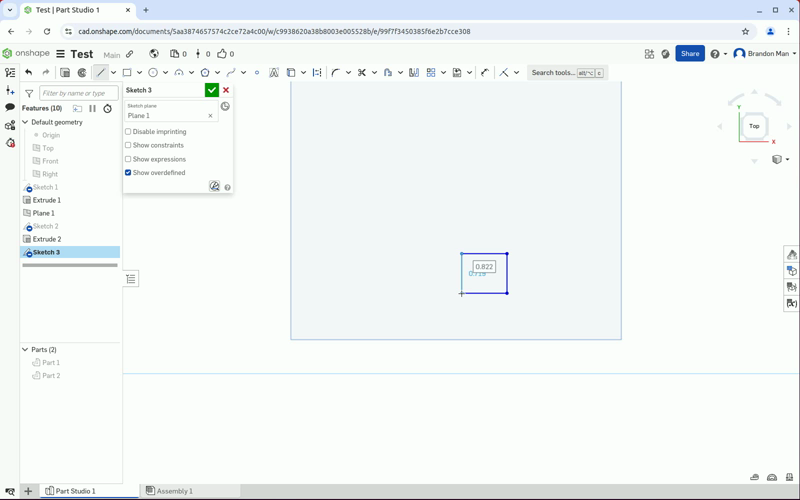
click(461, 293)
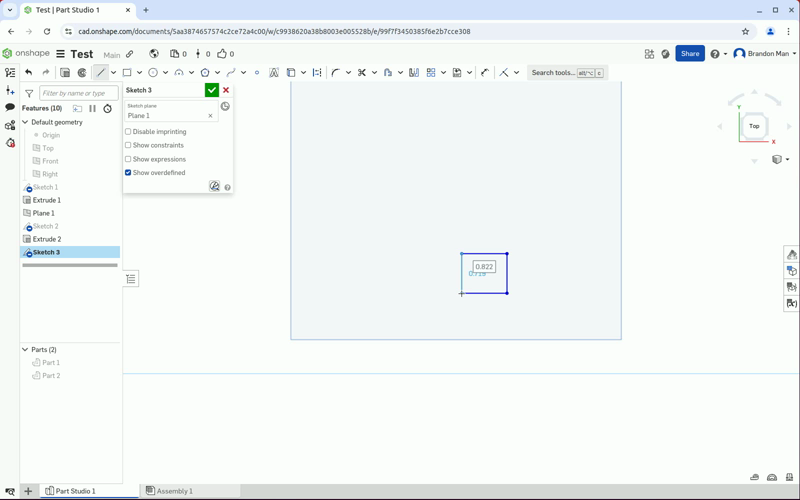
scroll(-6)
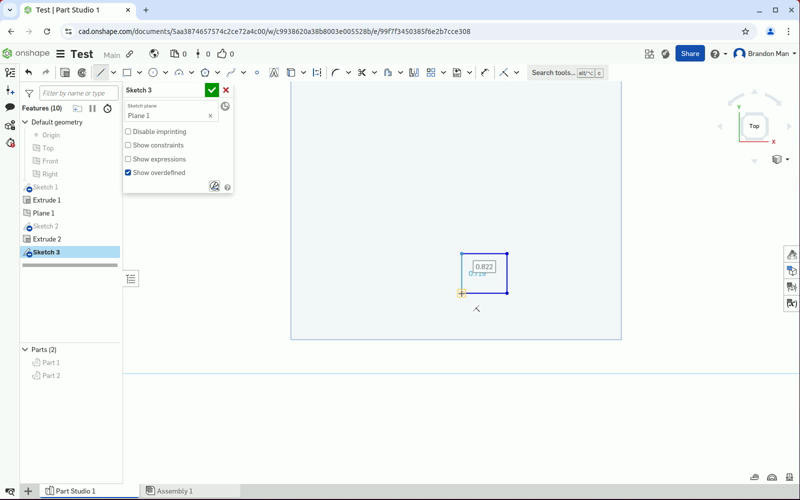
scroll(-6)
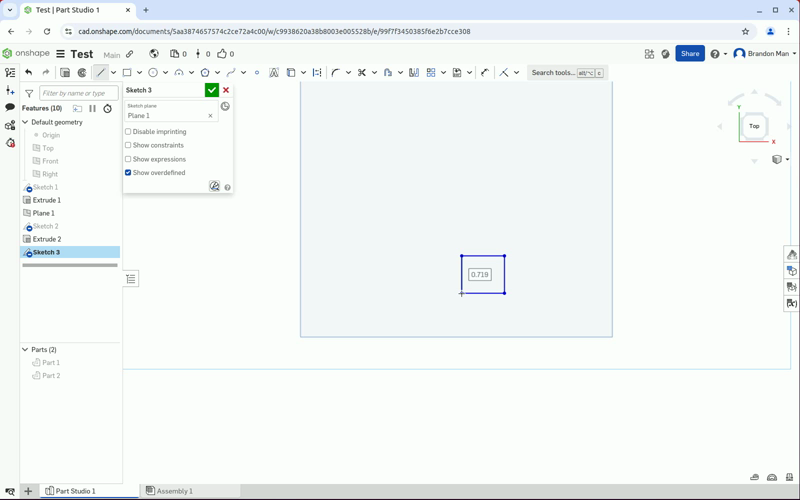
scroll(-6)
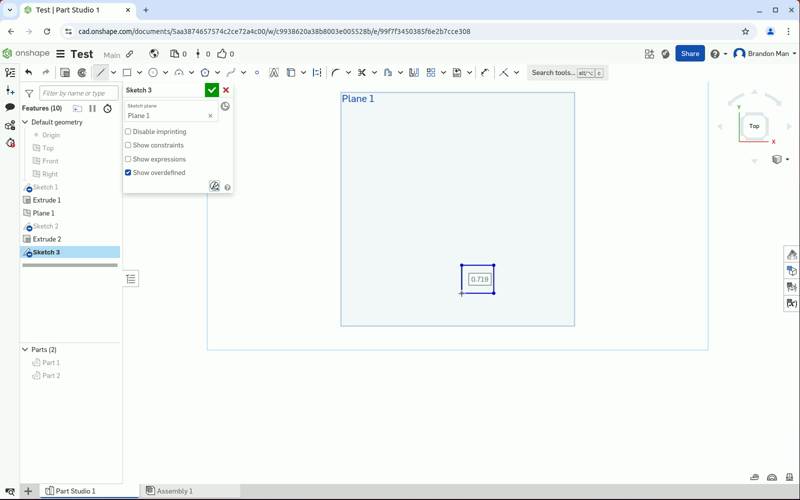
scroll(-6)
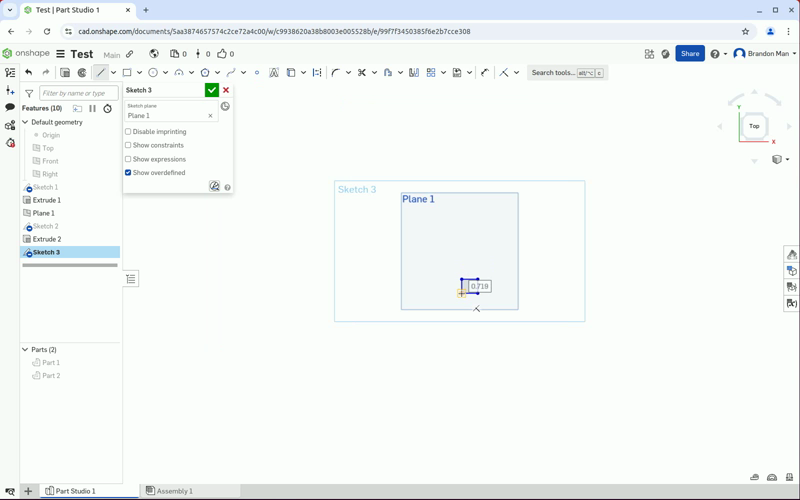
scroll(-6)
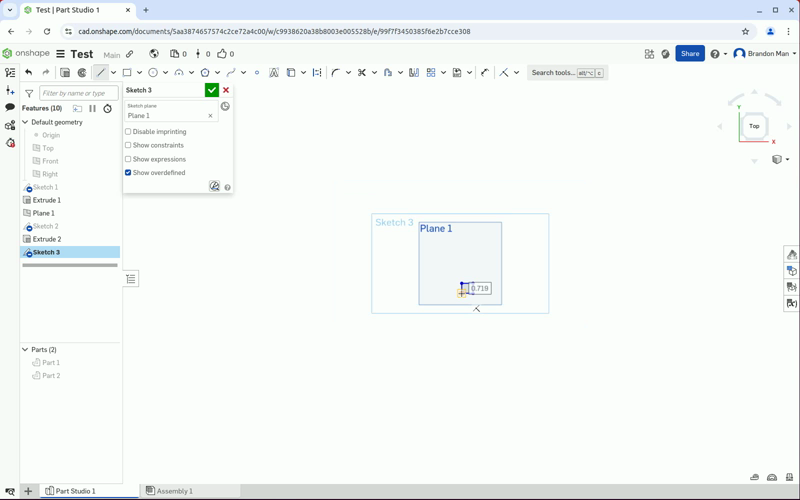
scroll(-6)
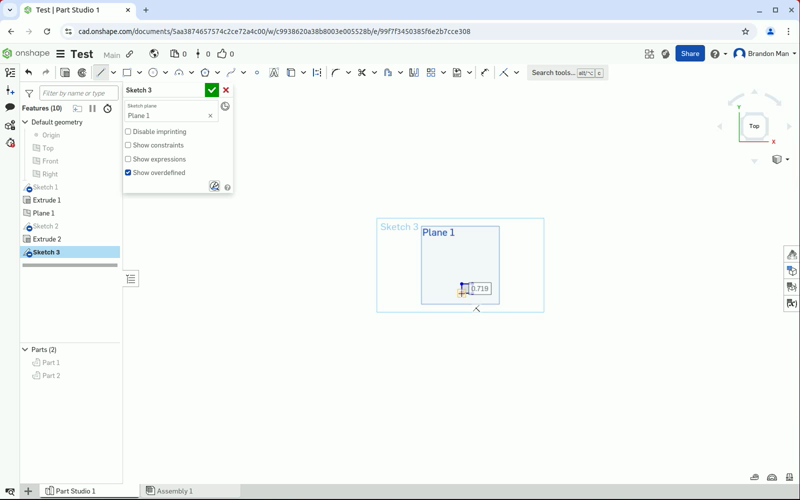
scroll(-6)
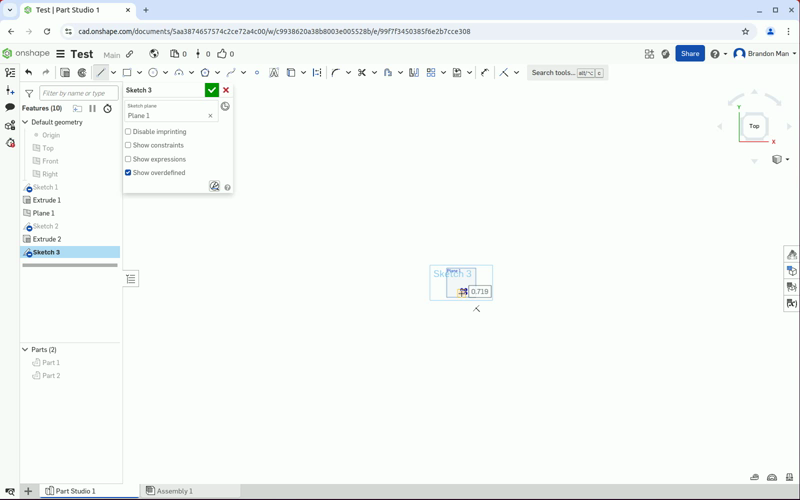
key(esc)
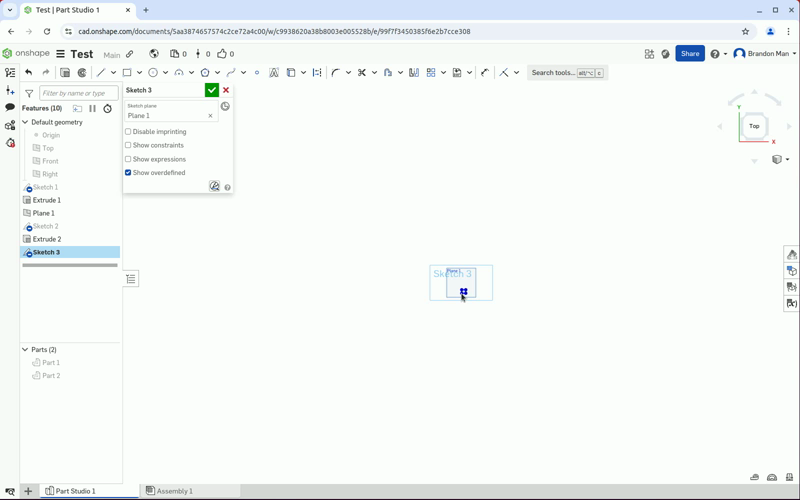
mouse_move(463, 291)
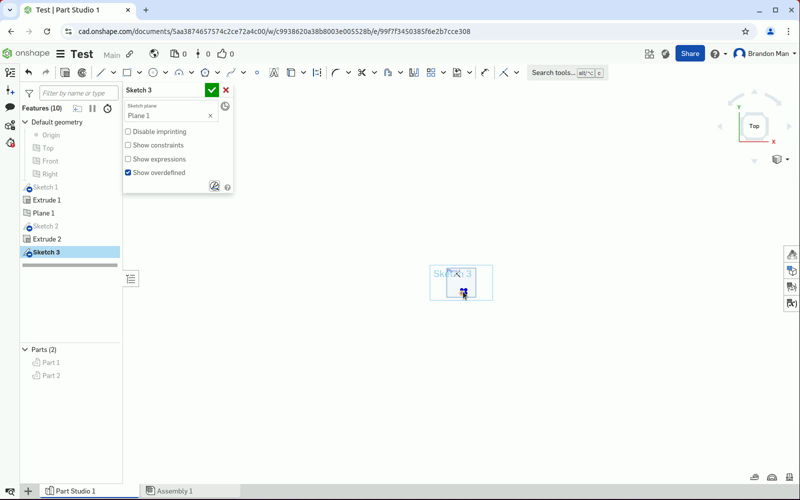
scroll(6)
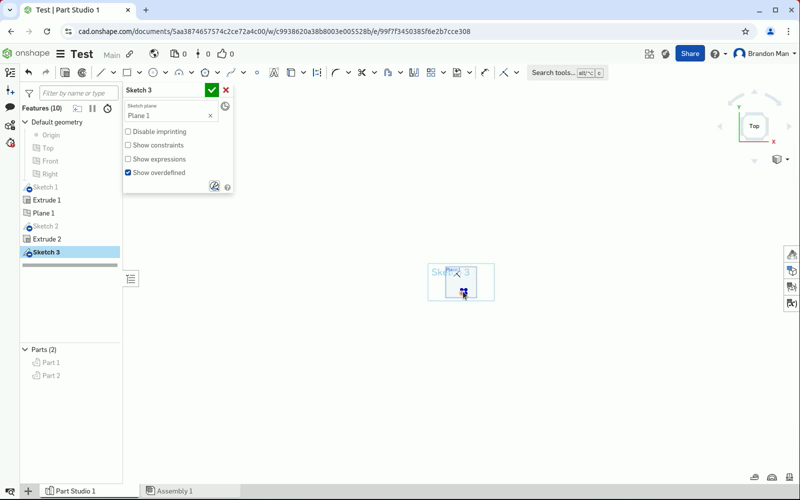
scroll(6)
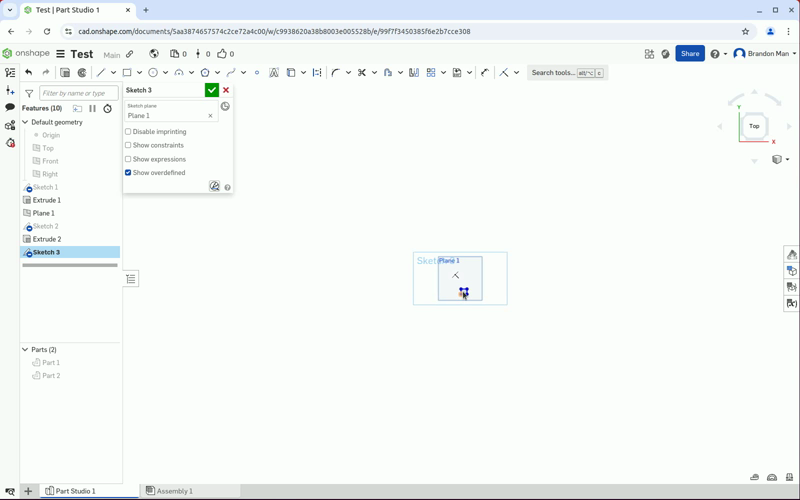
scroll(6)
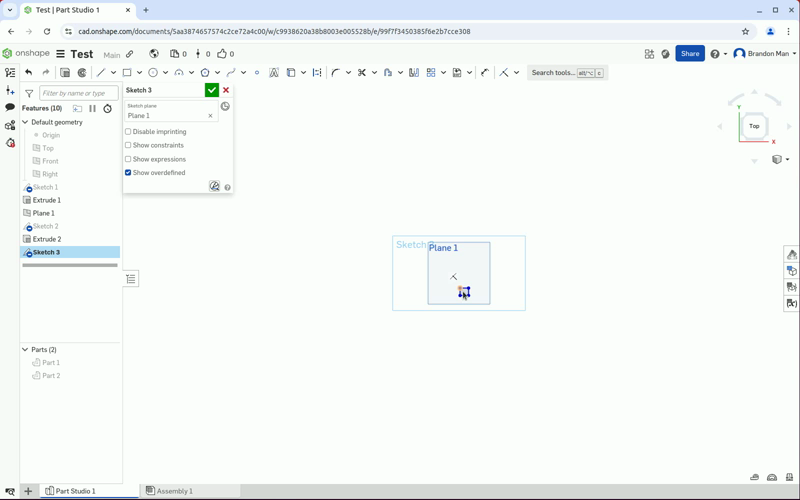
scroll(6)
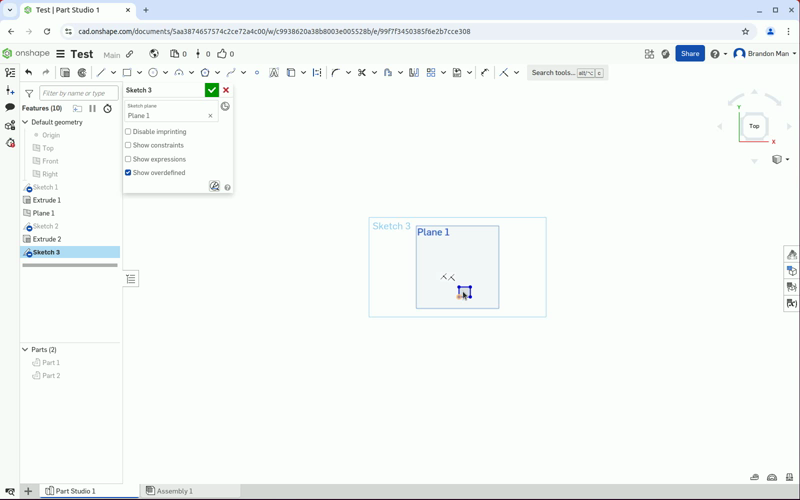
scroll(6)
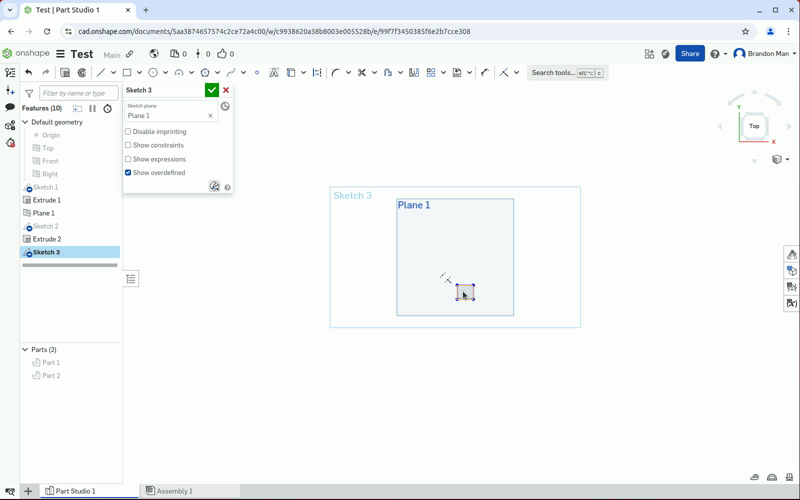
scroll(6)
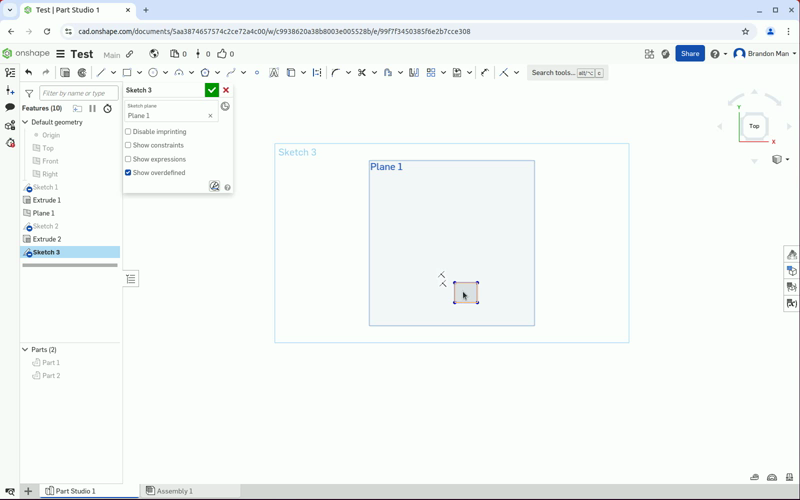
scroll(6)
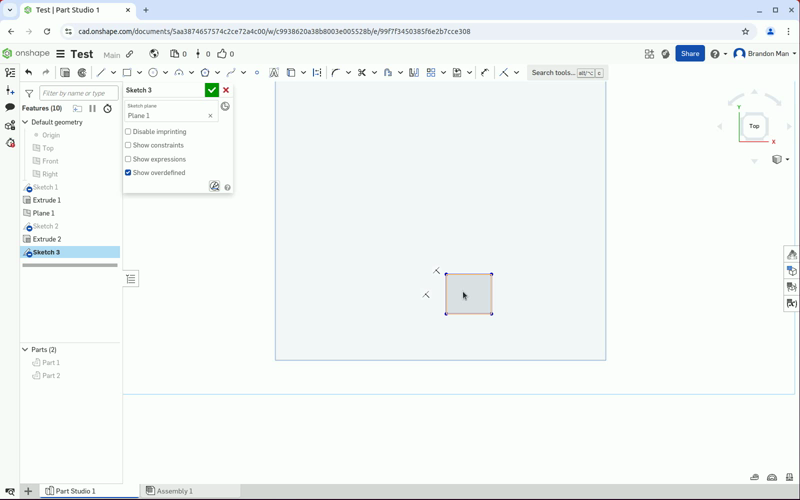
click(463, 291)
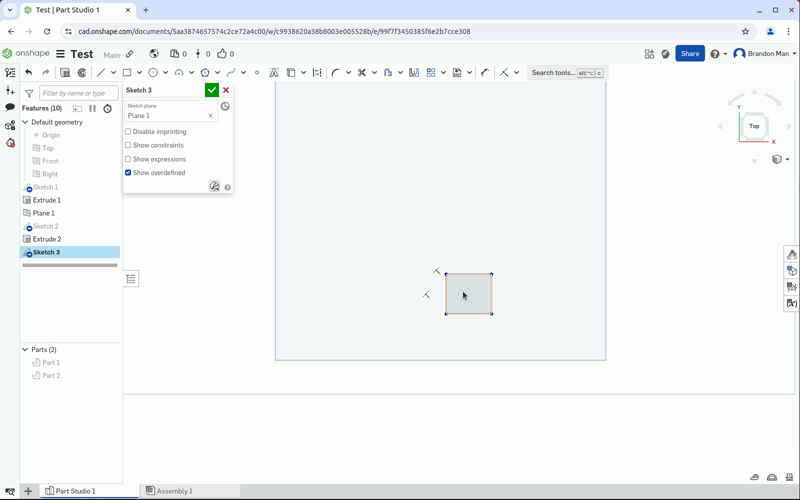
scroll(-6)
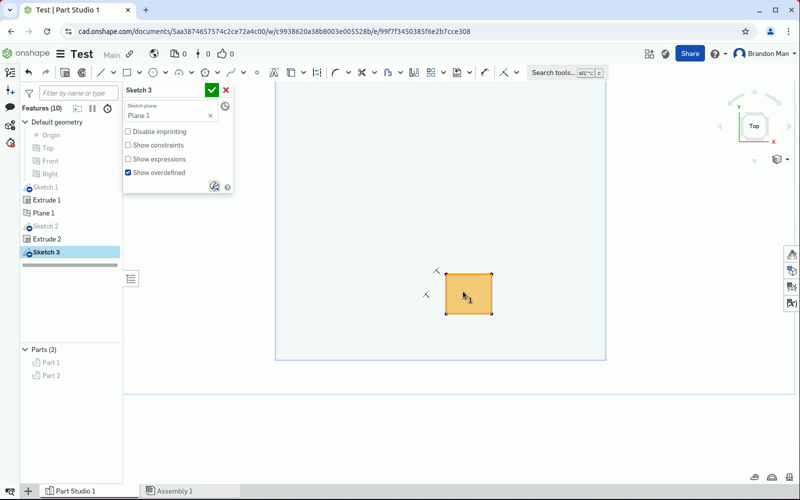
scroll(-6)
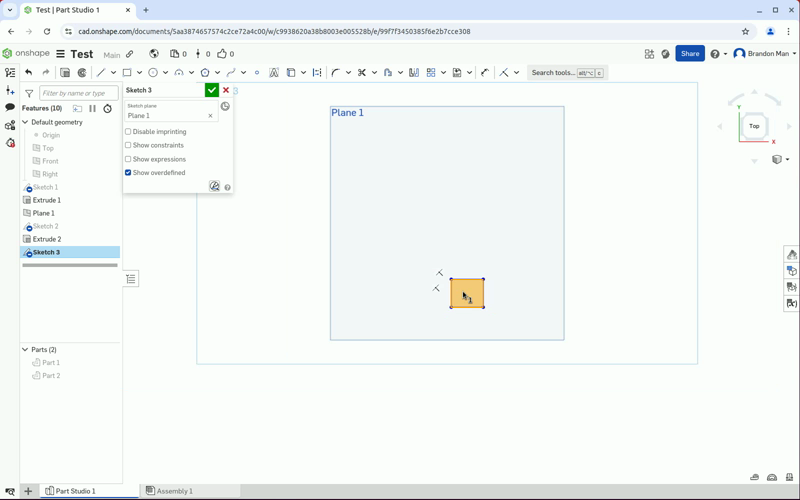
scroll(-6)
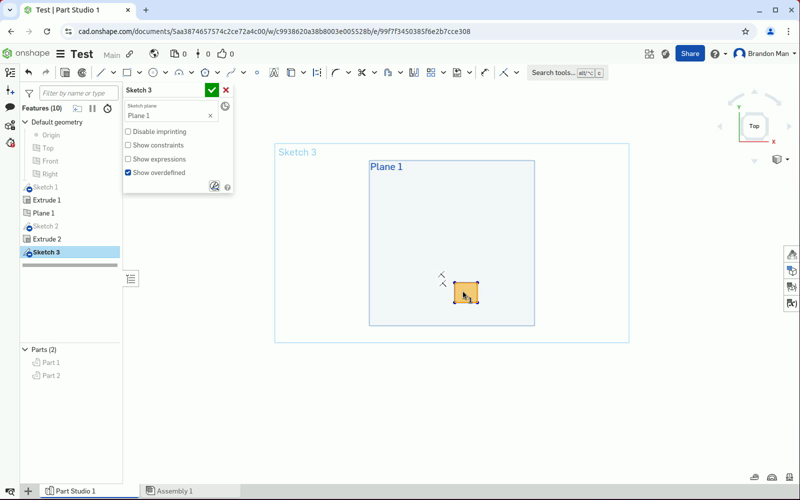
scroll(-6)
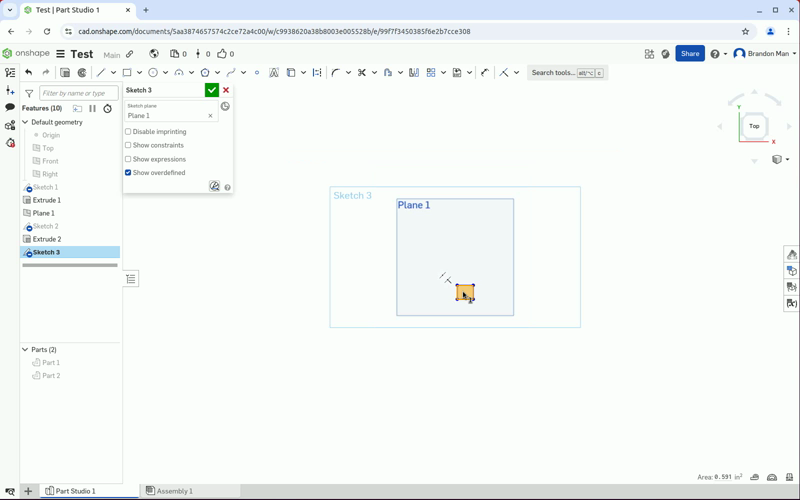
scroll(-6)
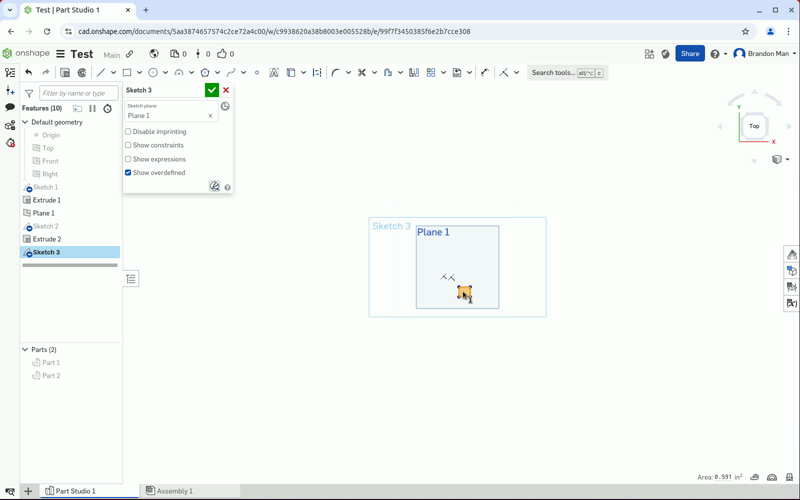
scroll(-6)
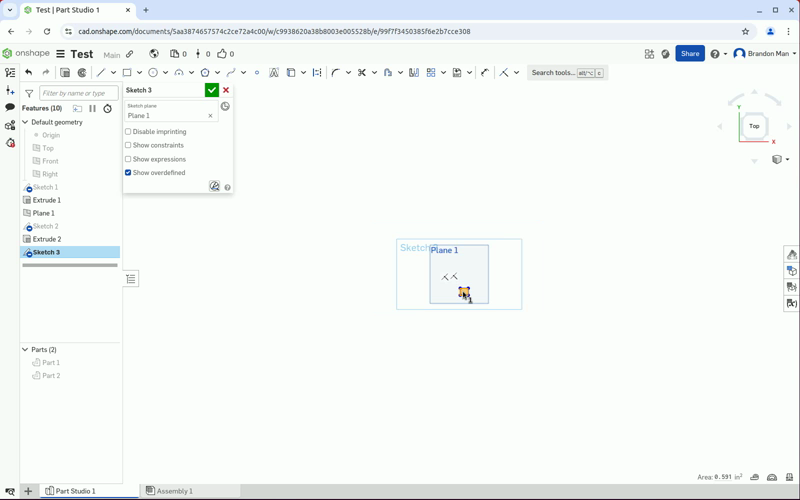
scroll(-6)
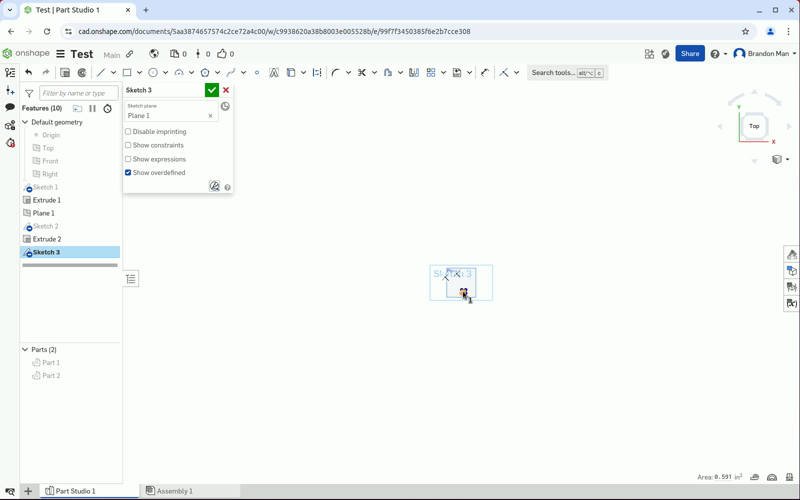
mouse_move(73, 352)
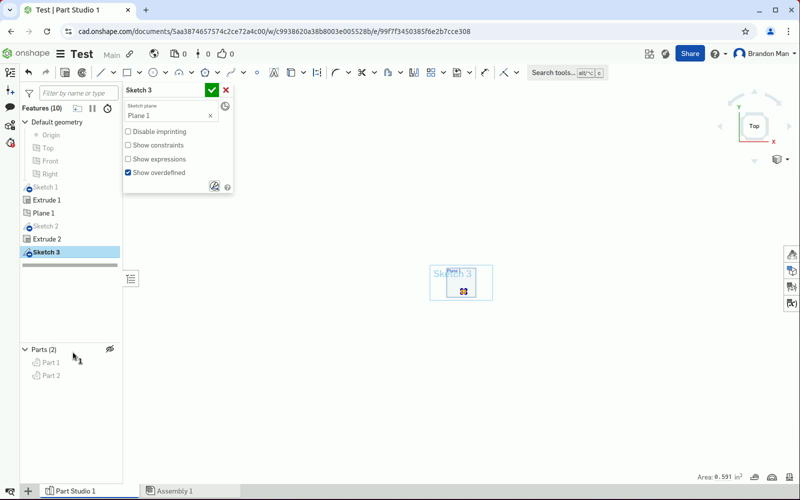
key(shift+y)
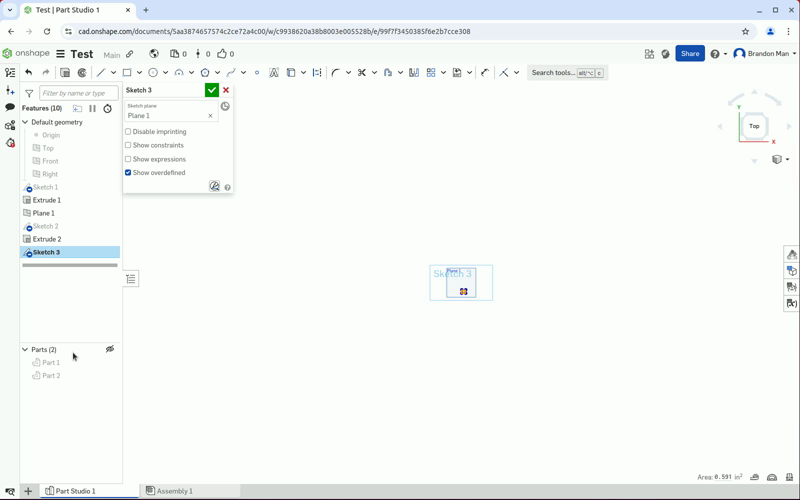
key(shift+e)
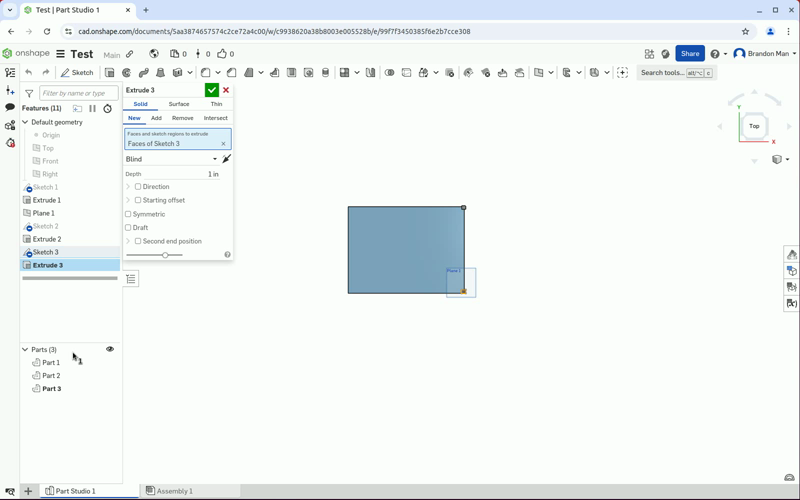
mouse_move(143, 106)
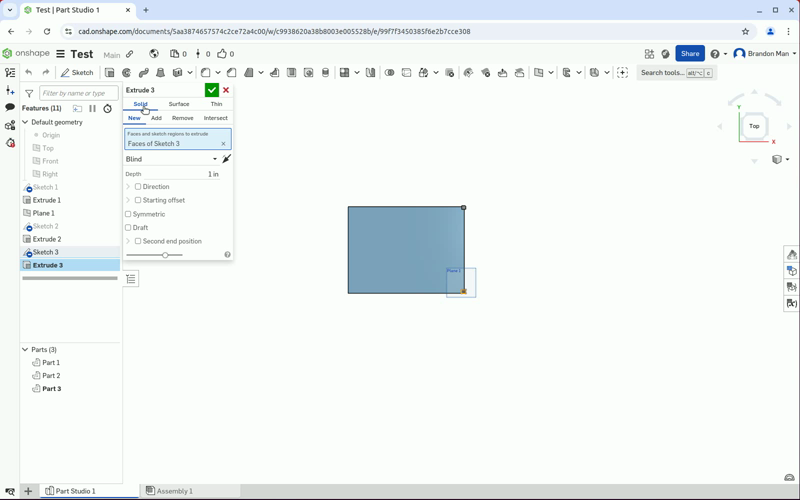
click(143, 106)
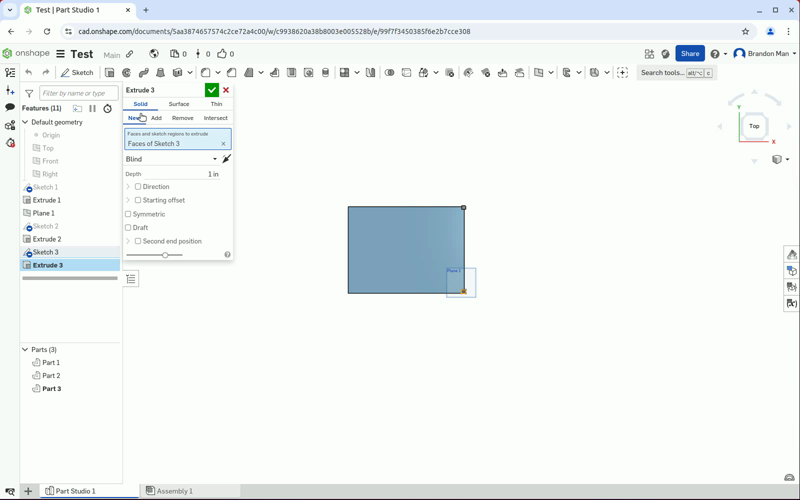
mouse_move(137, 120)
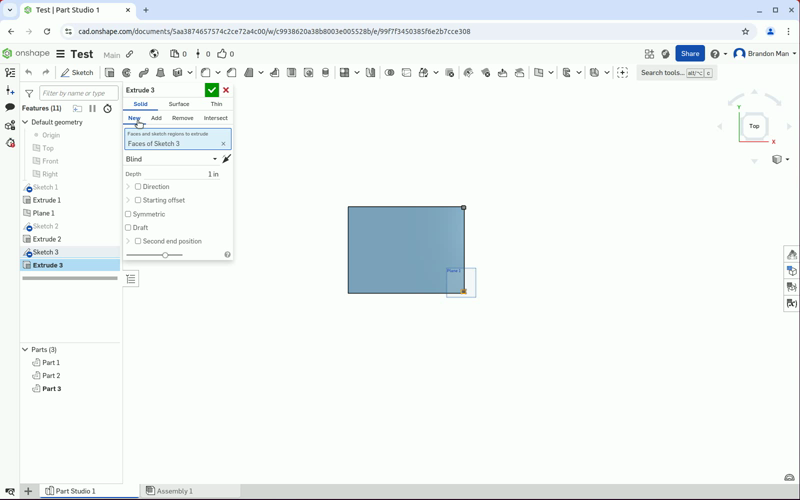
click(137, 120)
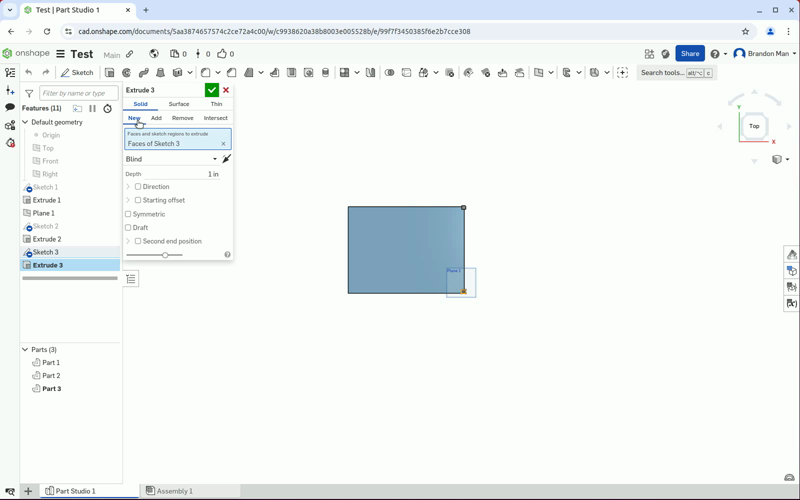
key(tab, 4)
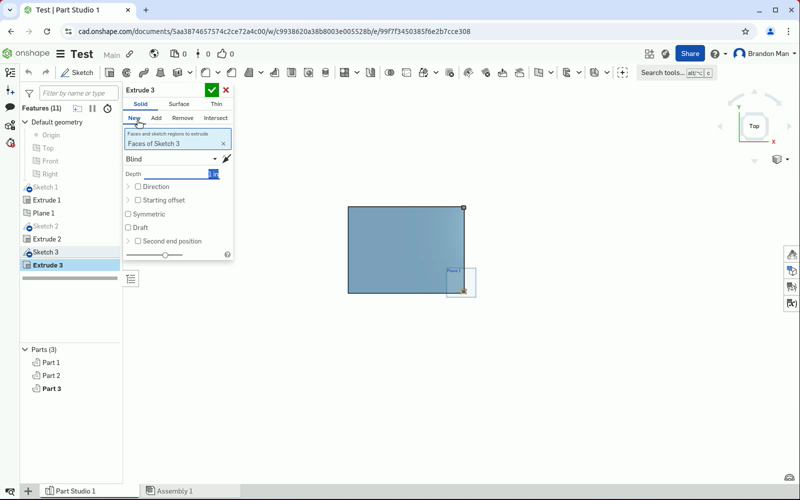
text(5.296)
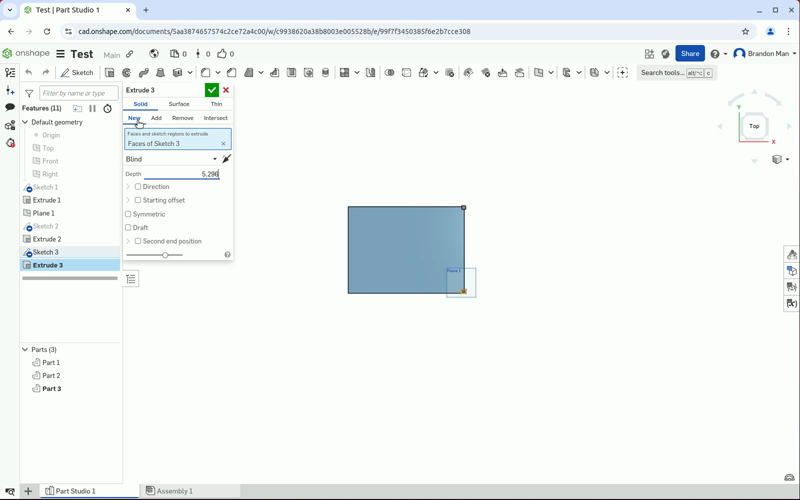
key(enter)
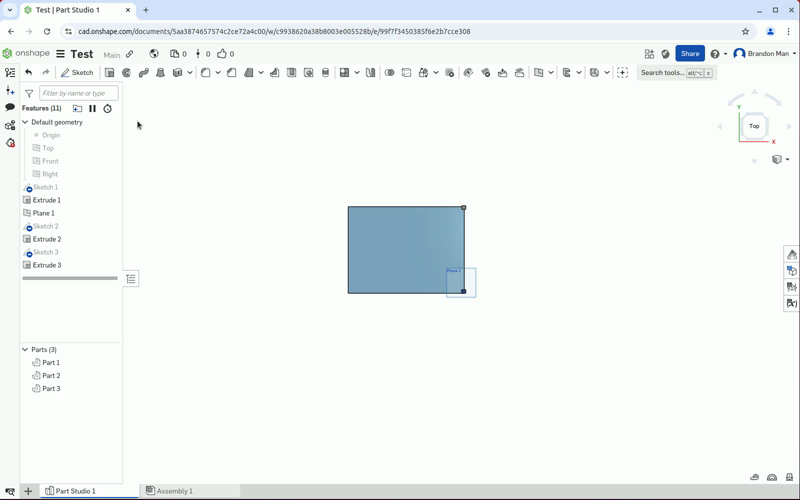
key(shift+h)
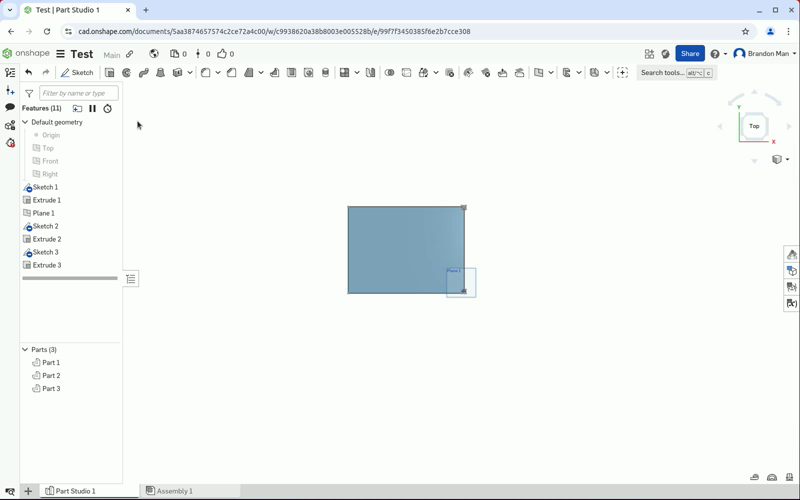
key(shift+h)
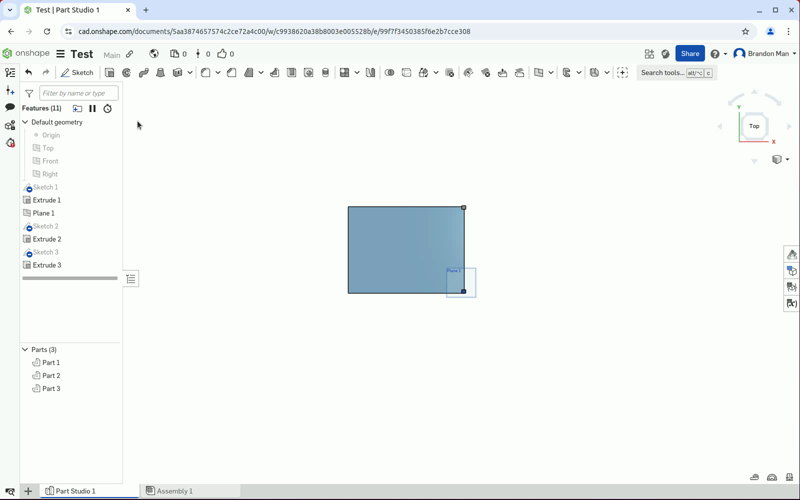
mouse_move(73, 189)
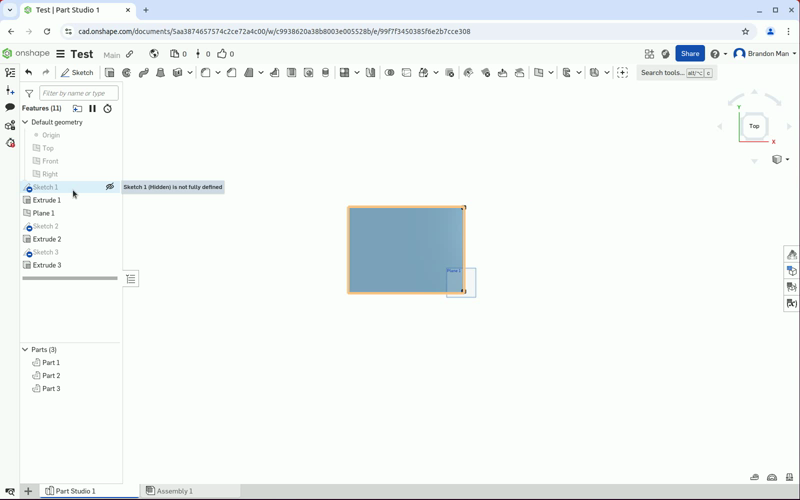
click(73, 189)
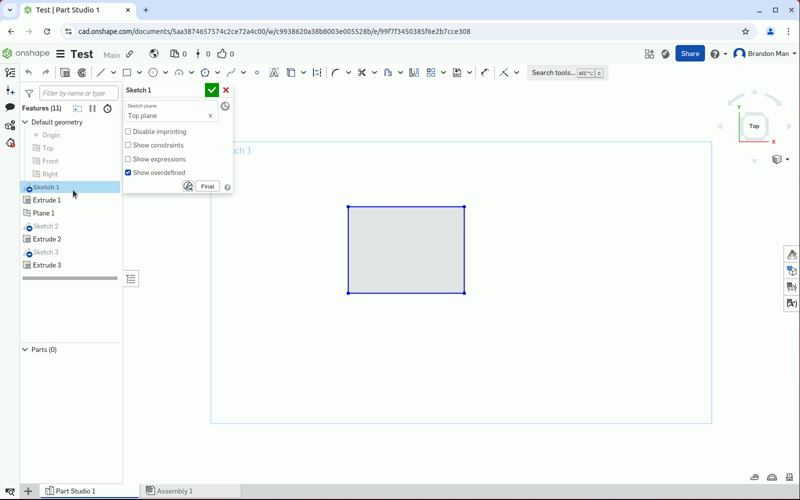
mouse_move(229, 92)
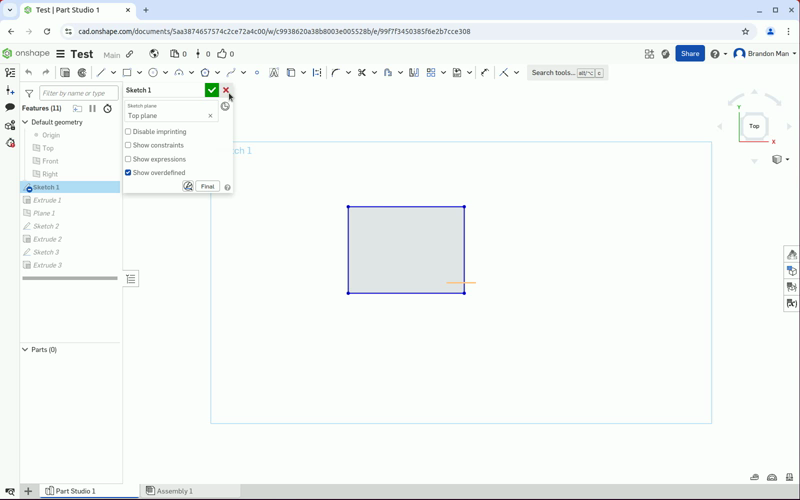
click(229, 92)
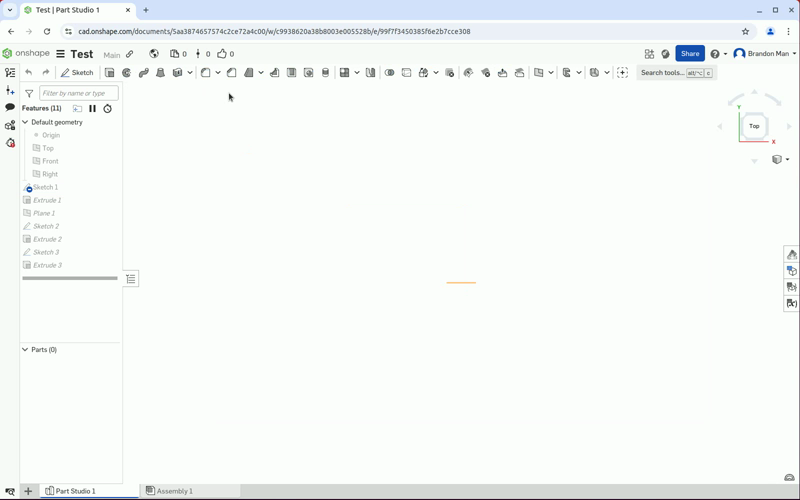
key(shift+s)
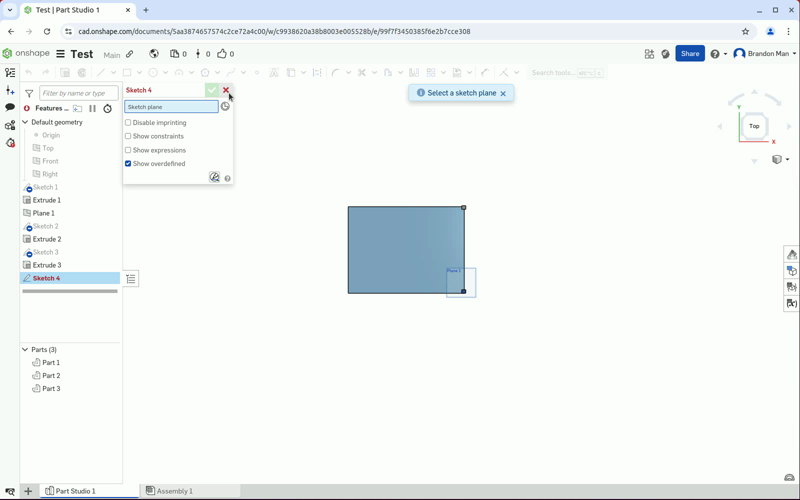
mouse_move(73, 215)
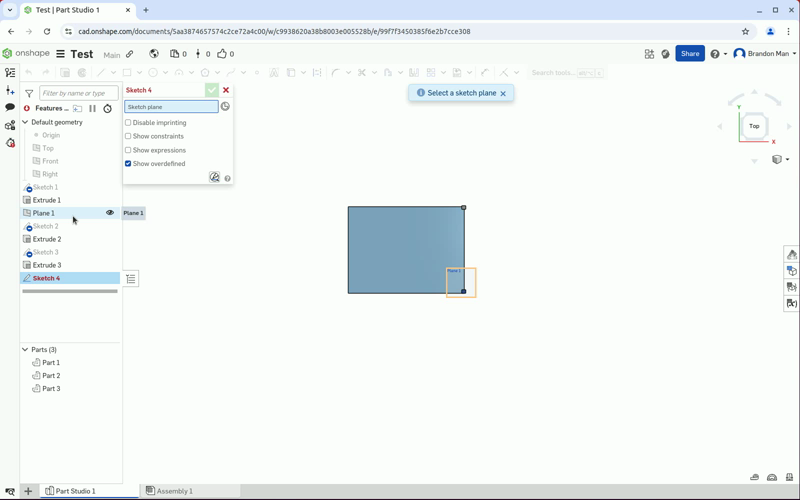
click(73, 215)
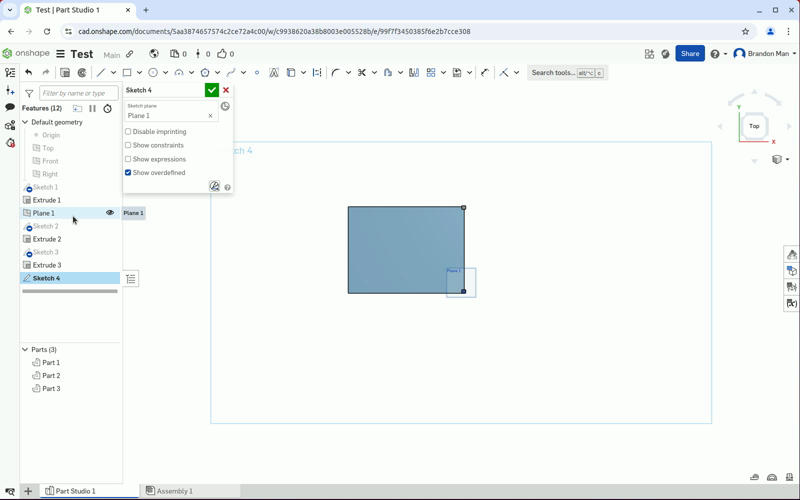
mouse_move(73, 352)
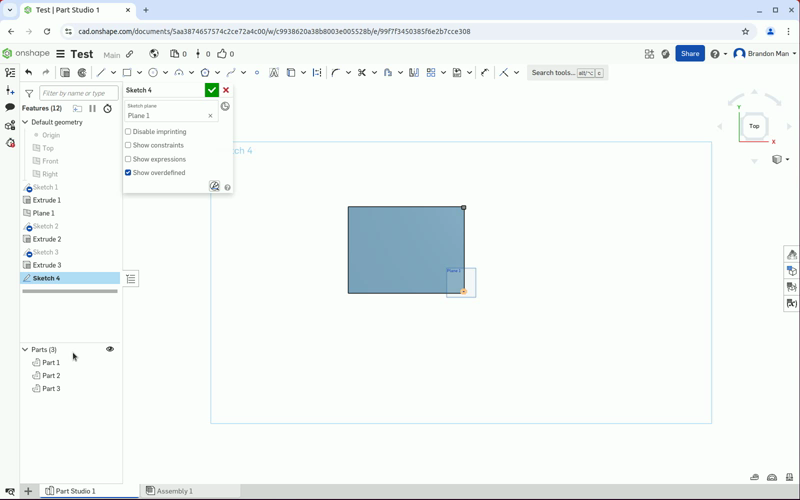
key(y)
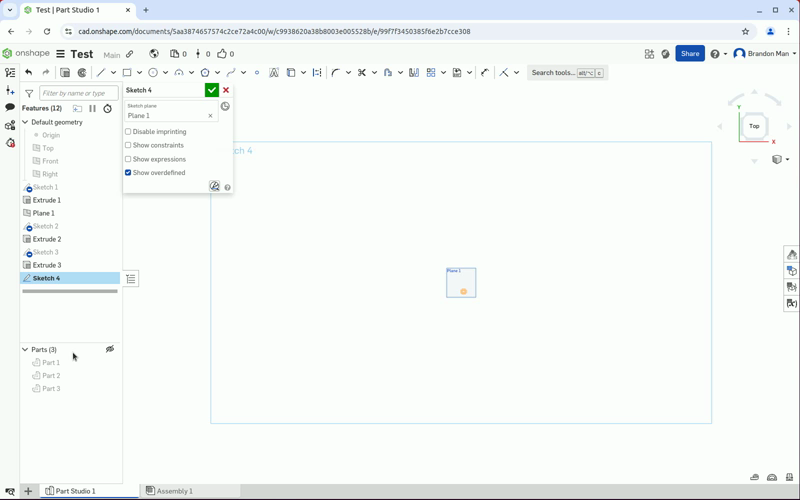
key(l)
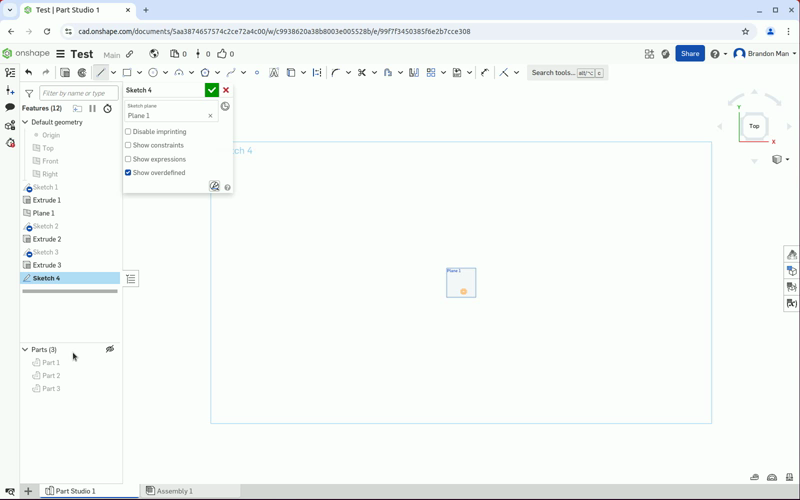
key_down(shift)
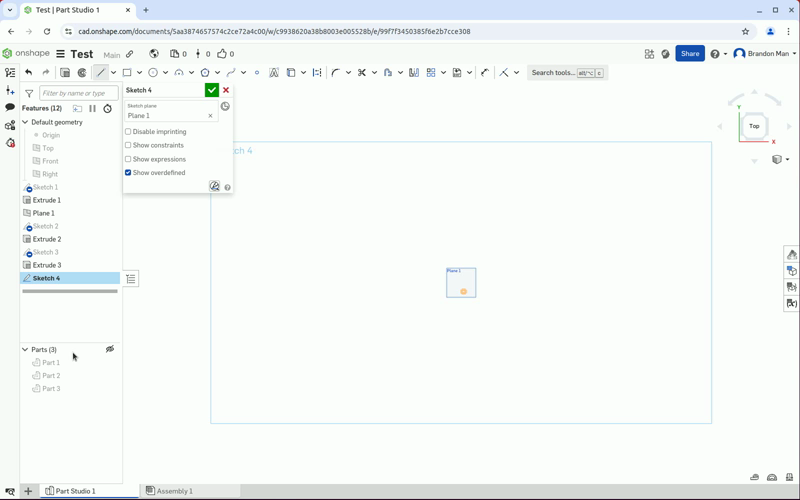
mouse_move(348, 293)
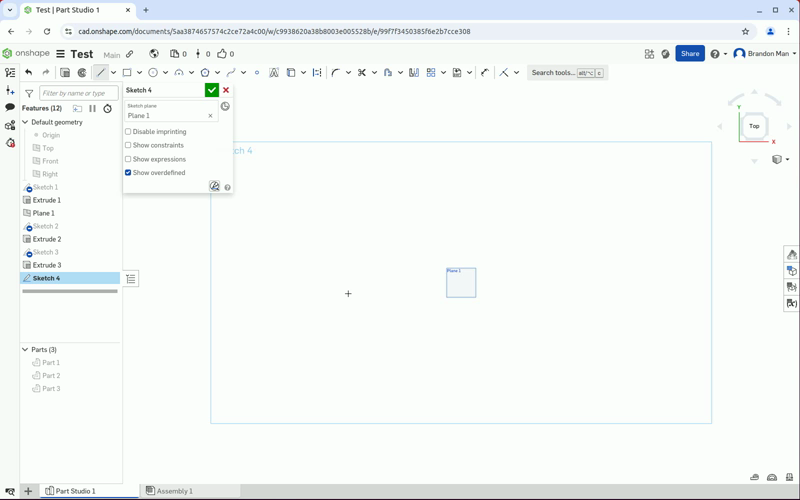
click(348, 293)
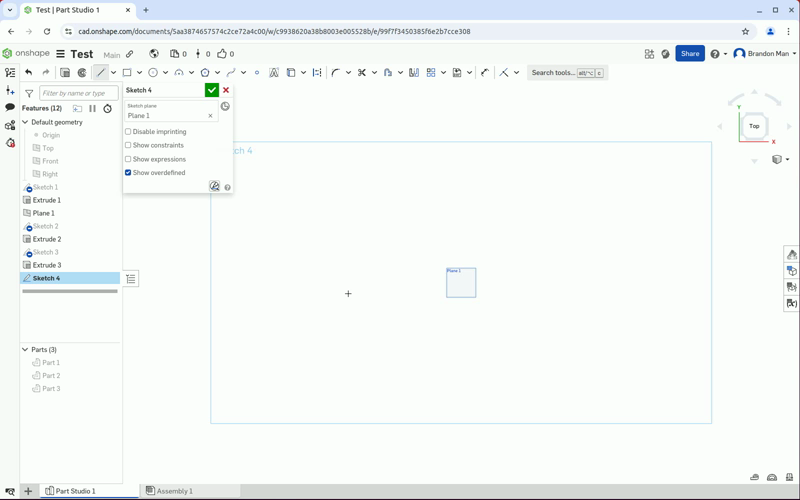
key_up(shift)
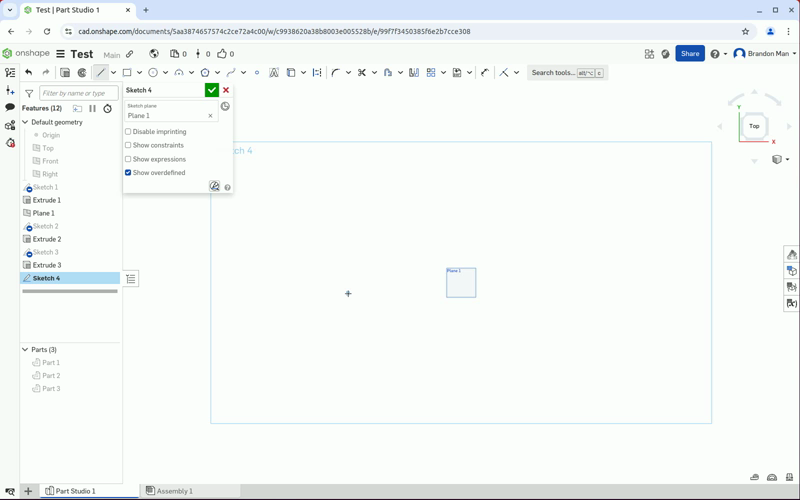
key_down(shift)
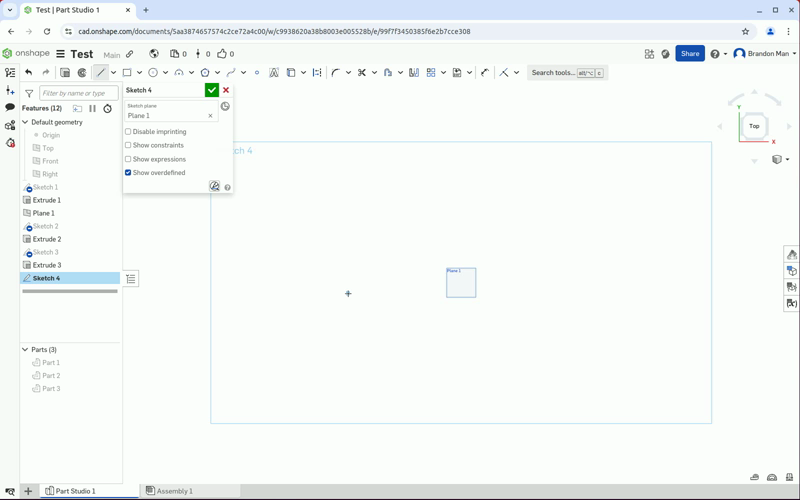
mouse_move(378, 293)
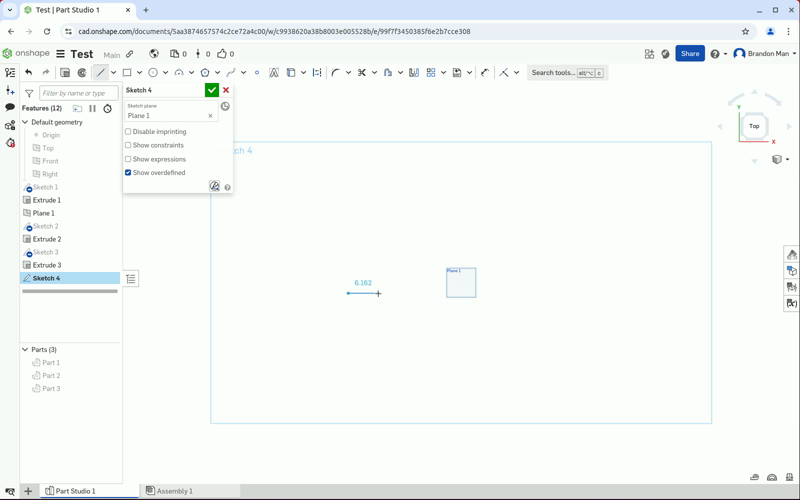
mouse_move(351, 293)
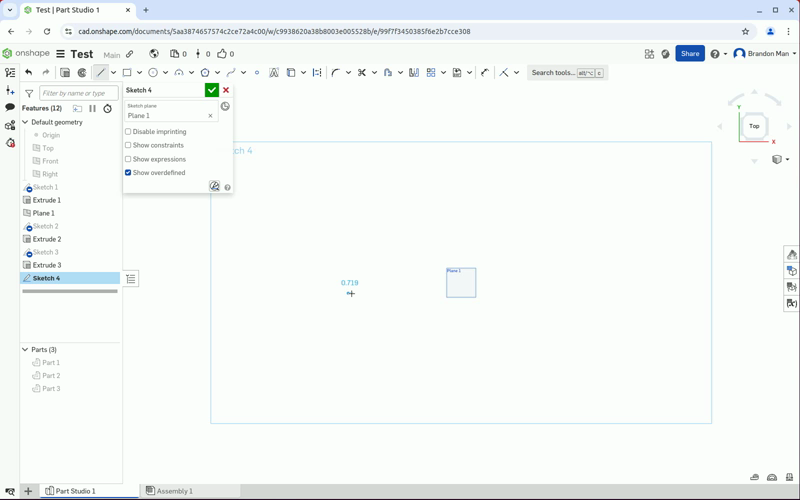
scroll(6)
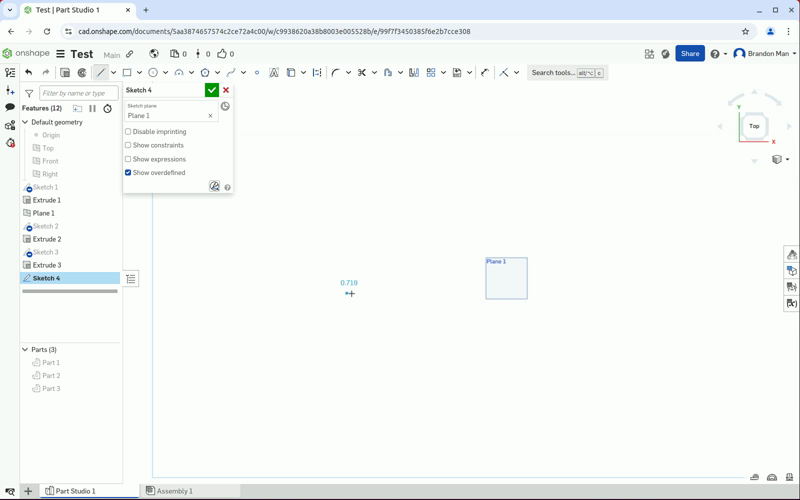
scroll(6)
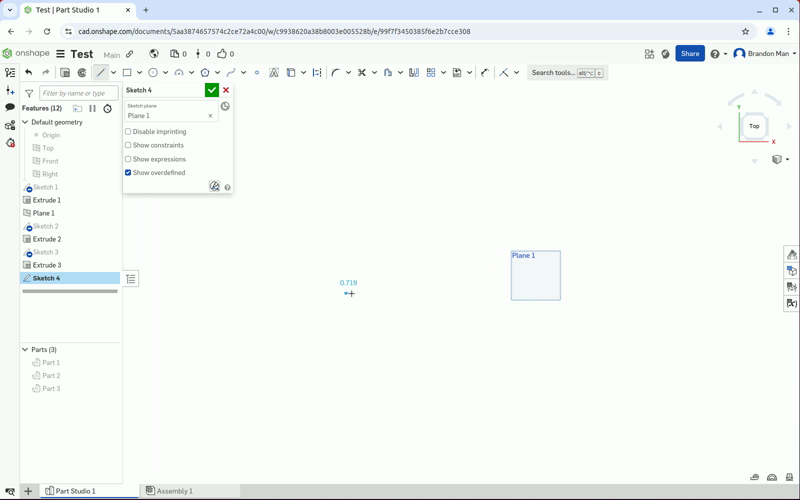
scroll(6)
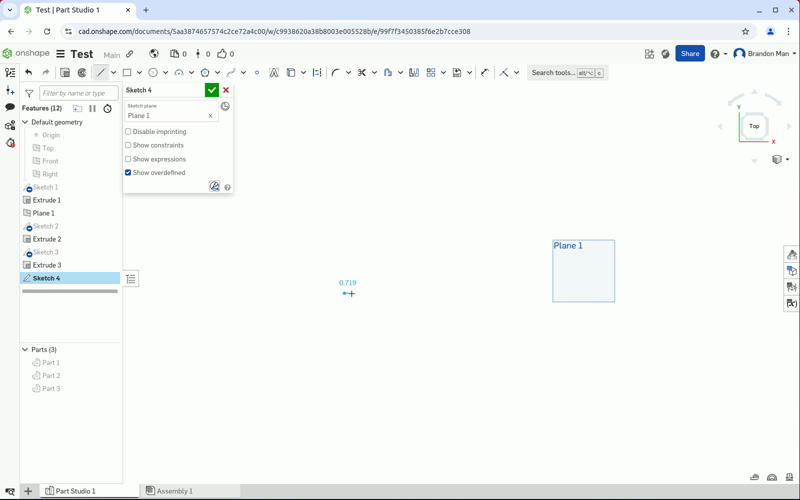
scroll(6)
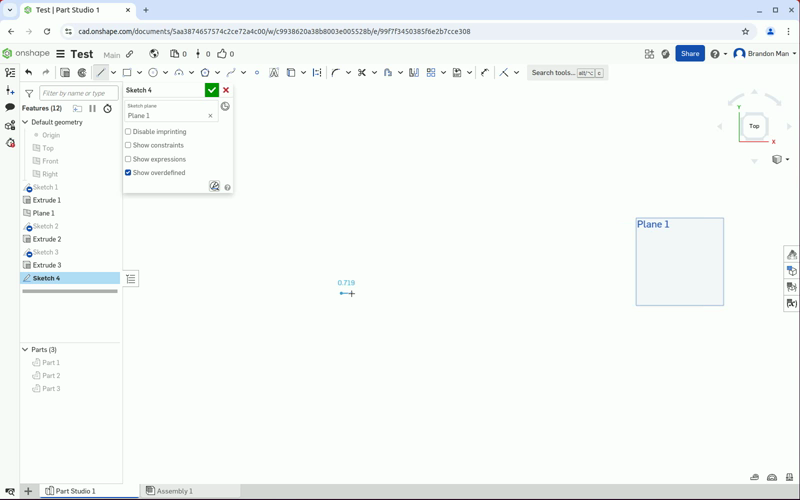
scroll(6)
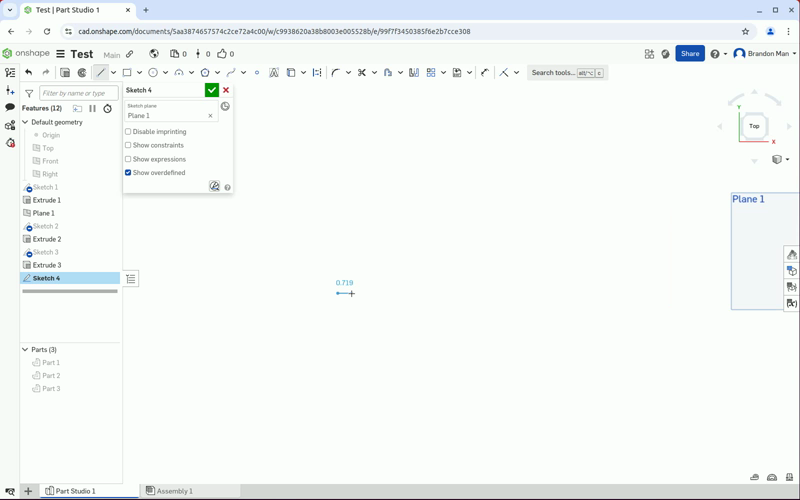
scroll(6)
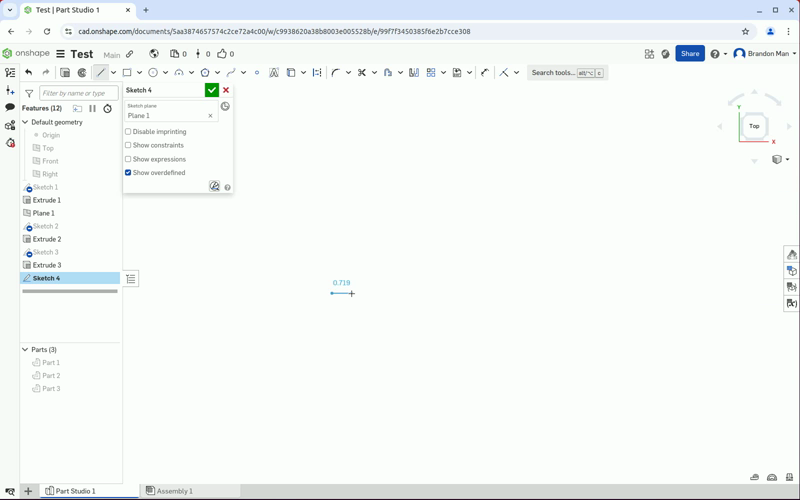
scroll(6)
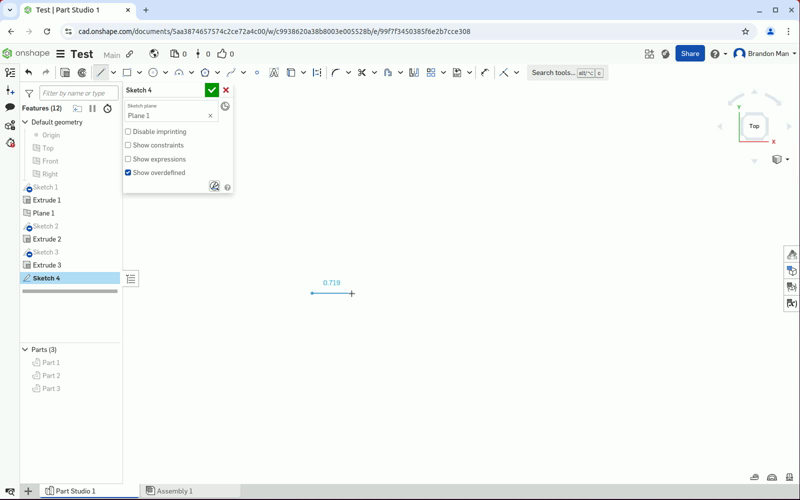
click(351, 293)
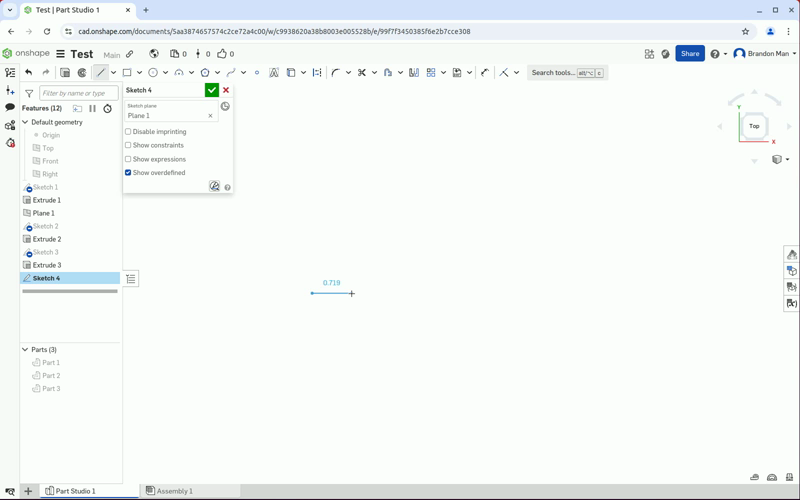
scroll(-6)
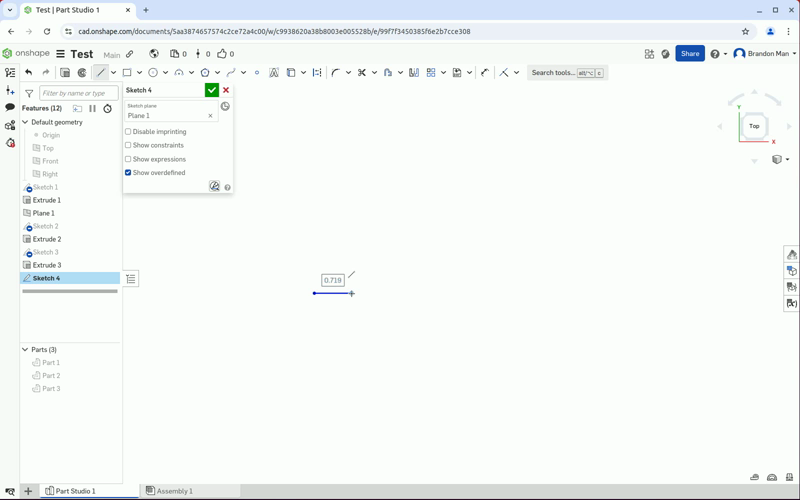
scroll(-6)
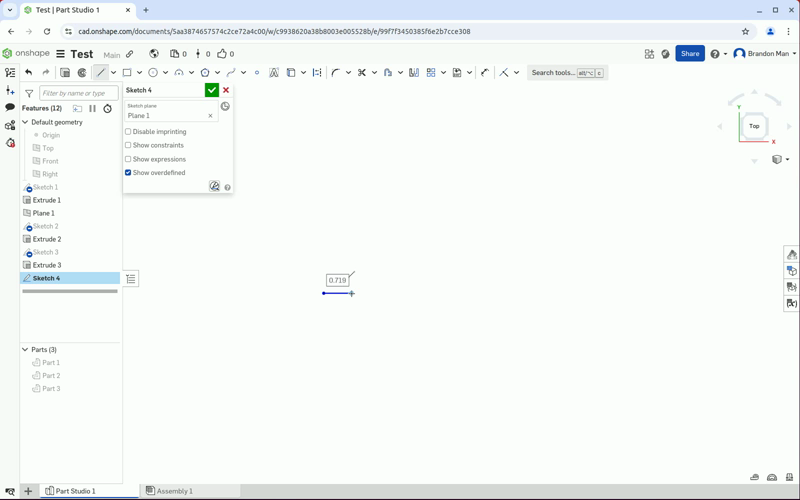
scroll(-6)
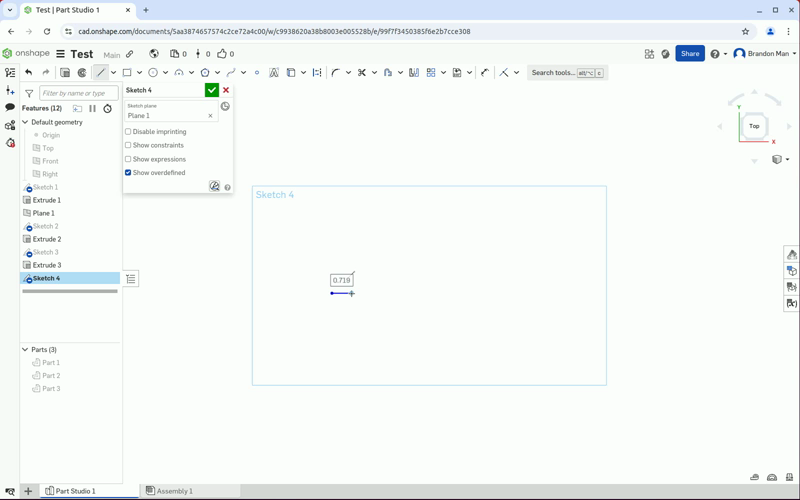
scroll(-6)
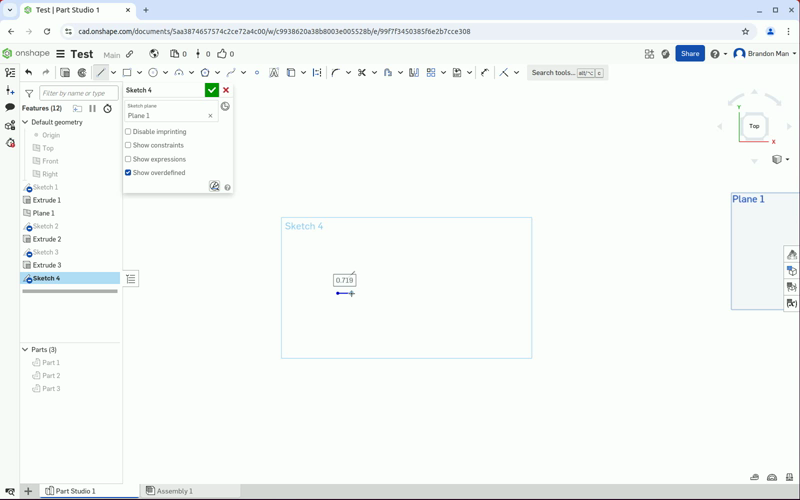
scroll(-6)
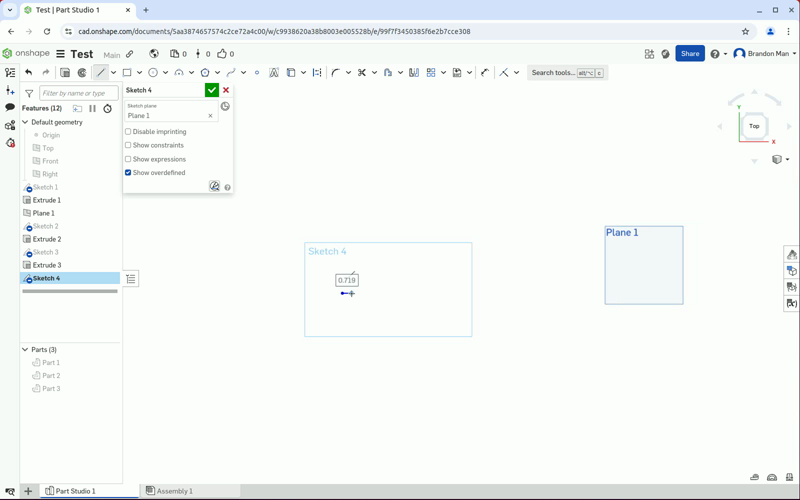
scroll(-6)
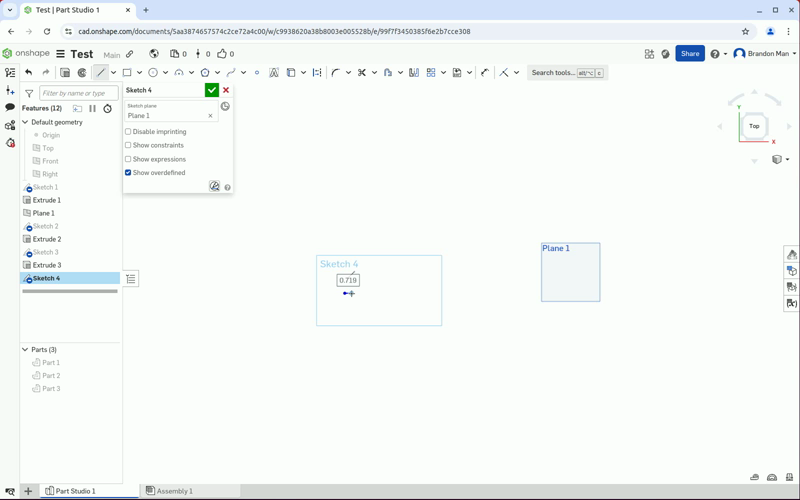
scroll(-6)
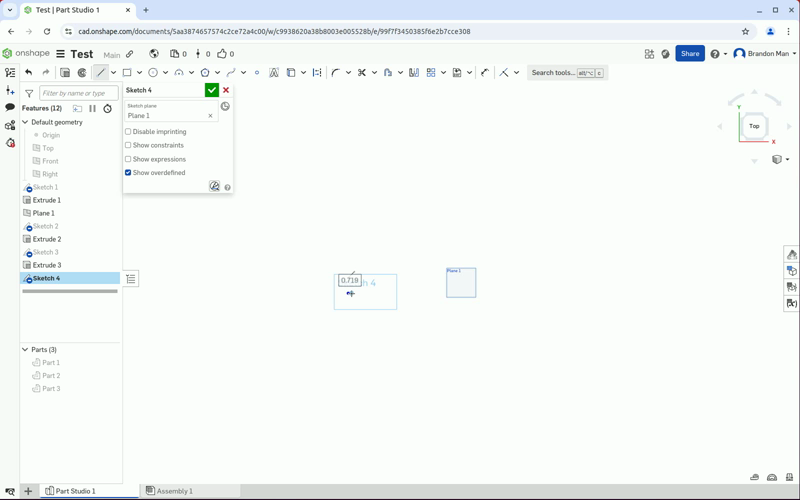
key_up(shift)
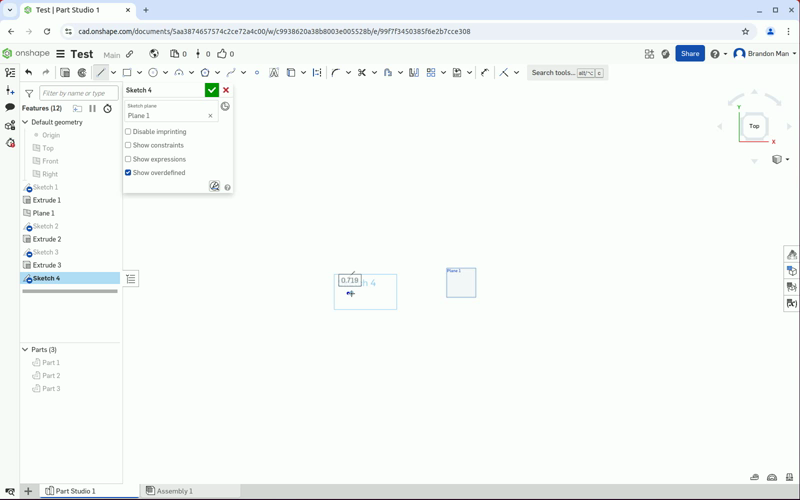
key_down(shift)
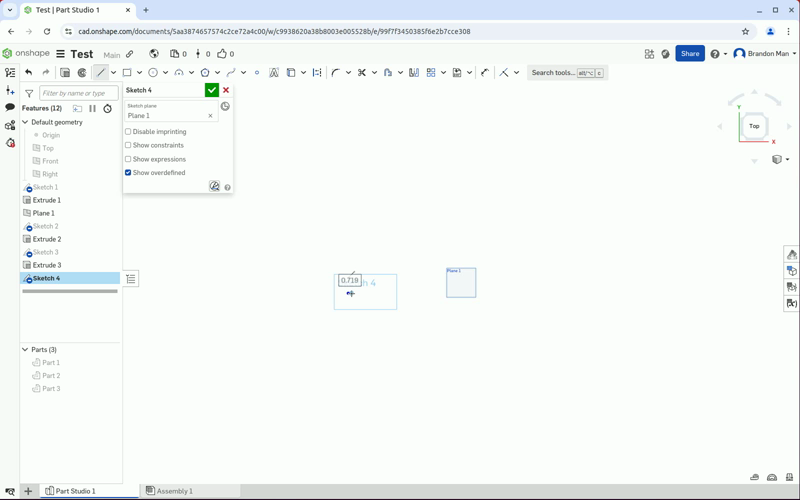
mouse_move(381, 293)
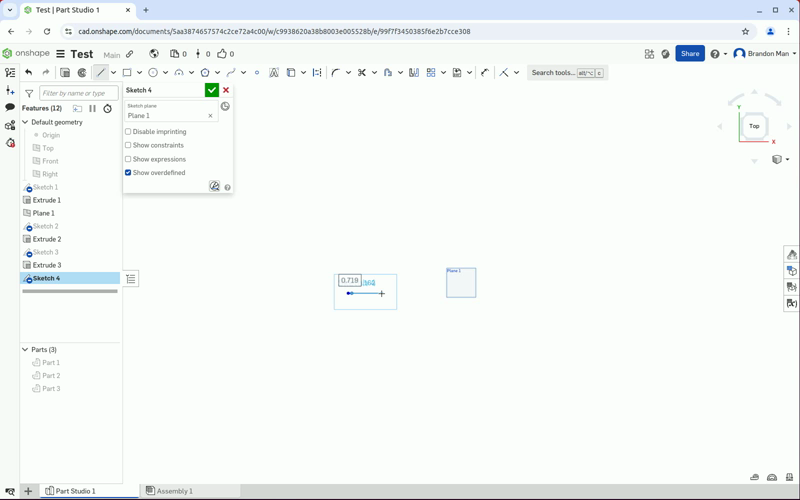
mouse_move(351, 289)
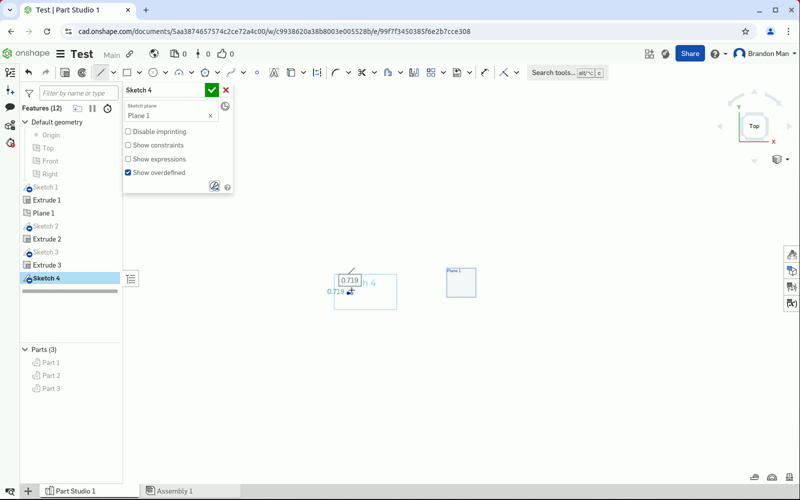
scroll(6)
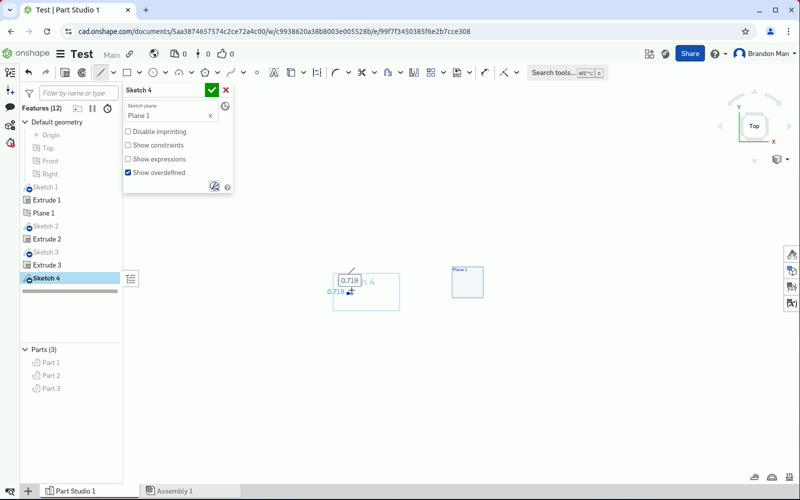
scroll(6)
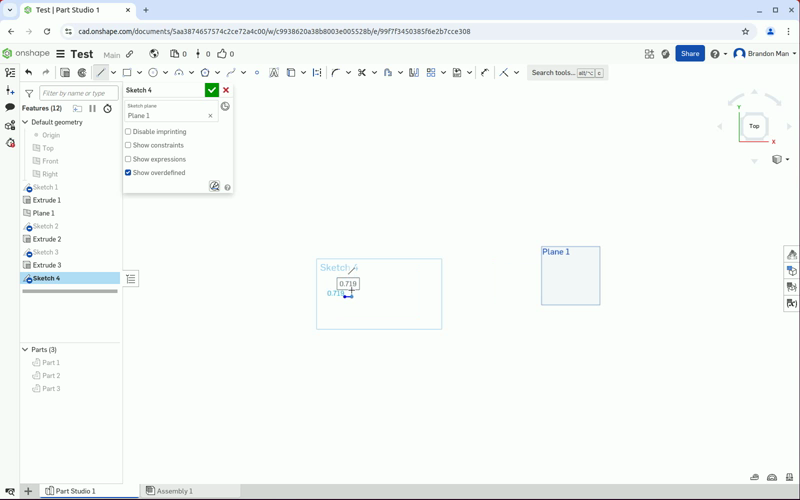
scroll(6)
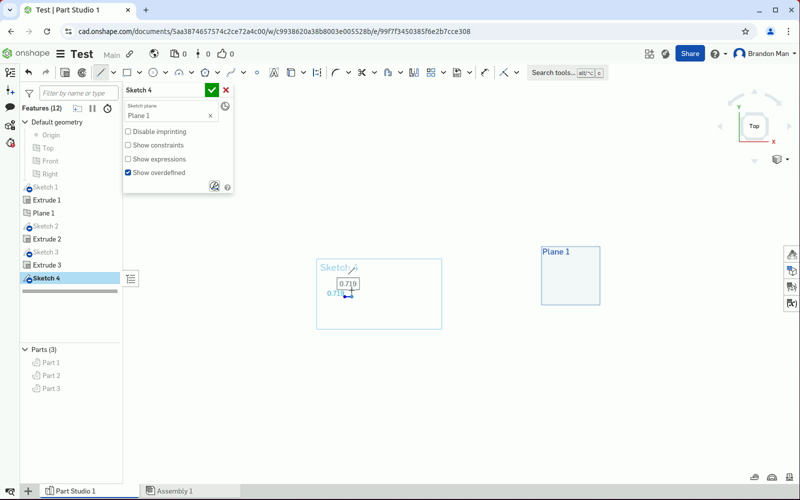
scroll(6)
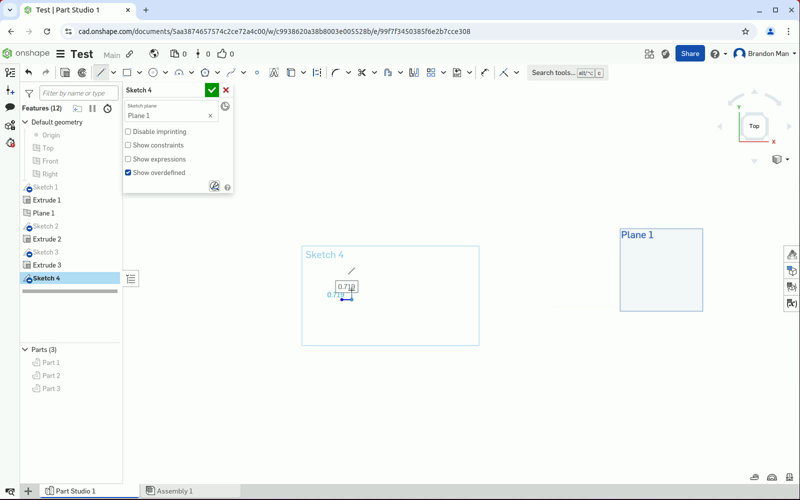
scroll(6)
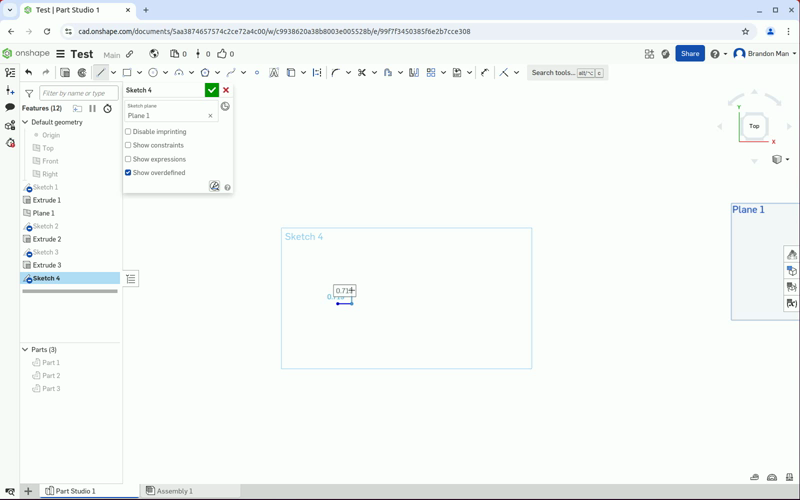
scroll(6)
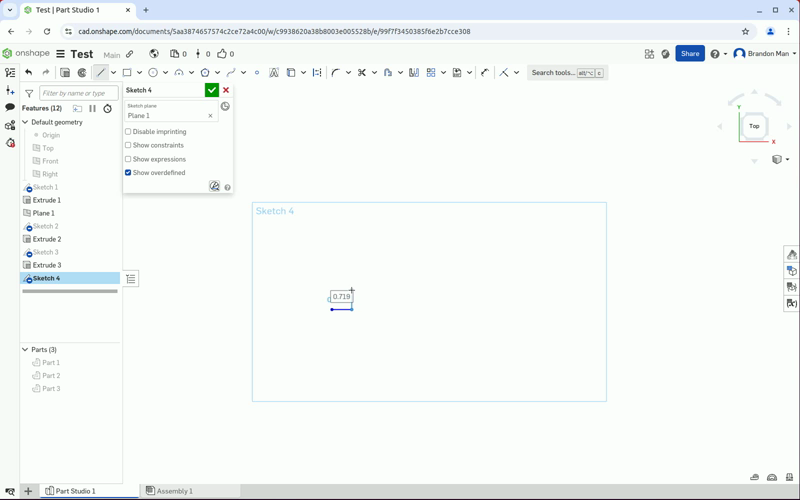
scroll(6)
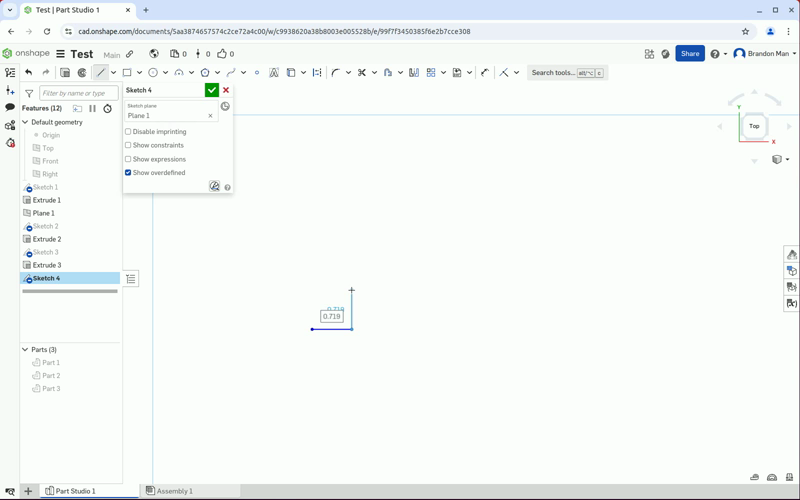
click(351, 289)
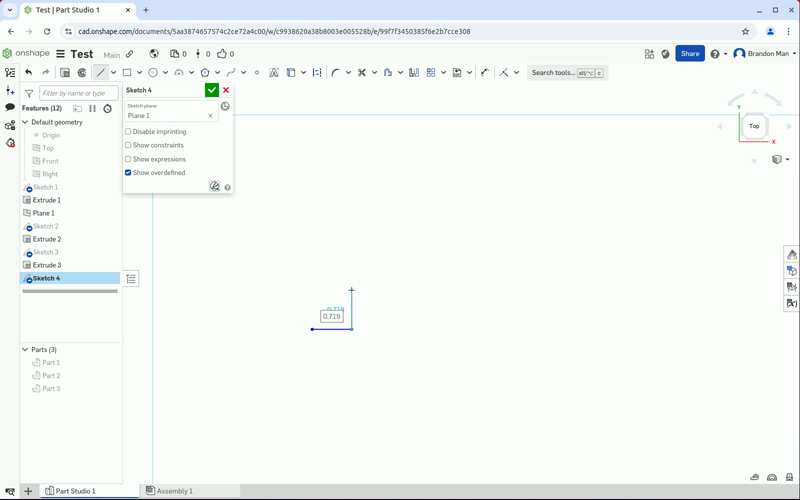
scroll(-6)
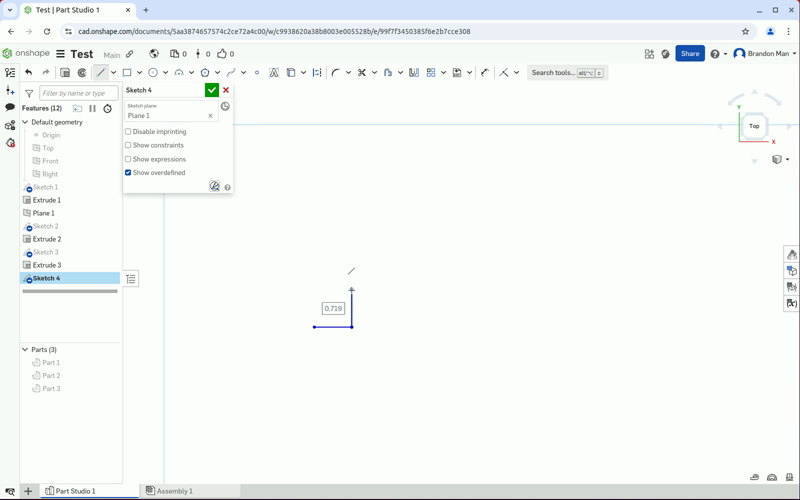
scroll(-6)
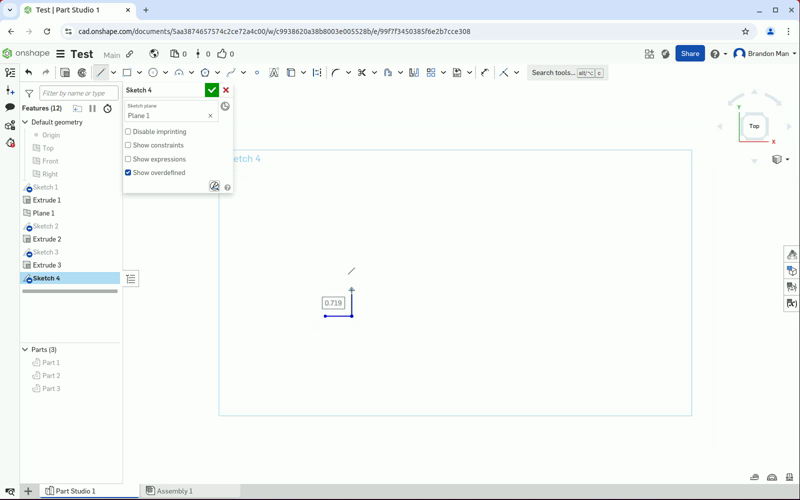
scroll(-6)
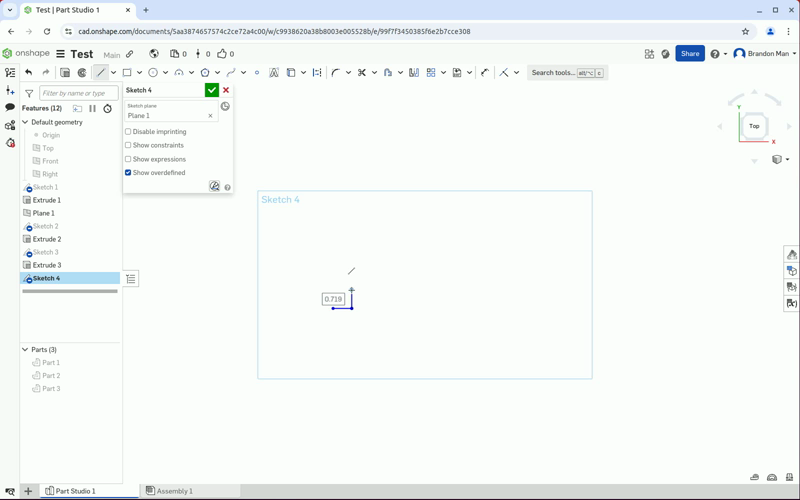
scroll(-6)
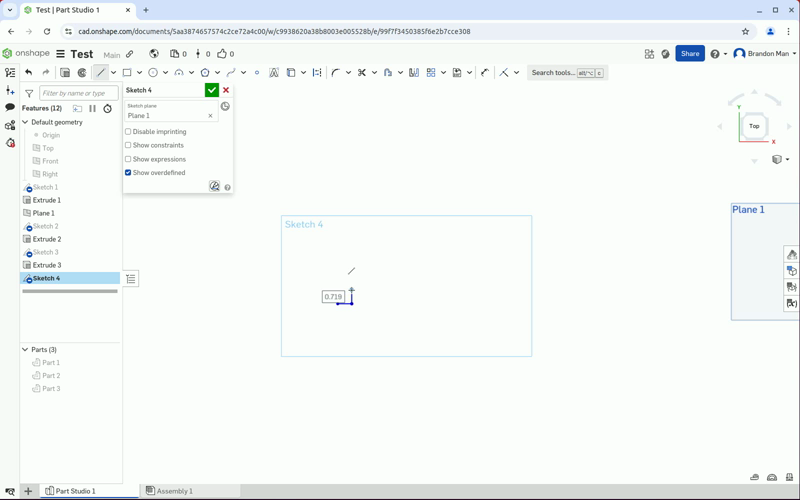
scroll(-6)
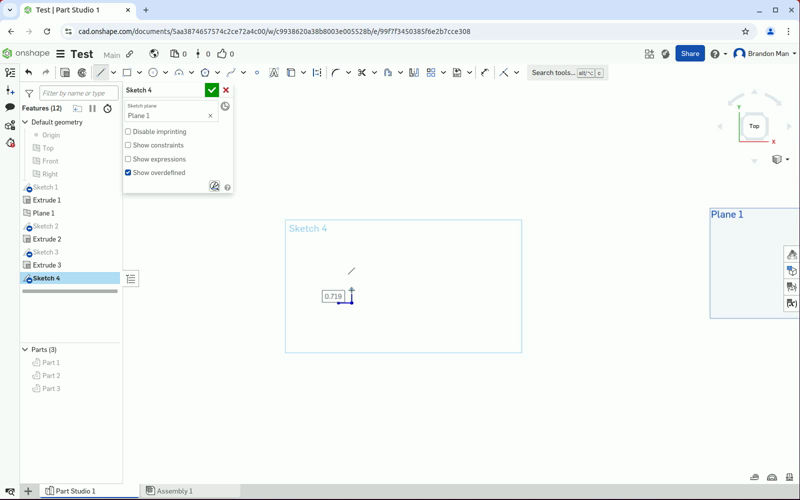
scroll(-6)
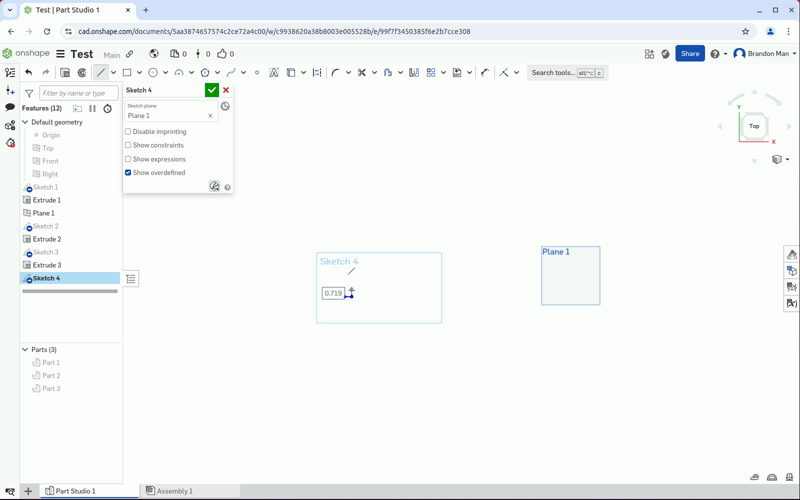
scroll(-6)
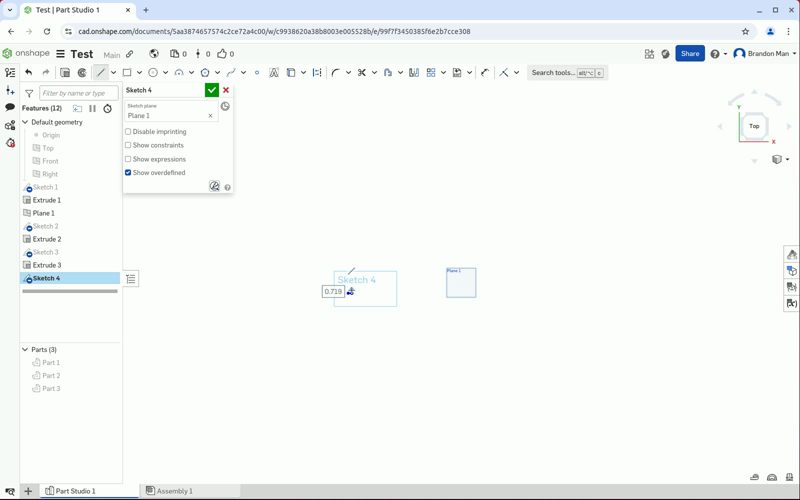
key_up(shift)
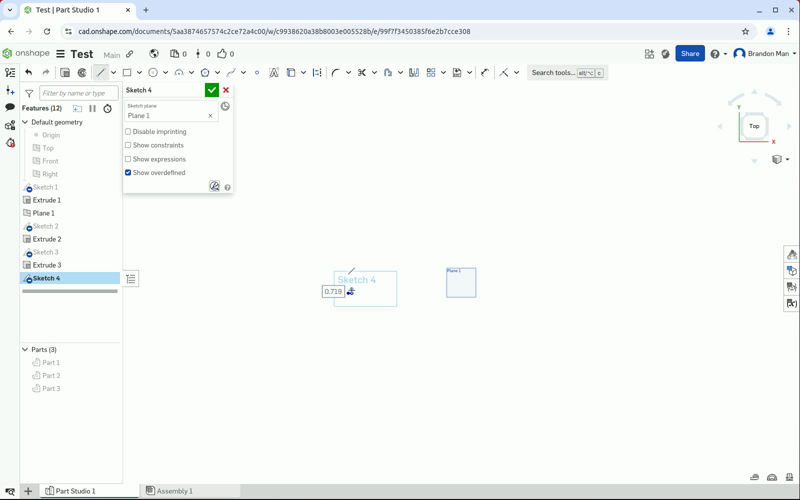
key_down(shift)
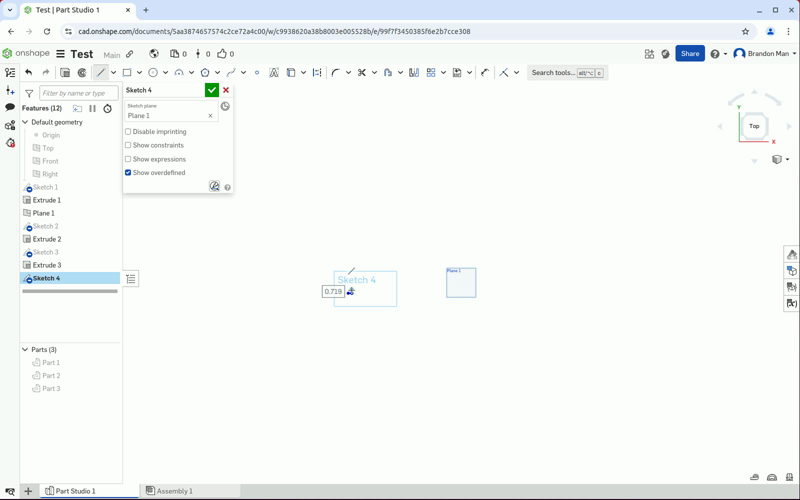
mouse_move(381, 289)
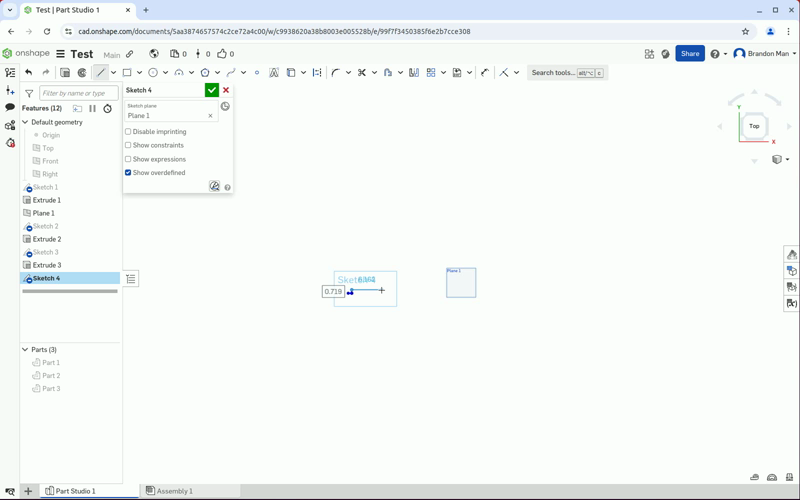
mouse_move(348, 289)
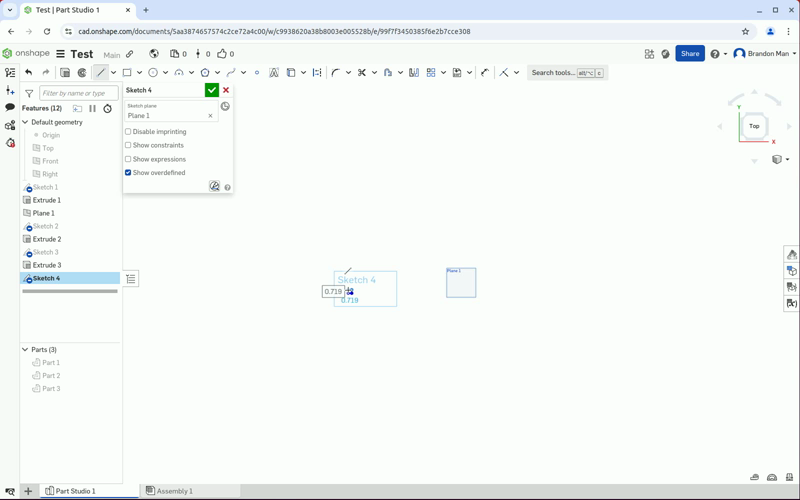
scroll(6)
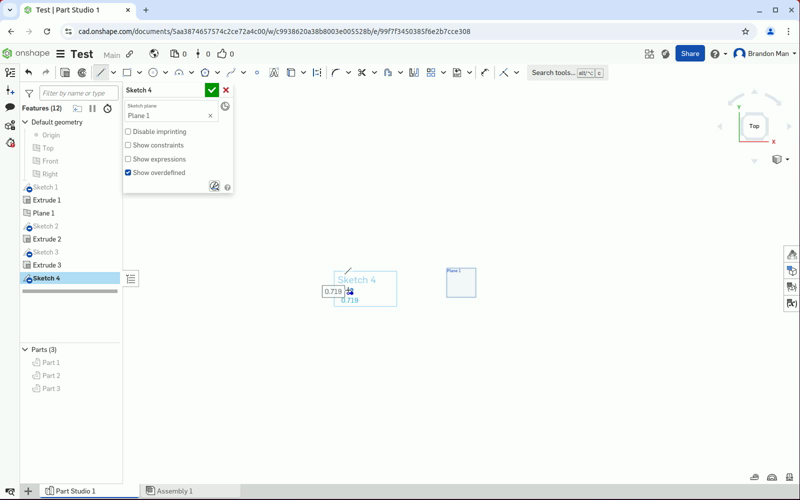
scroll(6)
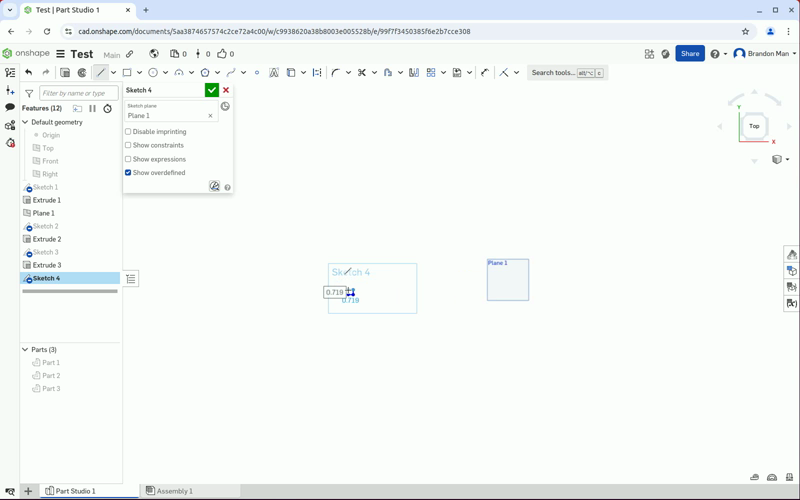
scroll(6)
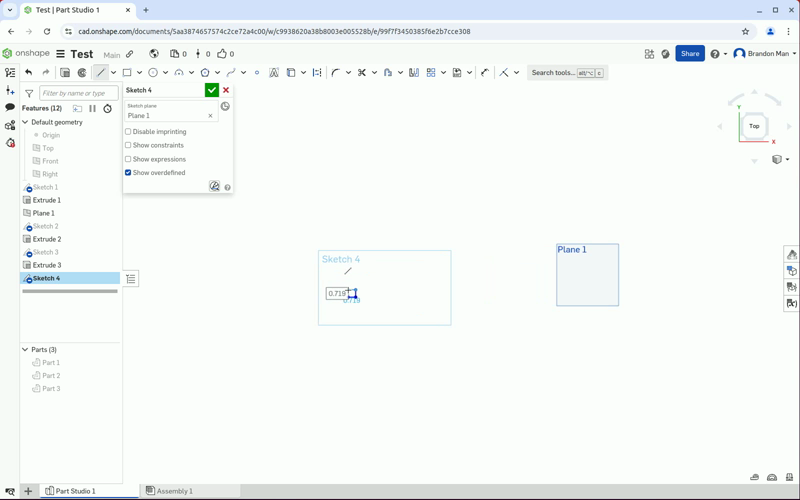
scroll(6)
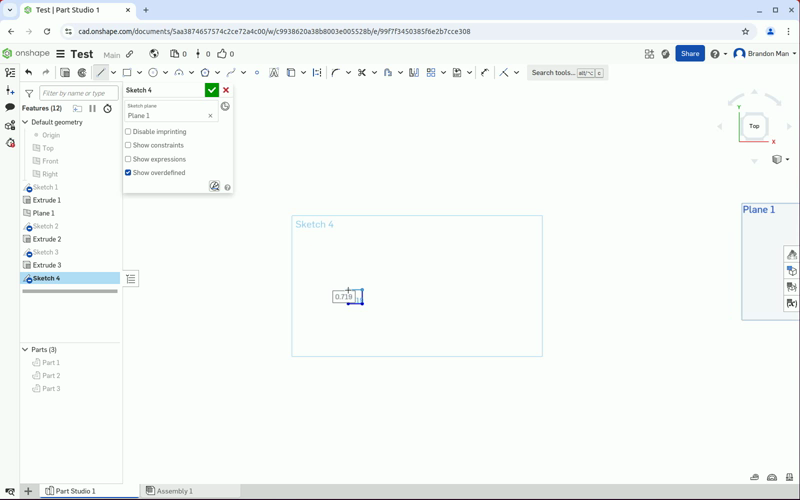
scroll(6)
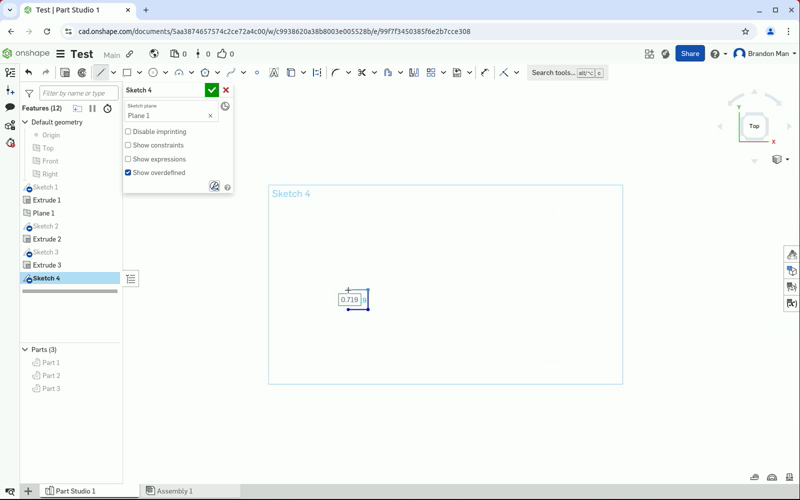
scroll(6)
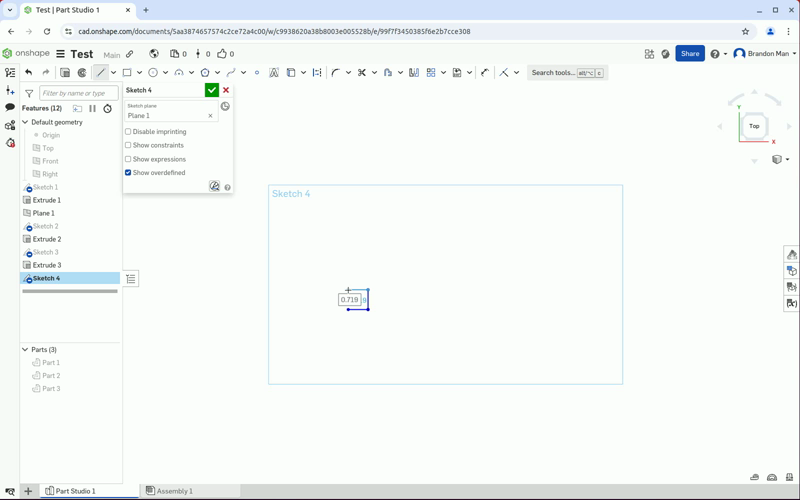
scroll(6)
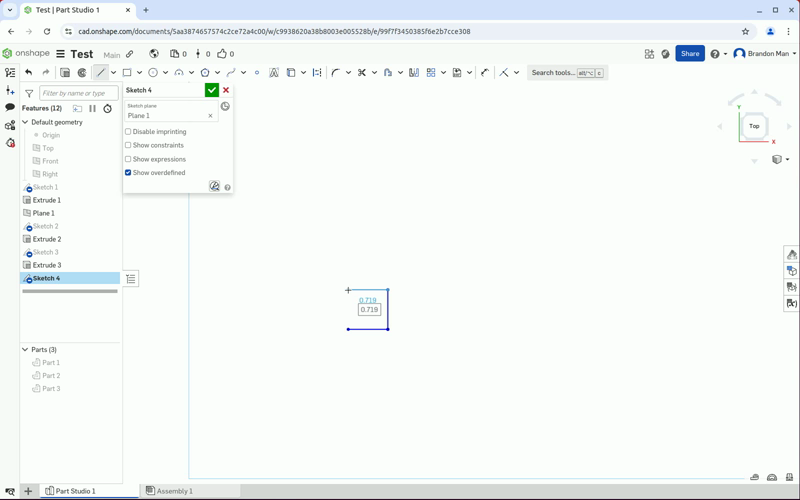
click(348, 289)
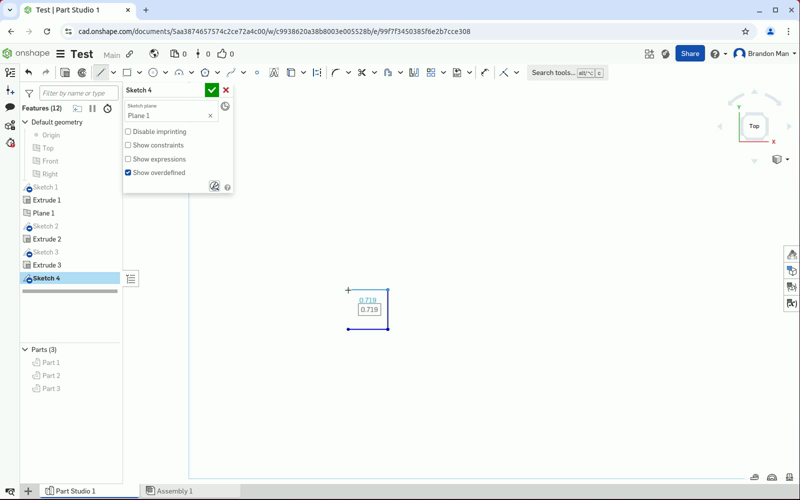
scroll(-6)
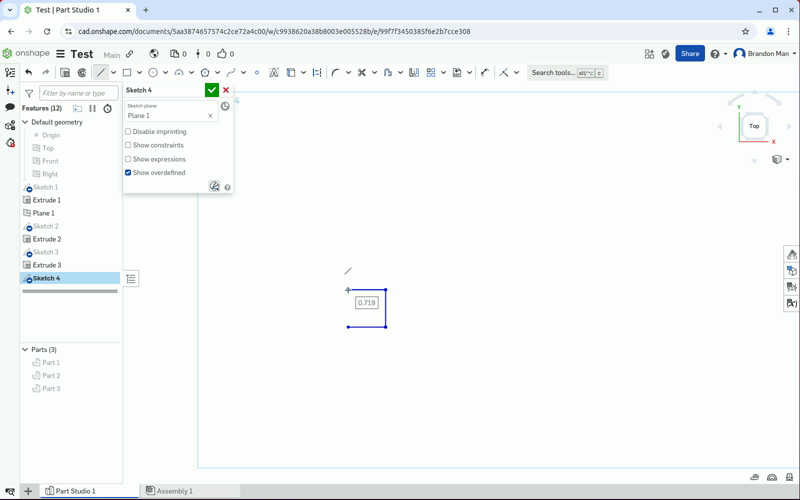
scroll(-6)
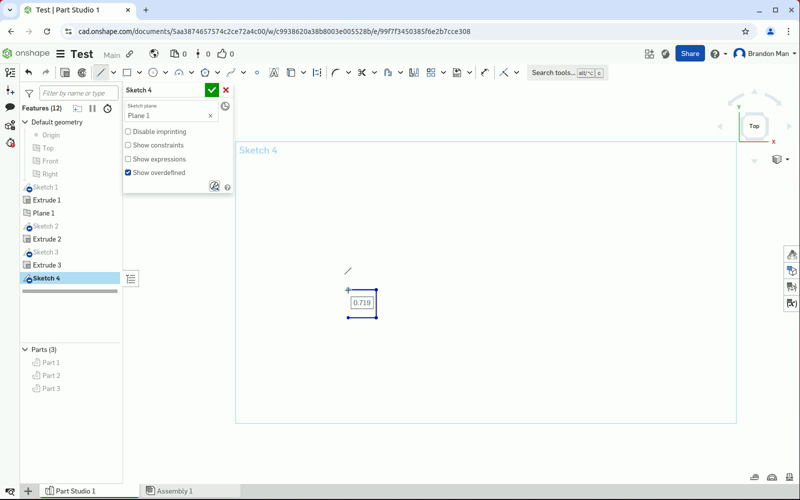
scroll(-6)
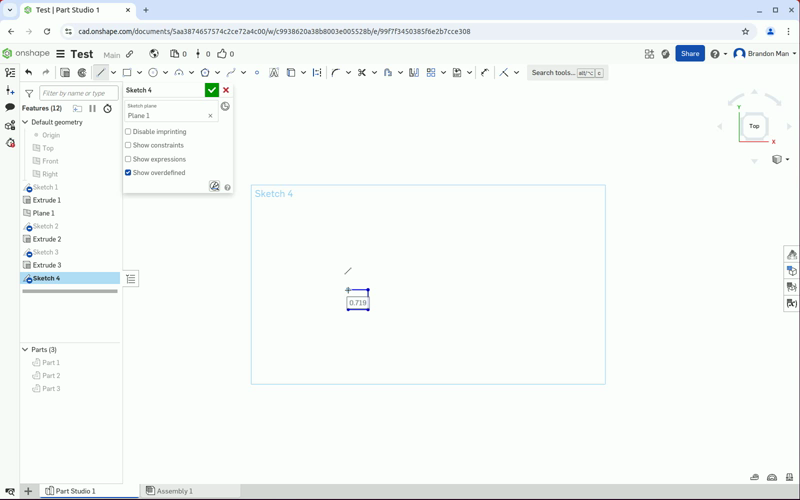
scroll(-6)
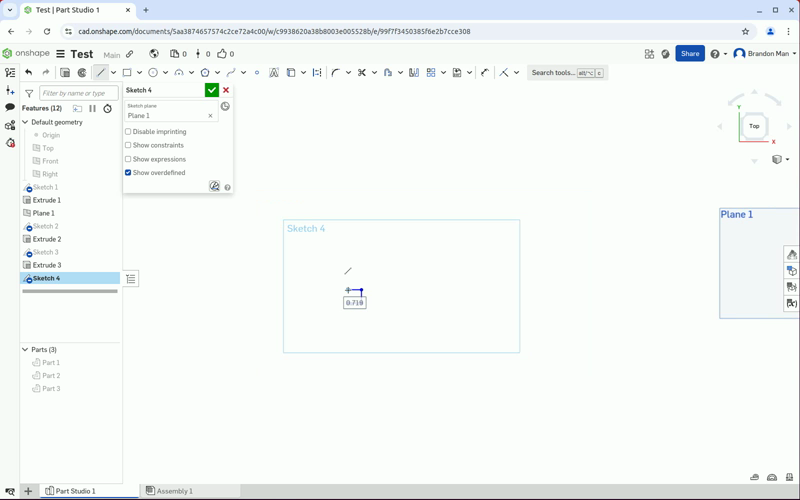
scroll(-6)
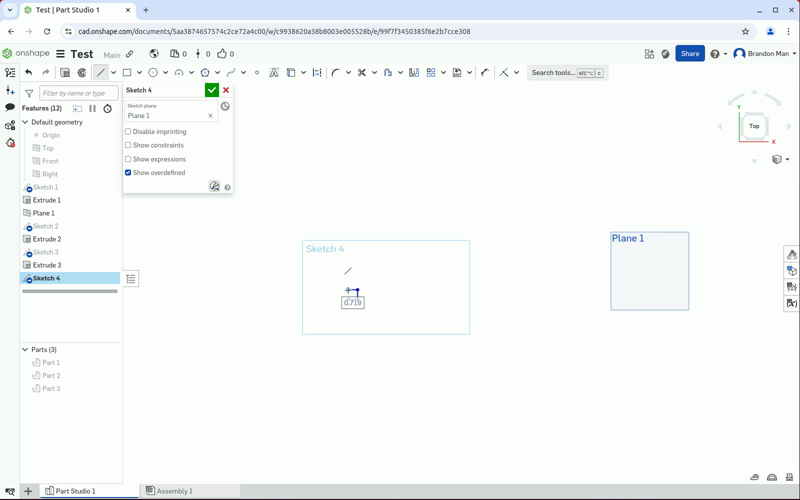
scroll(-6)
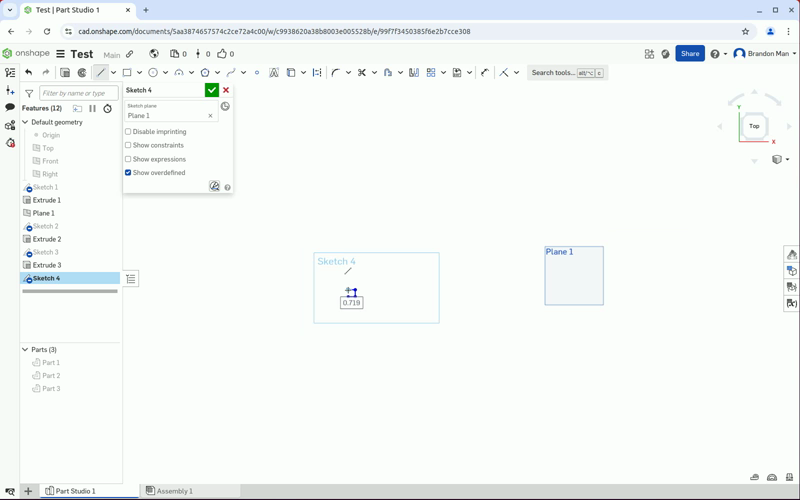
scroll(-6)
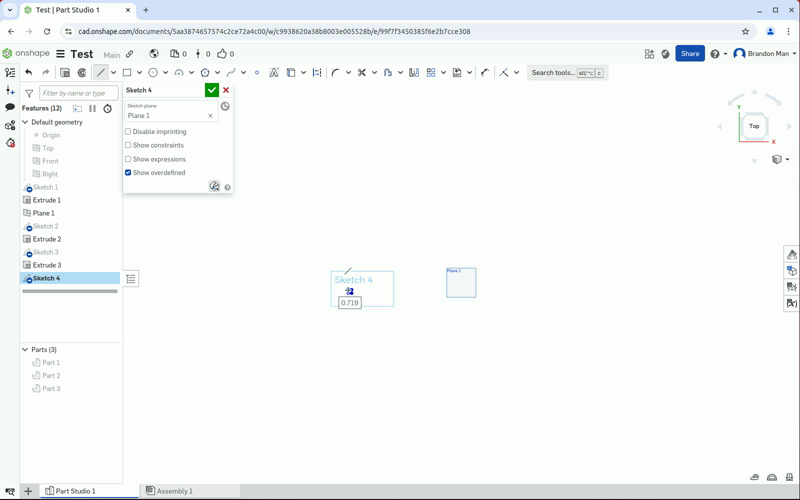
key_up(shift)
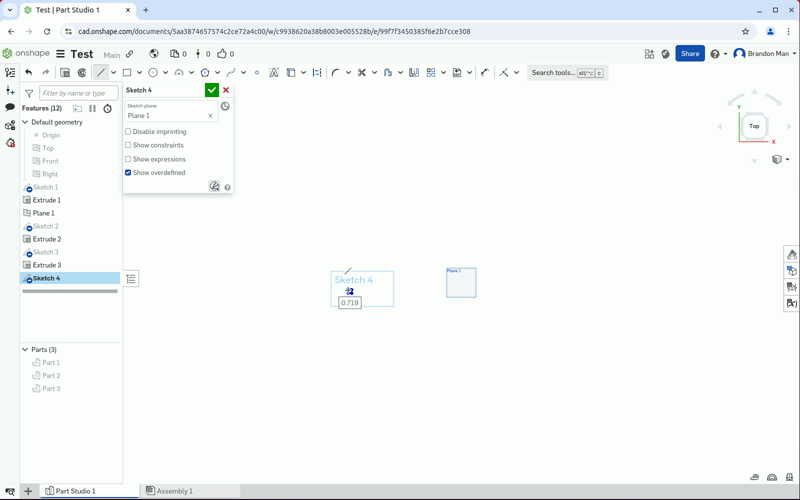
mouse_move(378, 289)
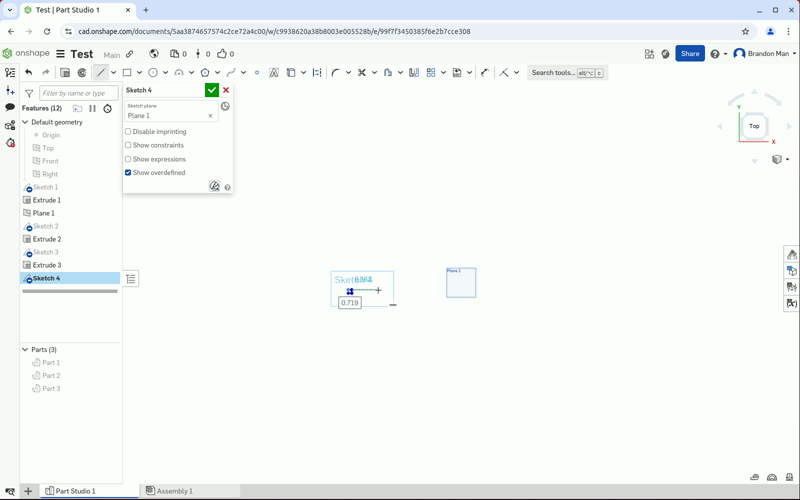
key_down(shift)
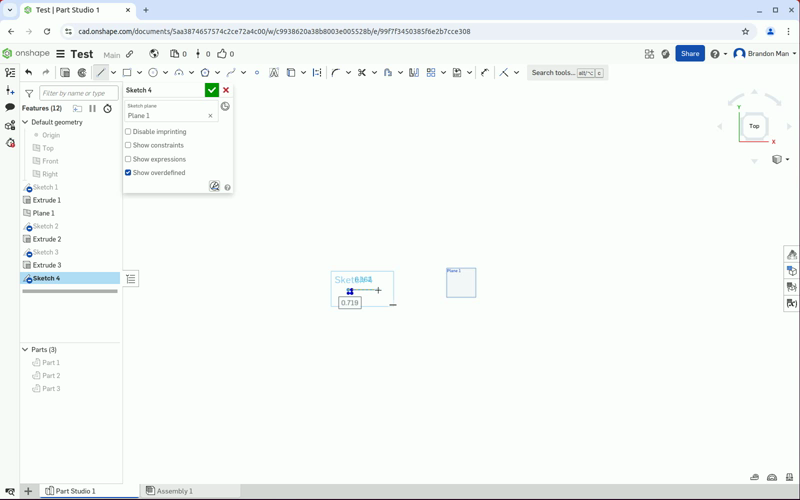
mouse_move(348, 293)
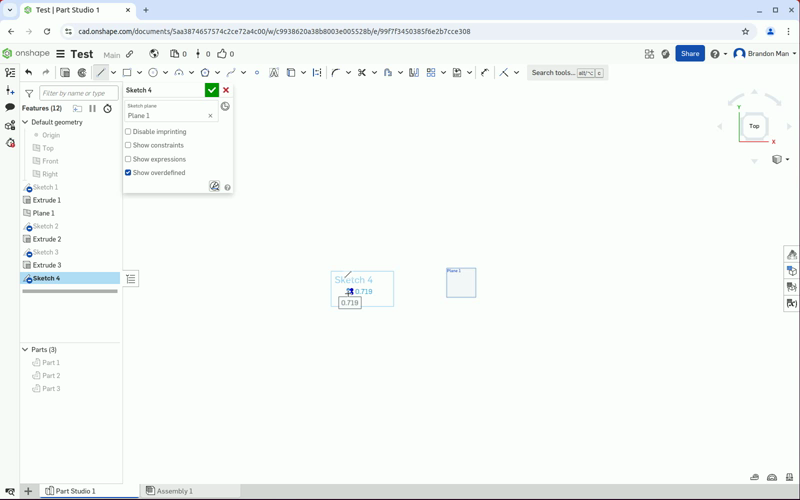
scroll(6)
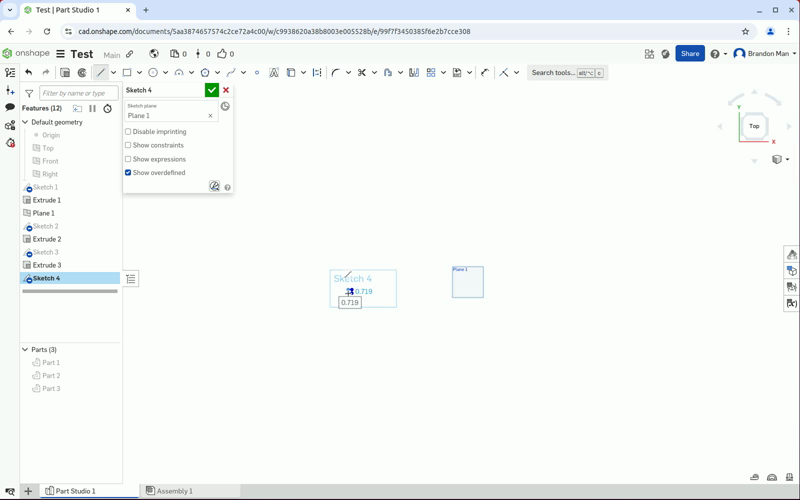
scroll(6)
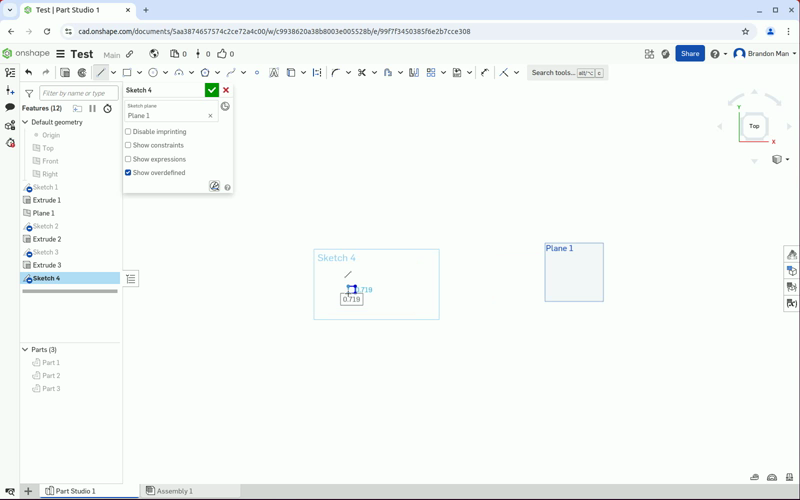
scroll(6)
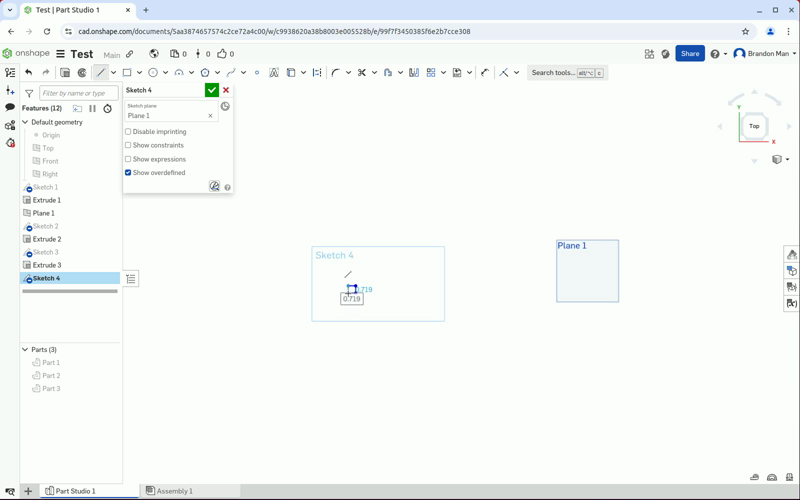
scroll(6)
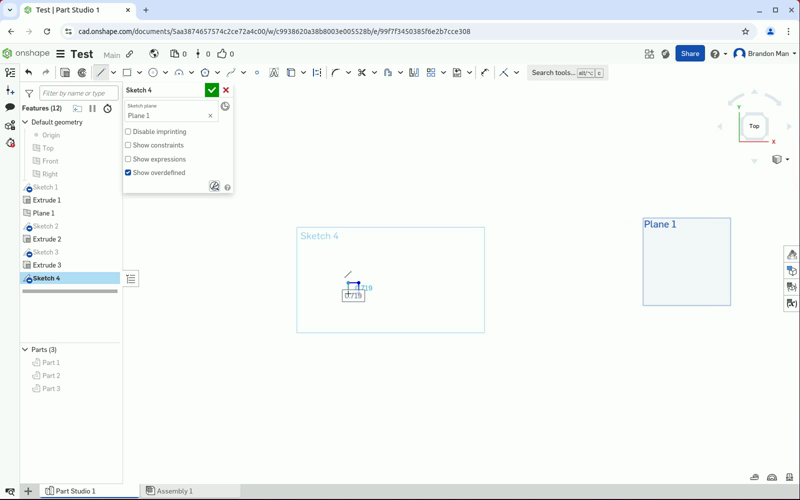
scroll(6)
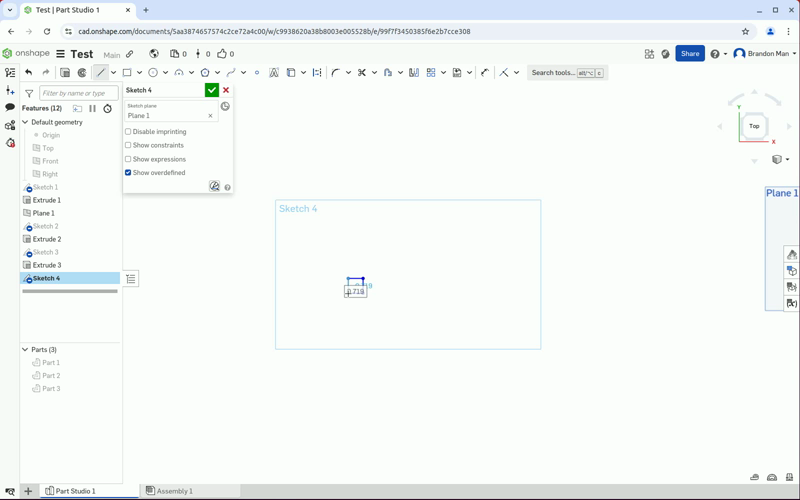
scroll(6)
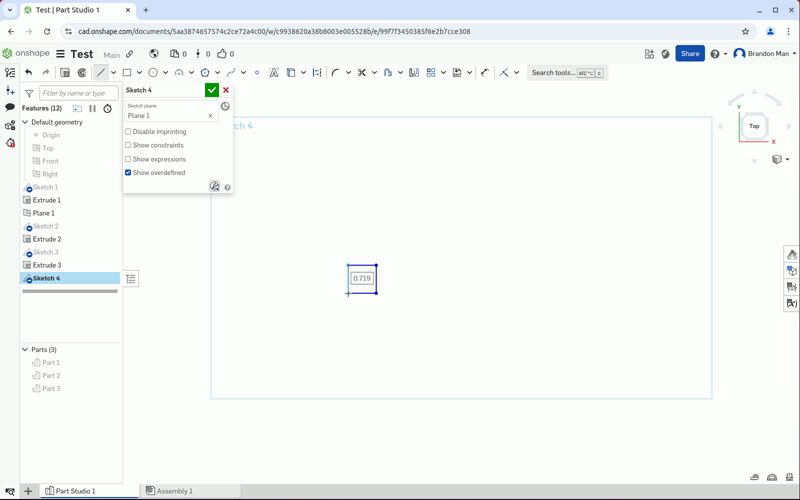
scroll(6)
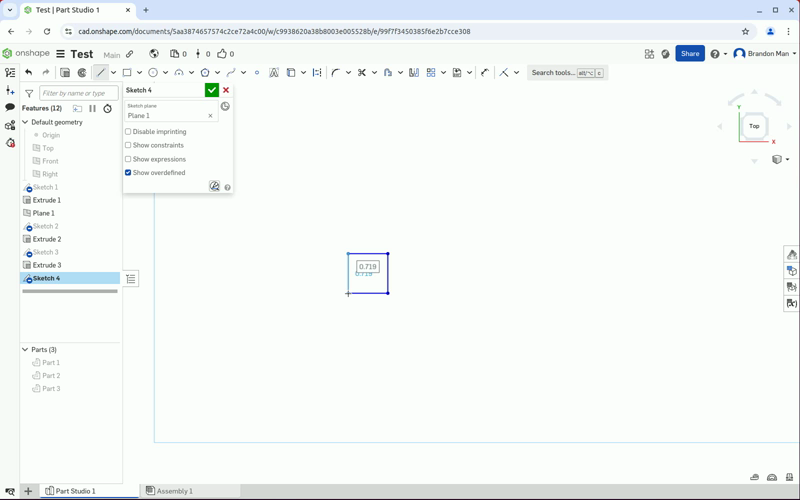
key_up(shift)
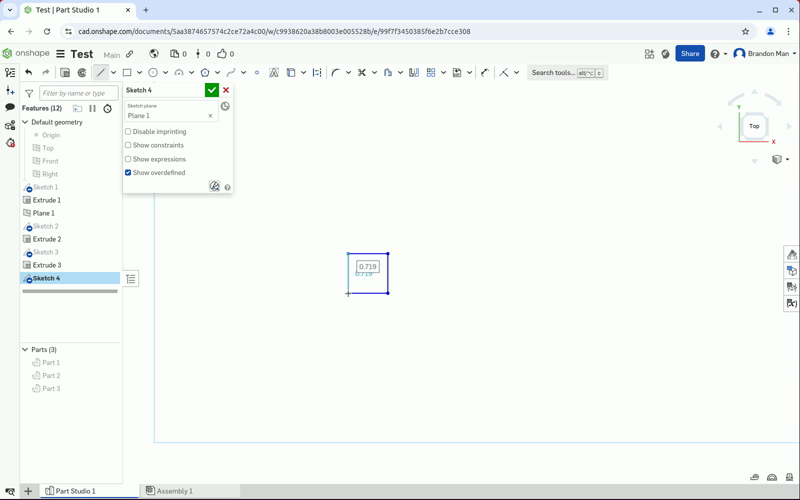
click(348, 293)
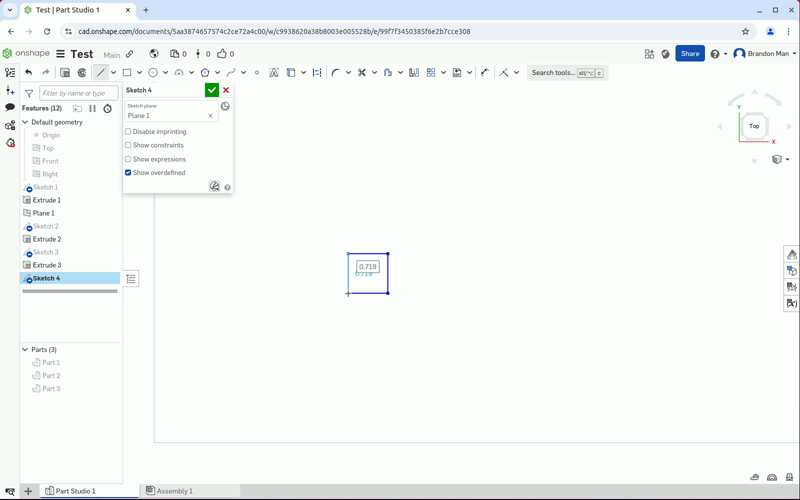
scroll(-6)
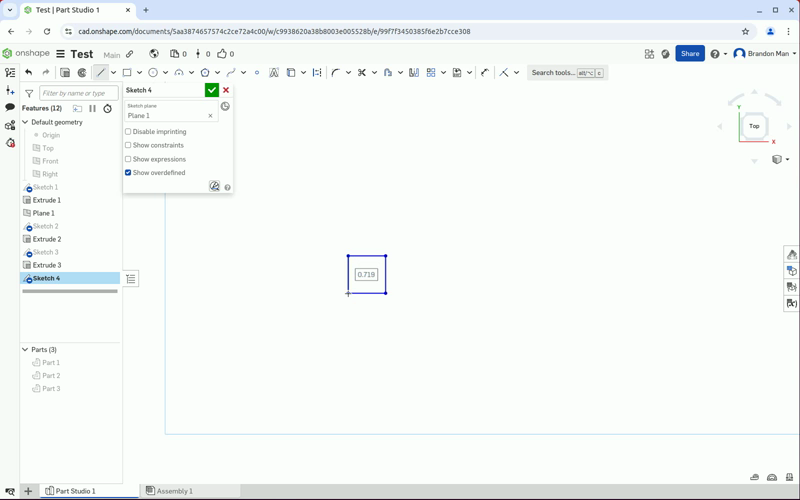
scroll(-6)
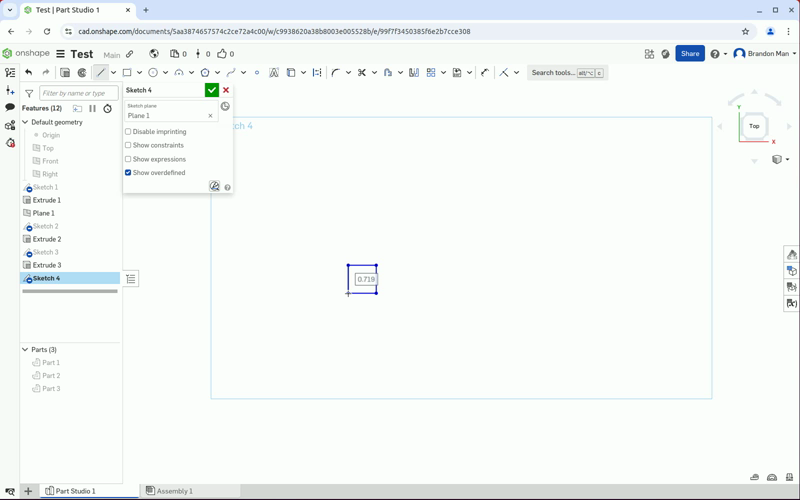
scroll(-6)
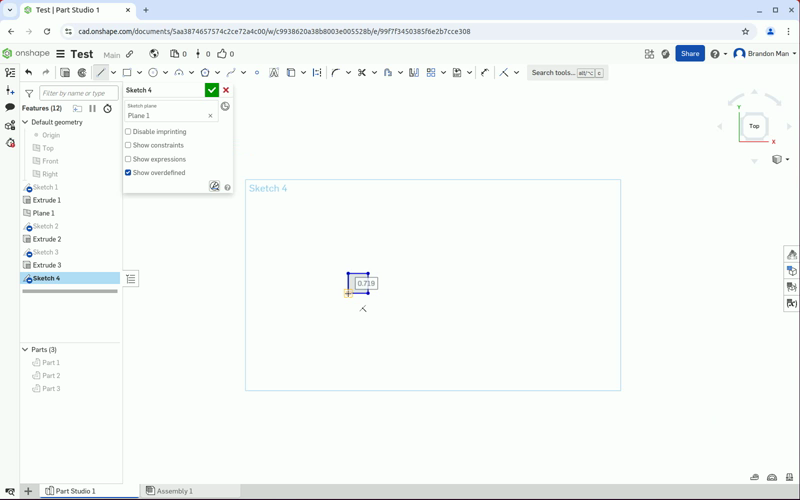
scroll(-6)
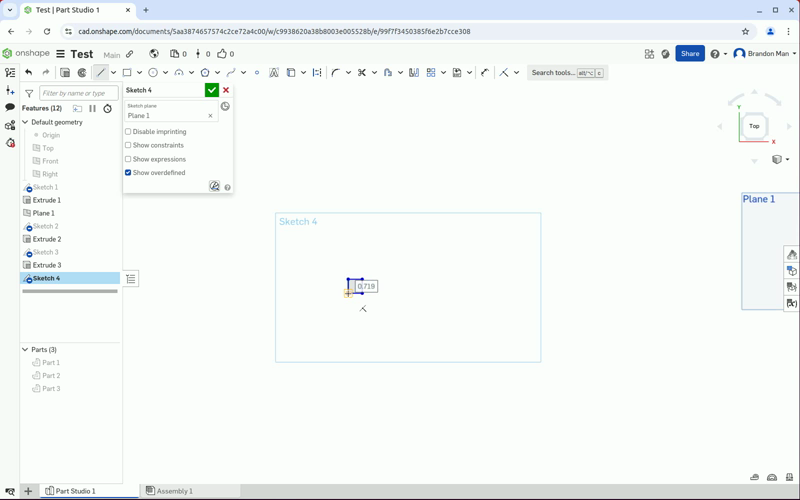
scroll(-6)
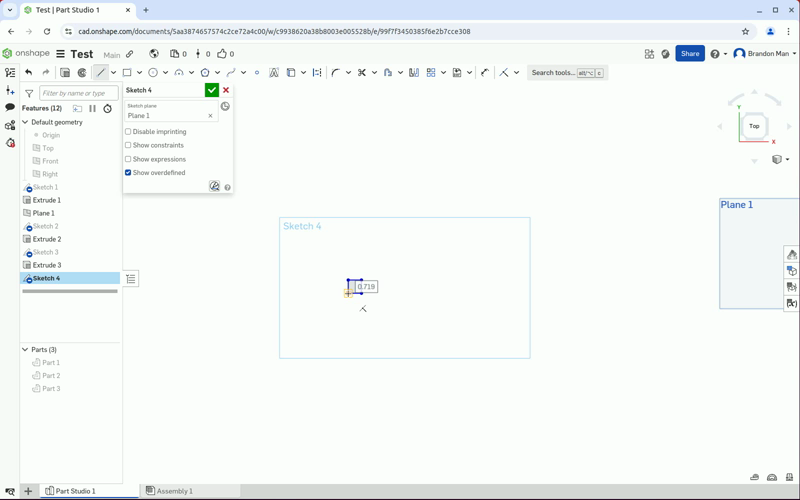
scroll(-6)
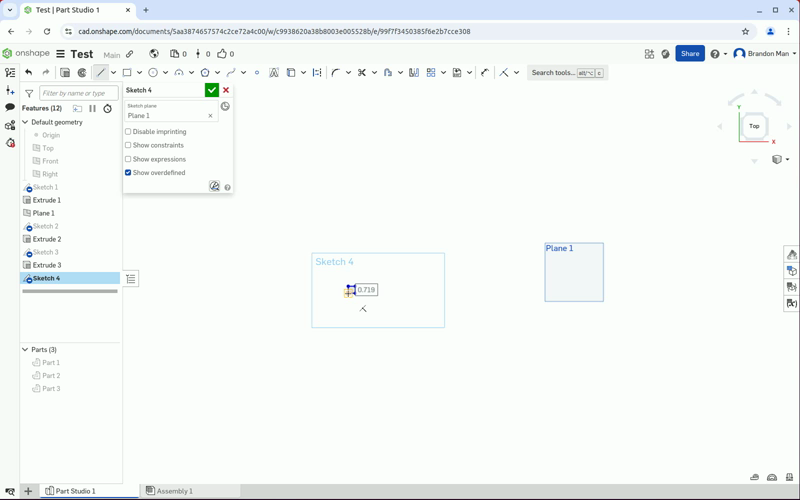
scroll(-6)
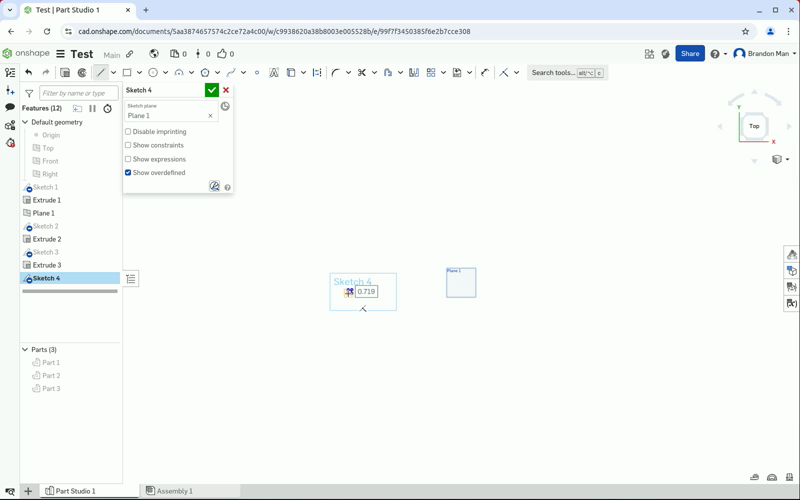
key(esc)
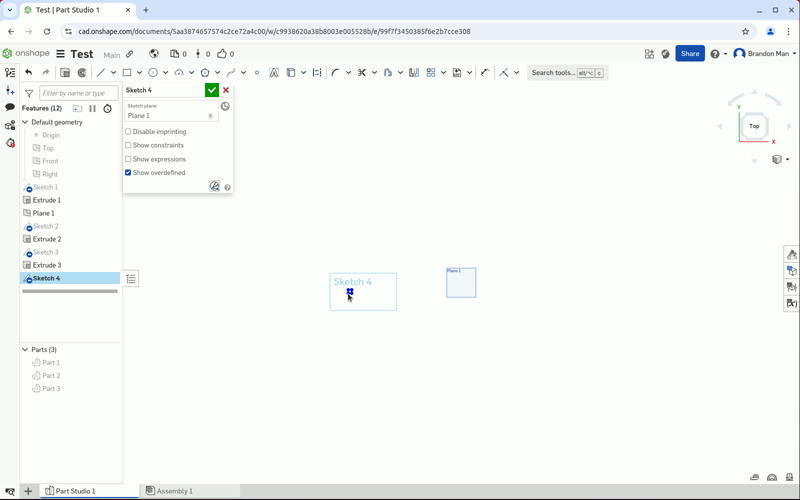
mouse_move(349, 291)
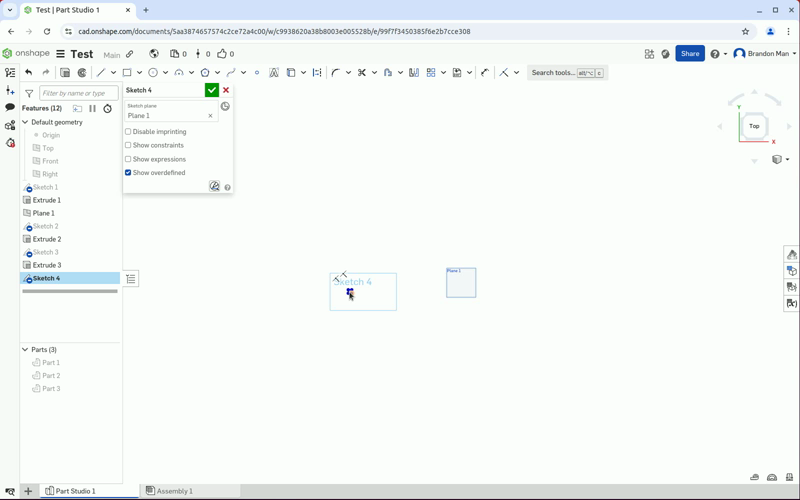
scroll(6)
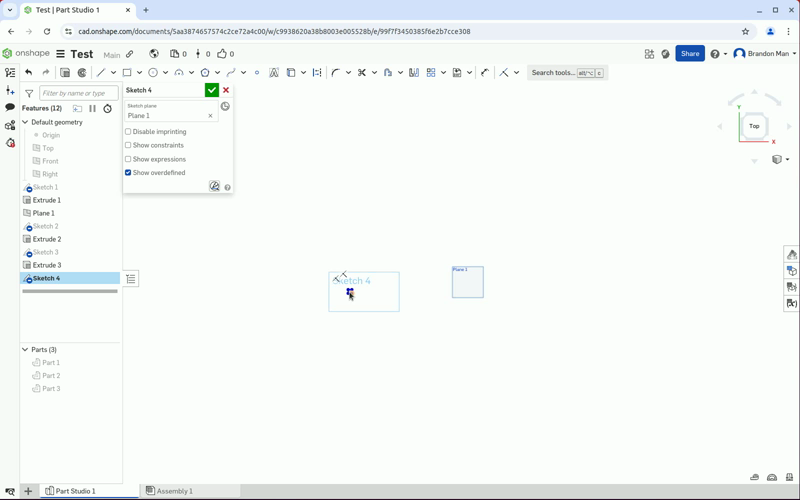
scroll(6)
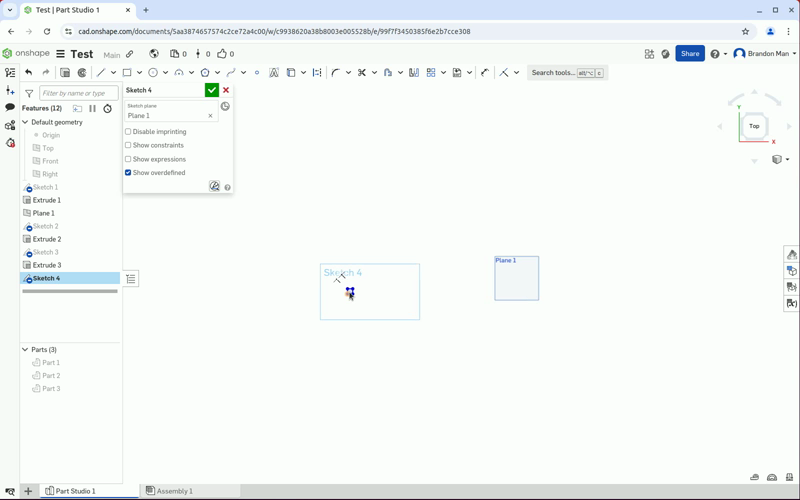
scroll(6)
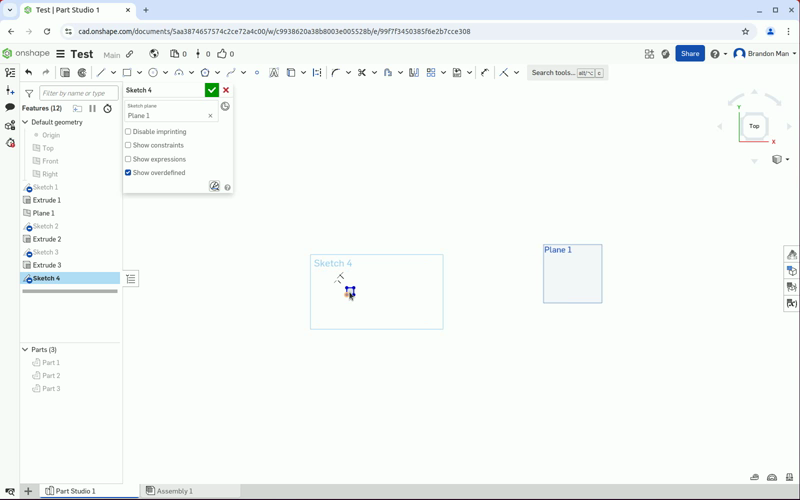
scroll(6)
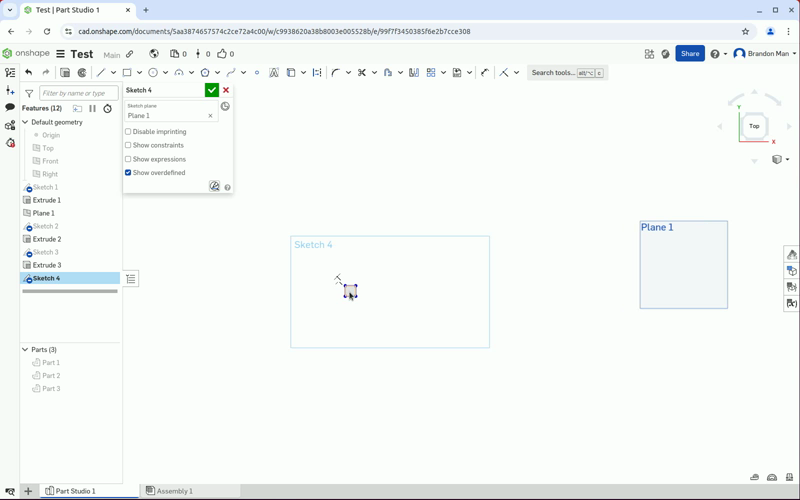
scroll(6)
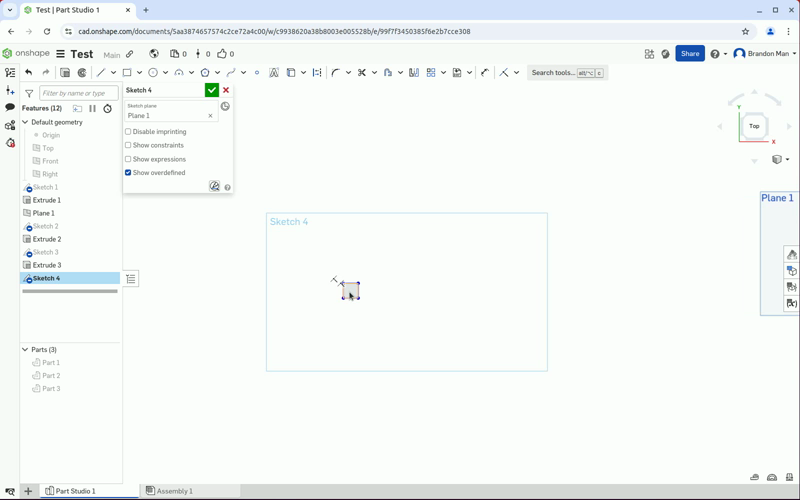
scroll(6)
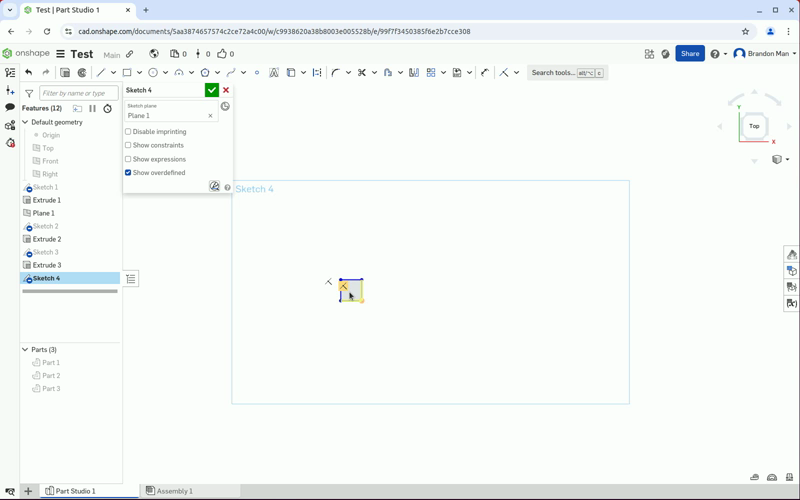
scroll(6)
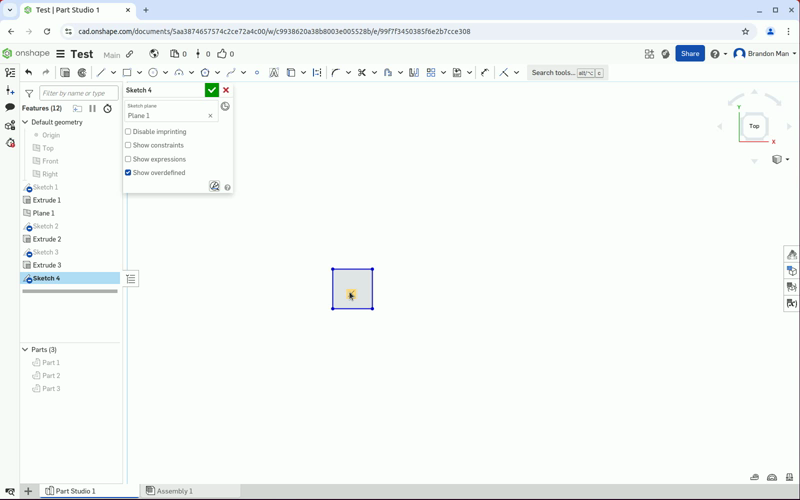
click(349, 291)
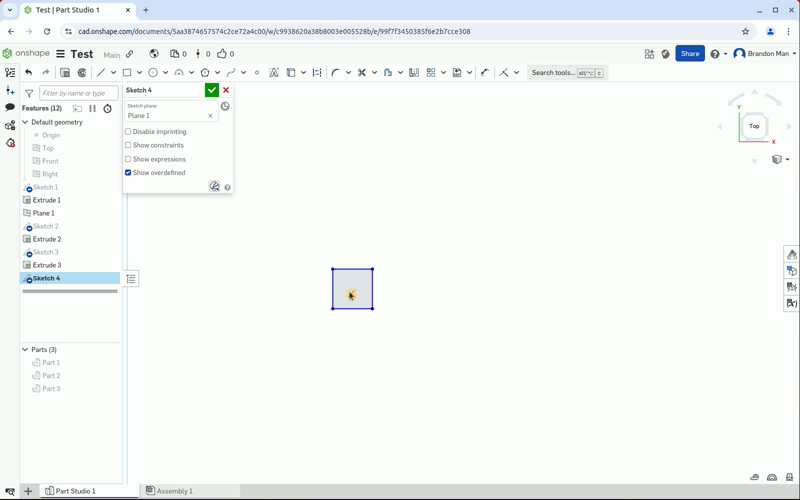
scroll(-6)
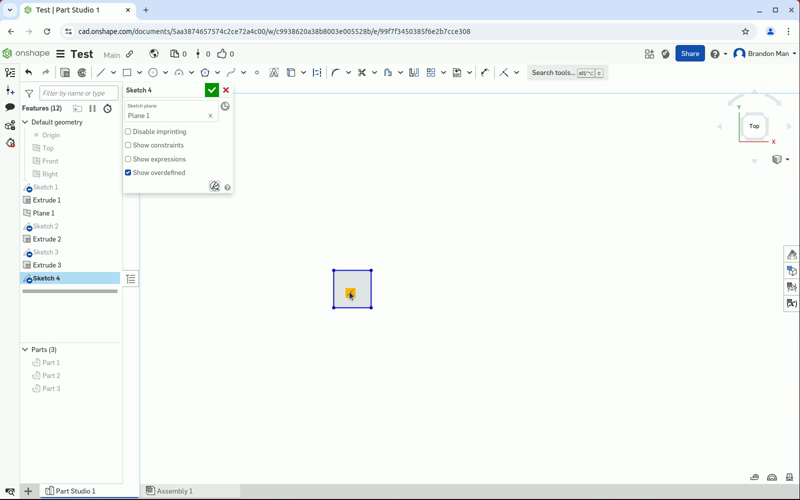
scroll(-6)
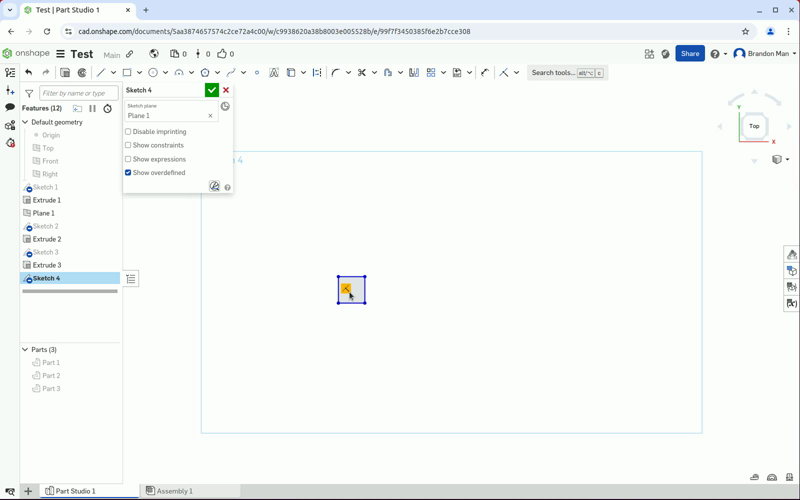
scroll(-6)
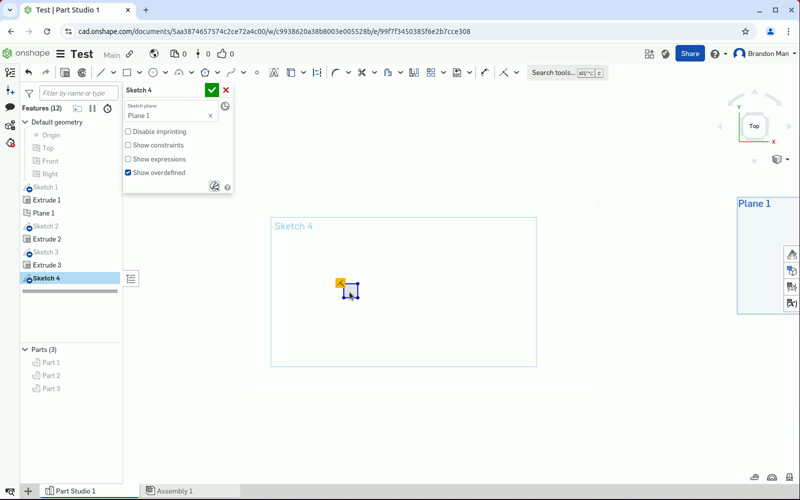
scroll(-6)
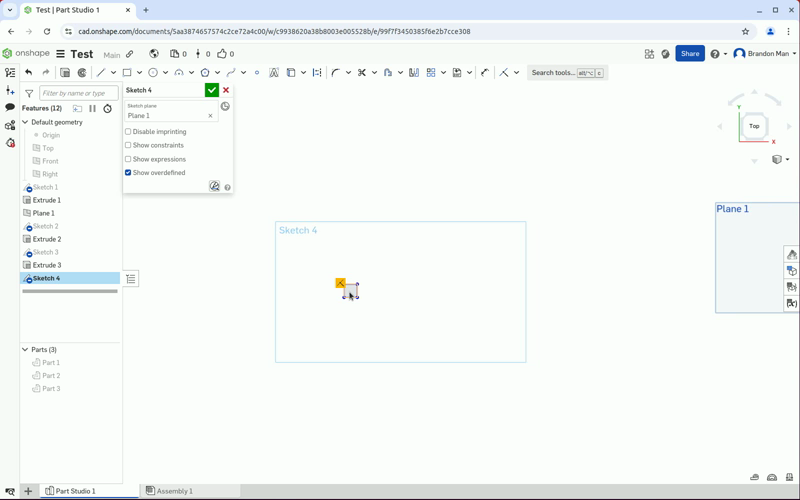
scroll(-6)
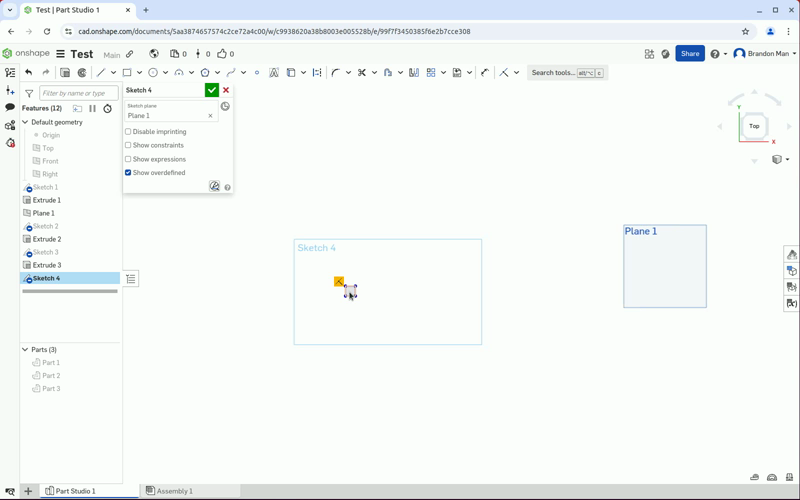
scroll(-6)
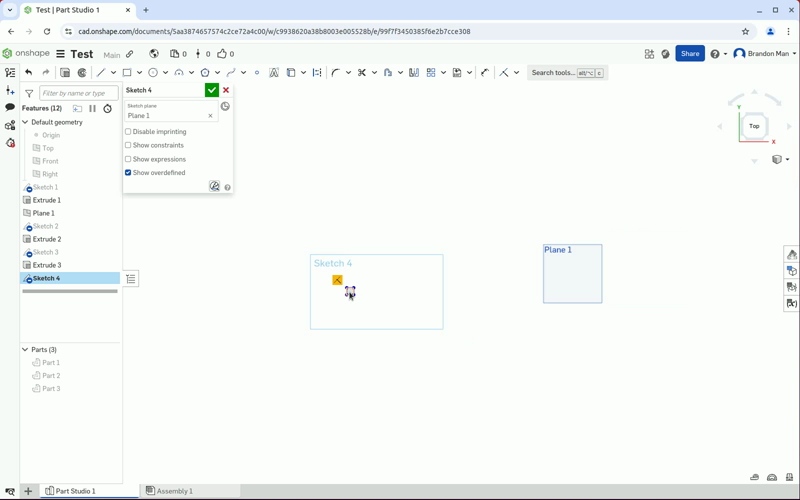
scroll(-6)
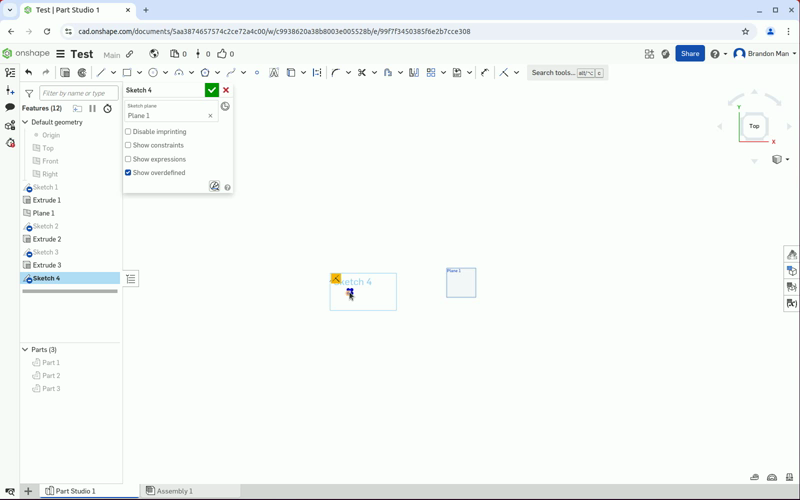
mouse_move(73, 352)
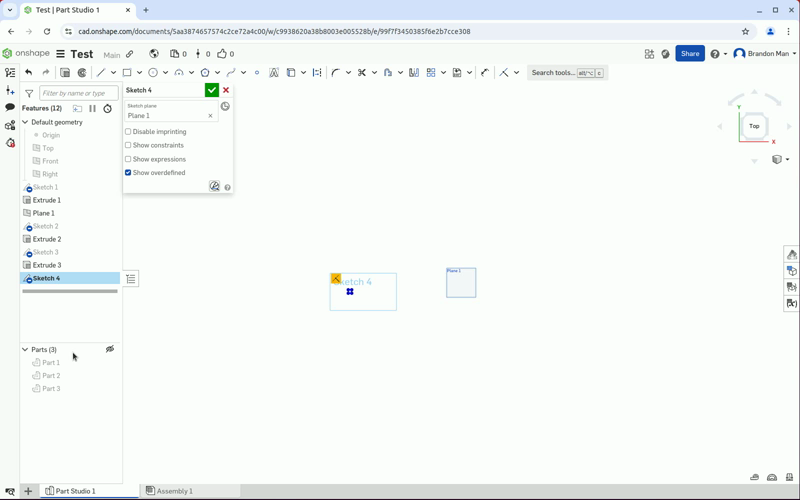
key(shift+y)
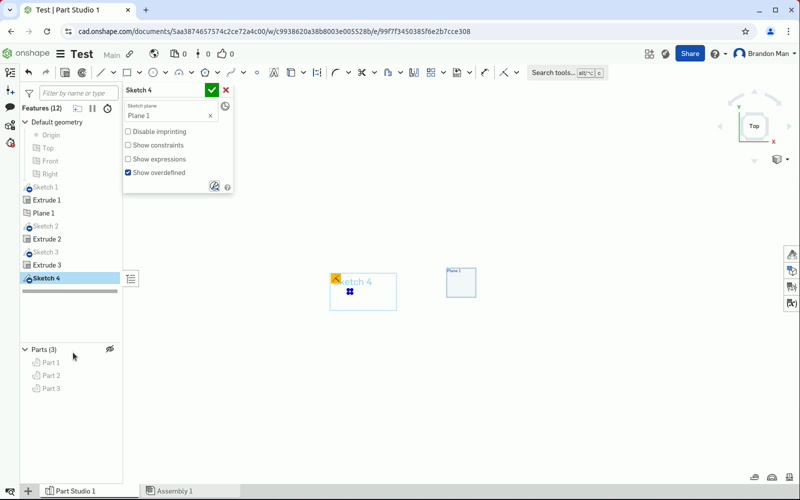
key(shift+e)
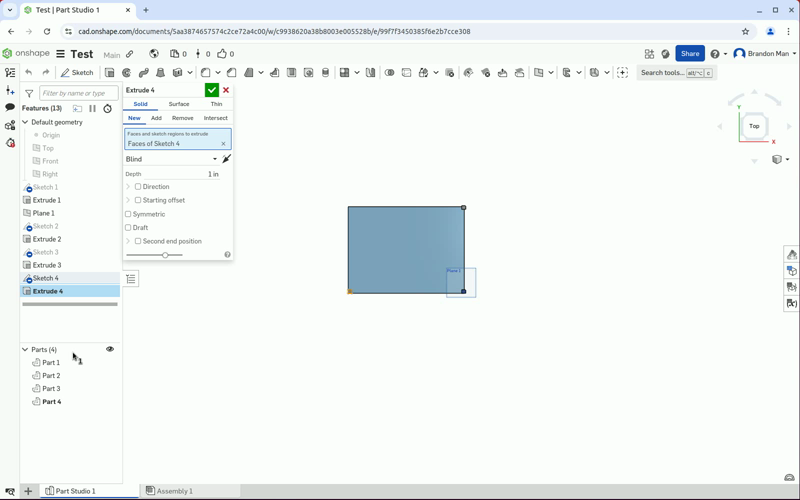
mouse_move(143, 106)
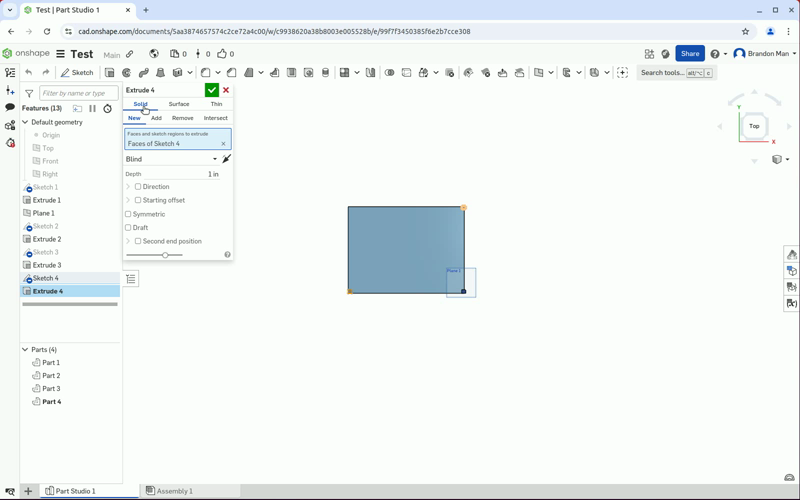
click(143, 106)
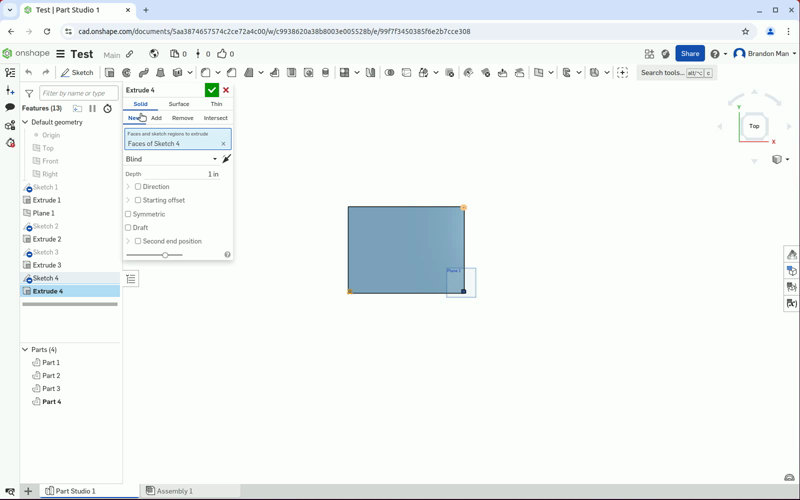
mouse_move(137, 120)
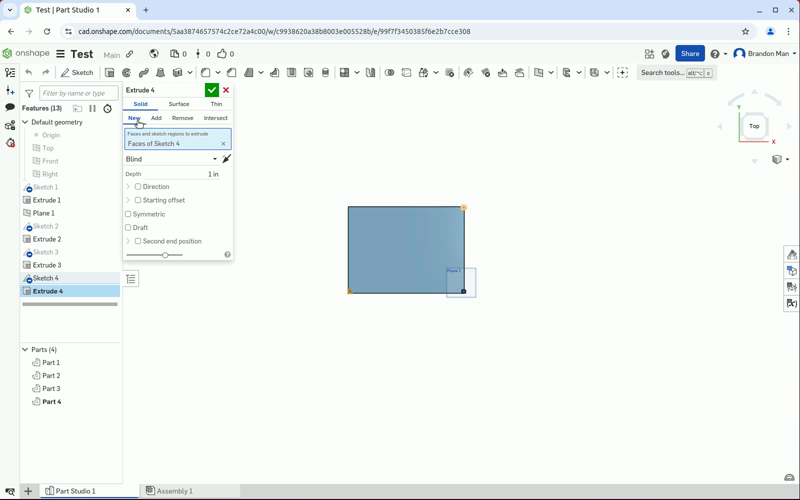
click(137, 120)
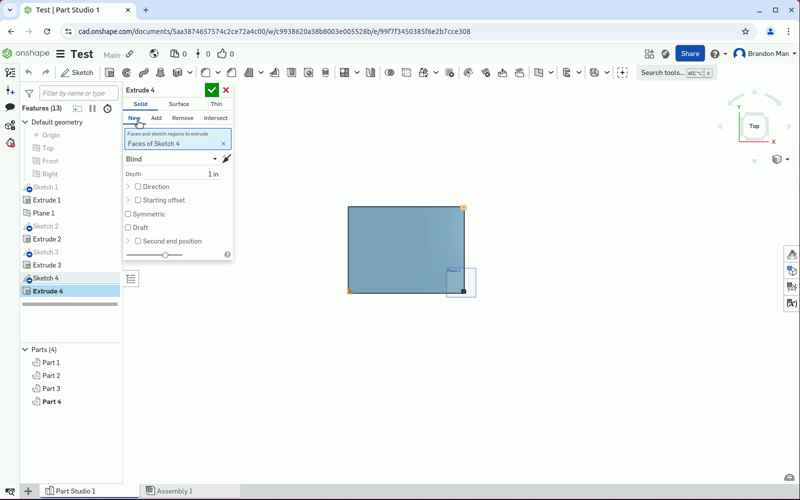
key(tab, 4)
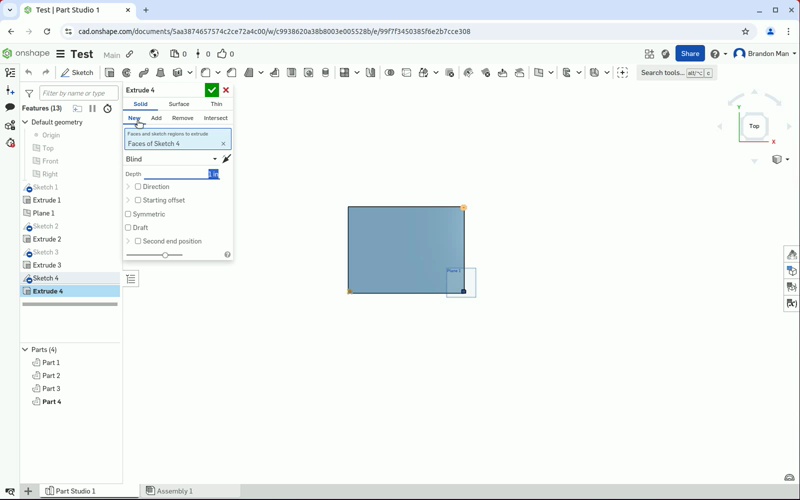
text(5.296)
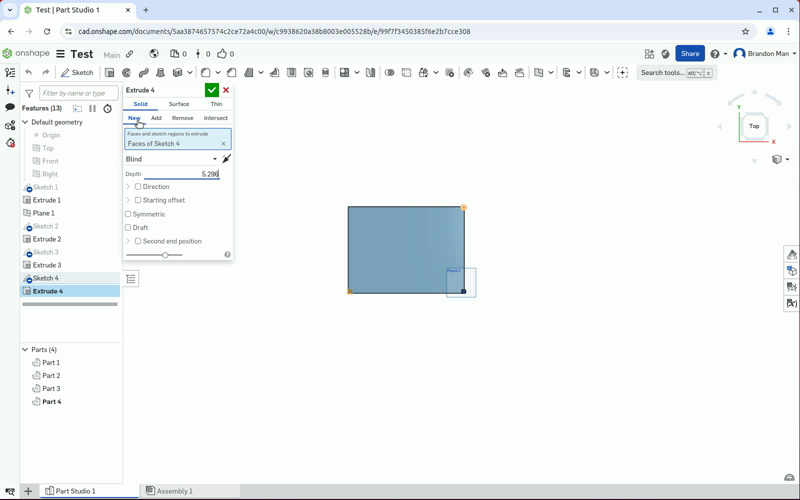
key(enter)
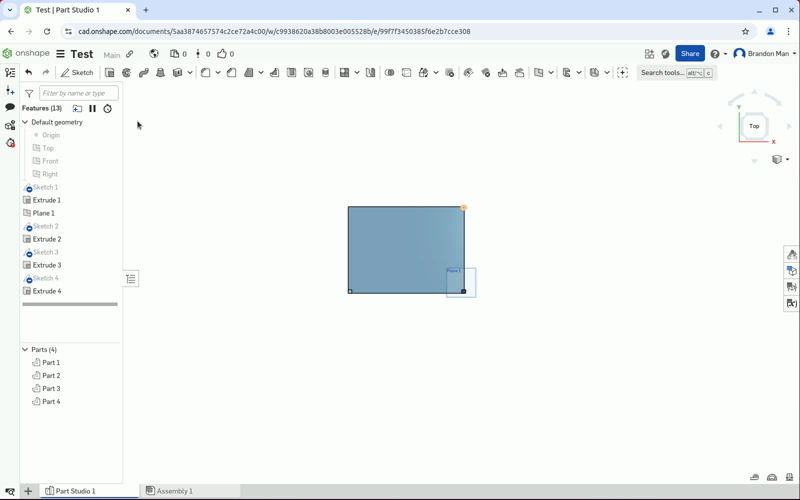
key(shift+h)
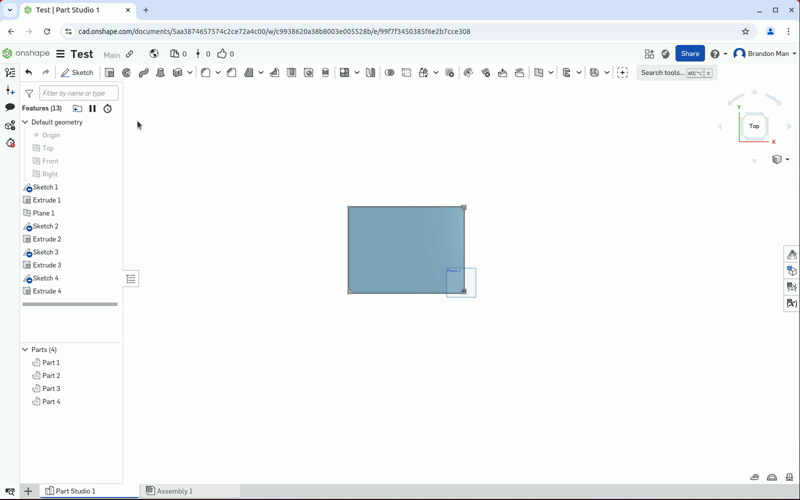
key(shift+h)
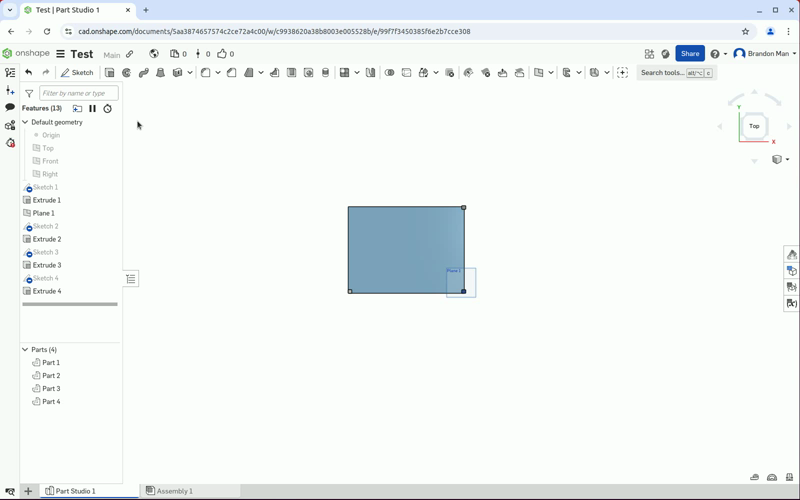
mouse_move(73, 189)
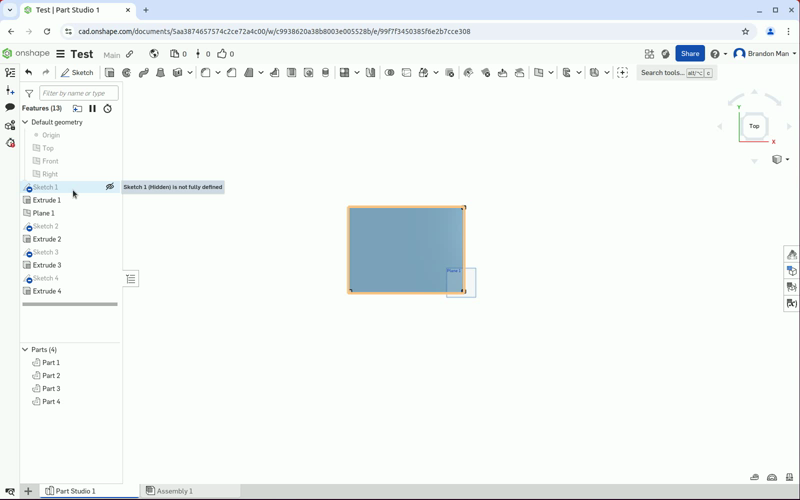
click(73, 189)
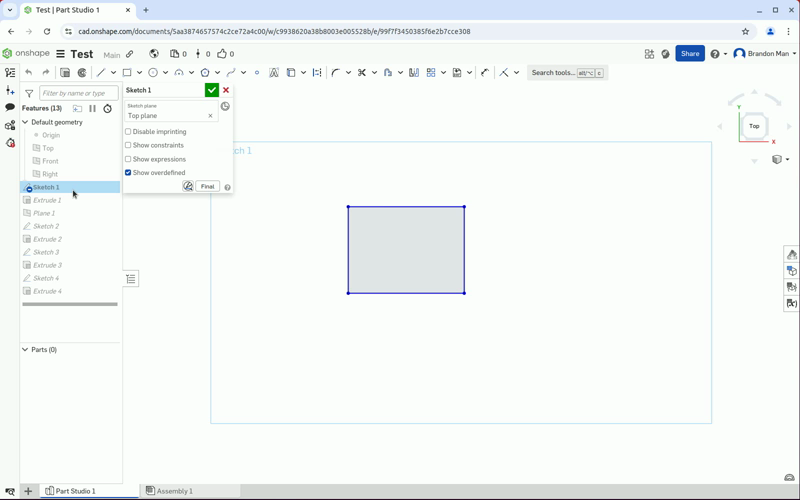
mouse_move(229, 92)
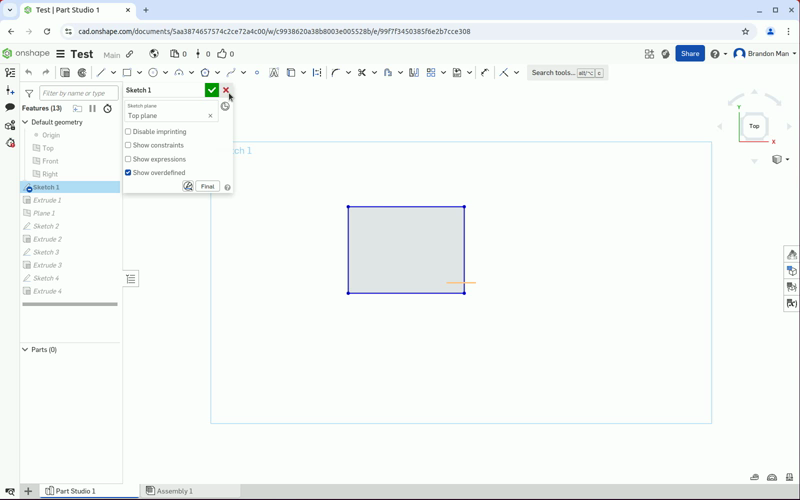
click(229, 92)
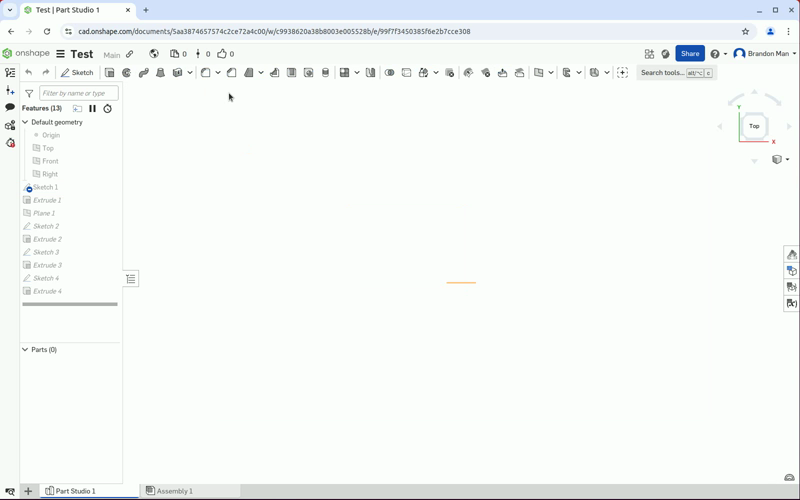
key(shift+s)
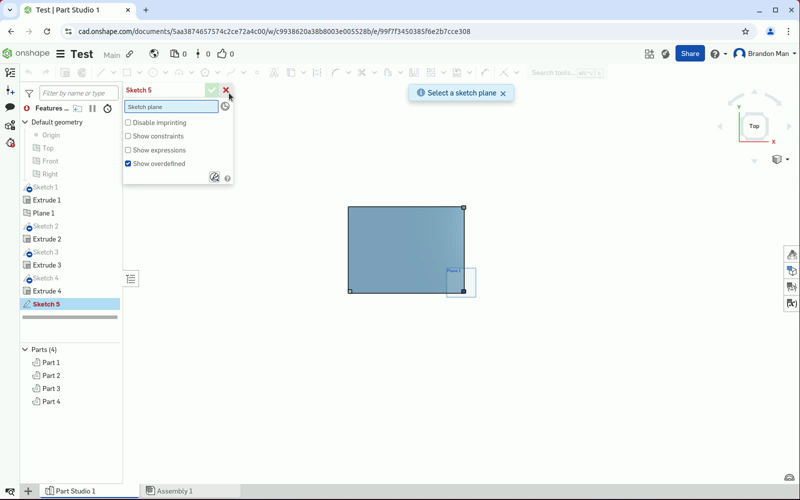
mouse_move(73, 215)
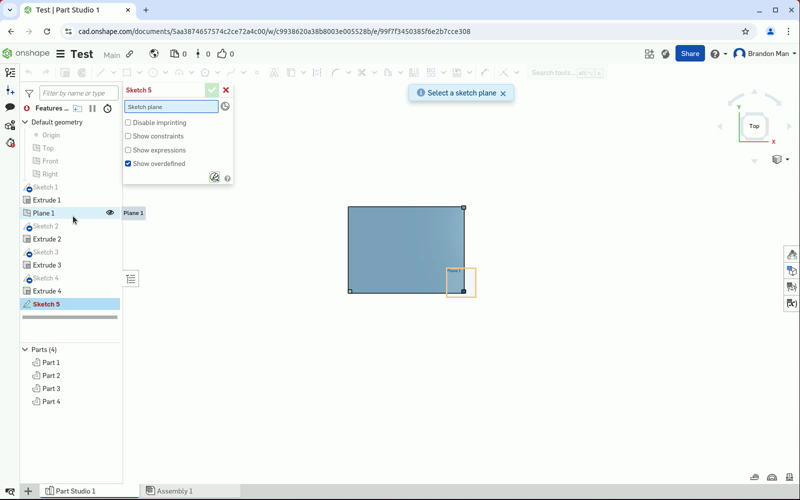
click(73, 215)
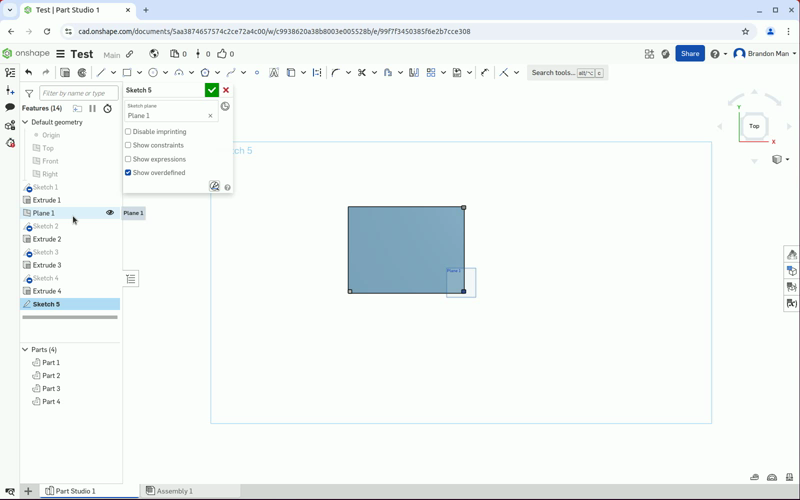
mouse_move(73, 352)
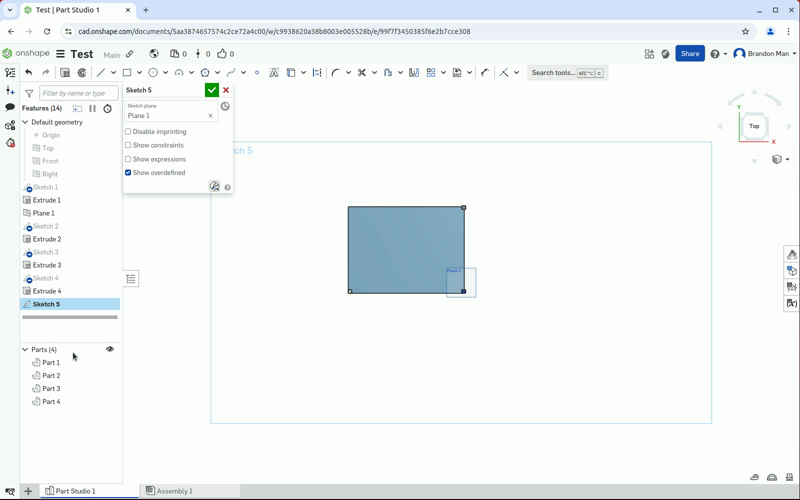
key(y)
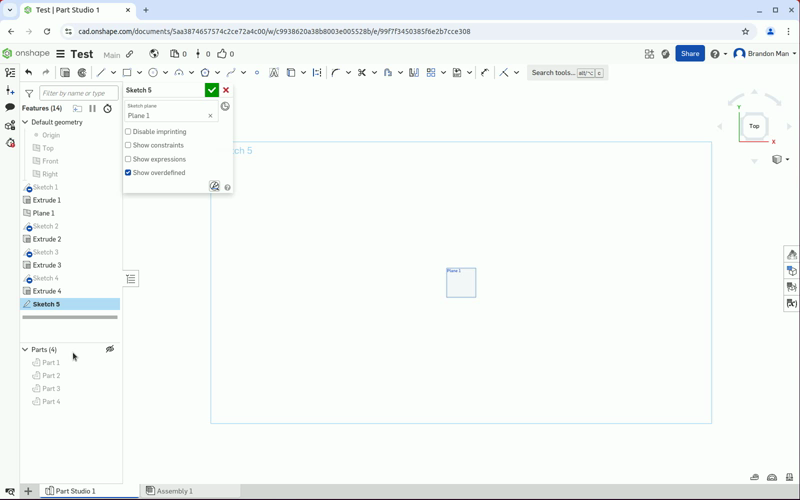
key(l)
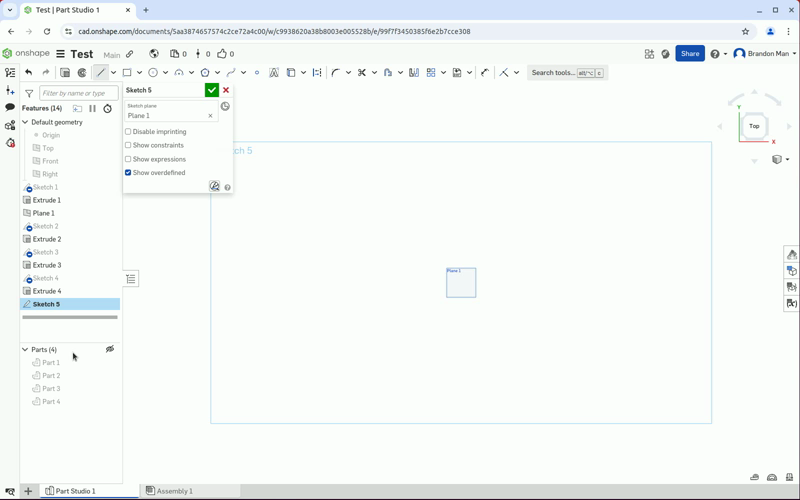
key_down(shift)
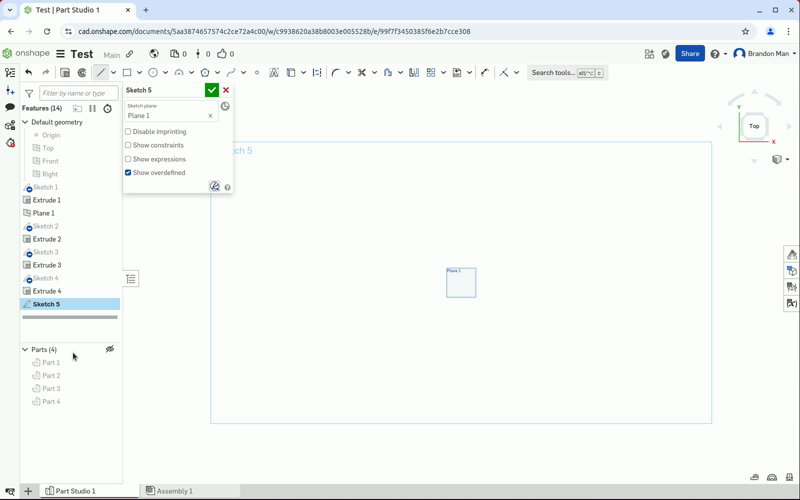
mouse_move(348, 264)
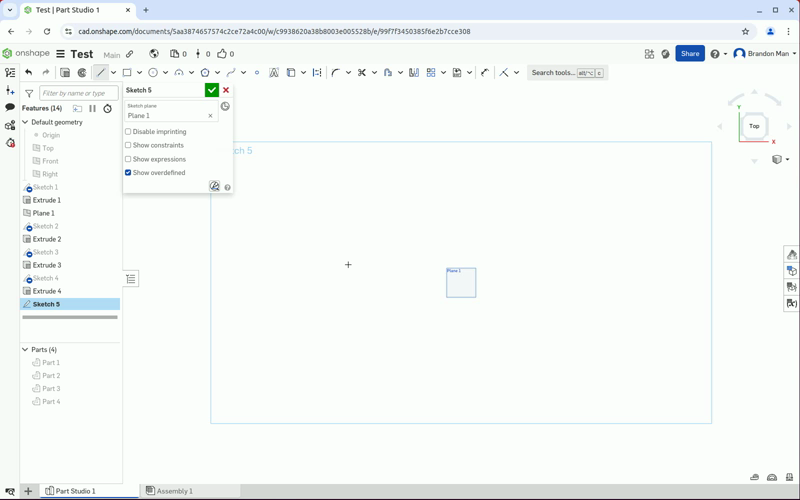
click(348, 264)
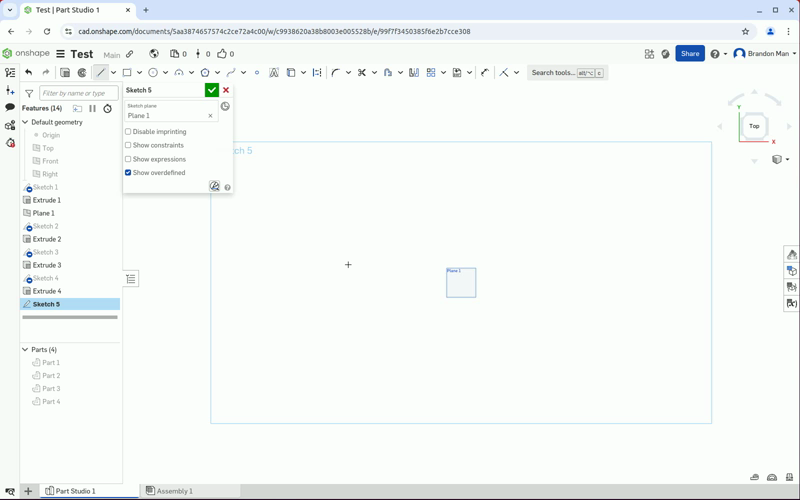
key_up(shift)
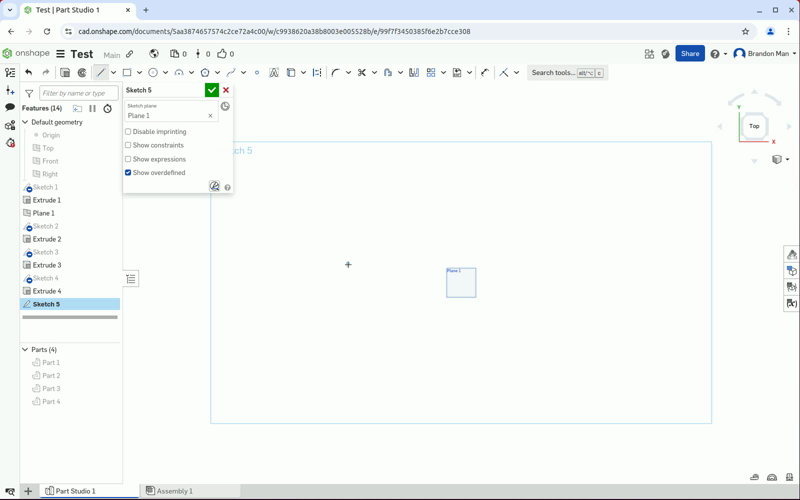
key_down(shift)
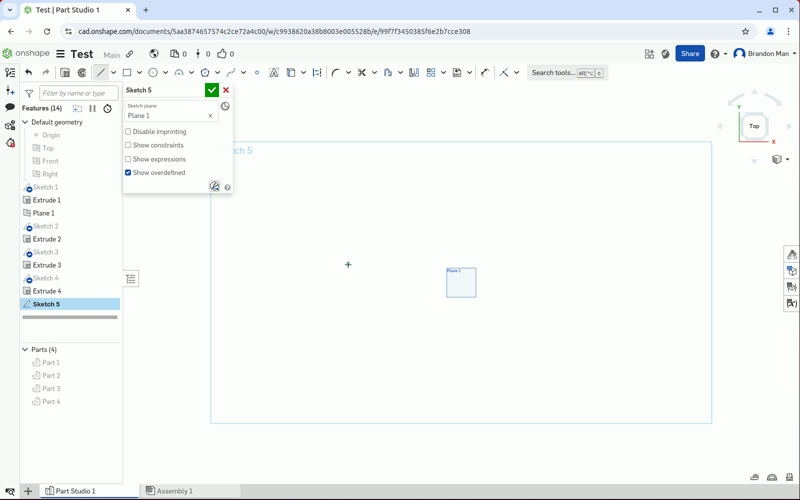
mouse_move(378, 264)
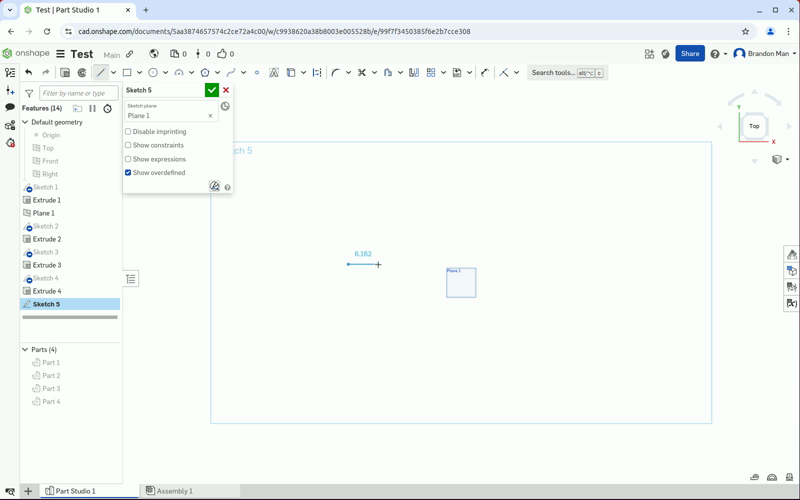
mouse_move(407, 264)
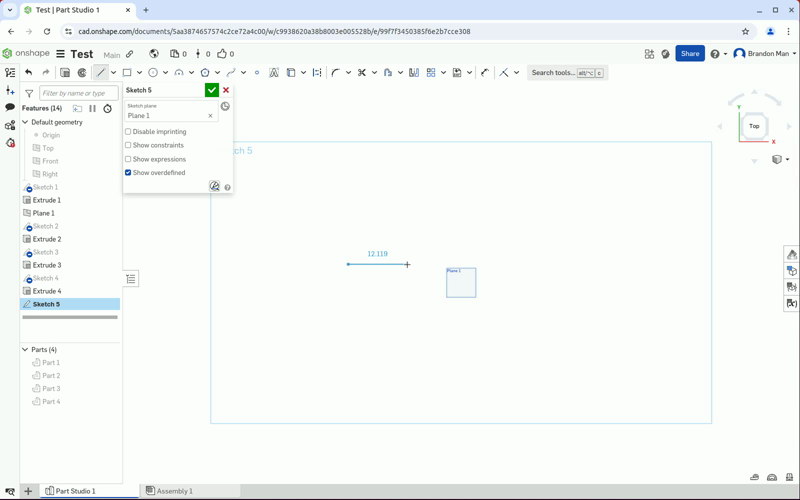
click(407, 264)
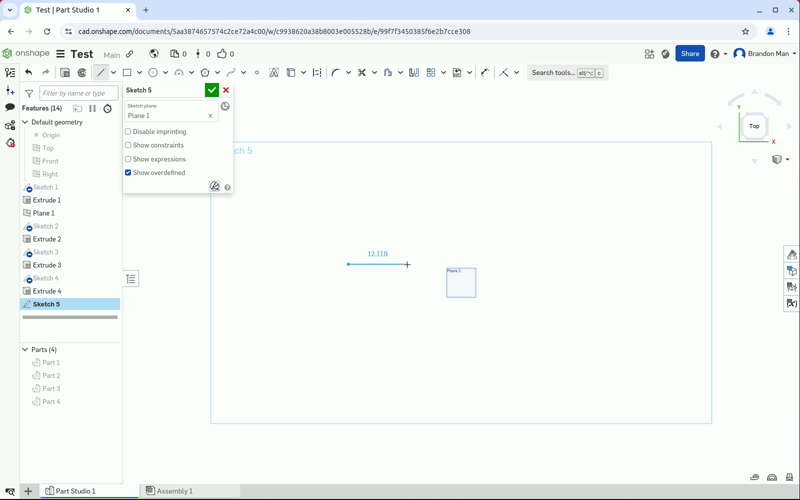
key_up(shift)
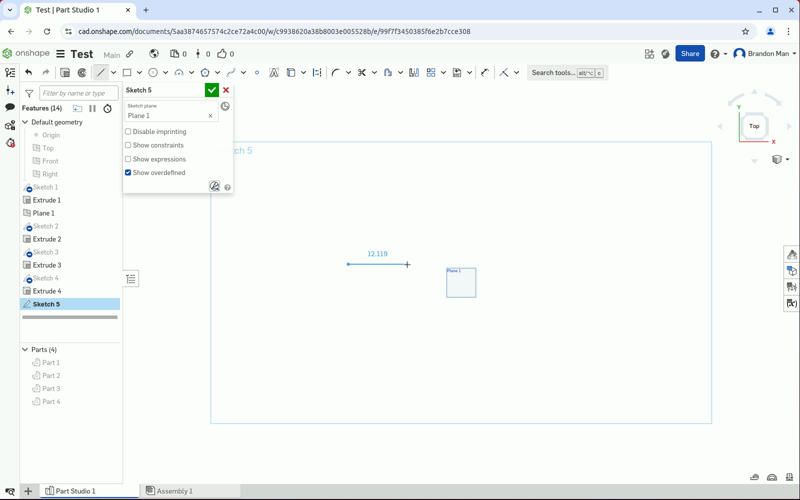
key_down(shift)
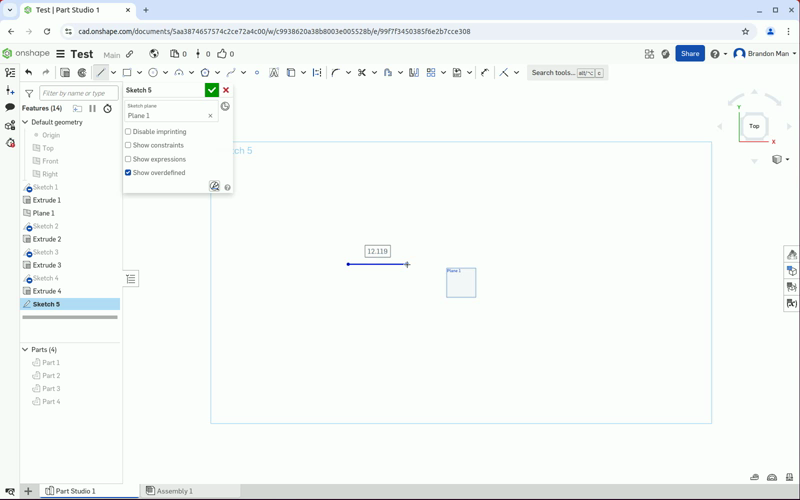
mouse_move(437, 264)
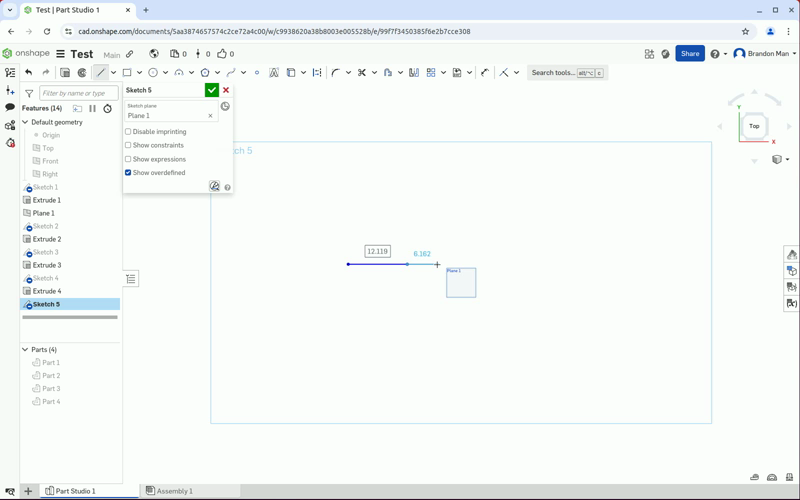
mouse_move(407, 204)
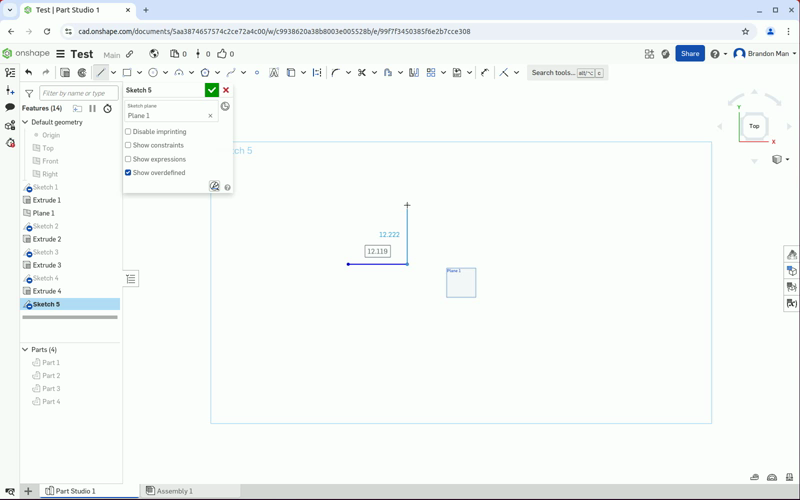
click(407, 204)
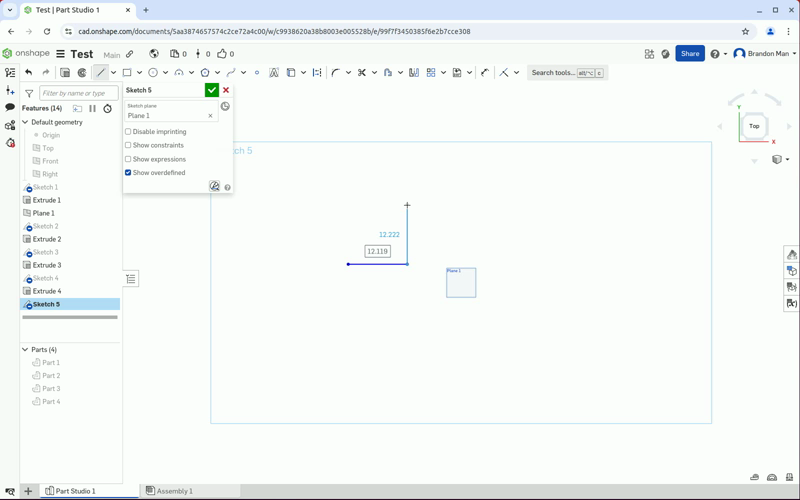
key_up(shift)
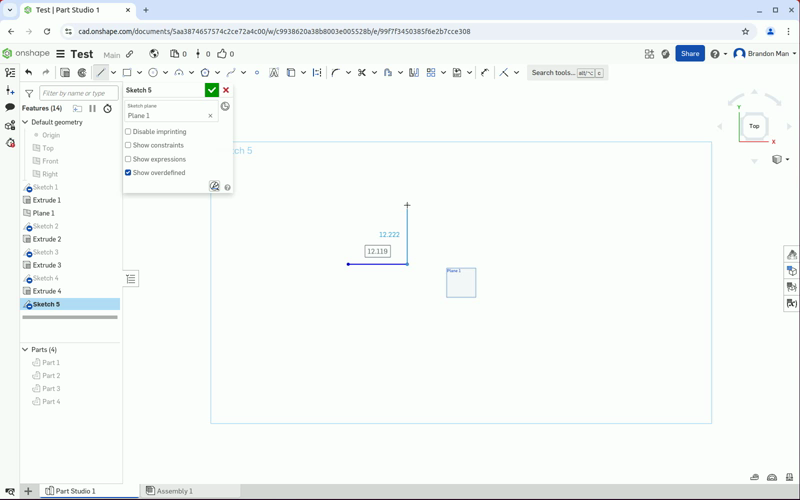
key_down(shift)
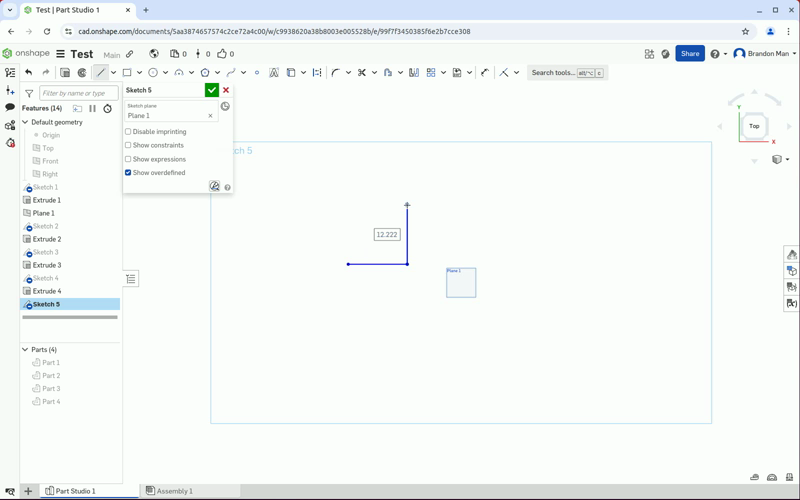
mouse_move(437, 204)
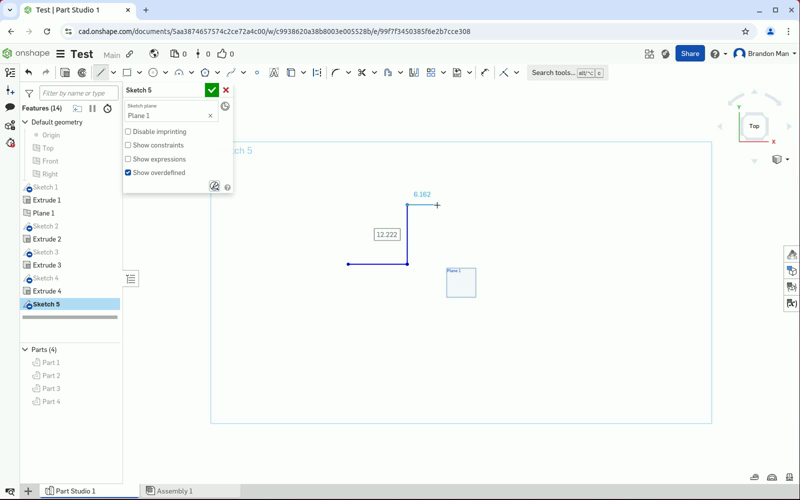
mouse_move(348, 204)
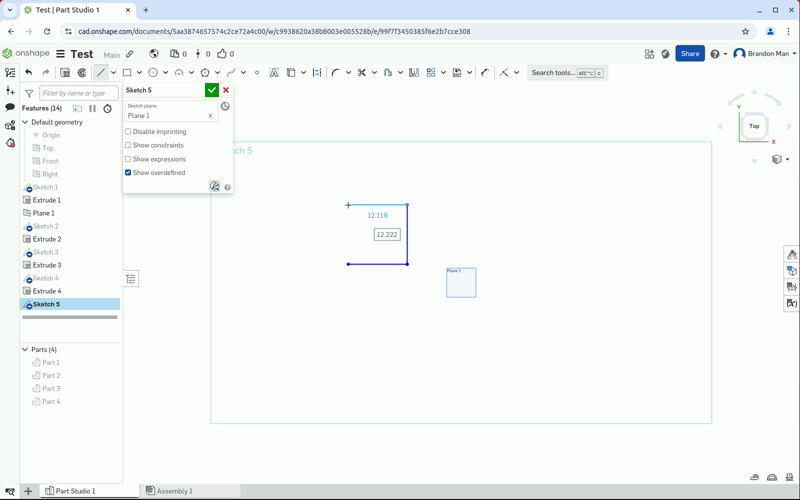
click(348, 204)
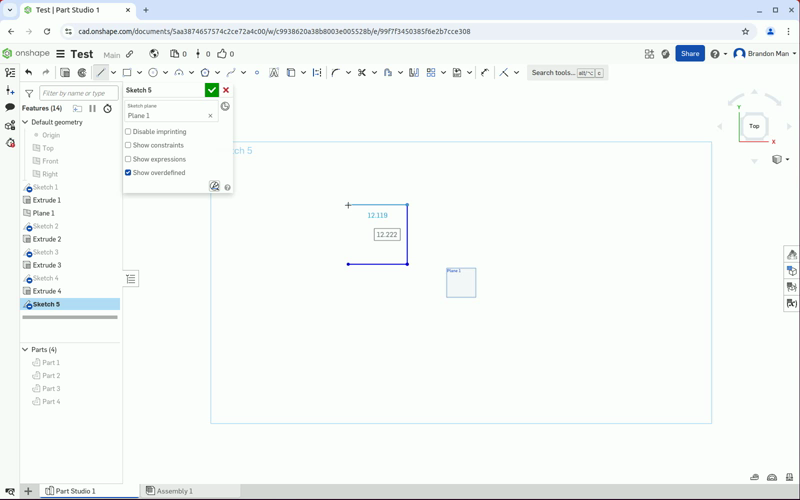
key_up(shift)
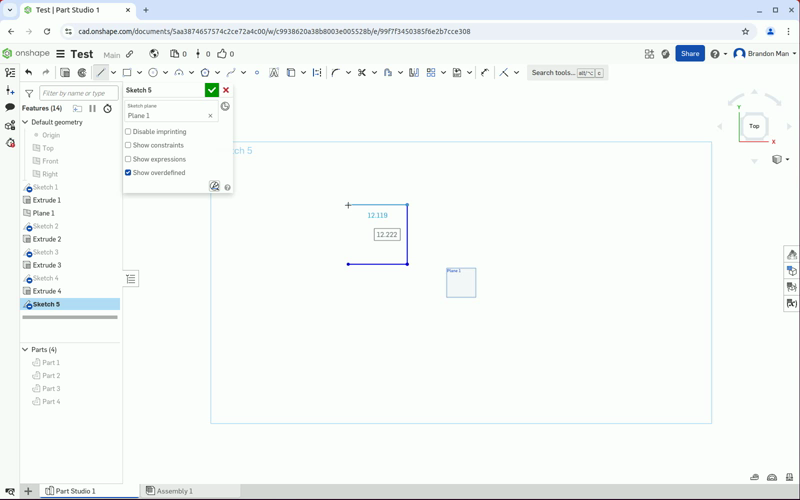
mouse_move(378, 204)
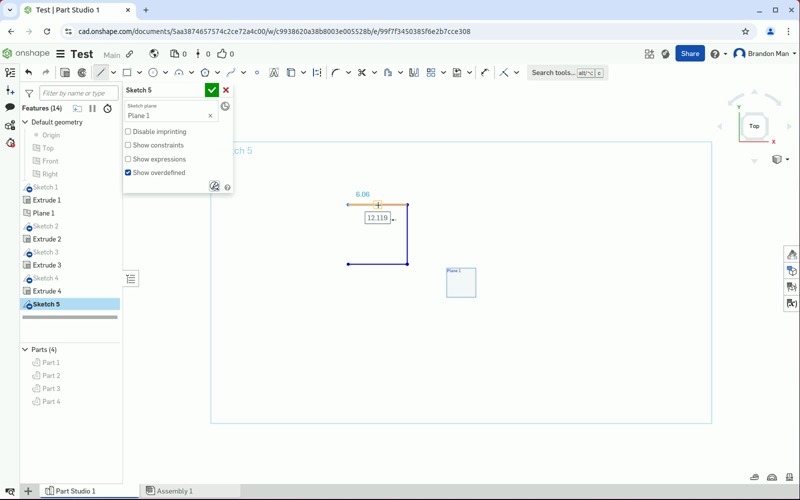
key_down(shift)
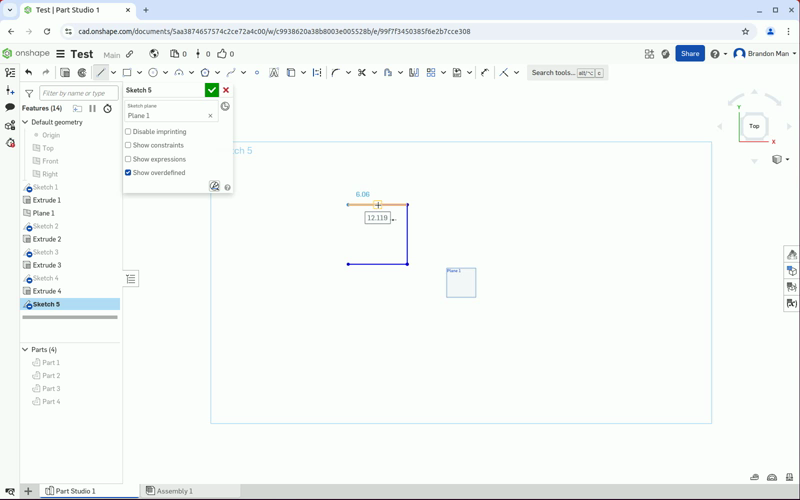
mouse_move(348, 264)
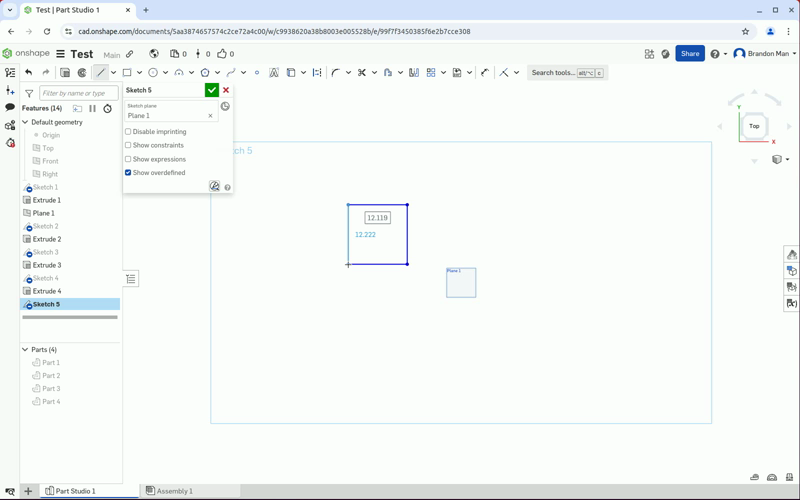
key_up(shift)
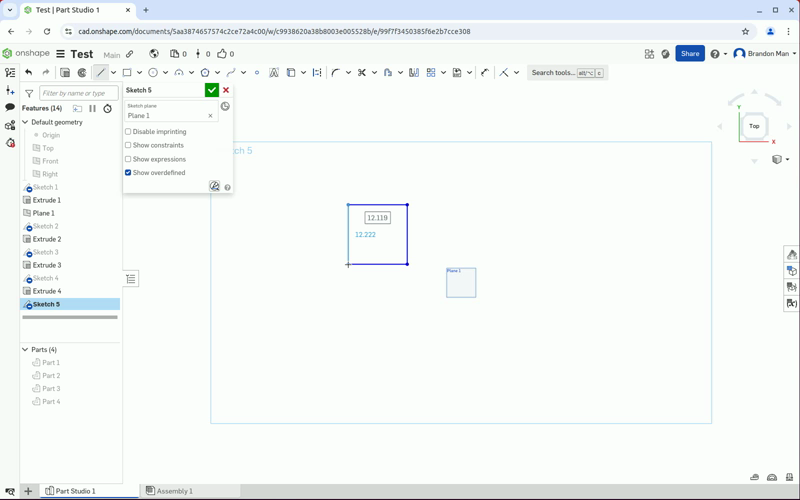
click(348, 264)
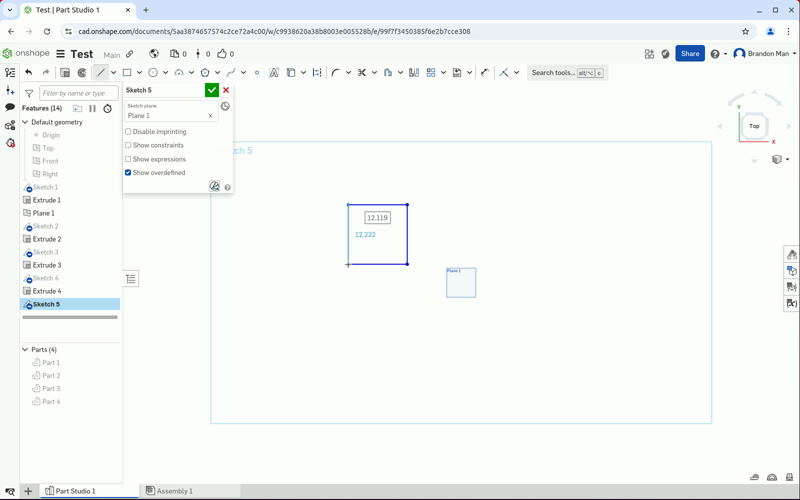
key(esc)
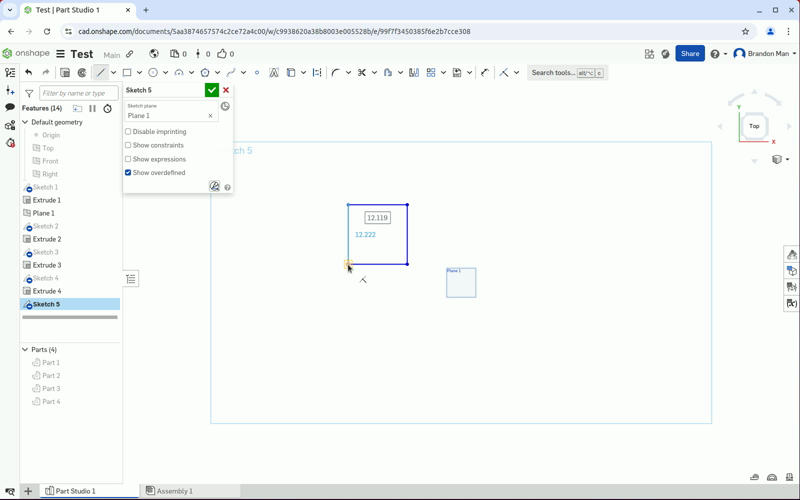
mouse_move(396, 238)
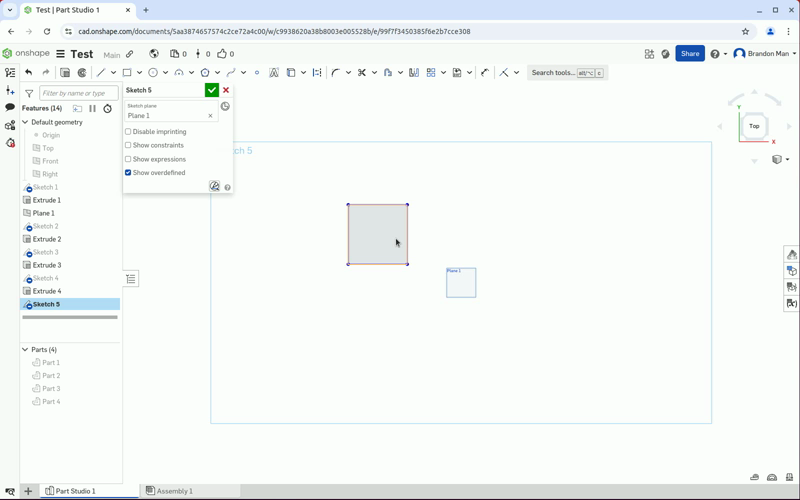
click(396, 238)
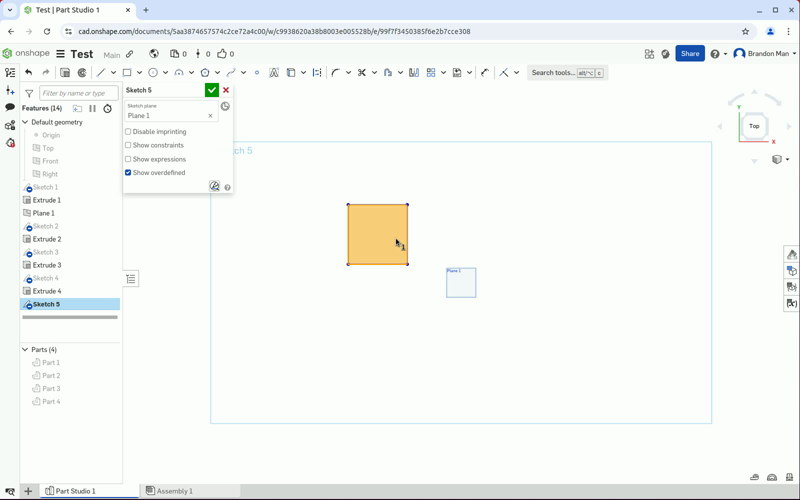
mouse_move(73, 352)
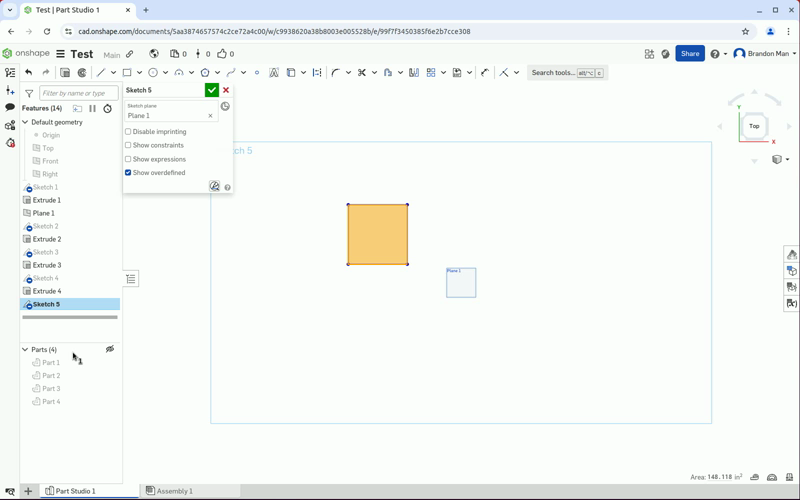
key(shift+y)
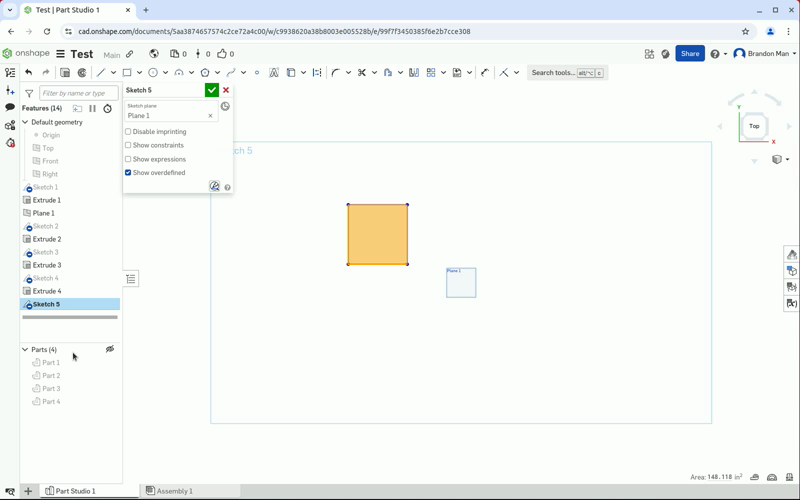
key(shift+e)
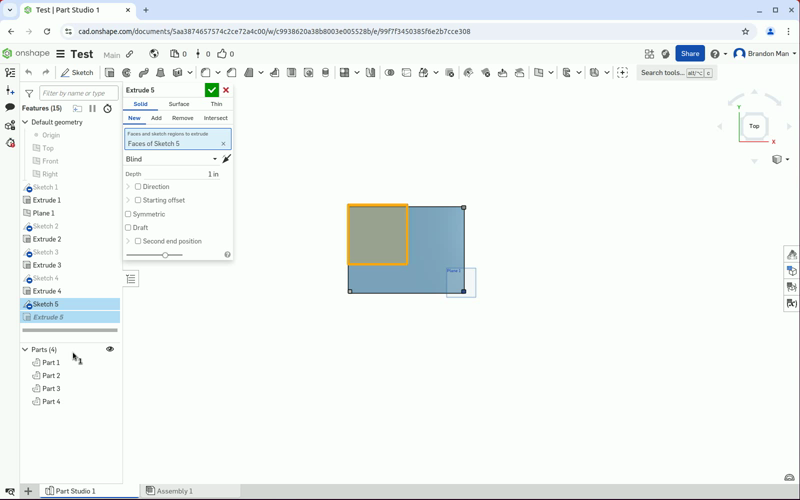
mouse_move(143, 106)
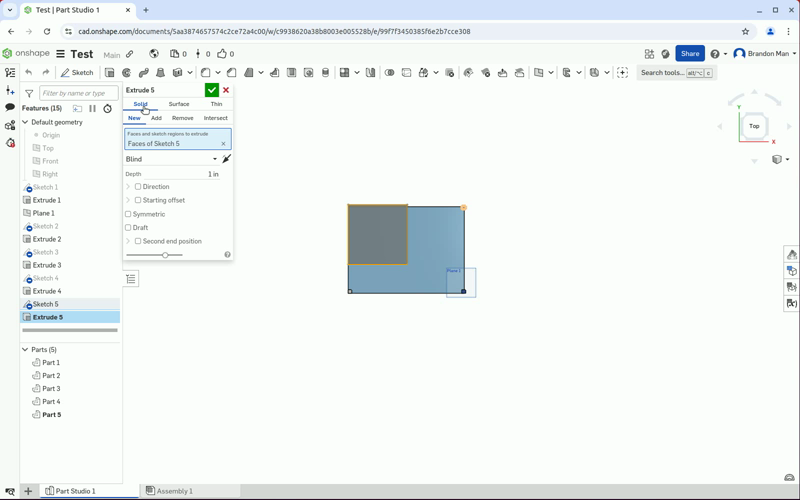
click(143, 106)
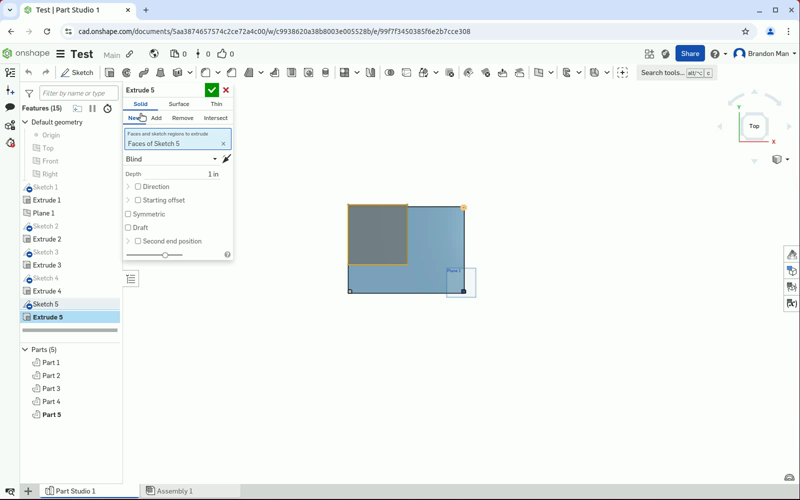
mouse_move(137, 120)
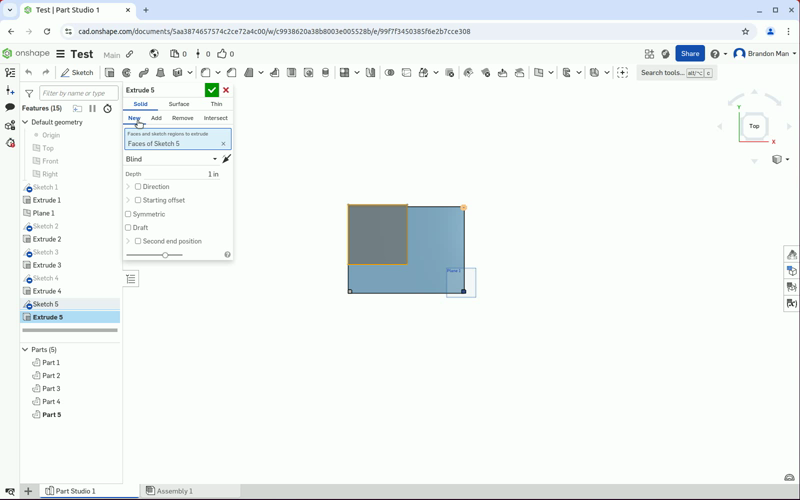
click(137, 120)
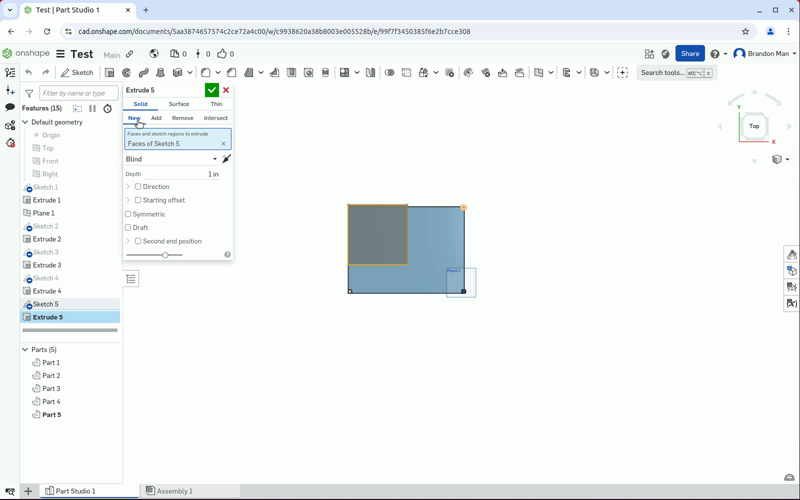
key(tab, 4)
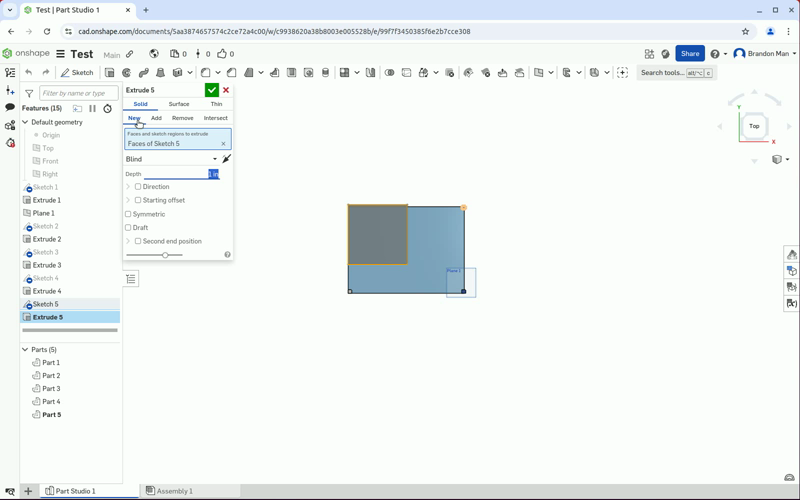
text(9.628)
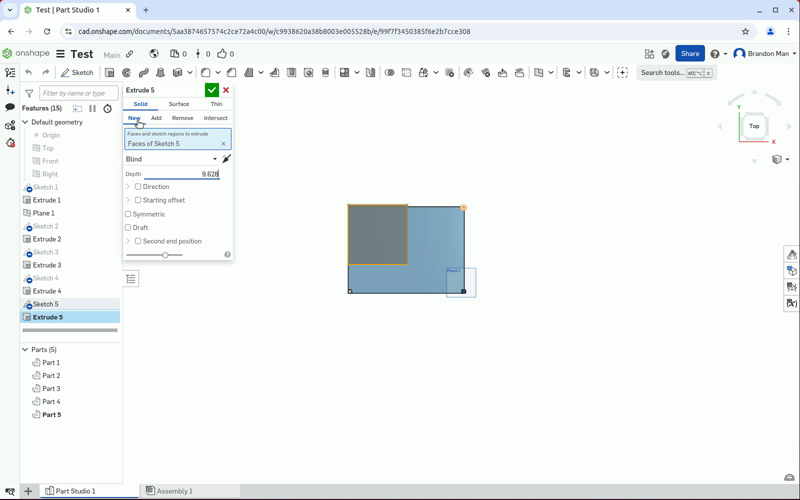
key(enter)
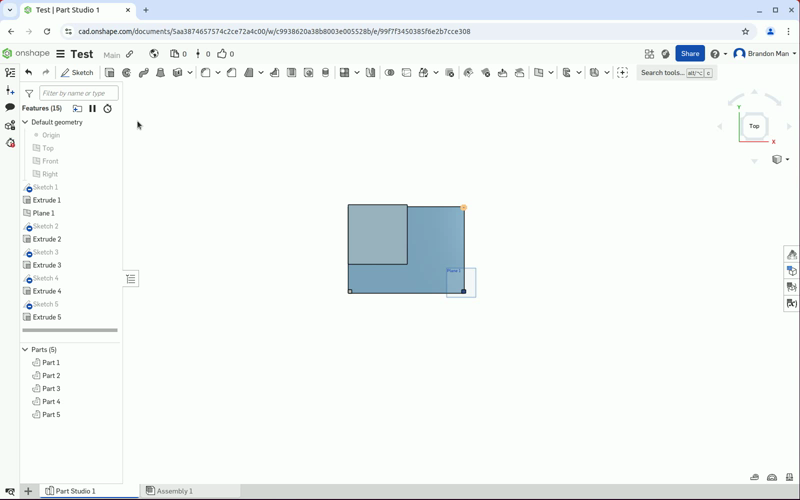
key(shift+h)
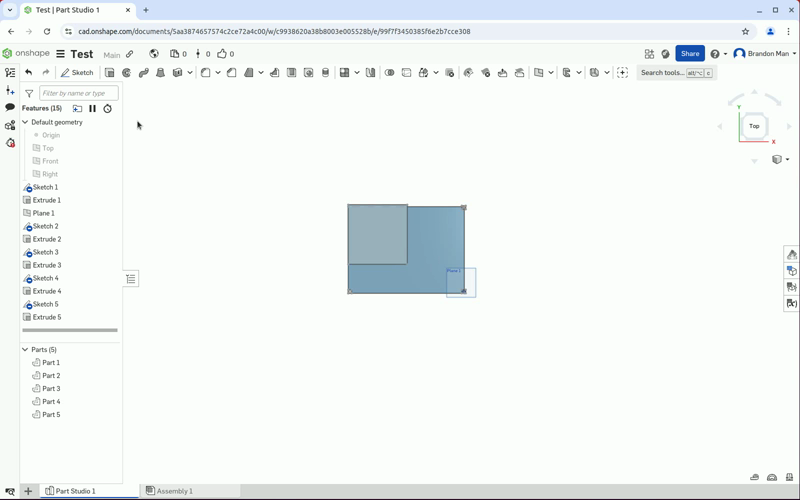
key(shift+h)
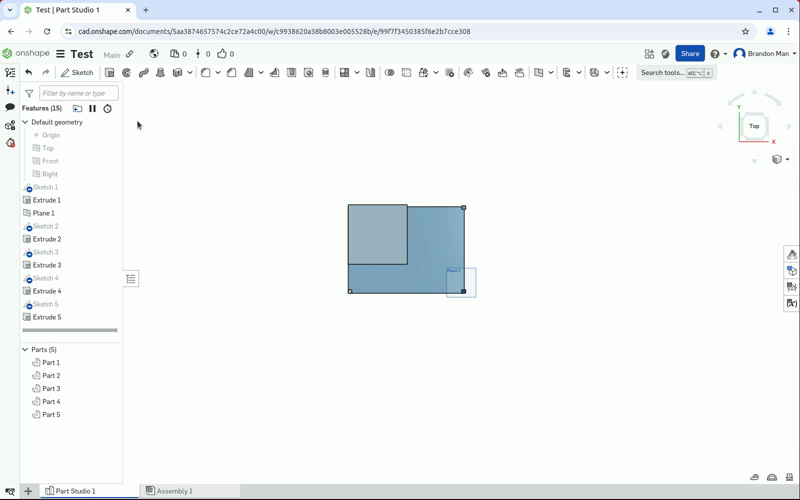
mouse_move(73, 189)
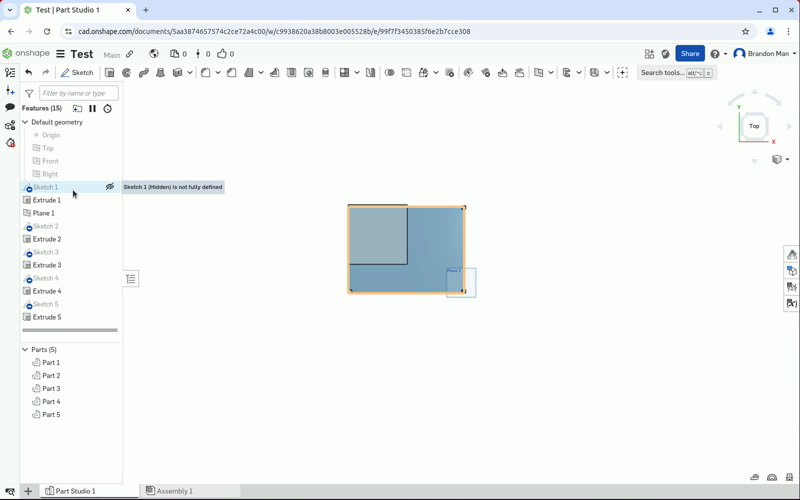
click(73, 189)
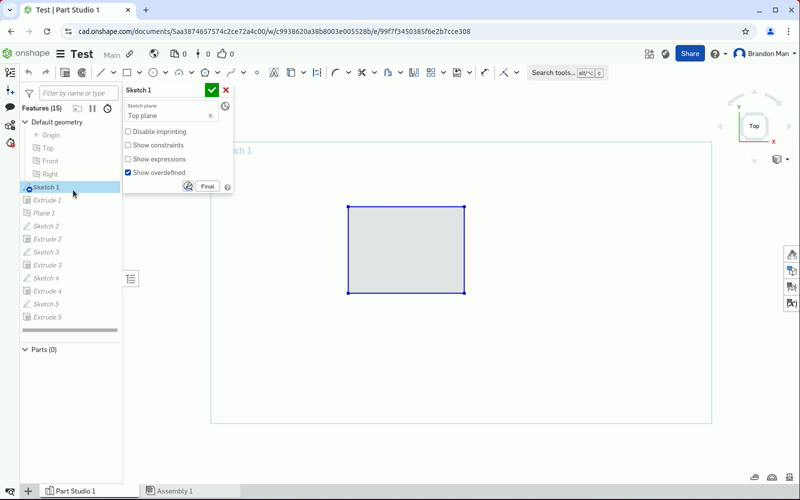
mouse_move(229, 92)
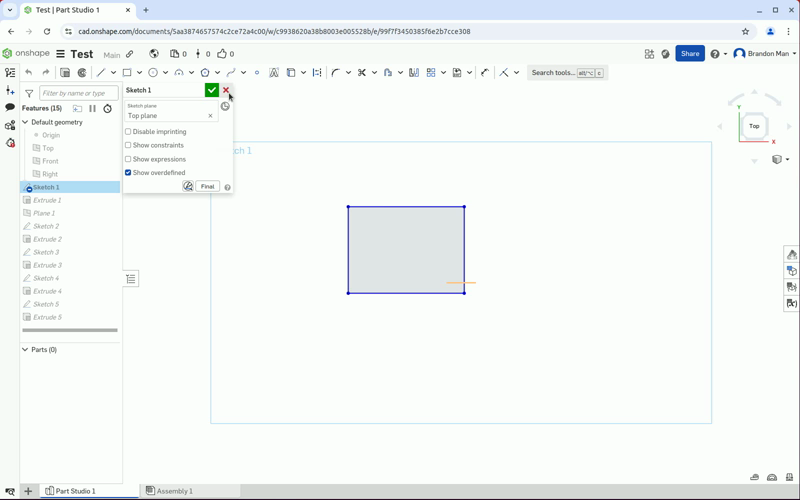
click(229, 92)
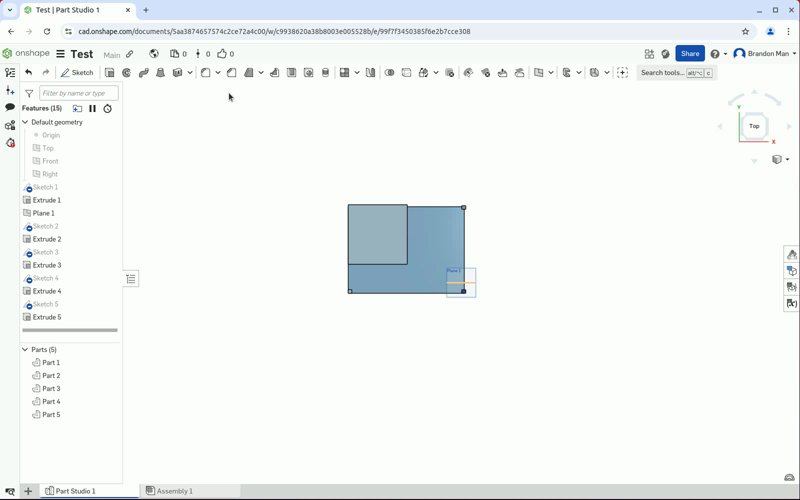
mouse_move(73, 352)
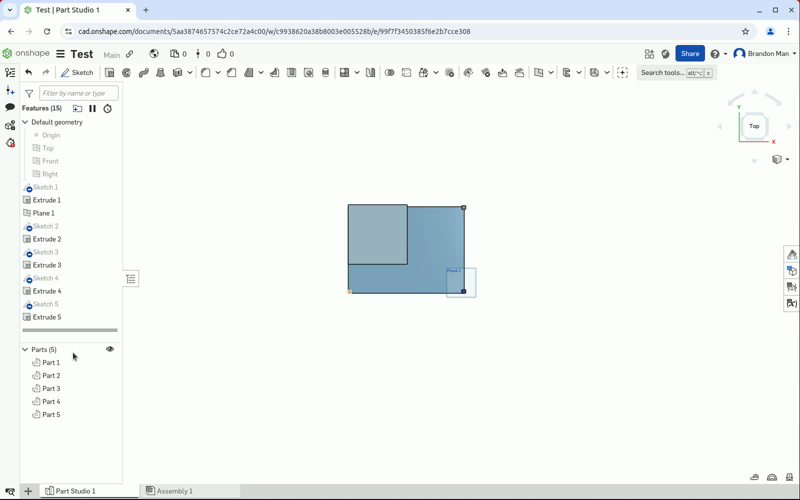
key(y)
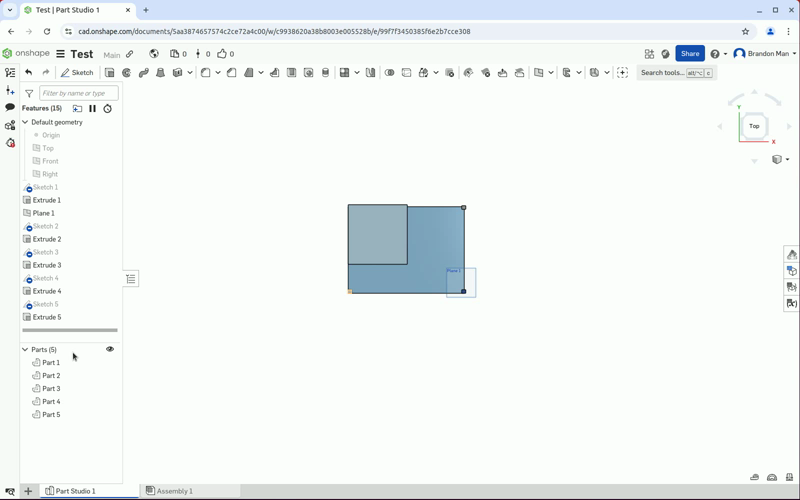
key(shift+p)
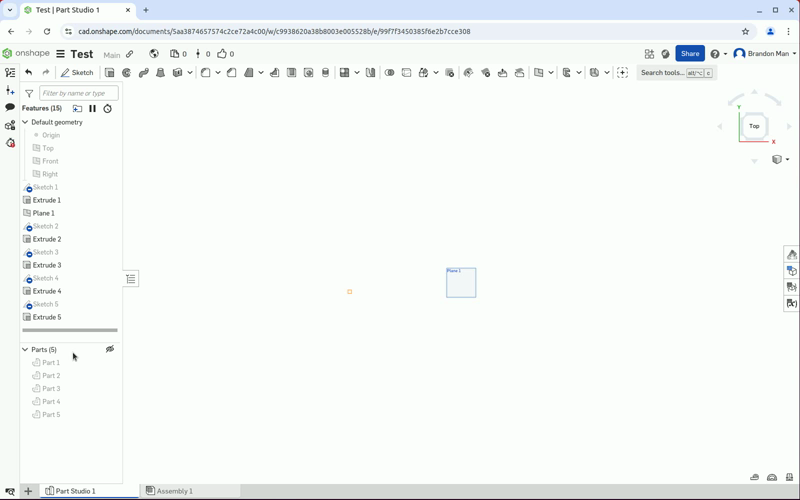
key(space)
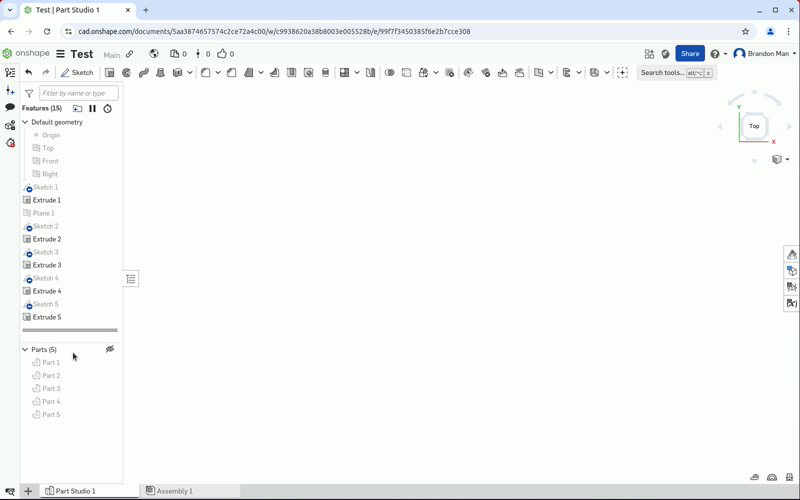
key_down(shift)
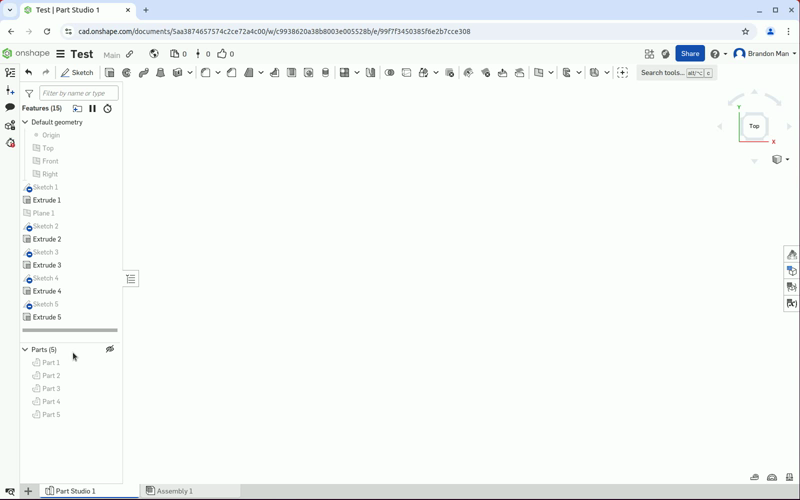
key(up)
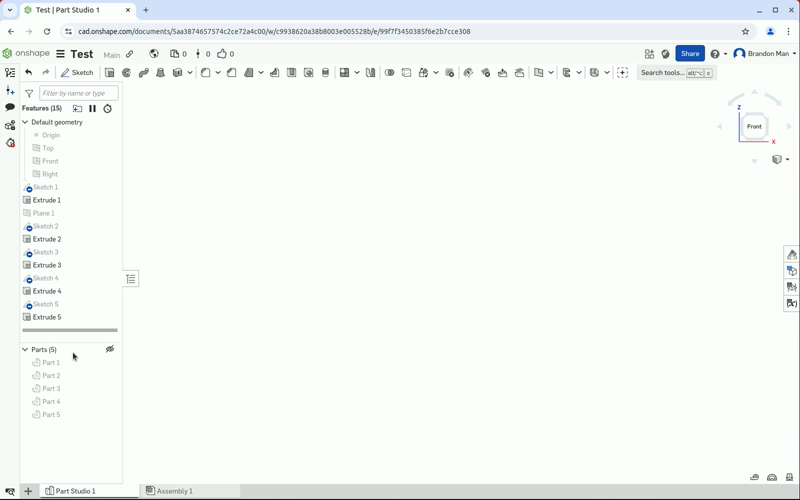
key_up(shift)
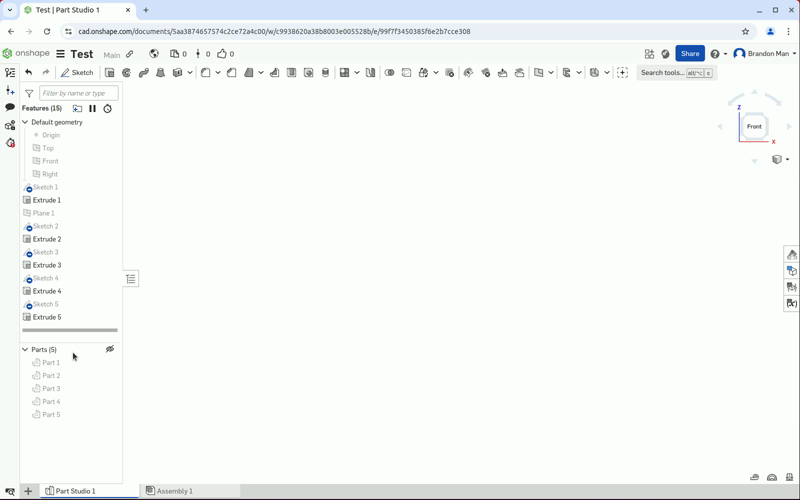
mouse_move(73, 352)
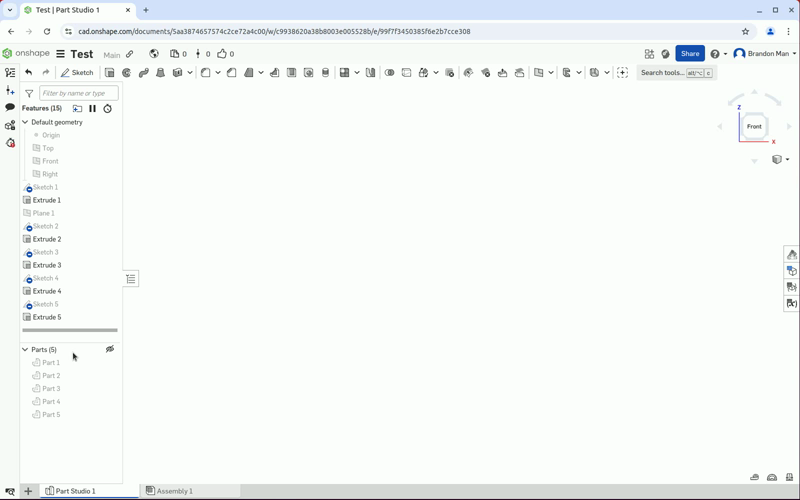
key(shift+y)
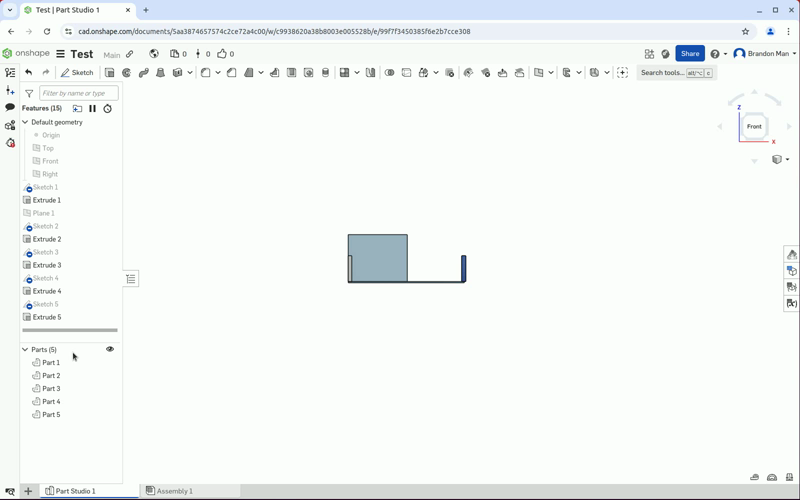
mouse_move(541, 75)
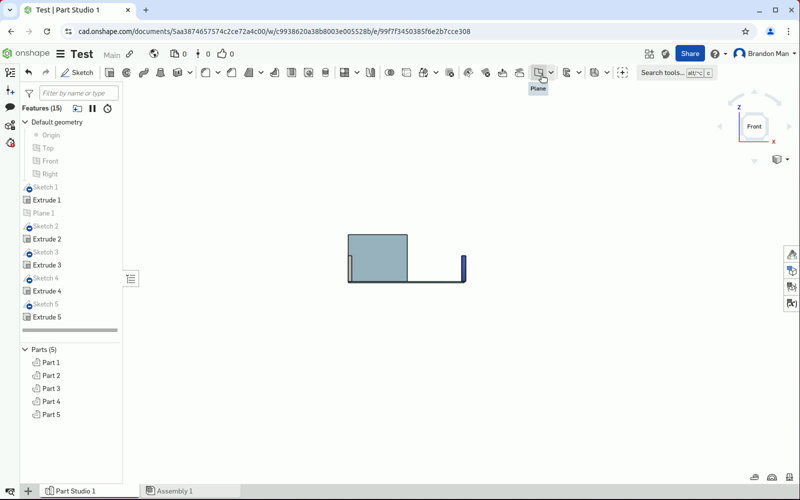
click(541, 75)
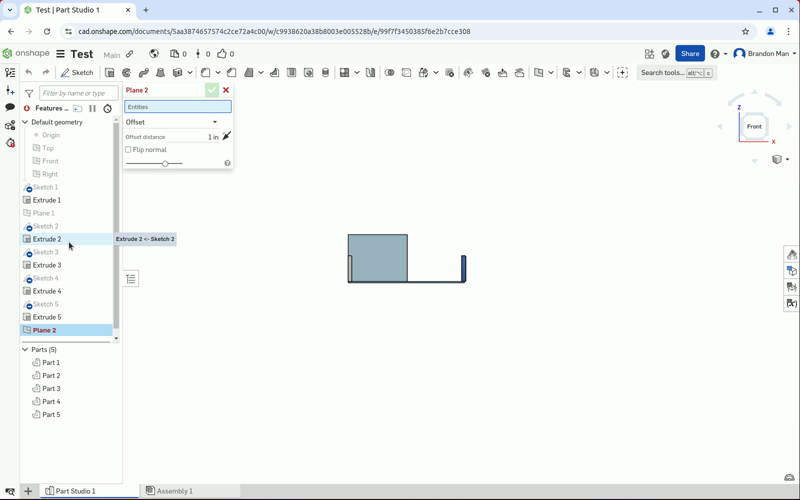
scroll(3)
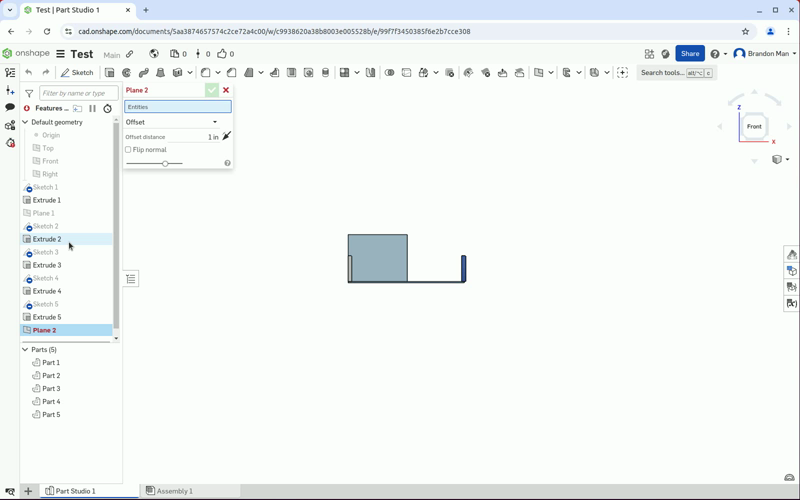
mouse_move(69, 163)
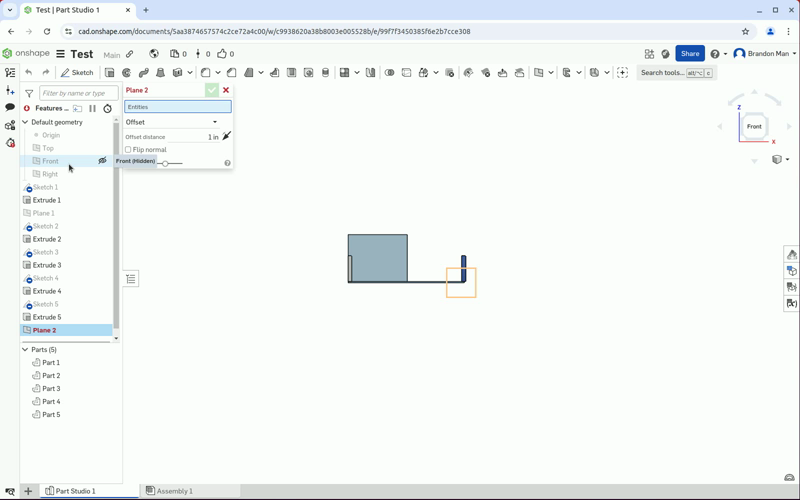
click(69, 163)
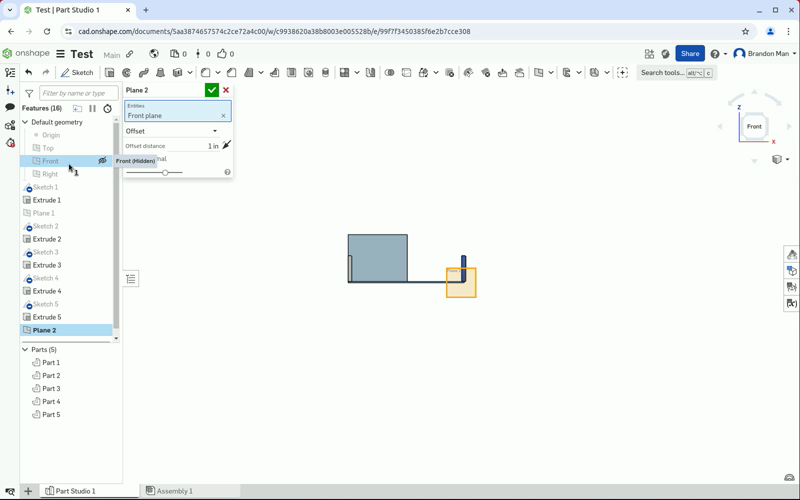
key(tab, 2)
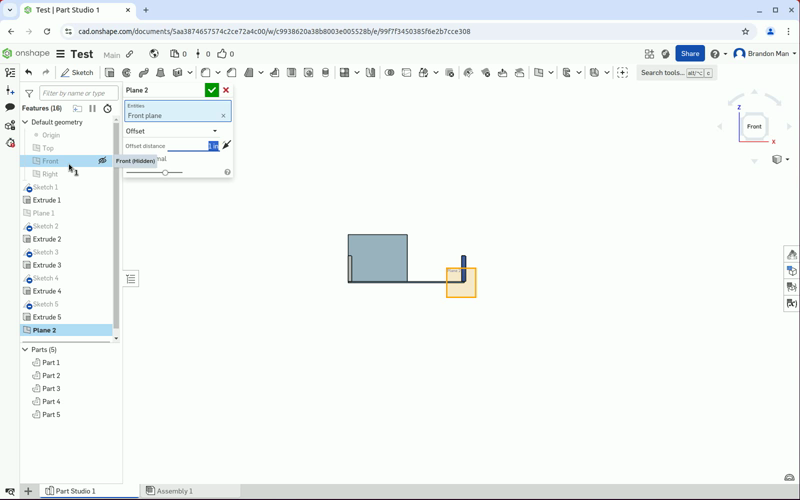
text(3.851)
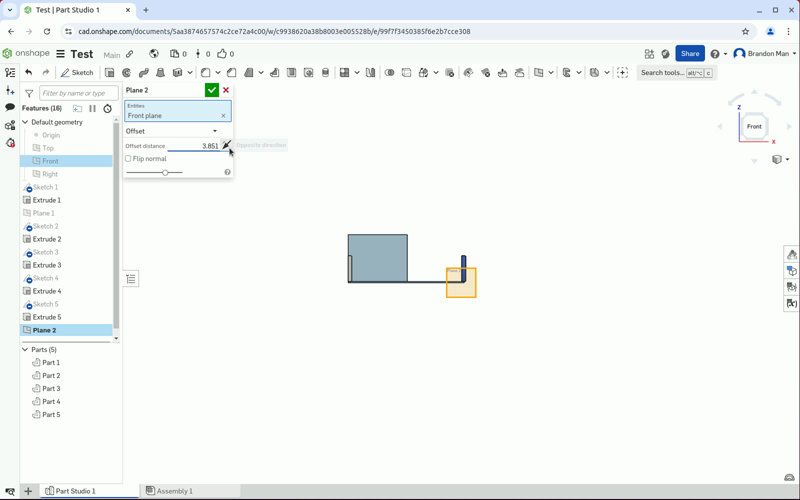
mouse_move(229, 147)
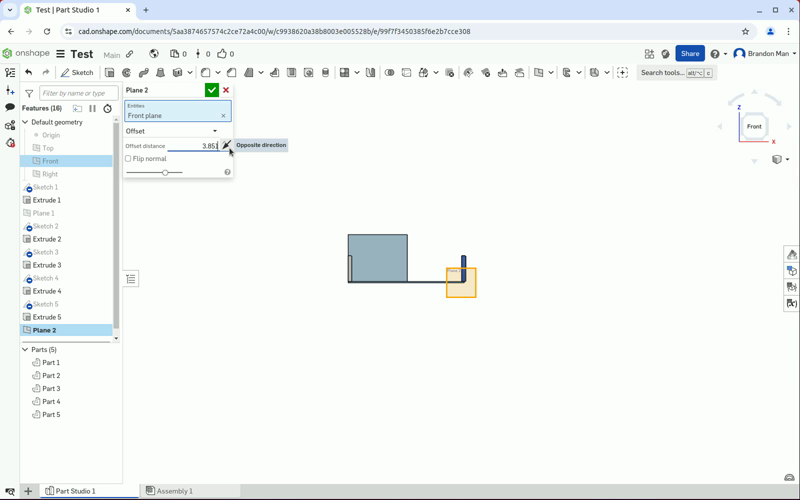
click(229, 147)
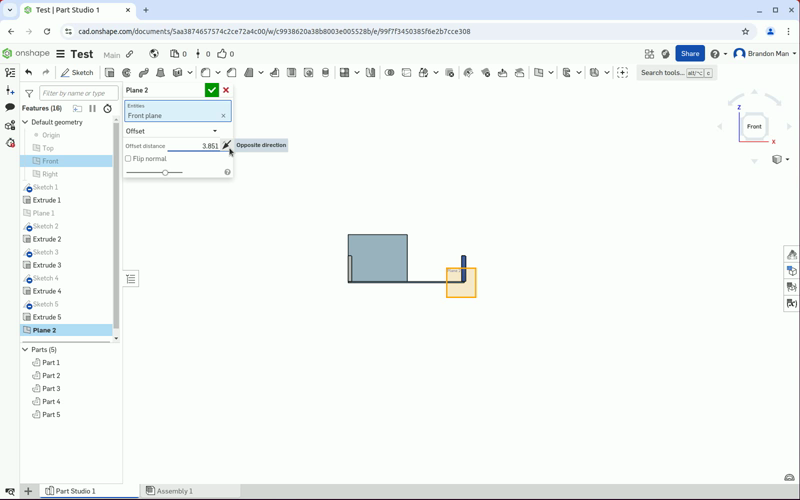
key(enter, 2)
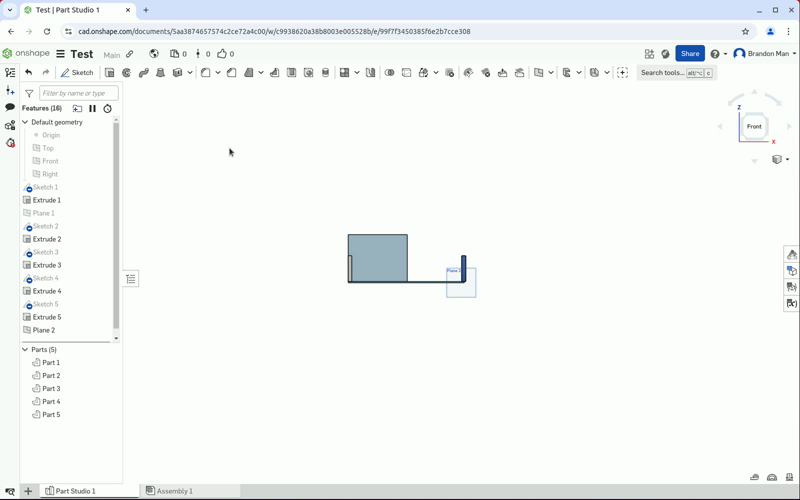
key(shift+s)
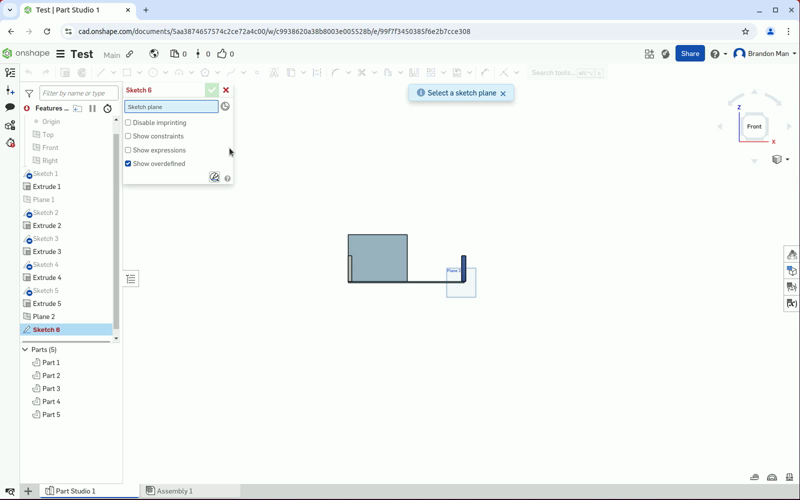
mouse_move(69, 319)
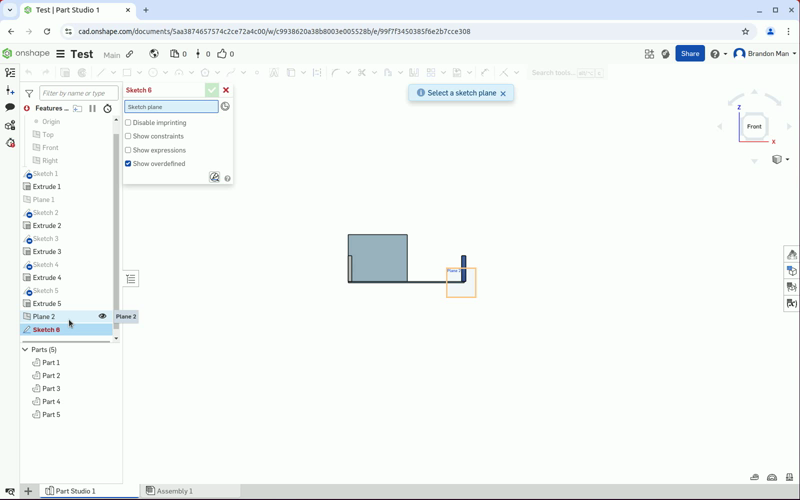
click(69, 319)
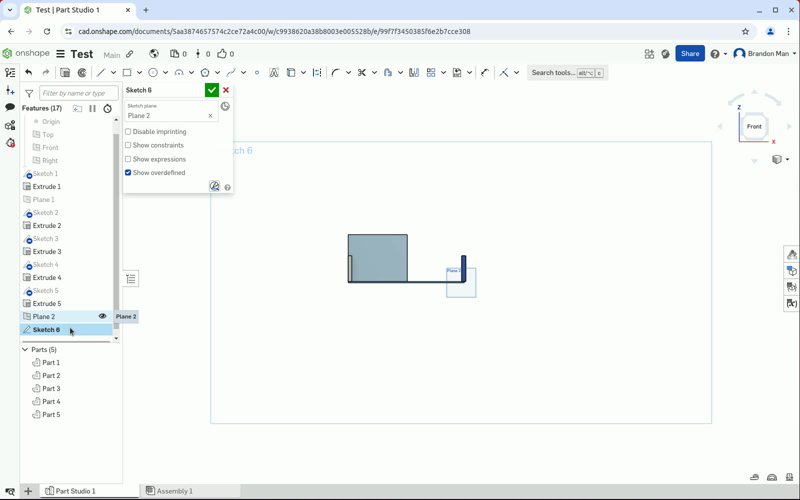
mouse_move(73, 352)
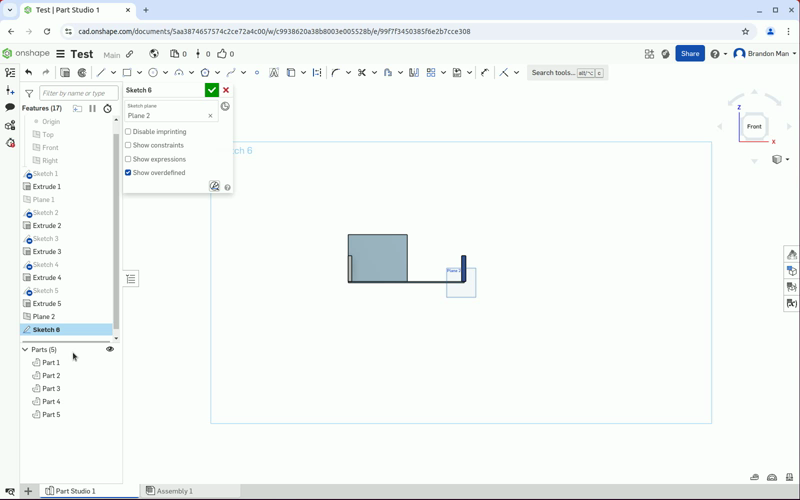
key(y)
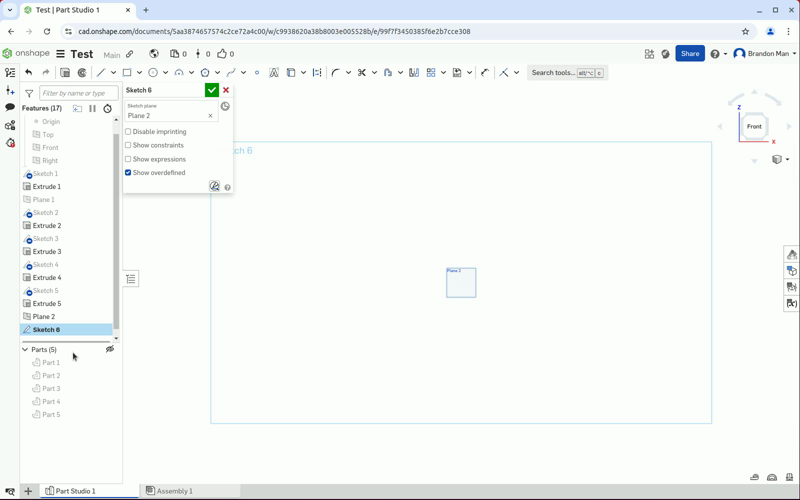
key(l)
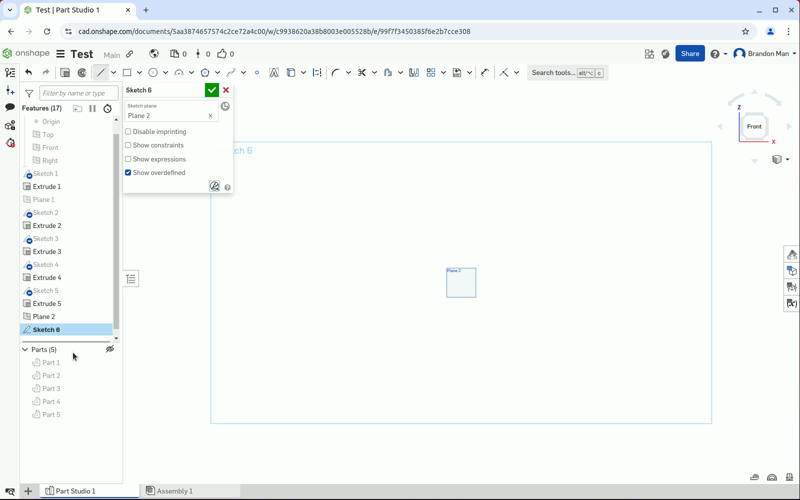
key_down(shift)
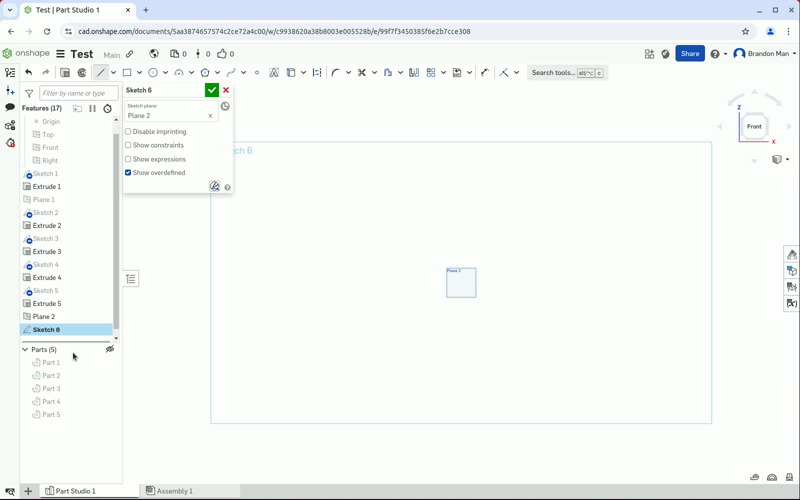
mouse_move(348, 234)
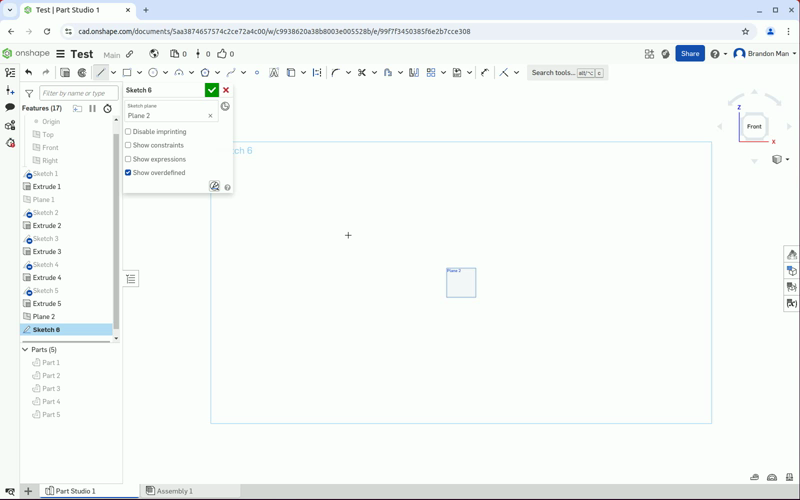
click(348, 234)
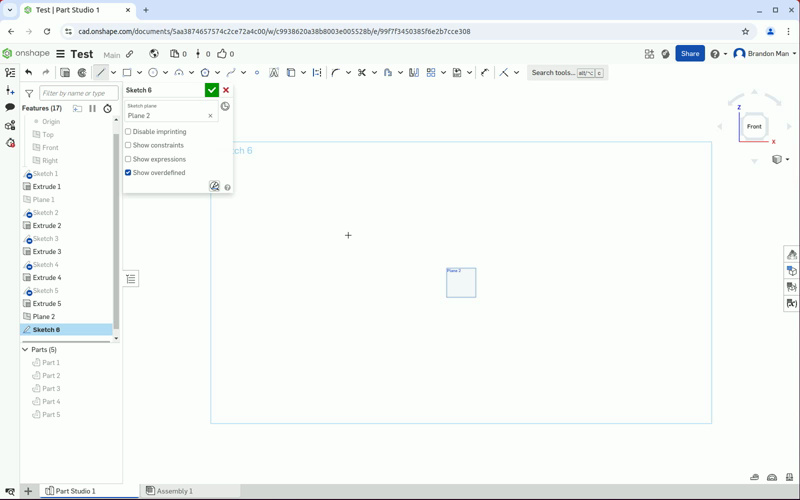
key_up(shift)
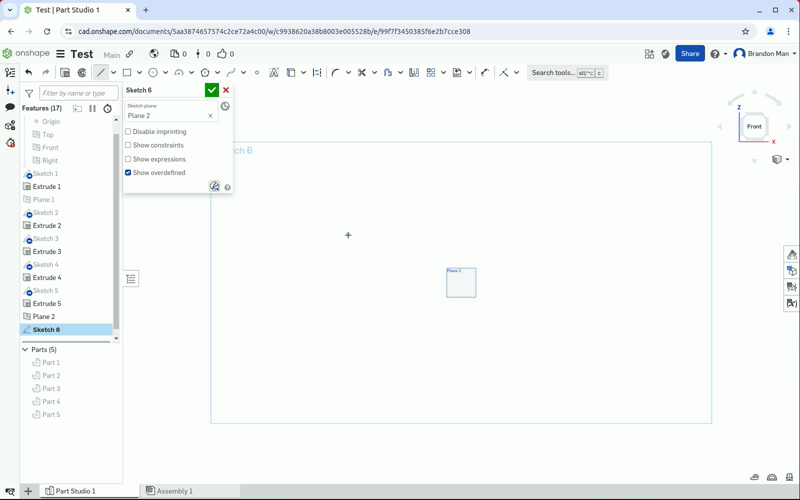
key_down(shift)
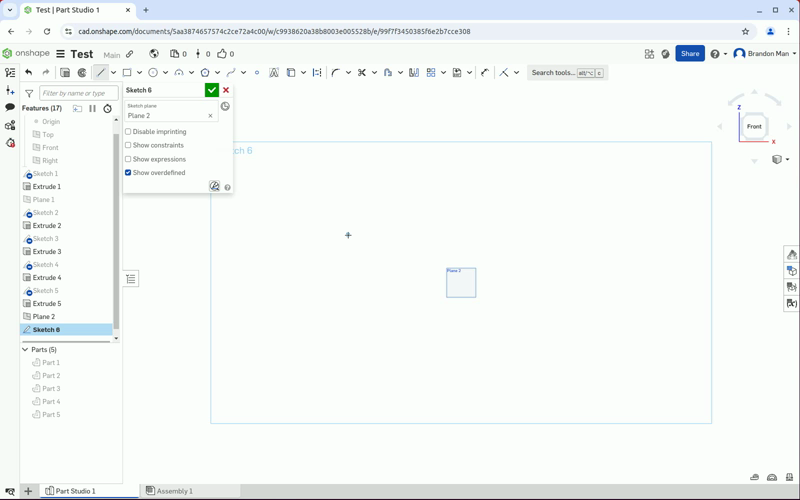
mouse_move(378, 234)
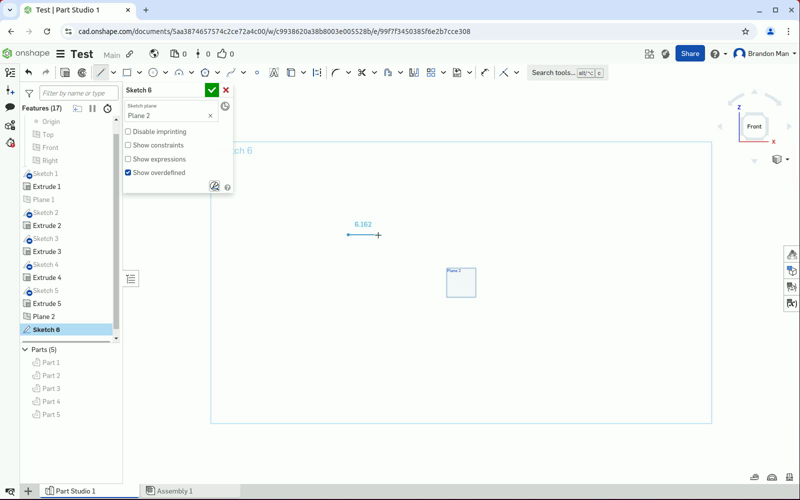
mouse_move(378, 234)
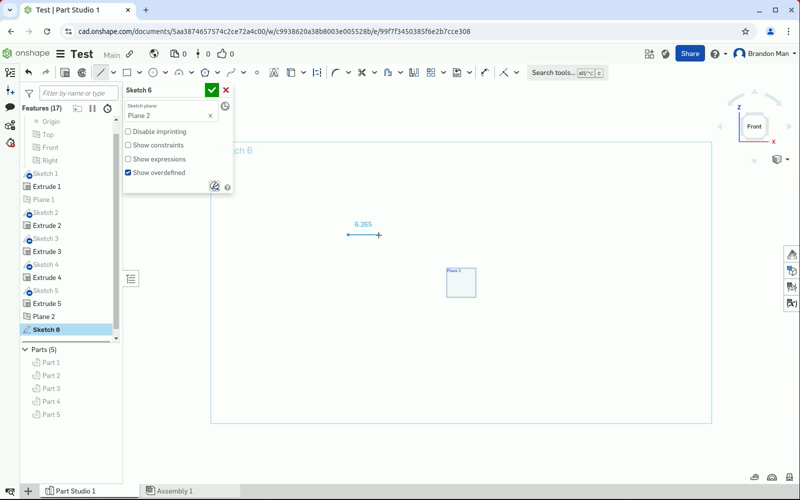
click(378, 234)
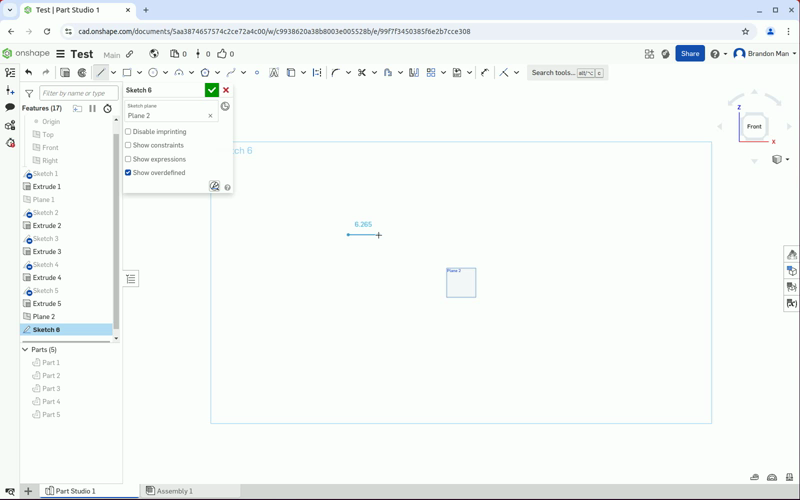
key_up(shift)
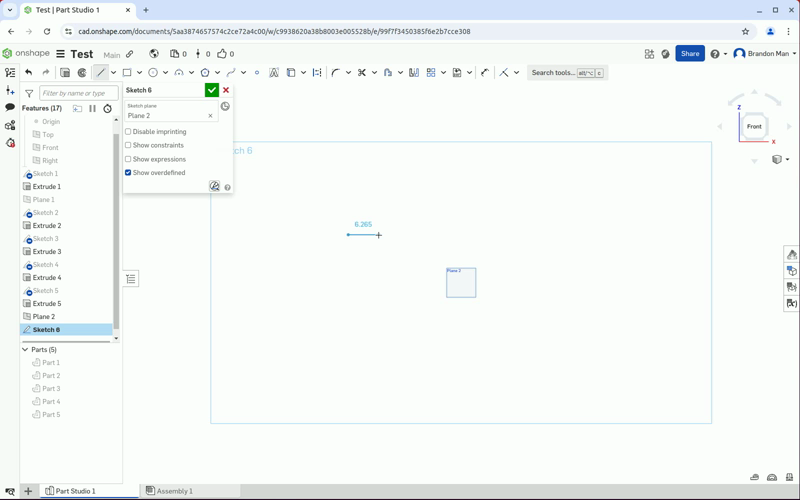
key_down(shift)
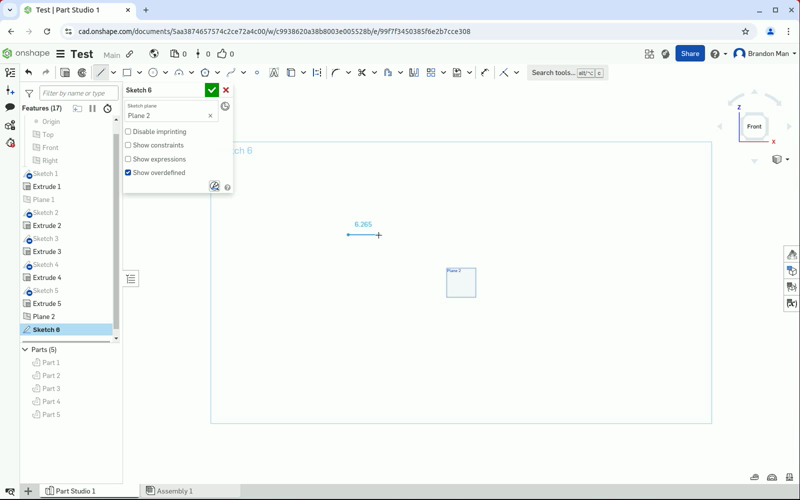
mouse_move(408, 234)
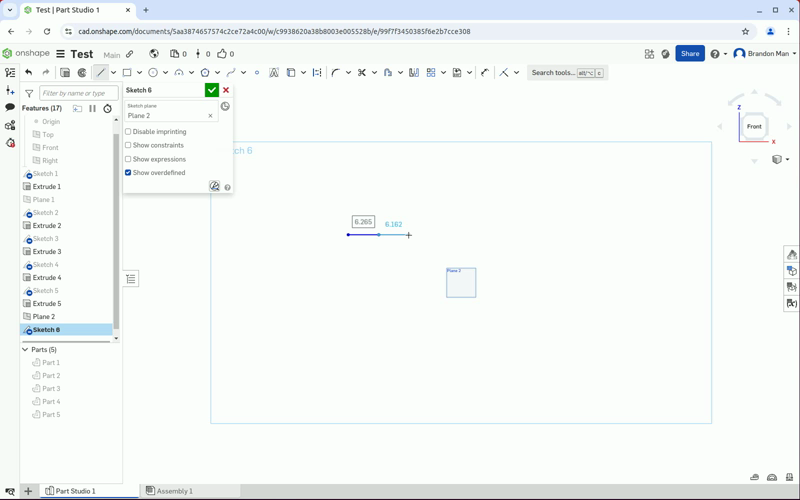
mouse_move(378, 216)
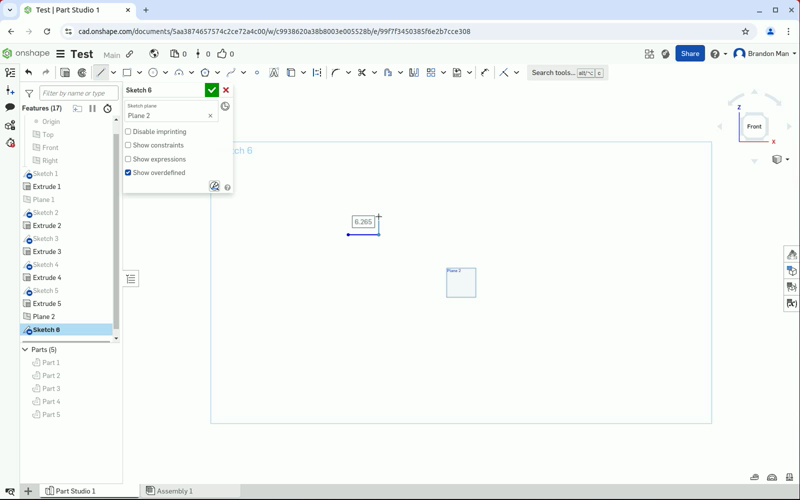
click(378, 216)
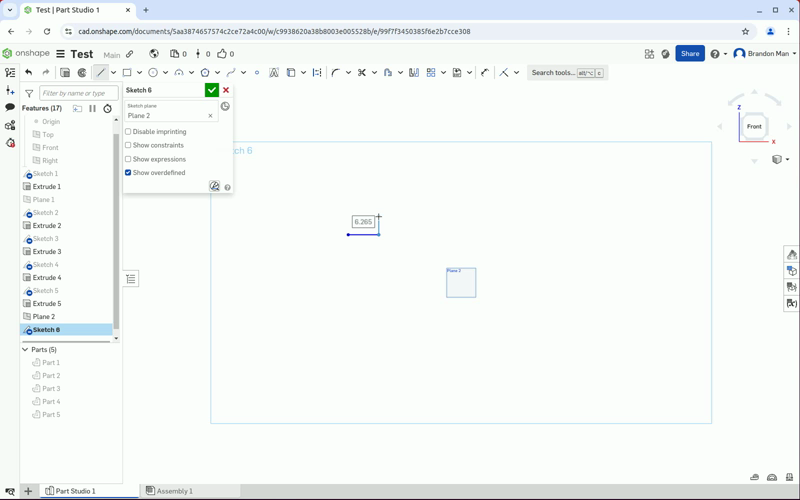
key_up(shift)
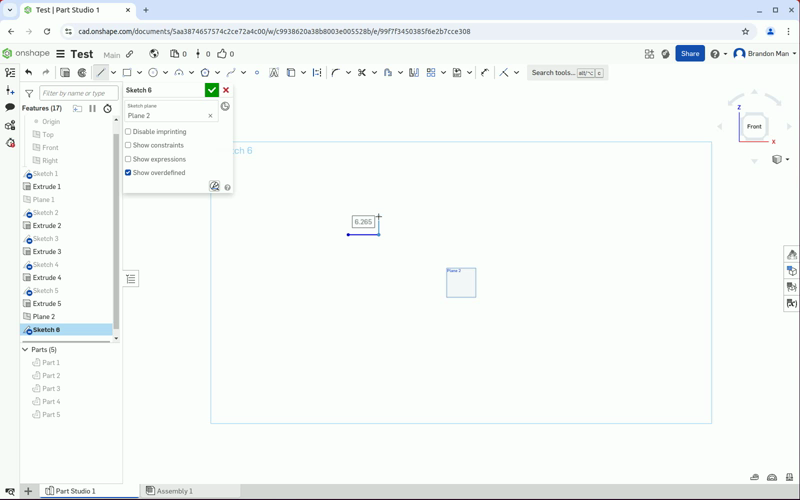
mouse_move(408, 216)
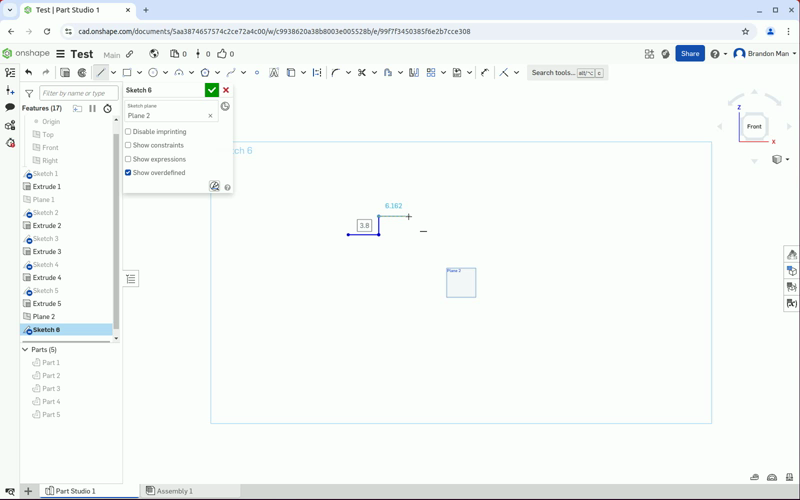
key_down(shift)
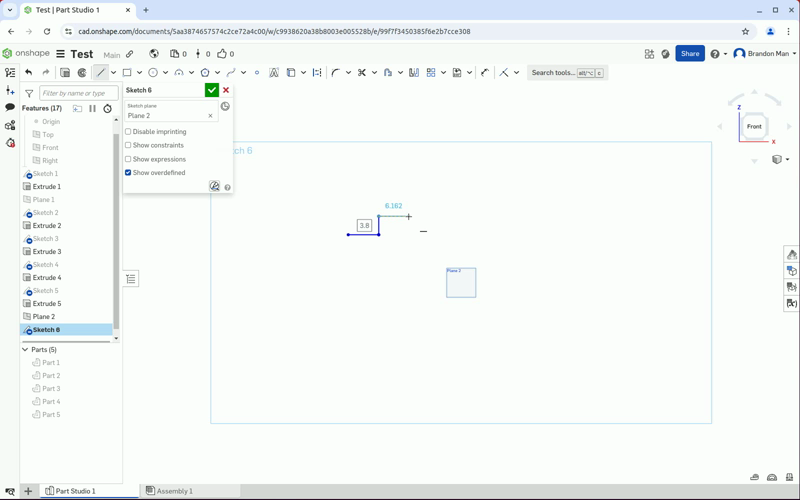
mouse_move(348, 234)
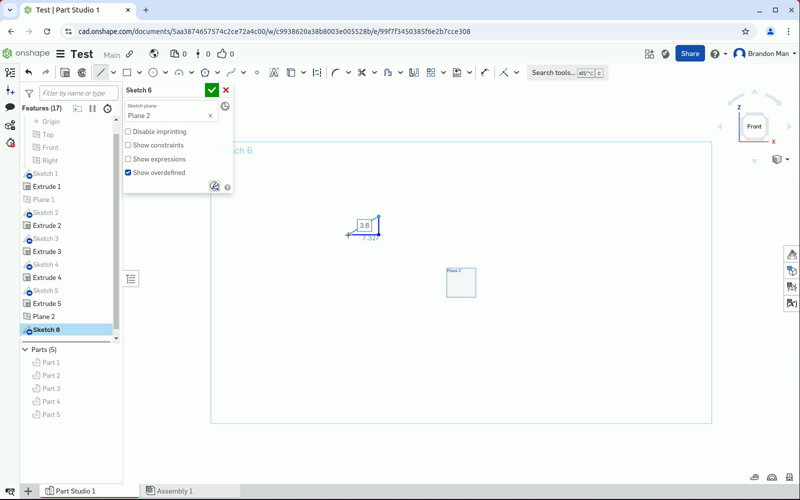
key_up(shift)
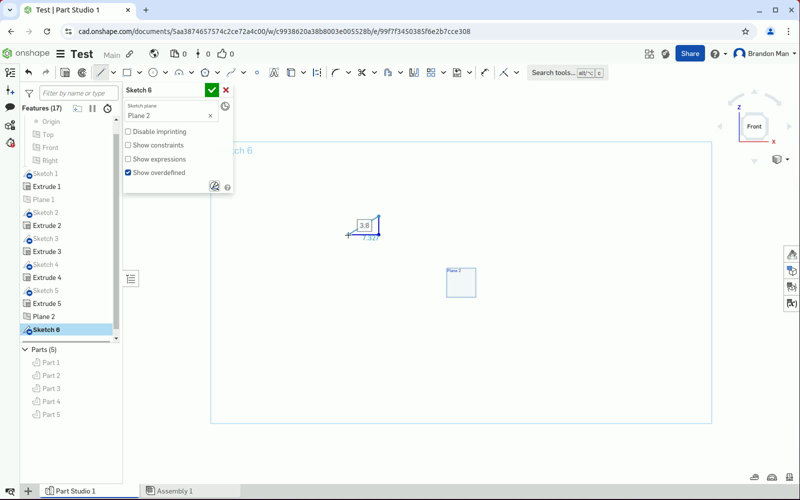
click(348, 234)
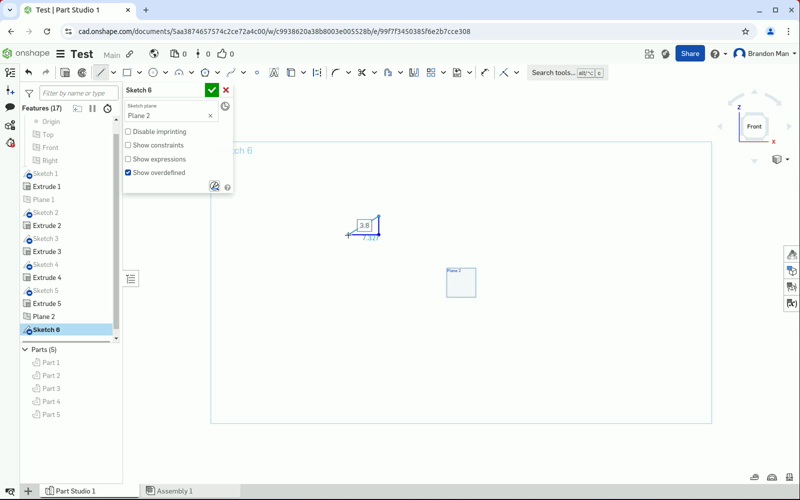
key(esc)
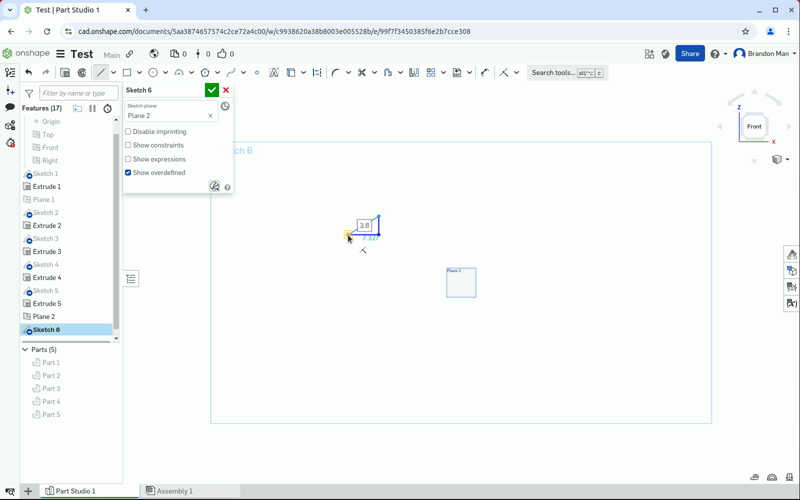
mouse_move(375, 221)
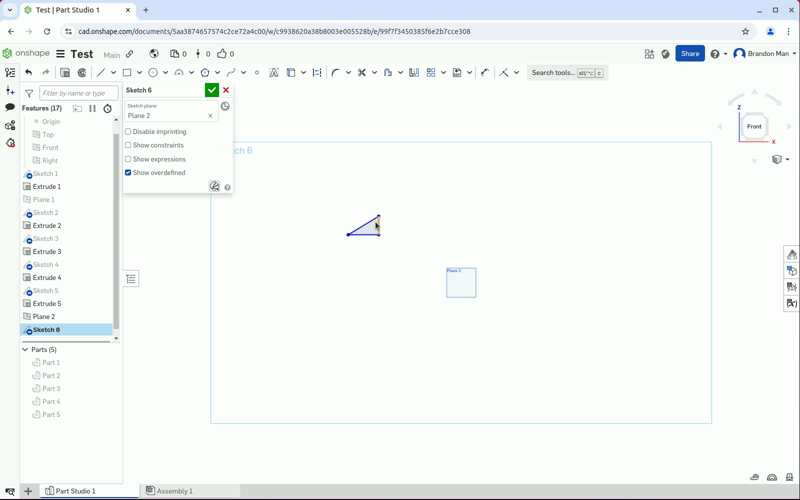
scroll(6)
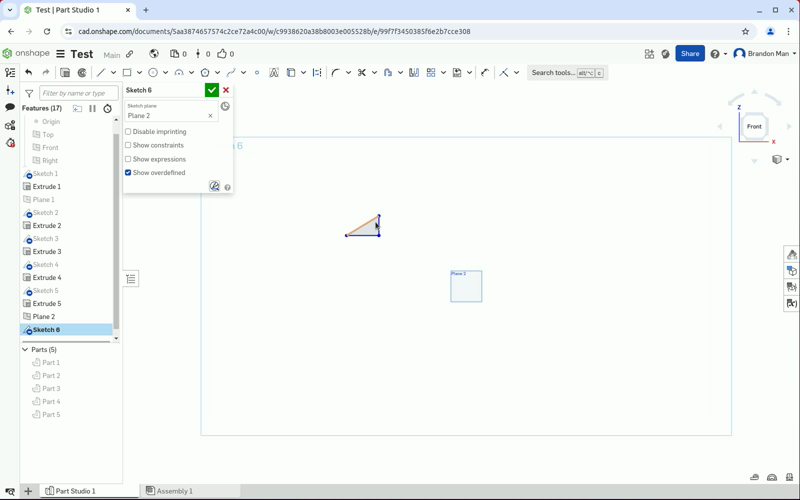
scroll(6)
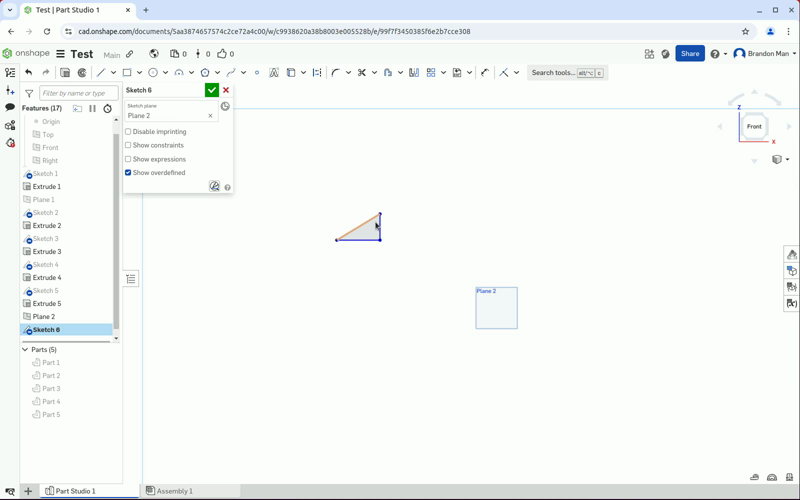
scroll(6)
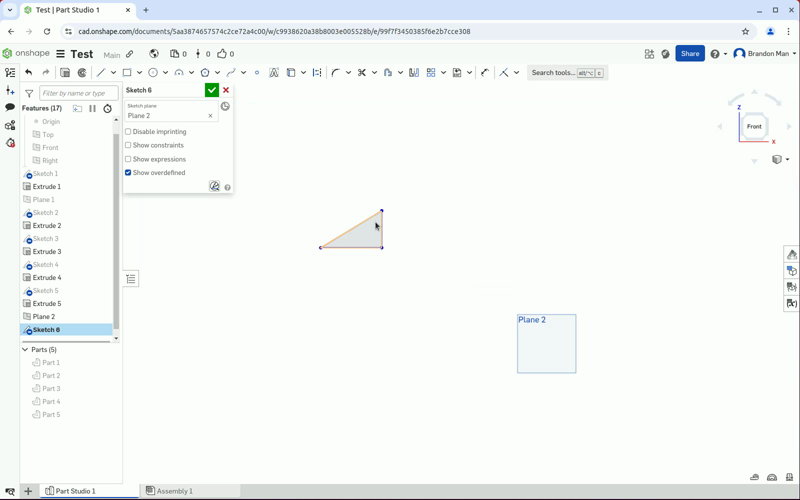
scroll(6)
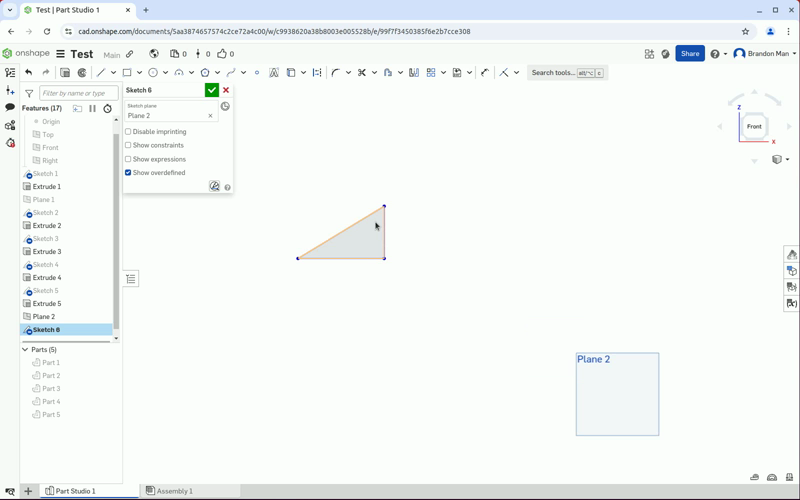
scroll(6)
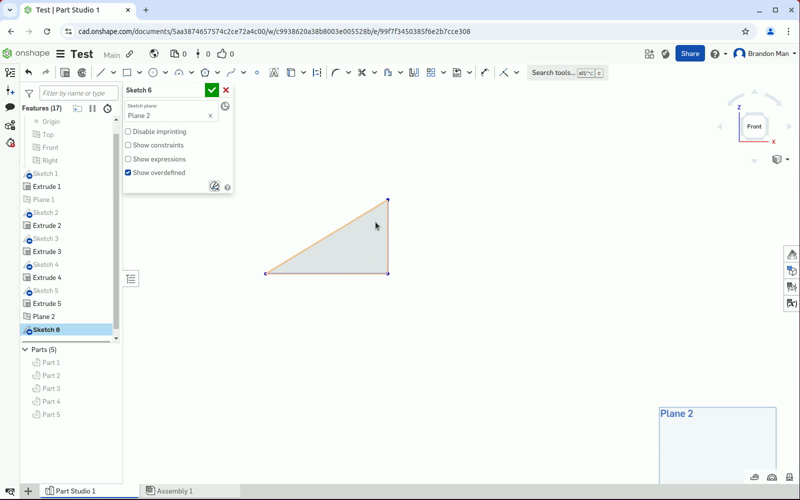
scroll(6)
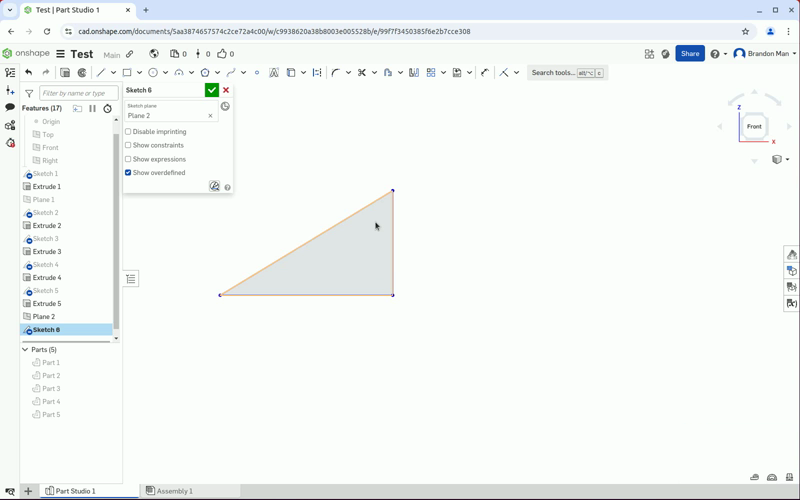
scroll(6)
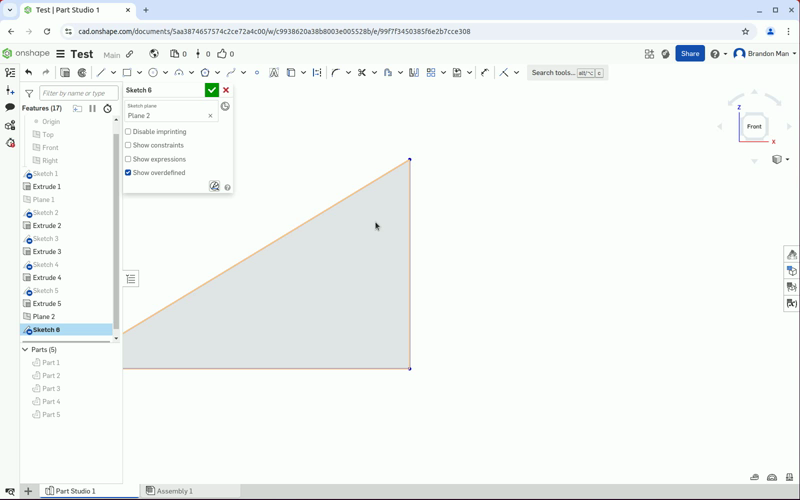
click(375, 221)
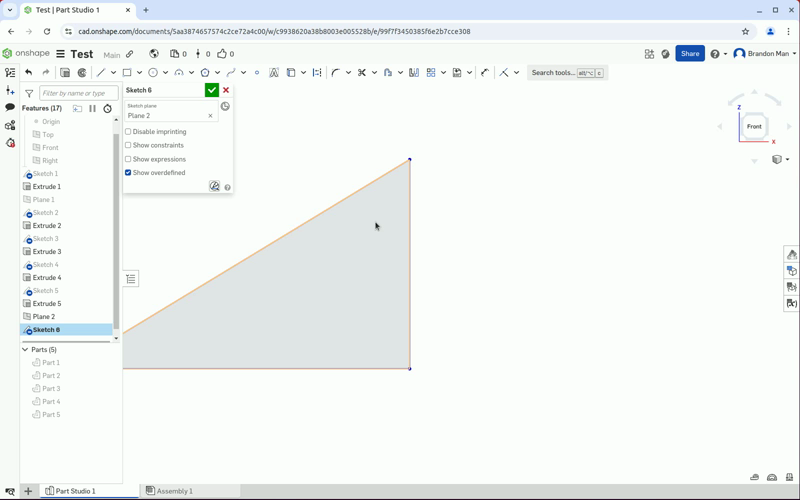
scroll(-6)
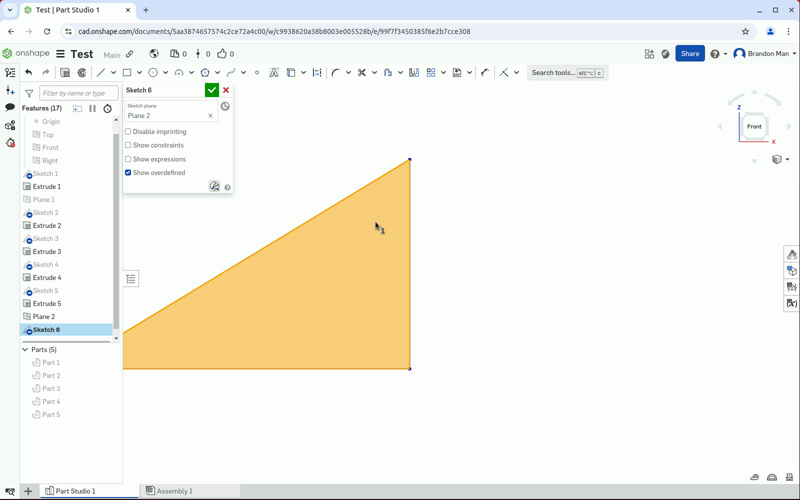
scroll(-6)
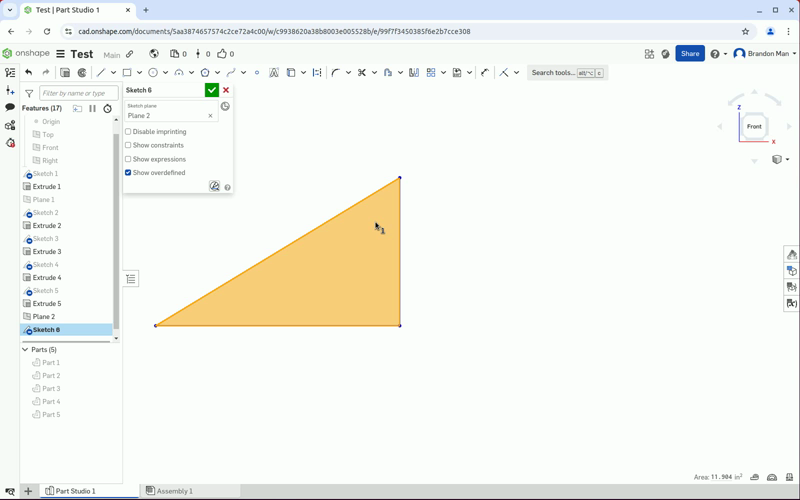
scroll(-6)
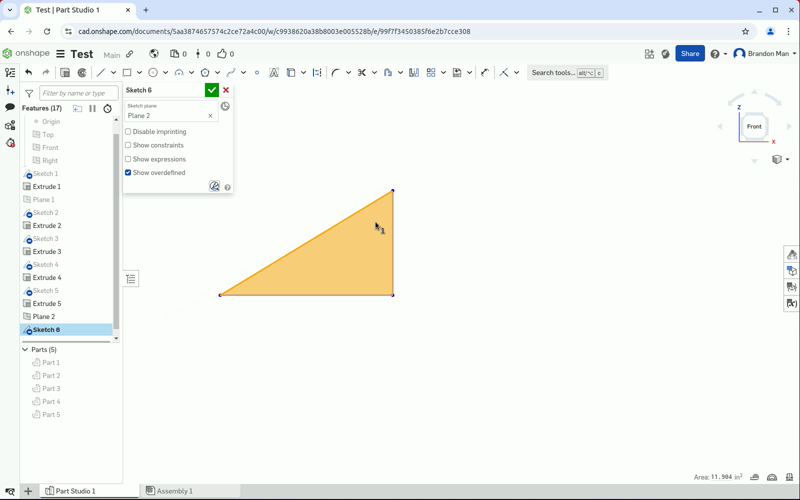
scroll(-6)
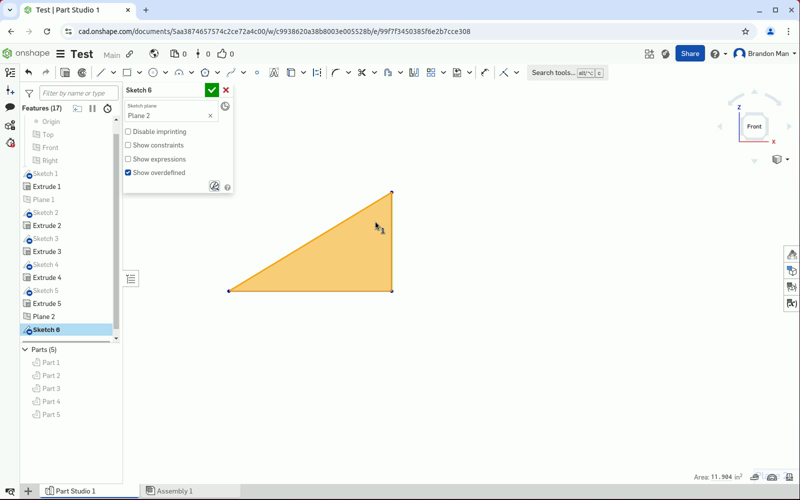
scroll(-6)
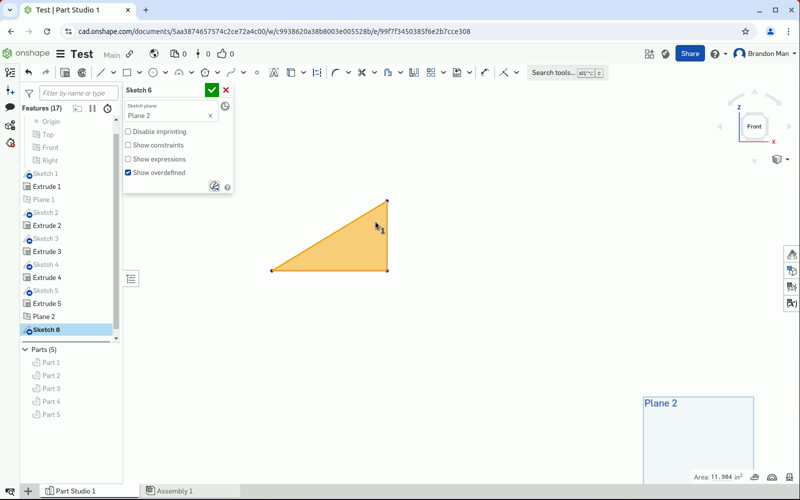
scroll(-6)
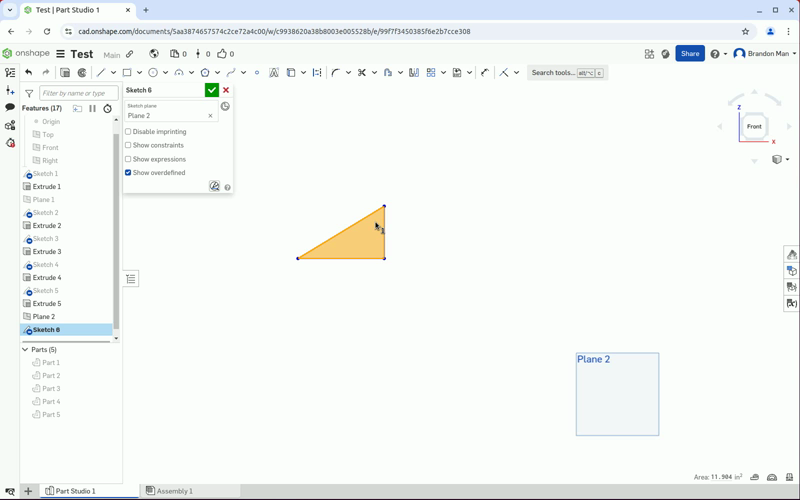
scroll(-6)
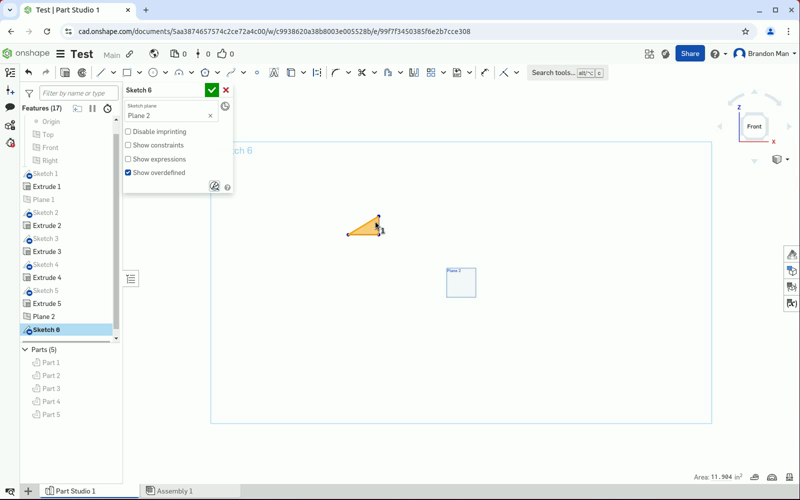
mouse_move(73, 352)
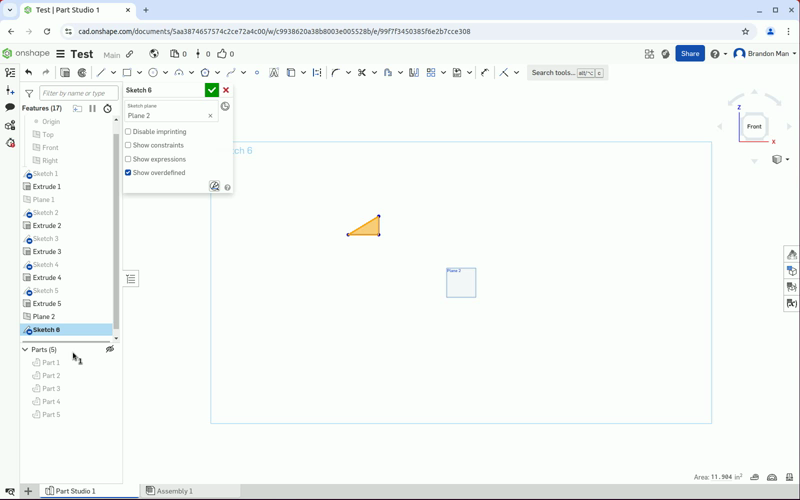
key(shift+y)
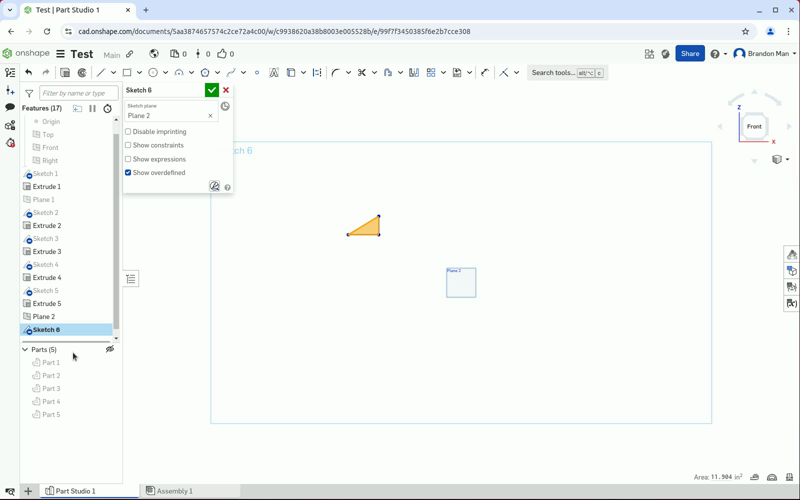
key(shift+e)
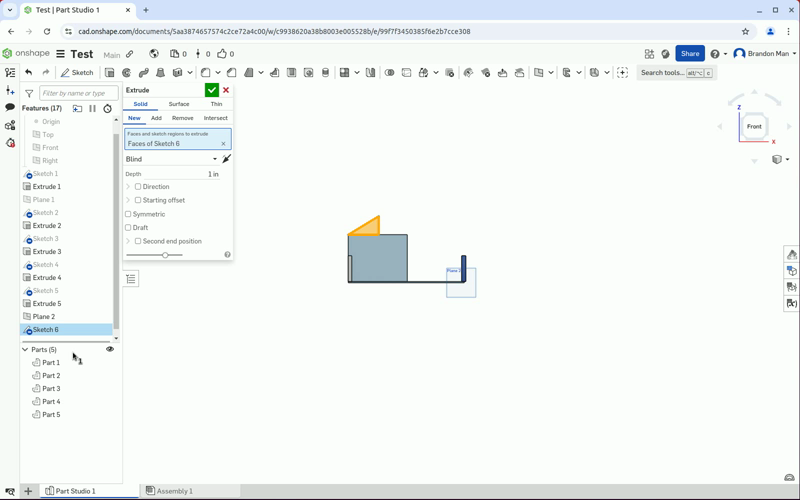
mouse_move(143, 106)
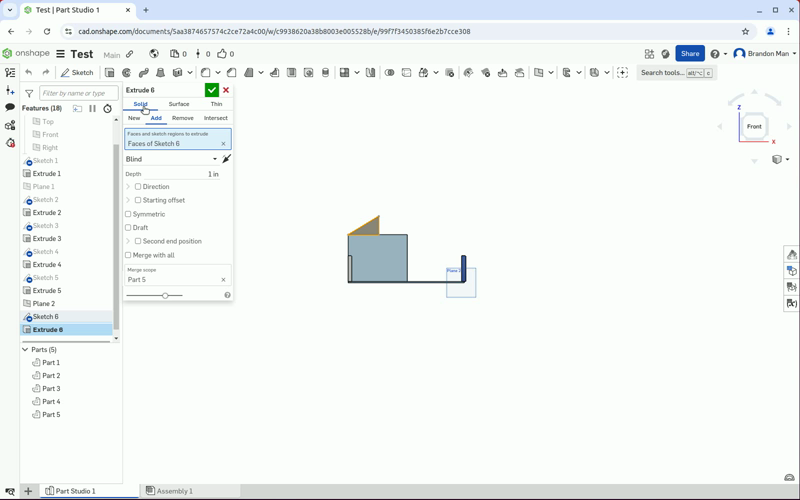
click(143, 106)
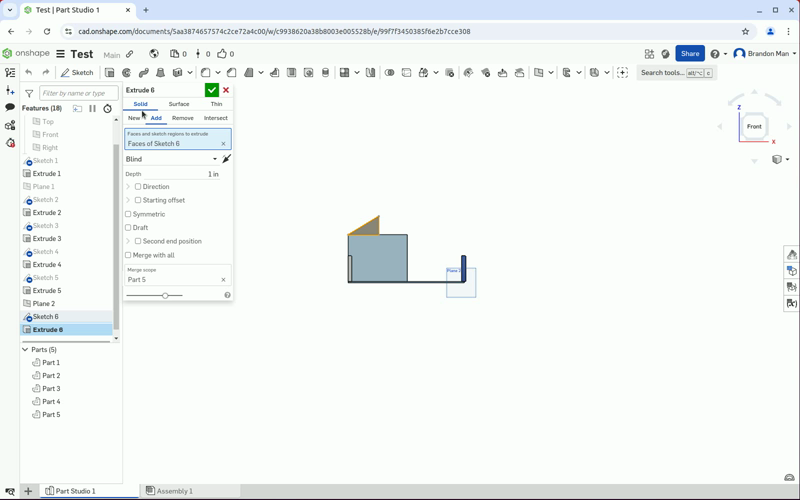
mouse_move(137, 120)
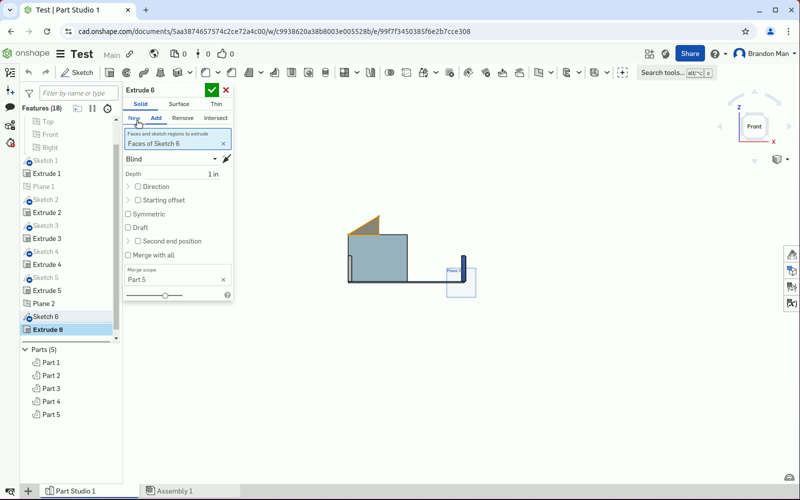
click(137, 120)
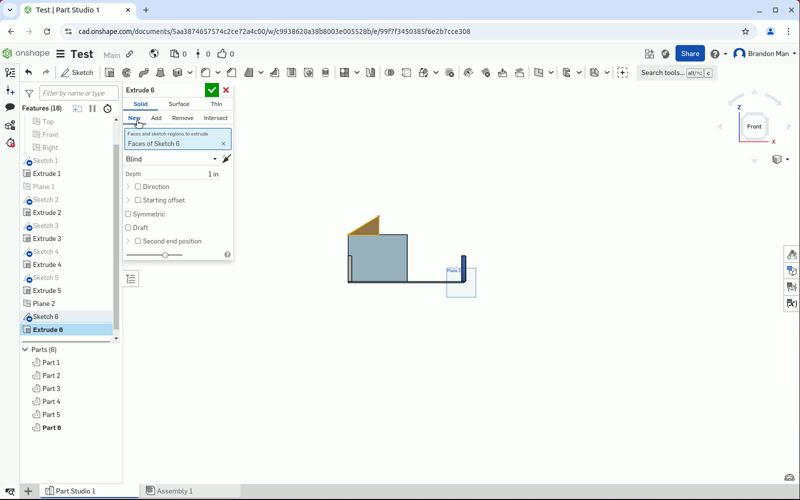
key(tab, 4)
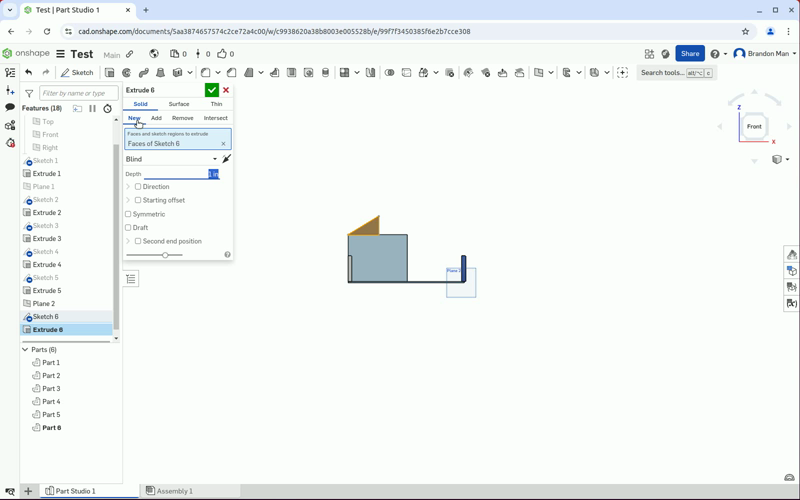
text(-12.036)
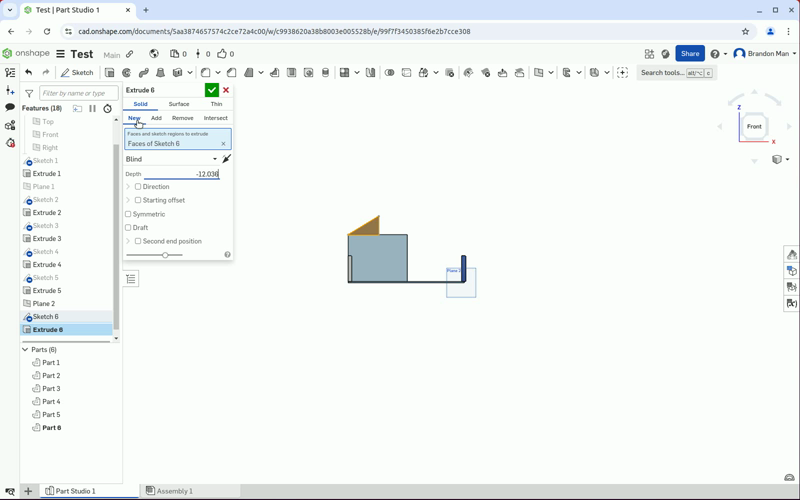
key(enter)
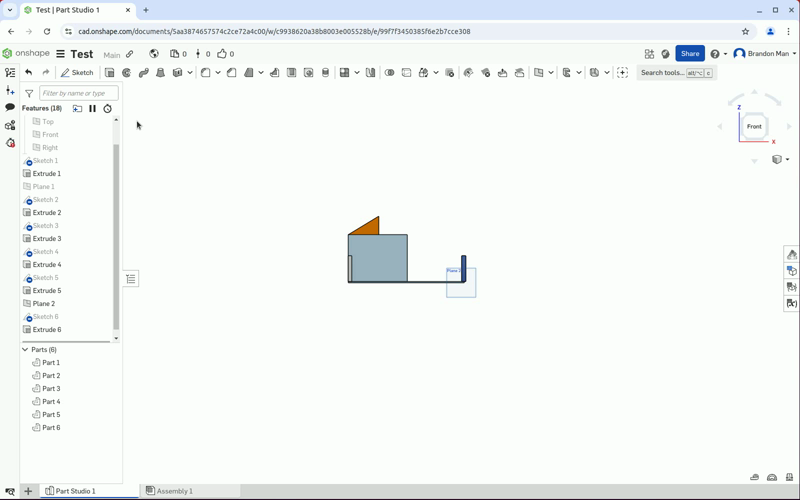
key(shift+h)
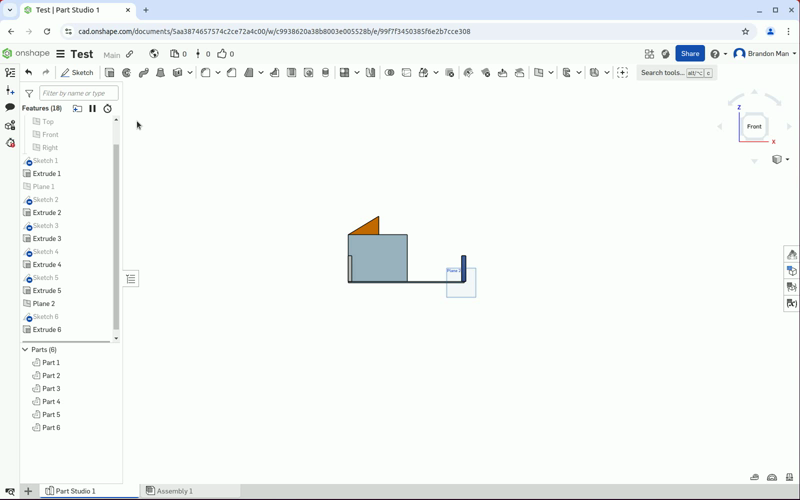
key(shift+h)
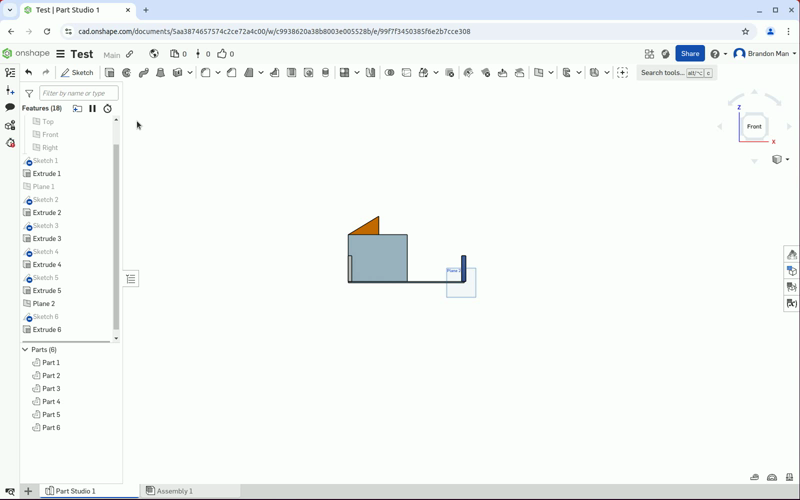
mouse_move(69, 163)
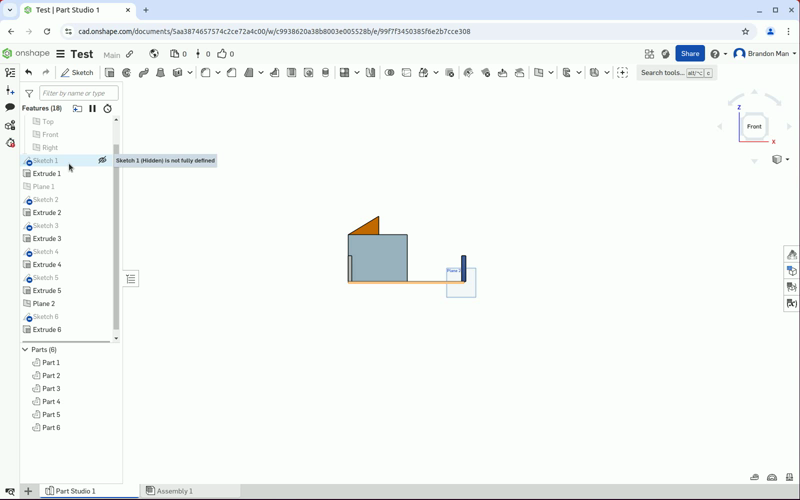
click(69, 163)
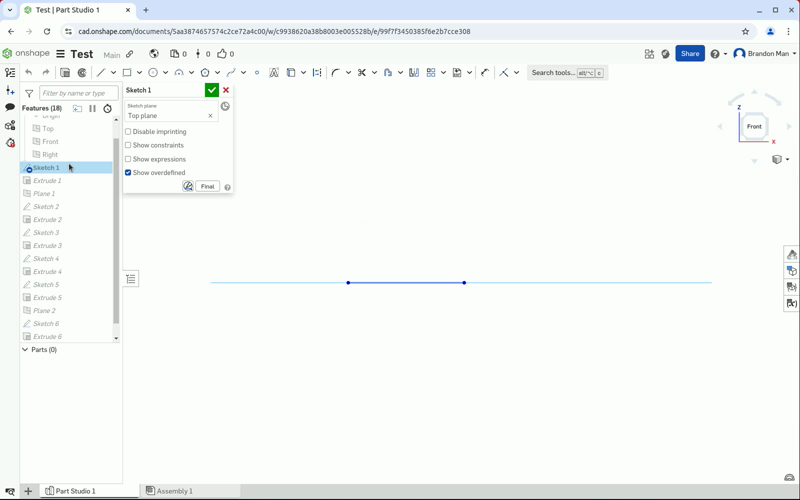
mouse_move(229, 92)
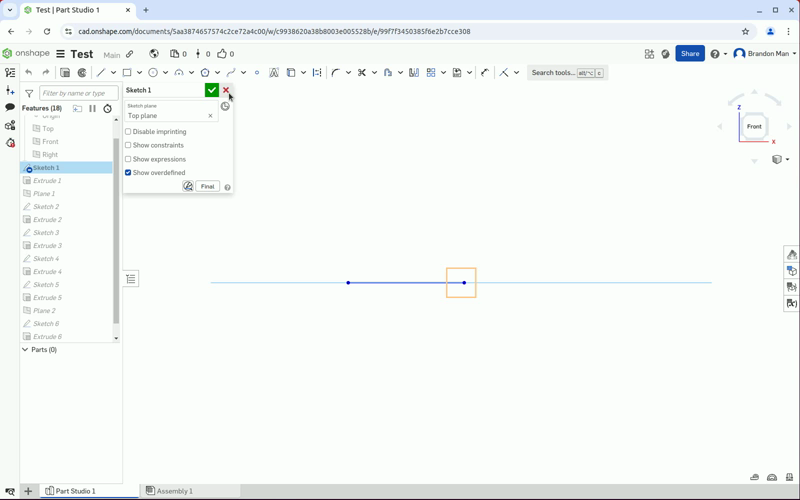
click(229, 92)
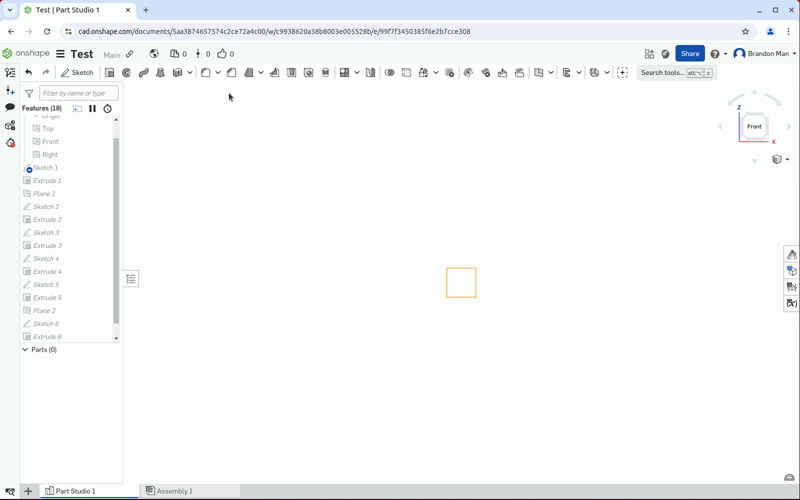
key(shift+s)
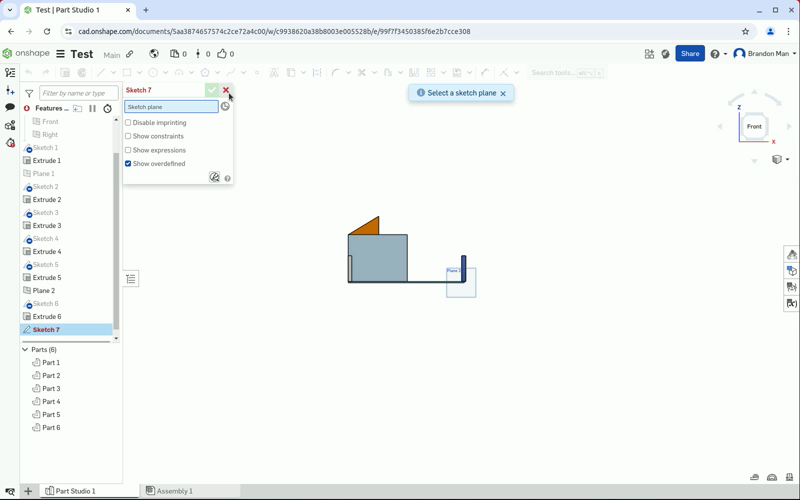
mouse_move(69, 293)
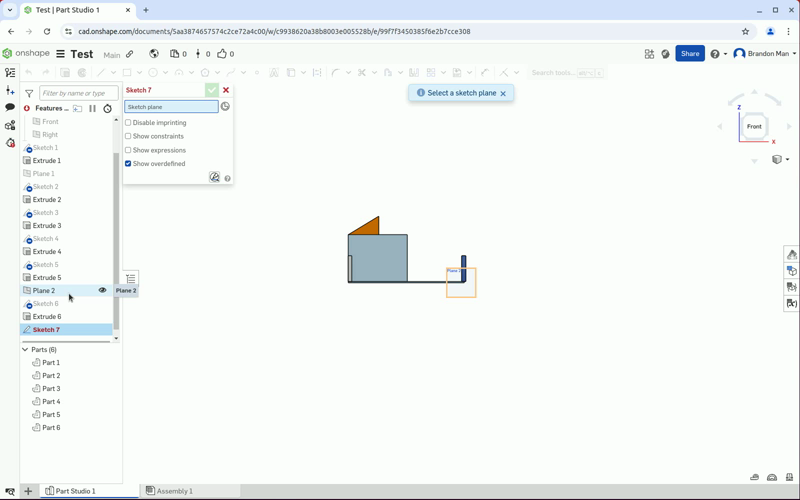
click(69, 293)
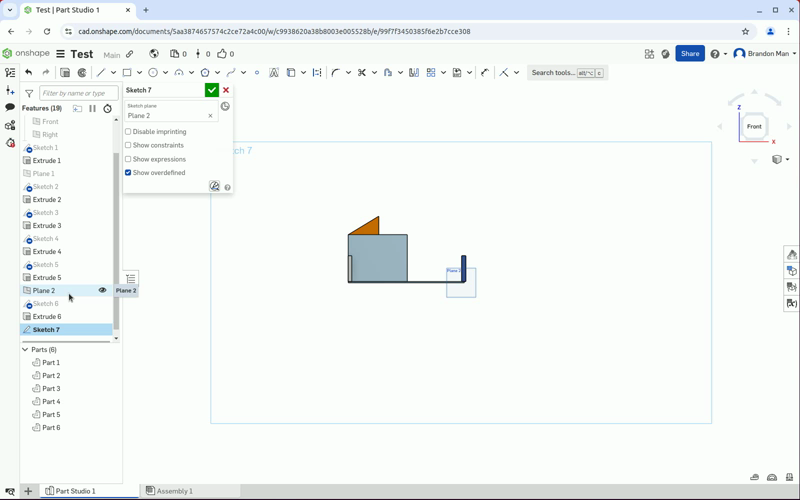
mouse_move(73, 352)
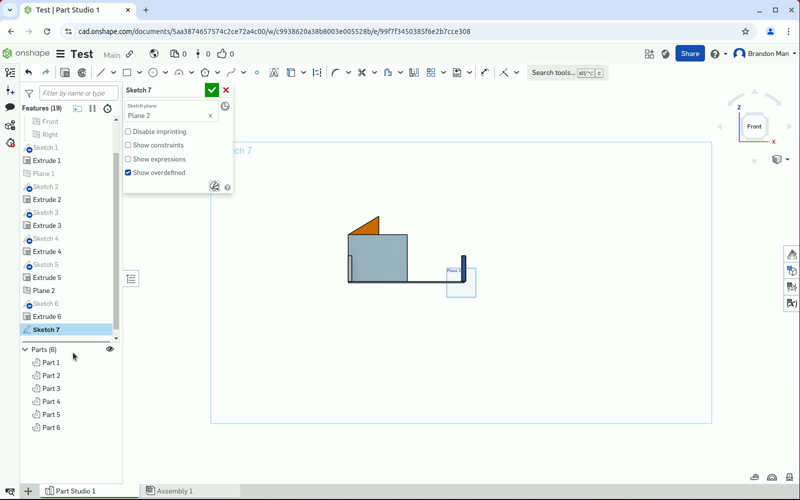
key(y)
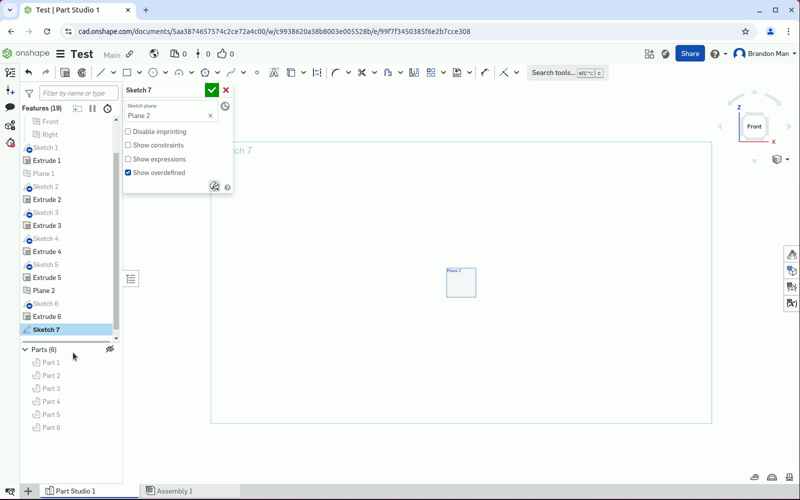
key(l)
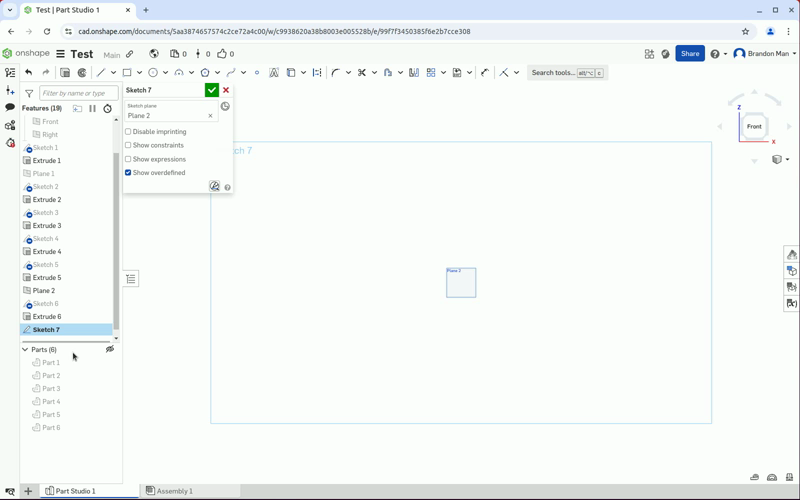
key_down(shift)
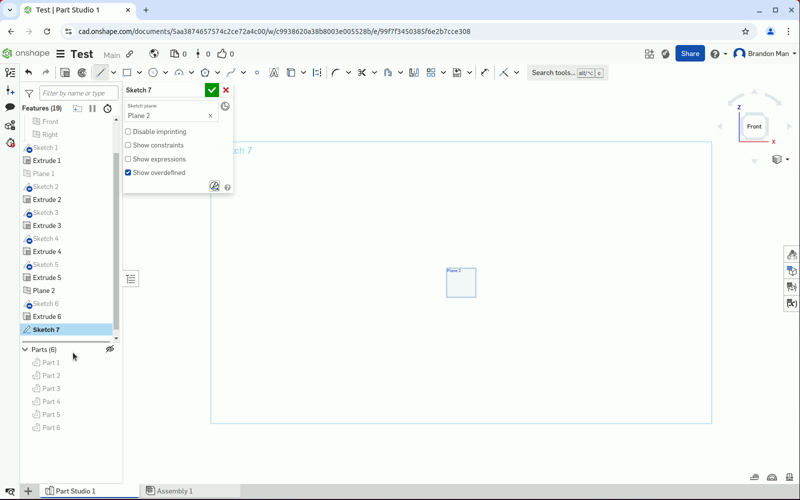
mouse_move(377, 234)
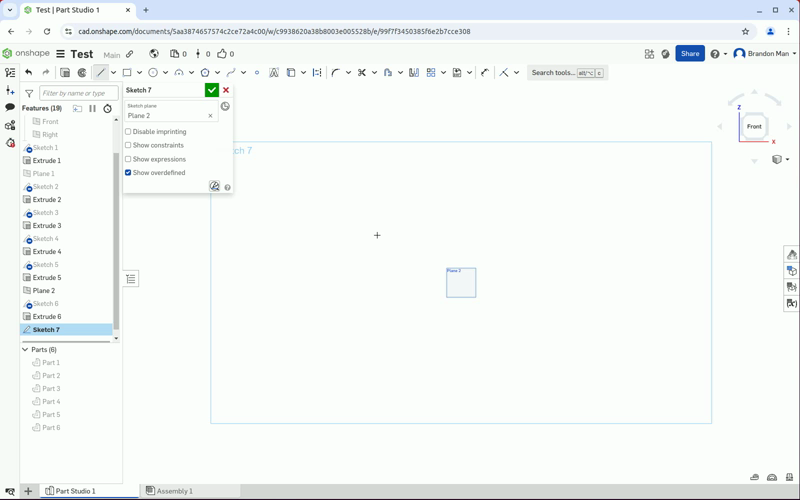
click(377, 234)
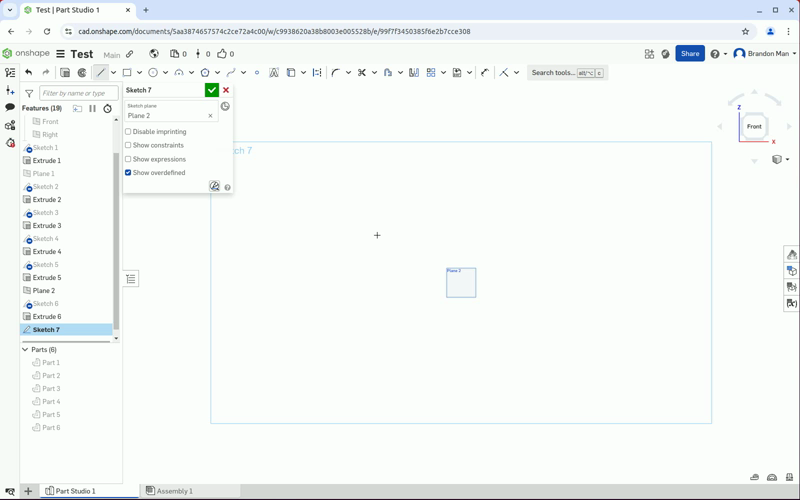
key_up(shift)
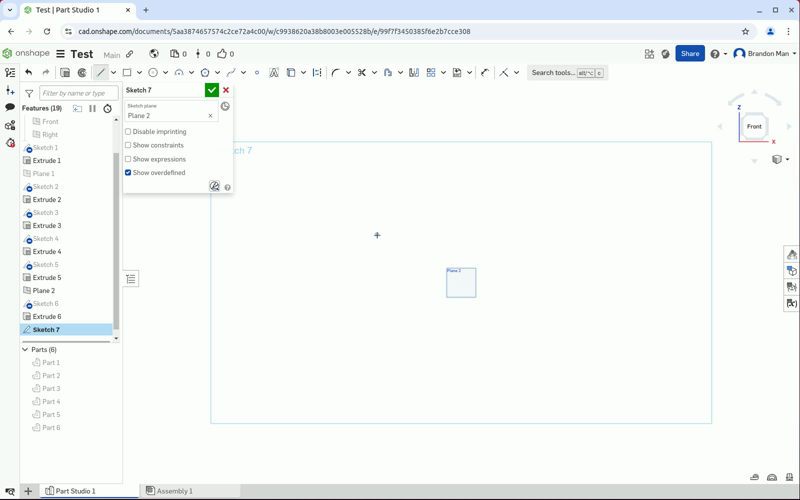
key_down(shift)
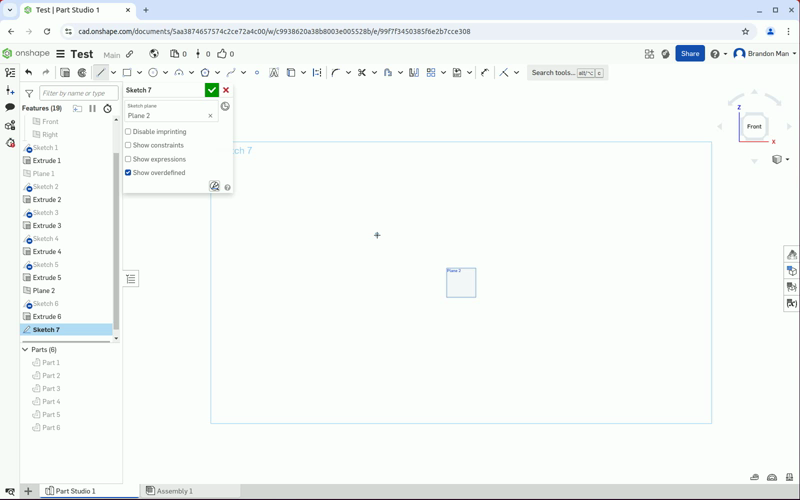
mouse_move(407, 234)
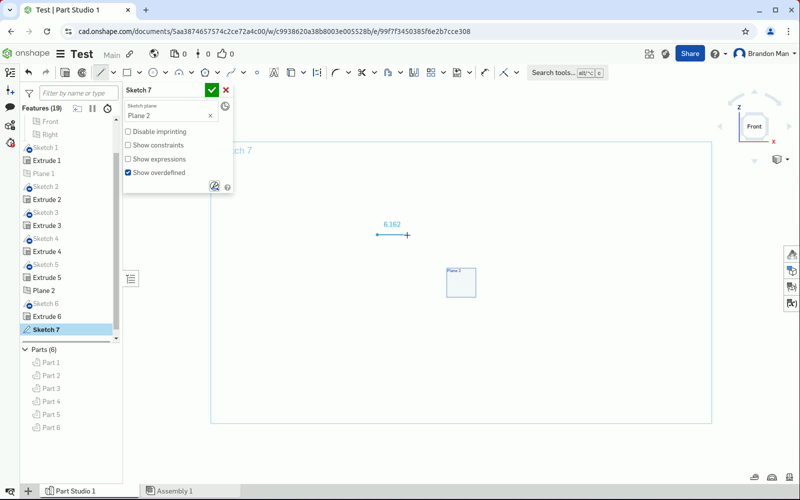
mouse_move(407, 234)
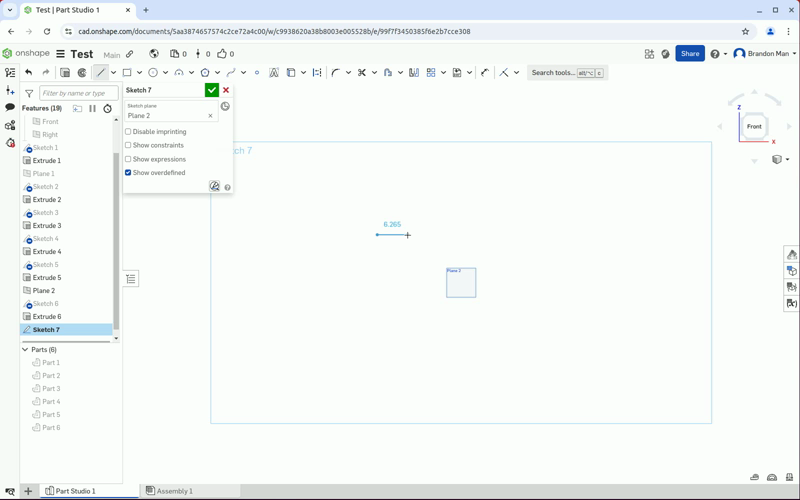
click(407, 234)
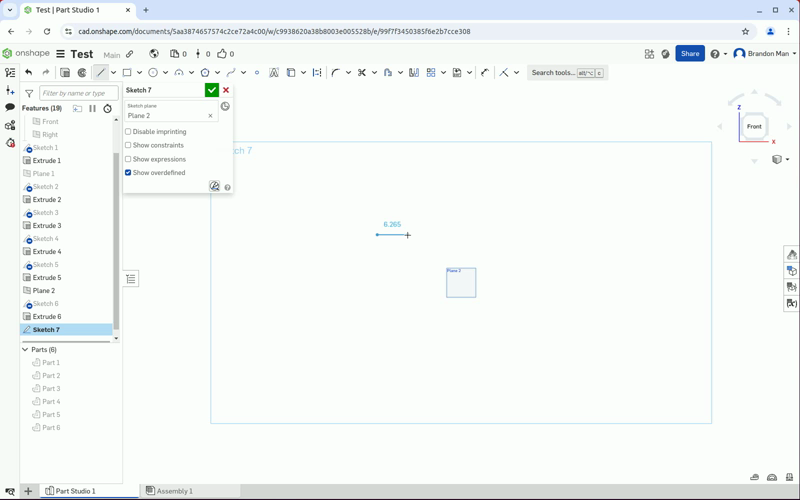
key_up(shift)
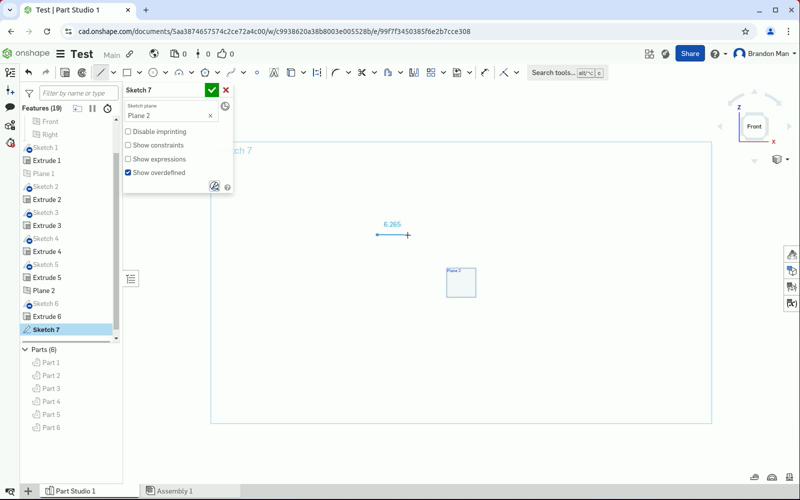
key_down(shift)
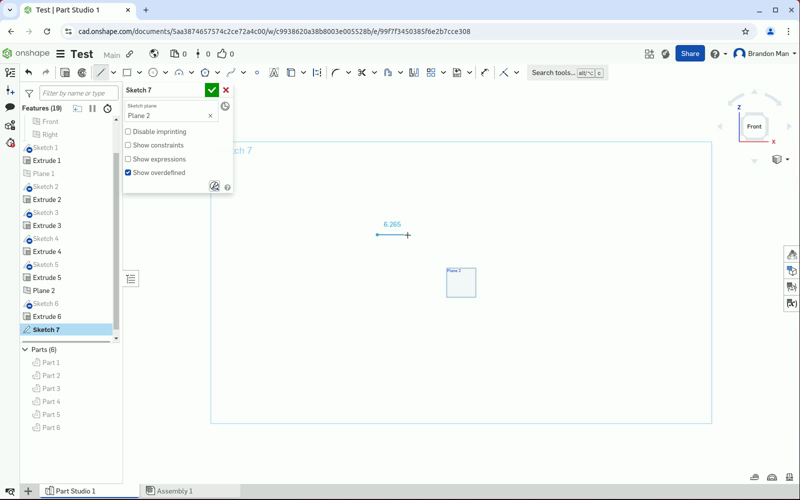
mouse_move(437, 234)
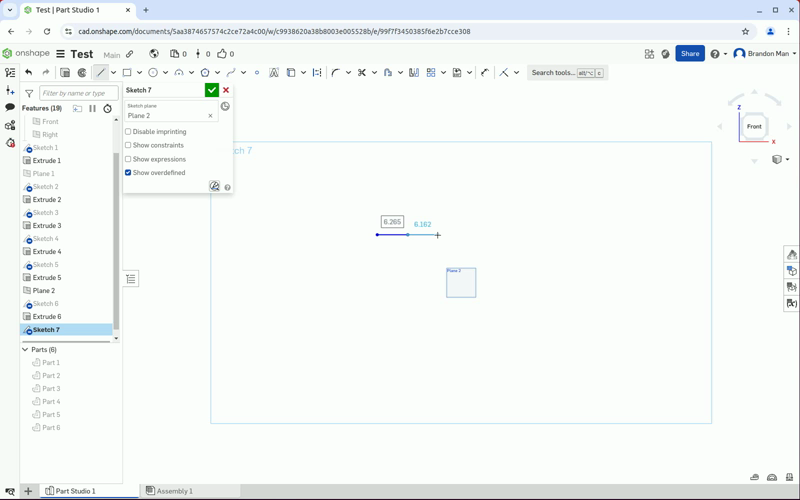
mouse_move(377, 216)
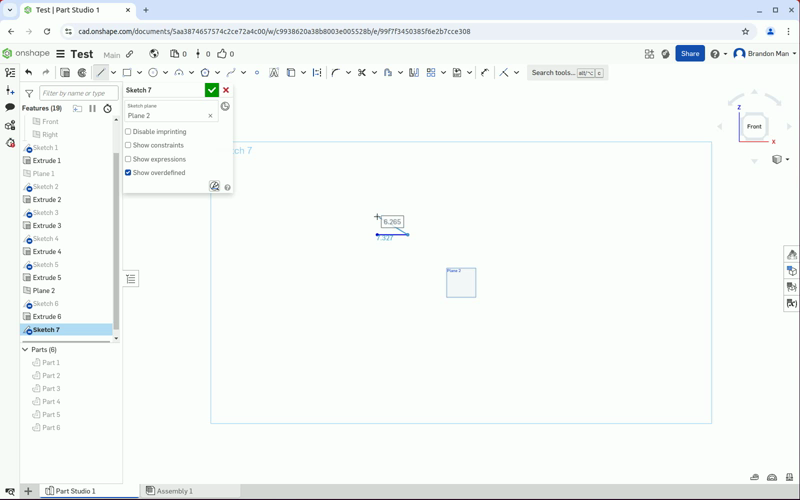
click(377, 216)
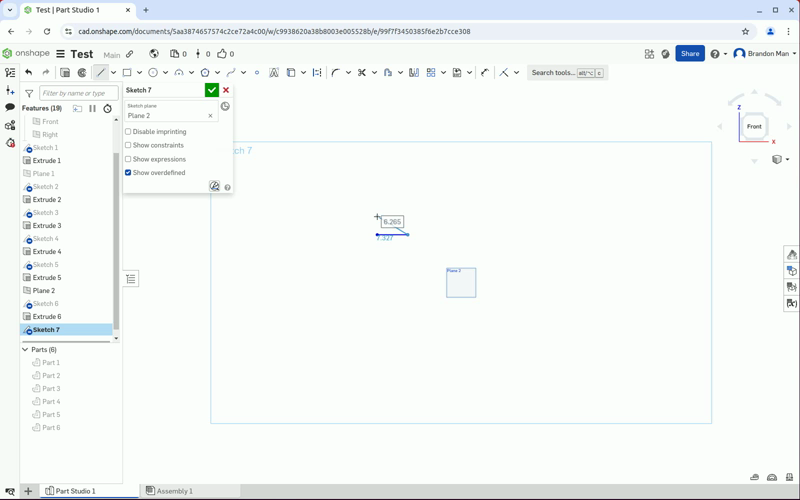
key_up(shift)
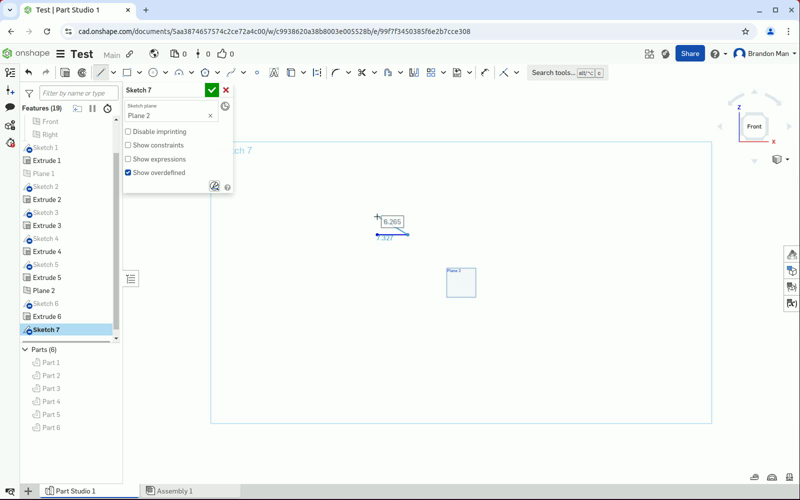
mouse_move(407, 216)
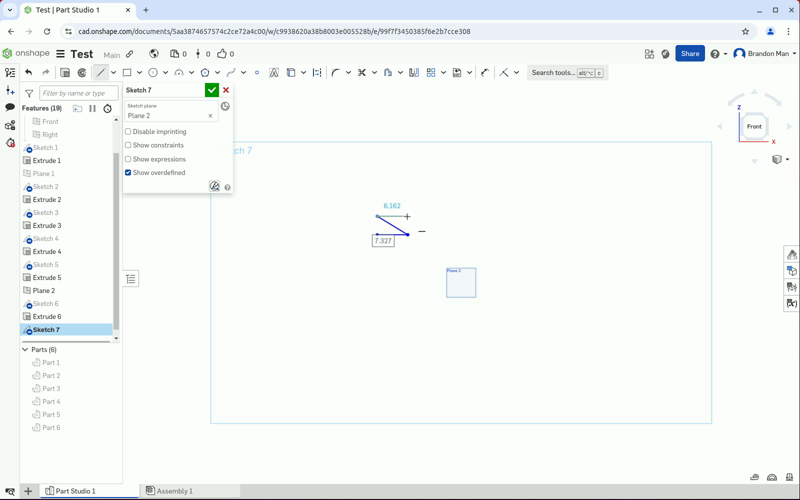
key_down(shift)
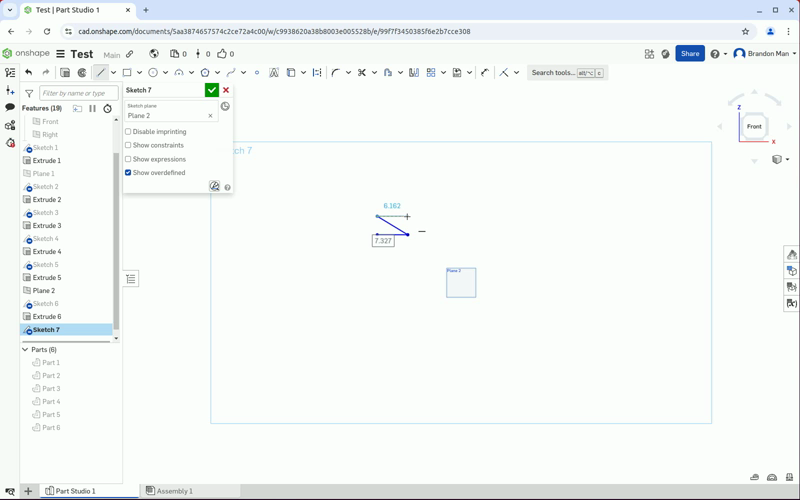
mouse_move(377, 234)
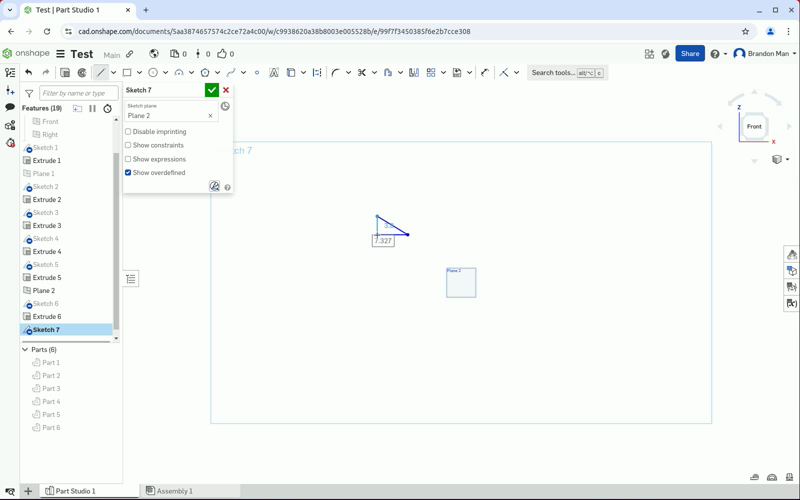
key_up(shift)
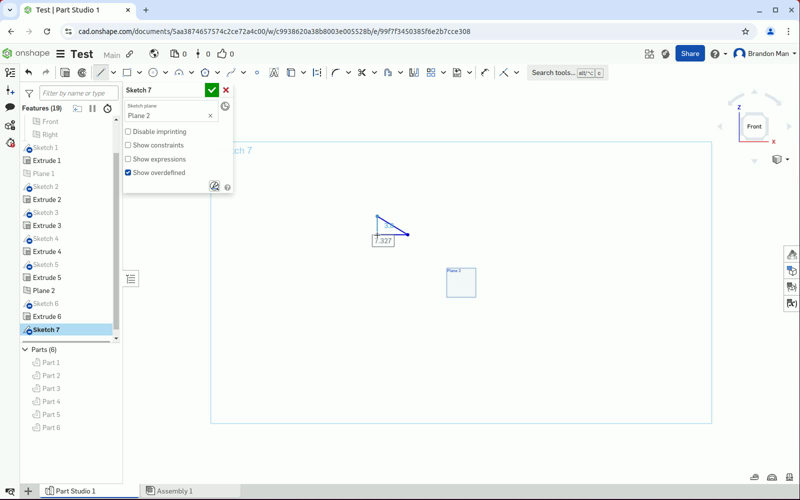
click(377, 234)
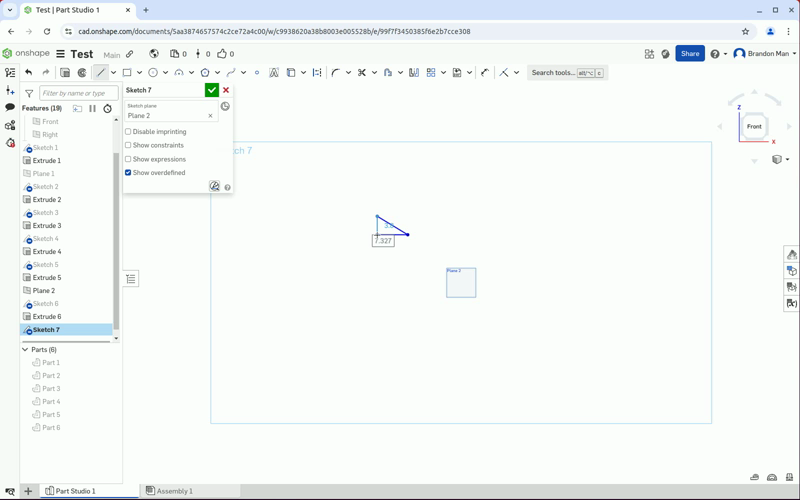
key(esc)
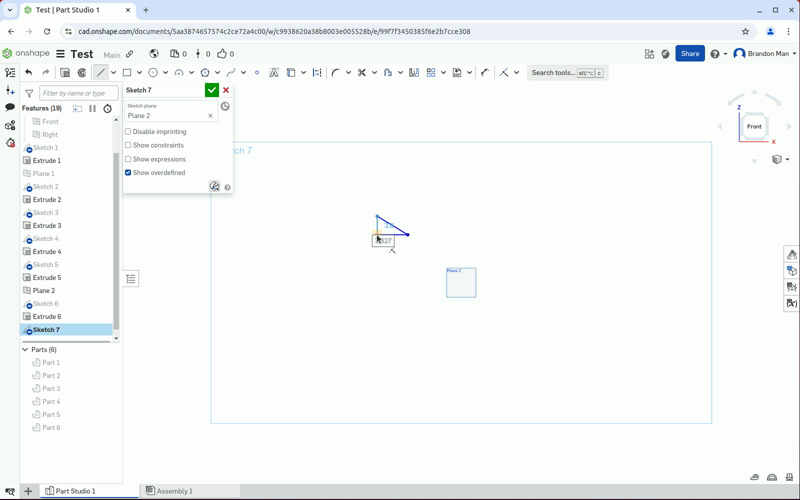
mouse_move(393, 234)
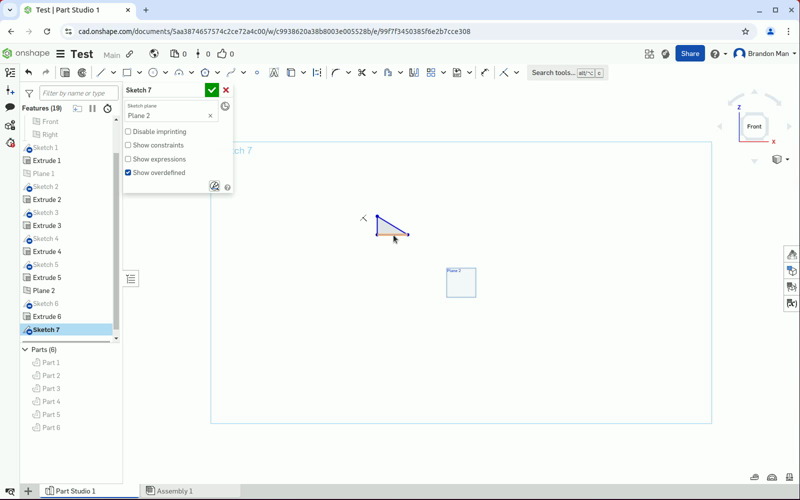
scroll(6)
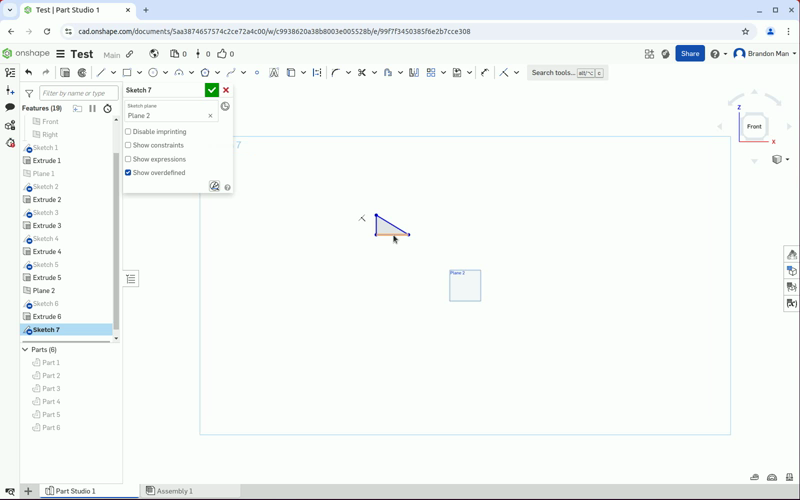
scroll(6)
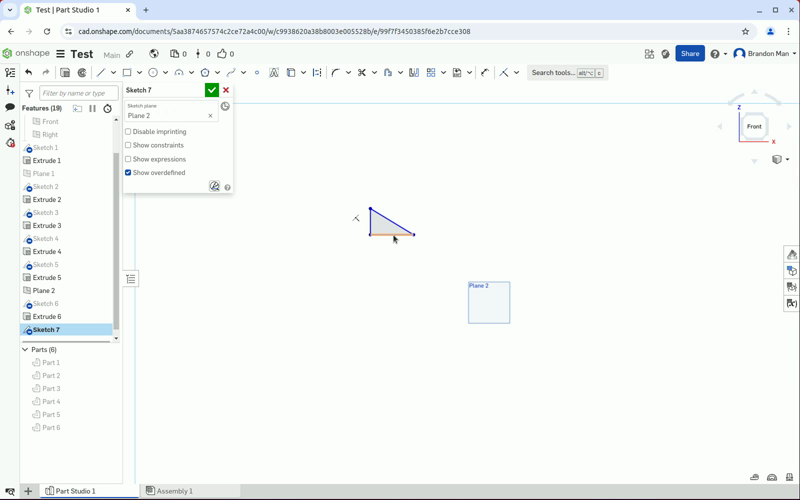
scroll(6)
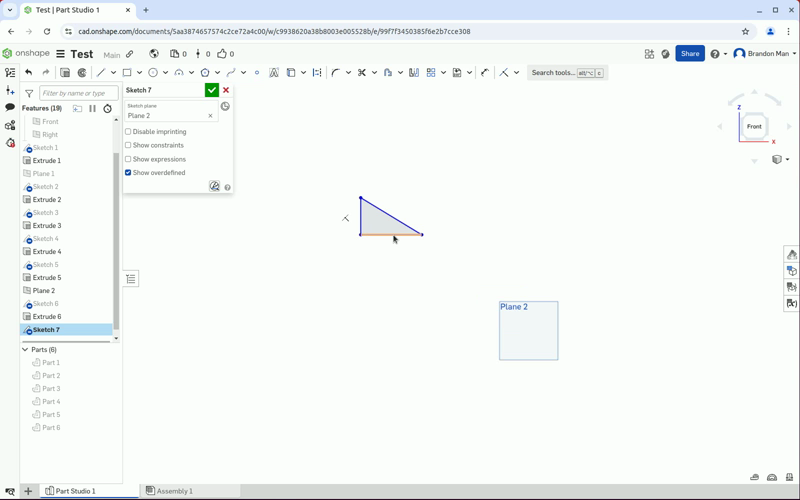
scroll(6)
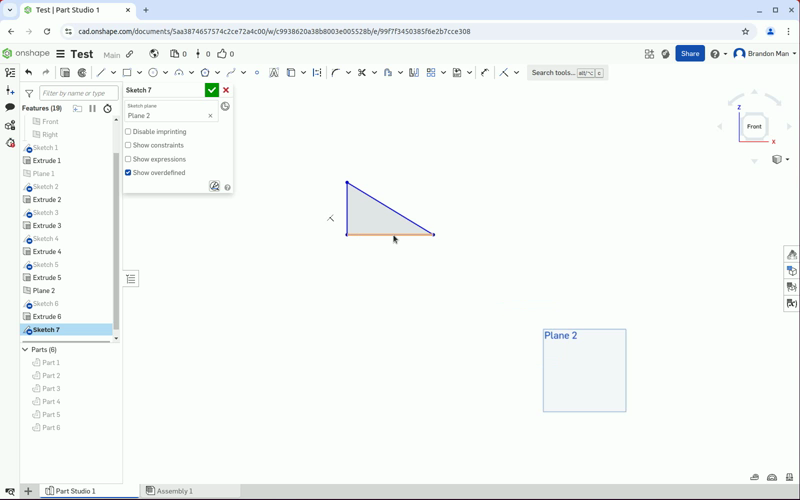
scroll(6)
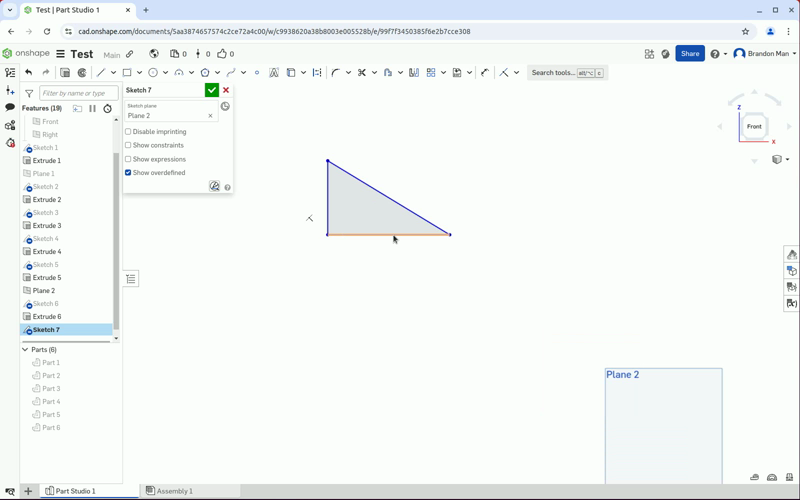
scroll(6)
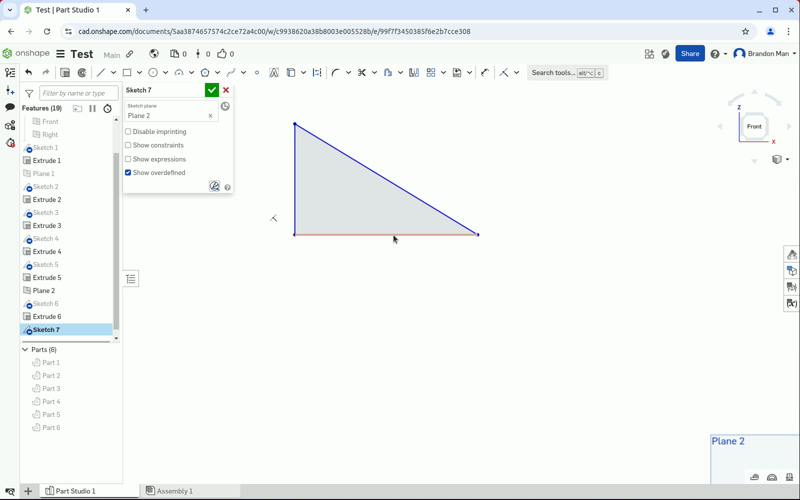
scroll(6)
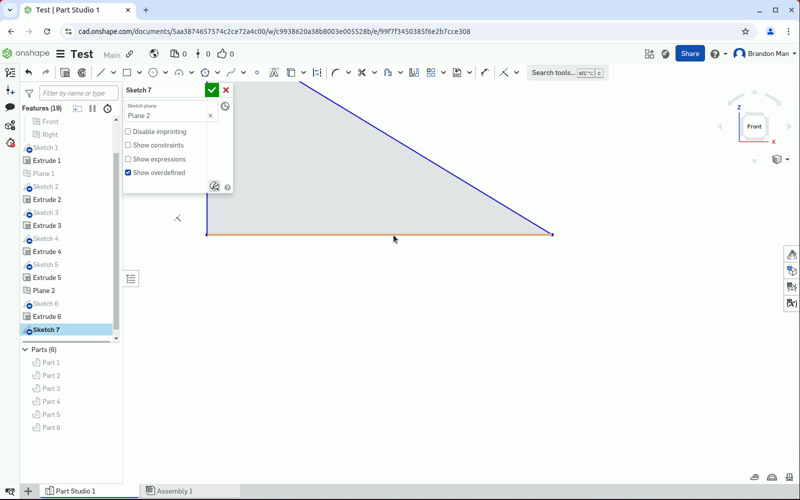
click(393, 234)
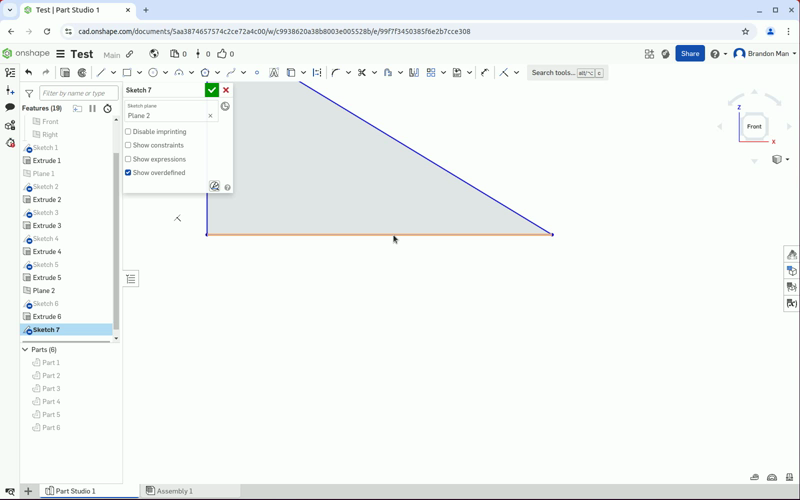
scroll(-6)
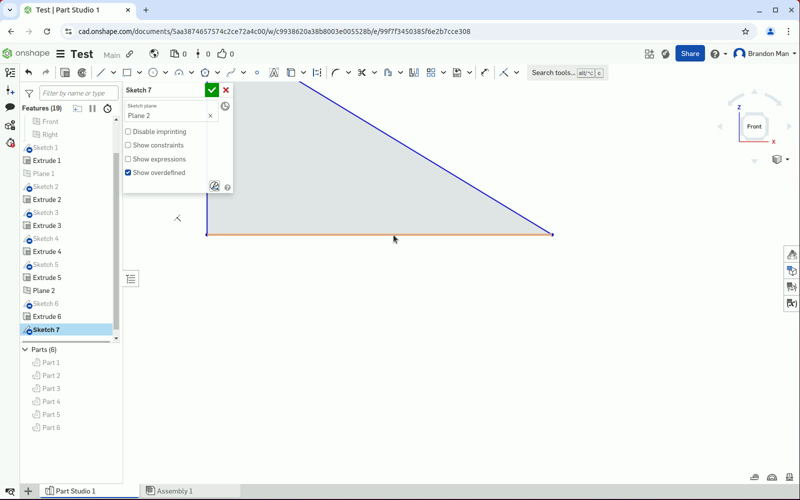
scroll(-6)
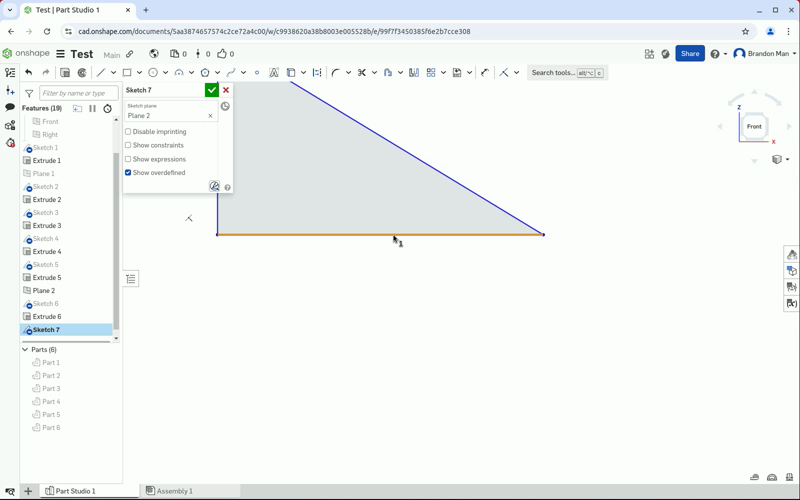
scroll(-6)
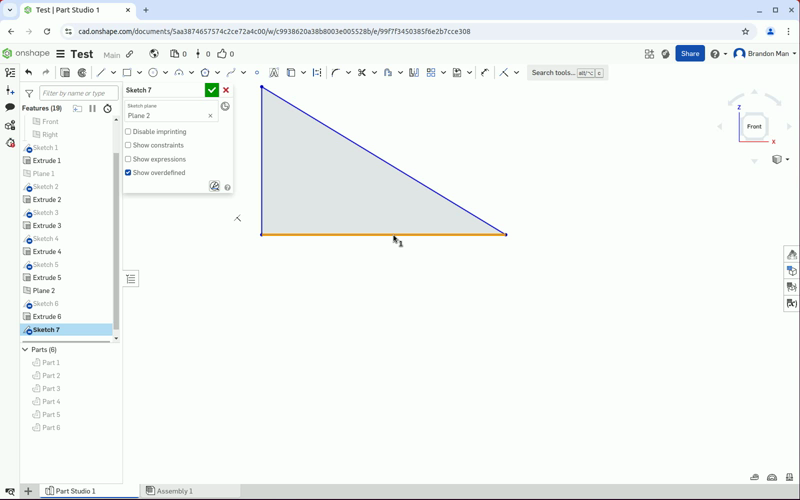
scroll(-6)
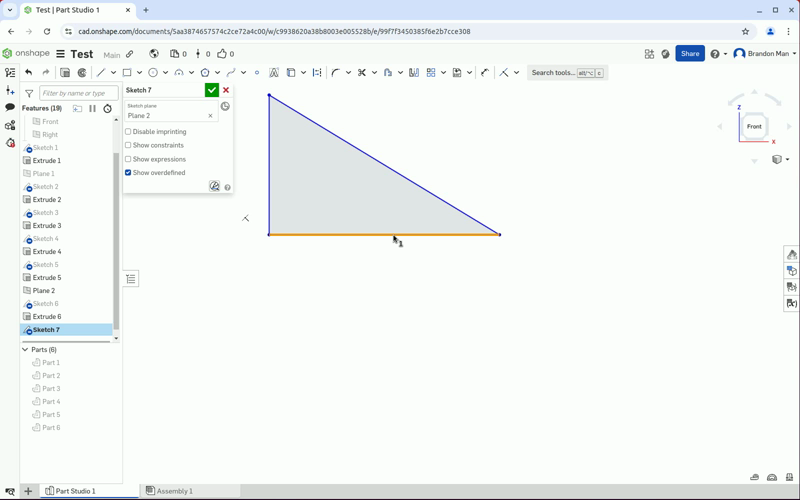
scroll(-6)
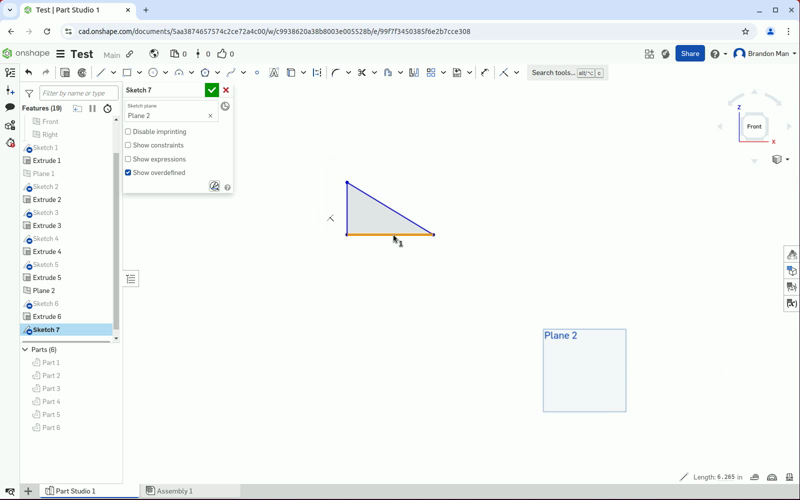
scroll(-6)
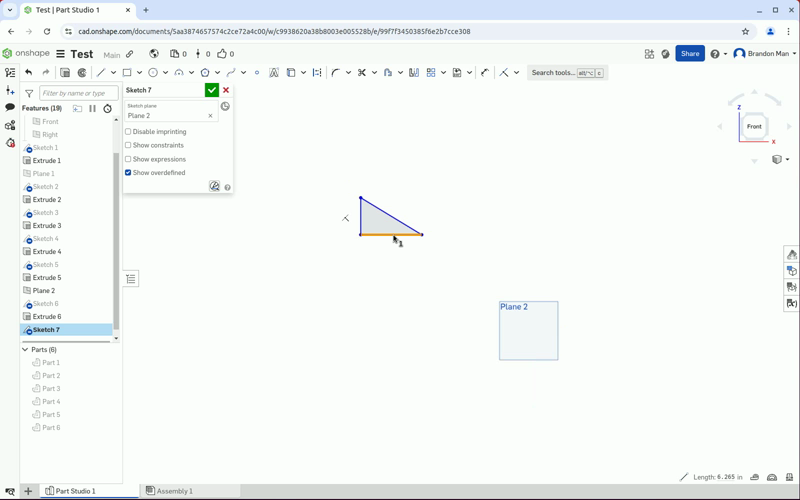
scroll(-6)
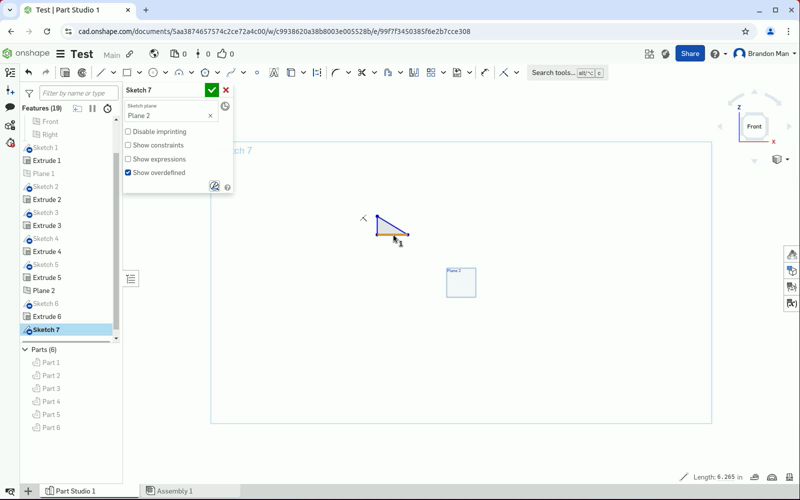
mouse_move(73, 352)
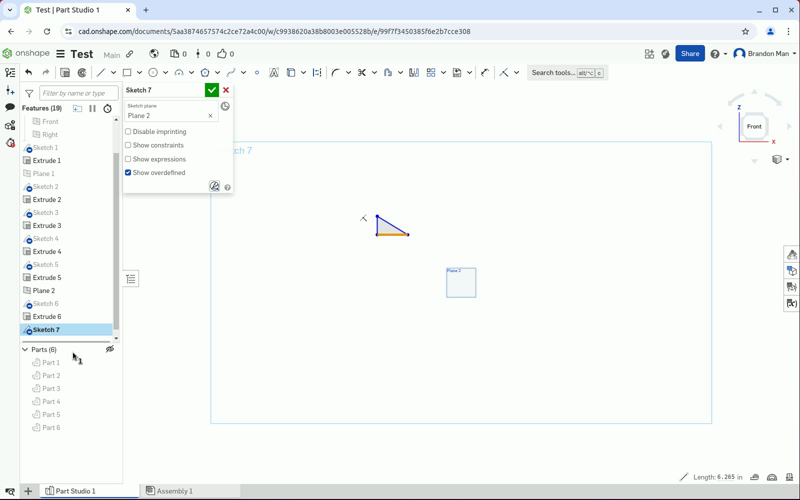
key(shift+y)
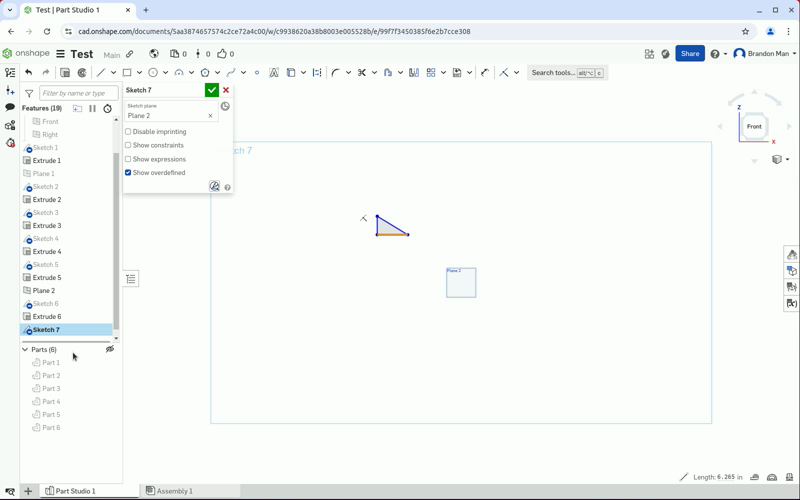
key(shift+e)
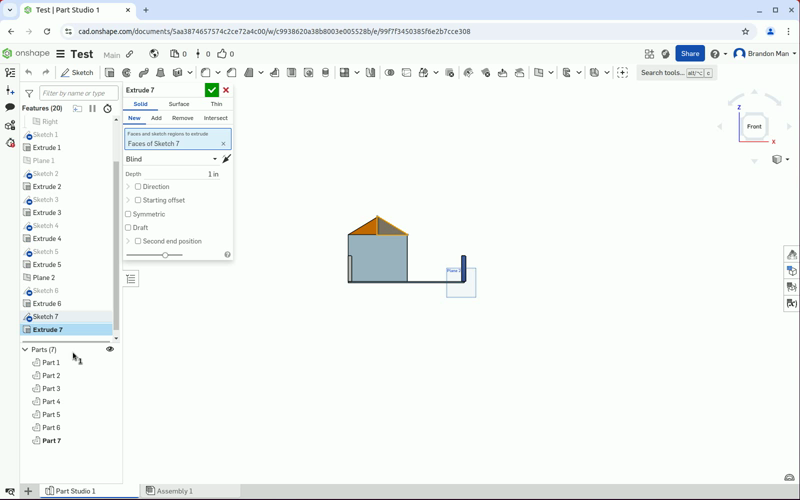
mouse_move(143, 106)
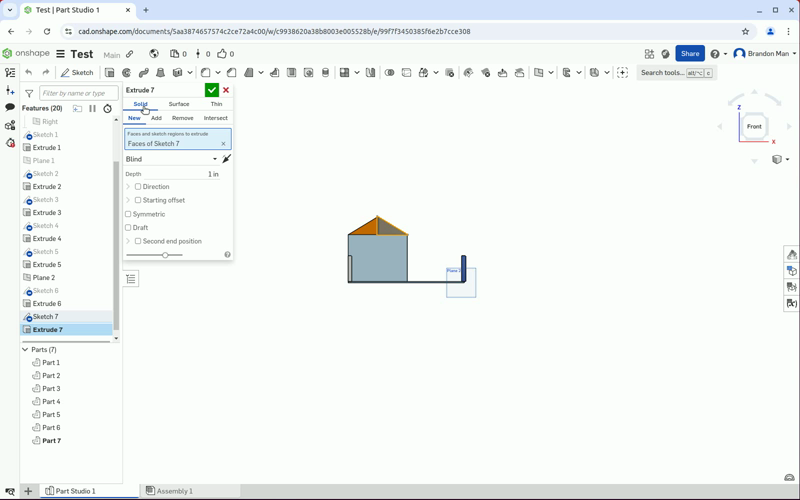
click(143, 106)
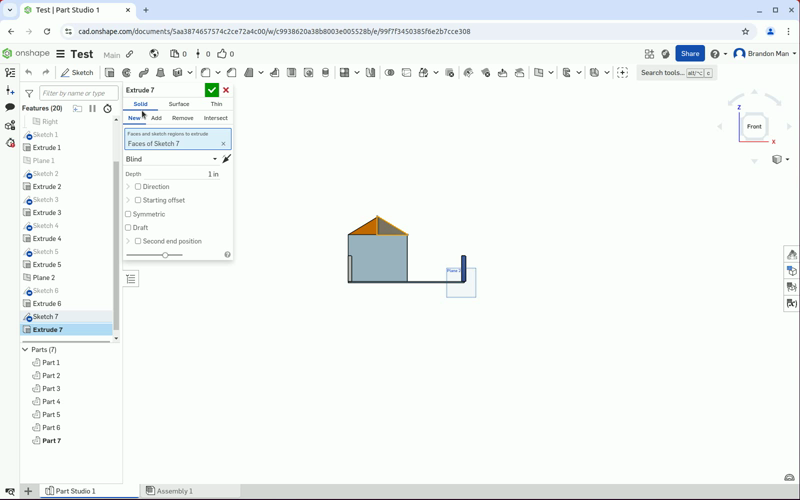
mouse_move(137, 120)
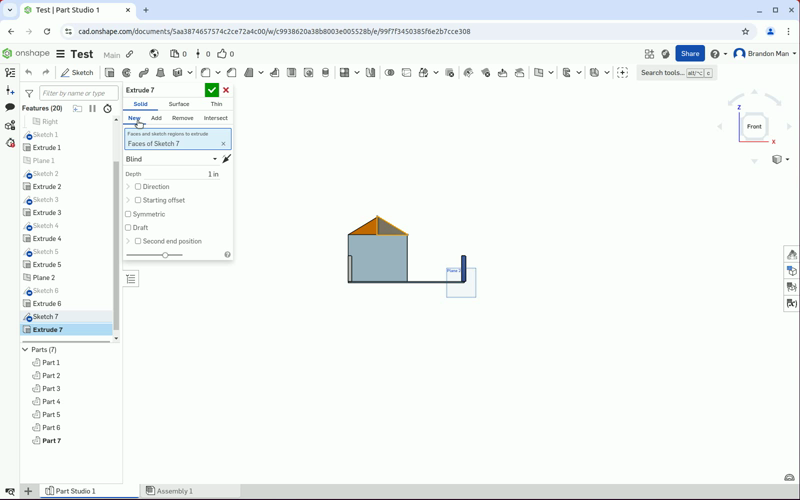
click(137, 120)
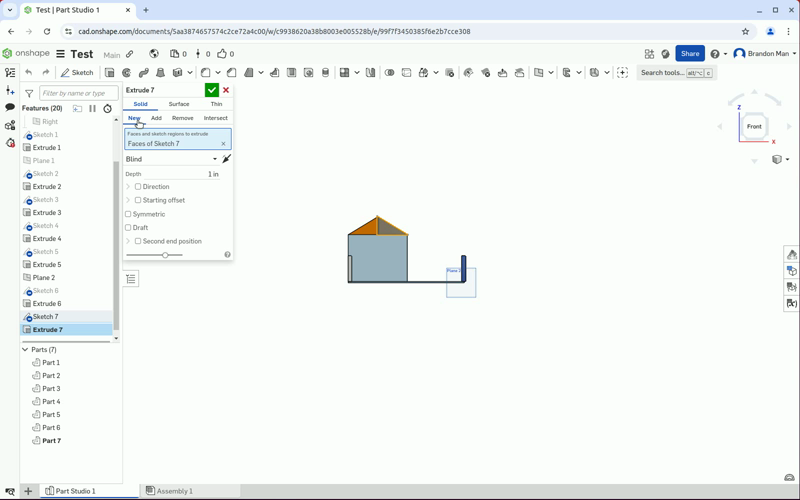
key(tab, 4)
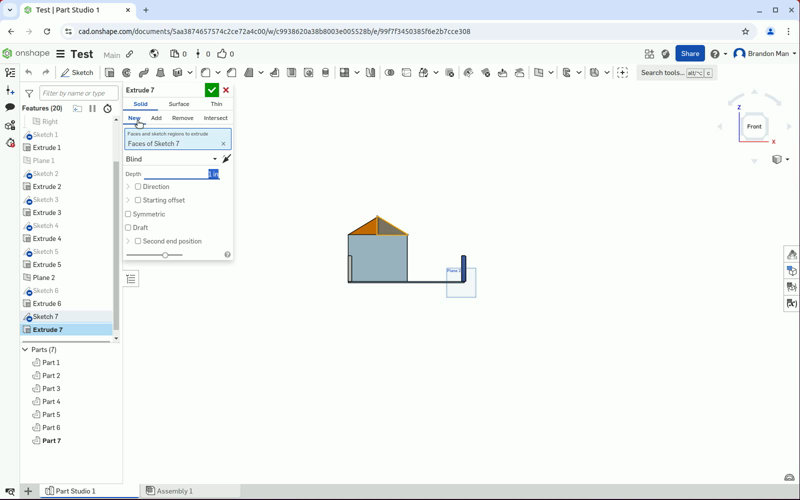
text(-12.036)
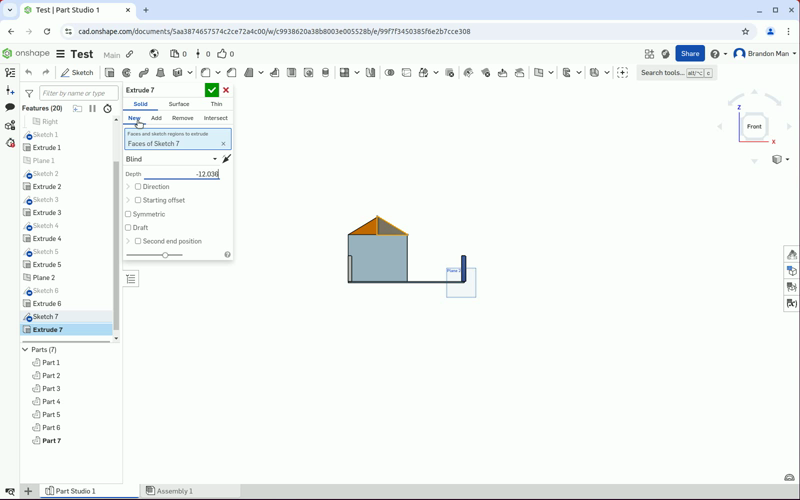
key(enter)
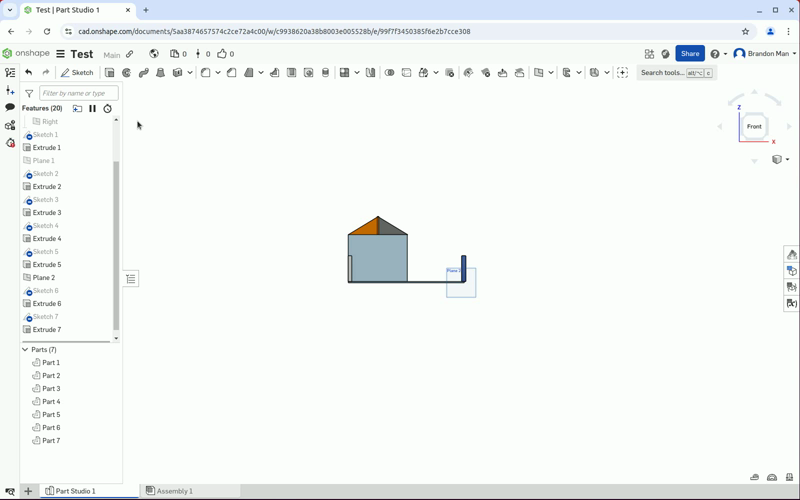
key(shift+h)
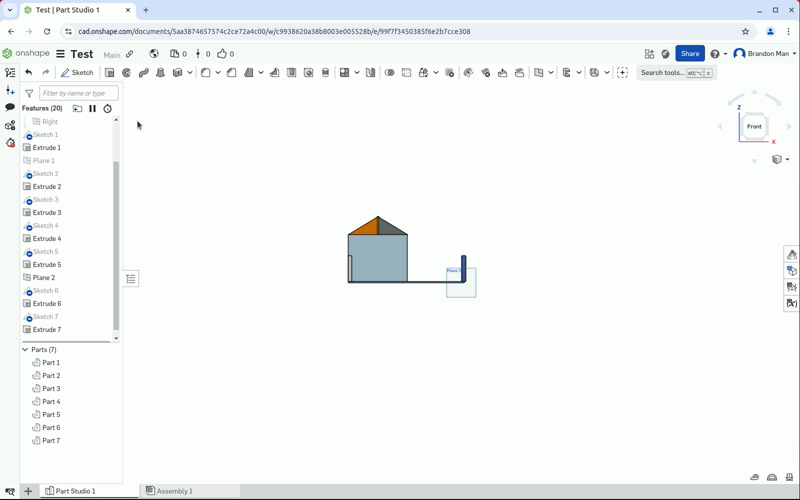
key(shift+h)
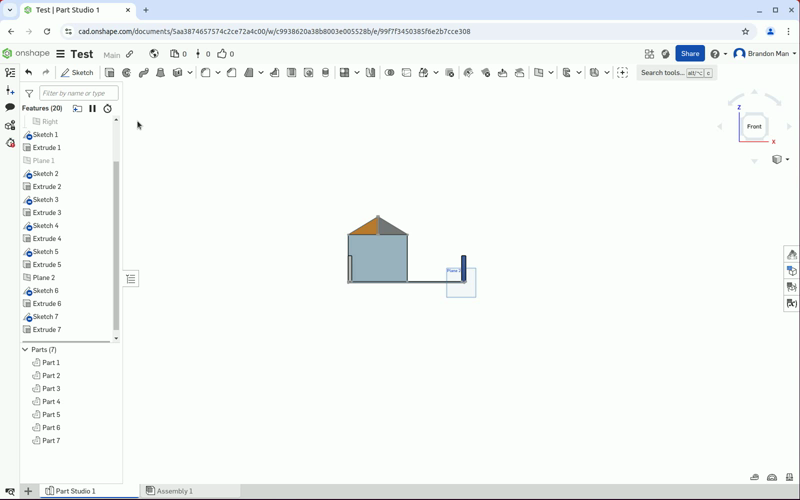
key(shift+7)
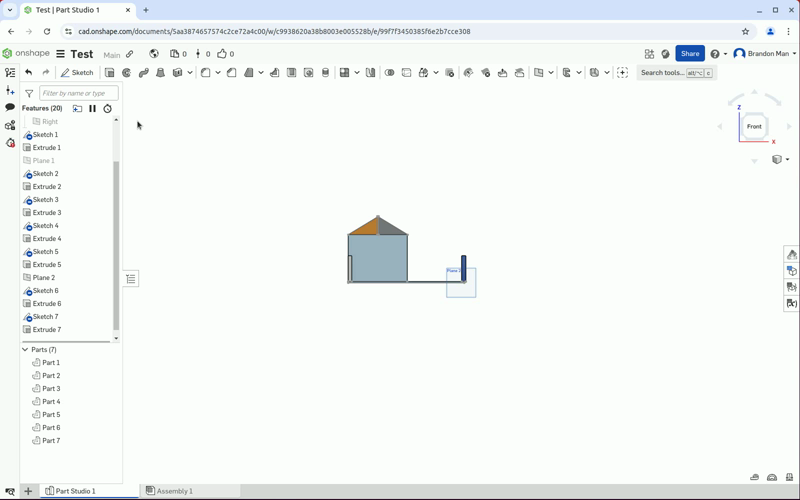
key(left, 2)
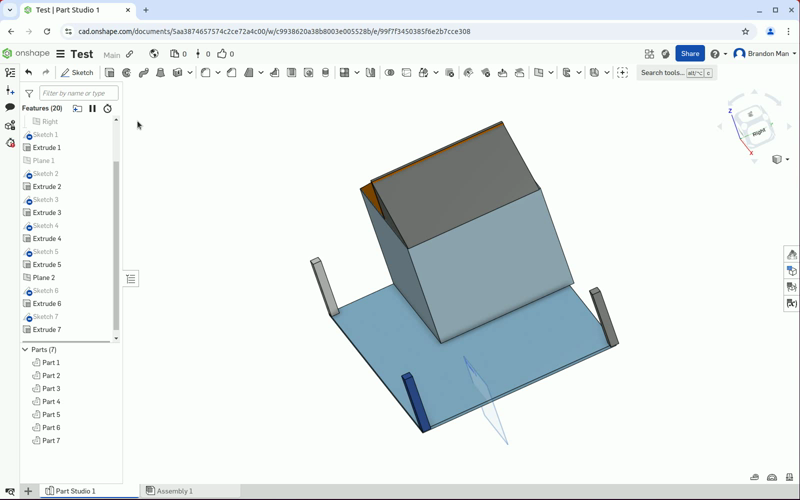
key(down, 2)
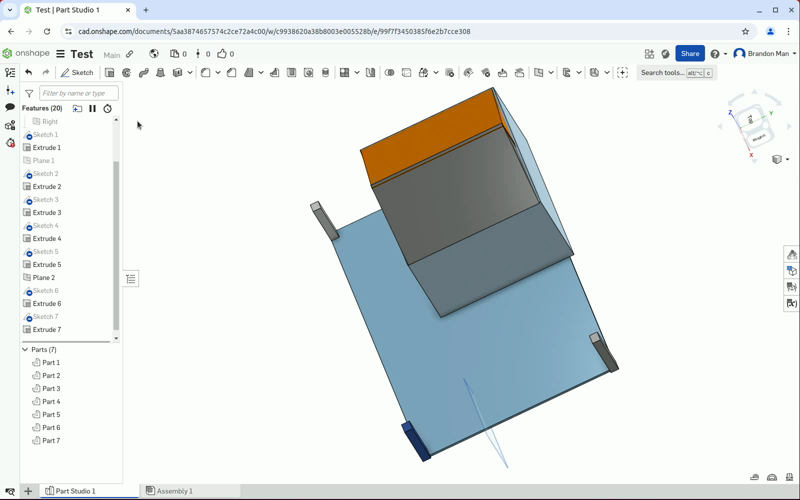
key(up, 2)
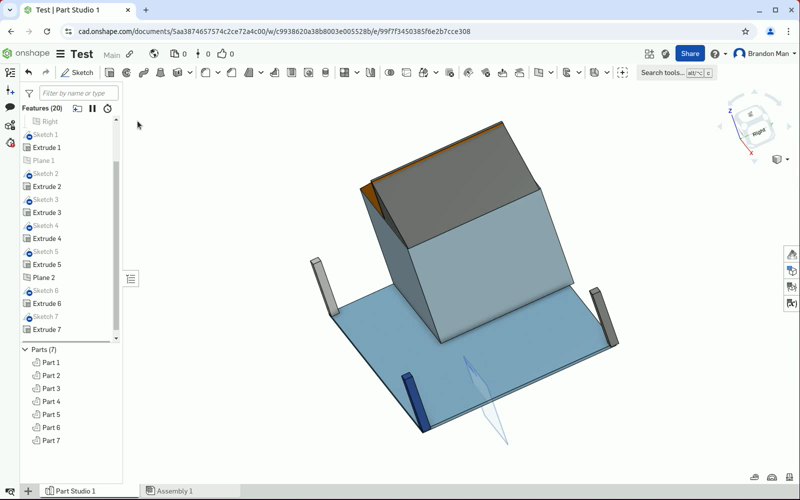
key(right, 2)
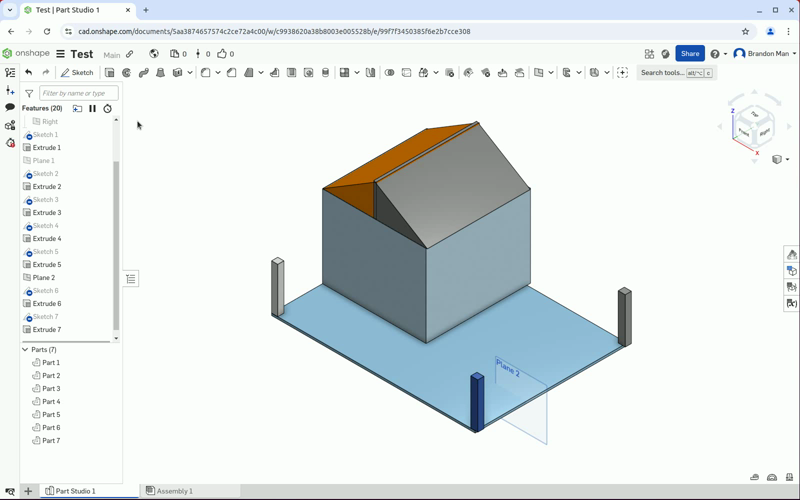
mouse_move(69, 137)
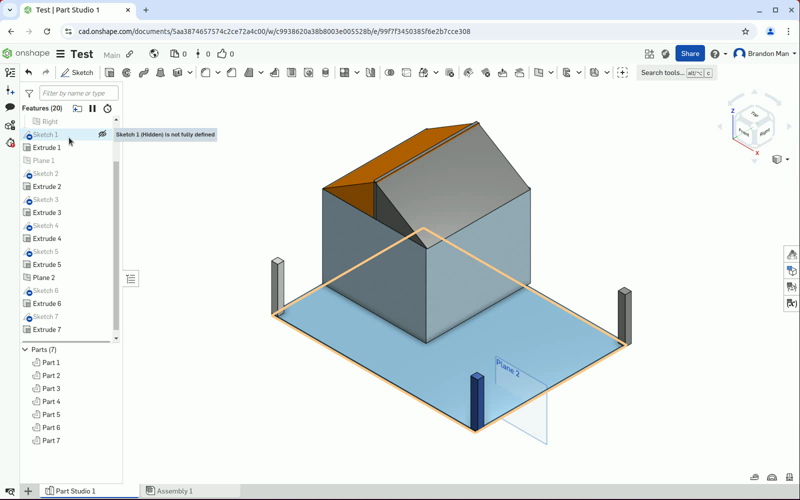
click(69, 137)